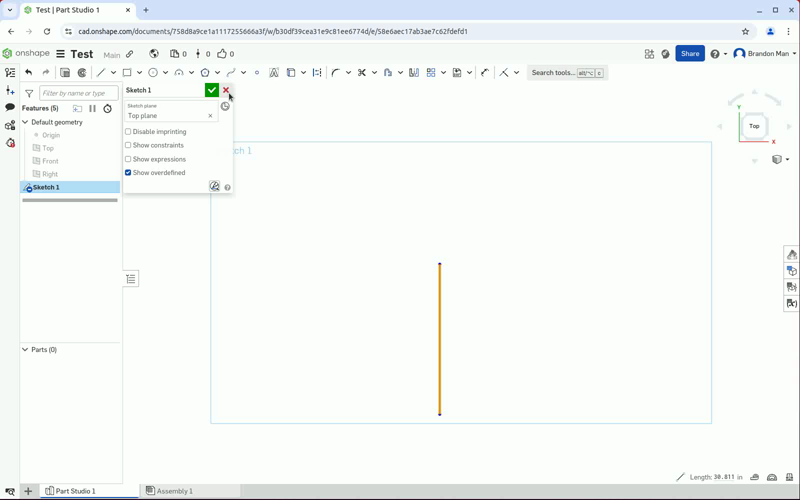
key(shift+h)
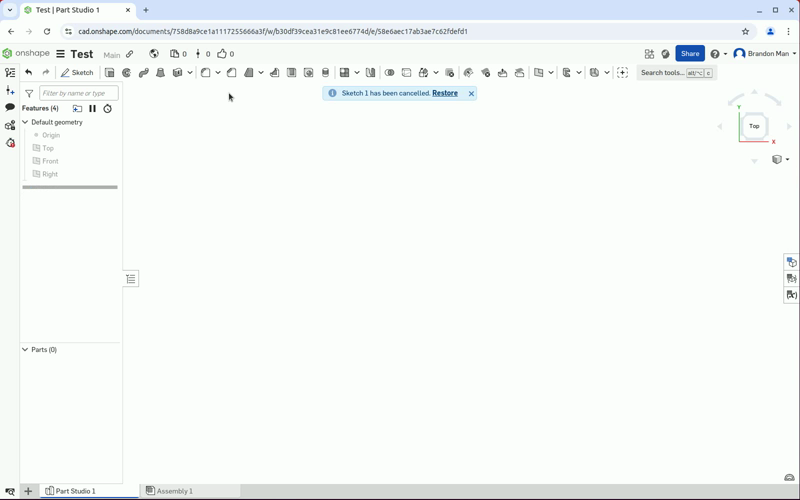
mouse_move(73, 352)
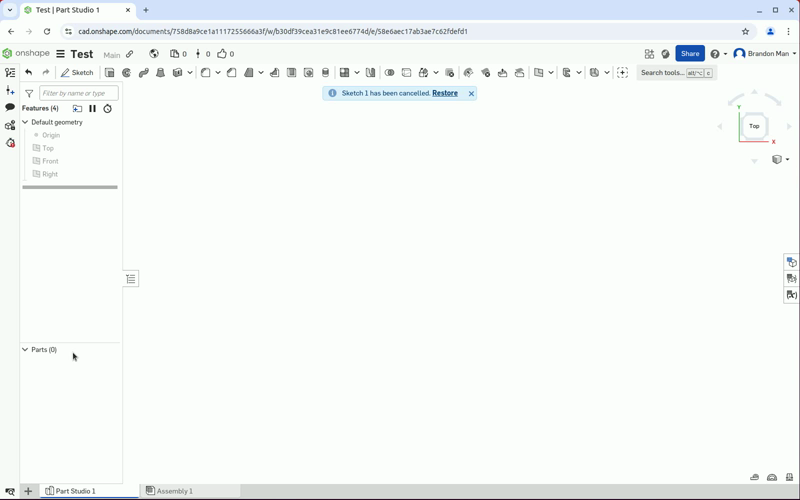
key(y)
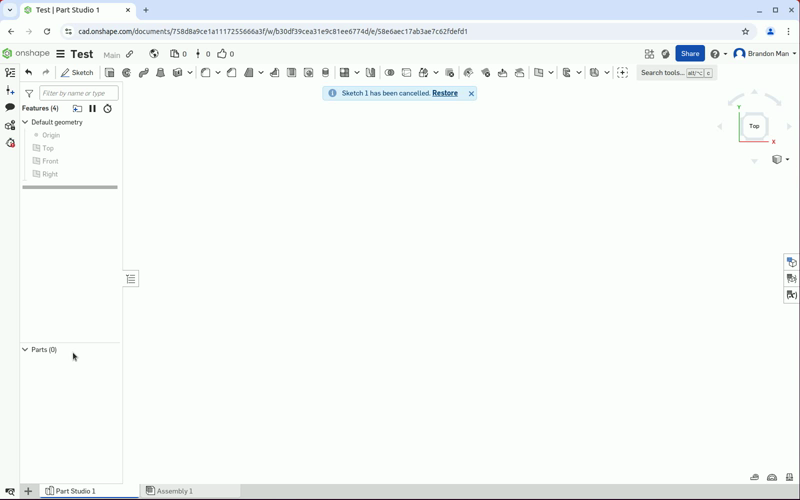
key(shift+p)
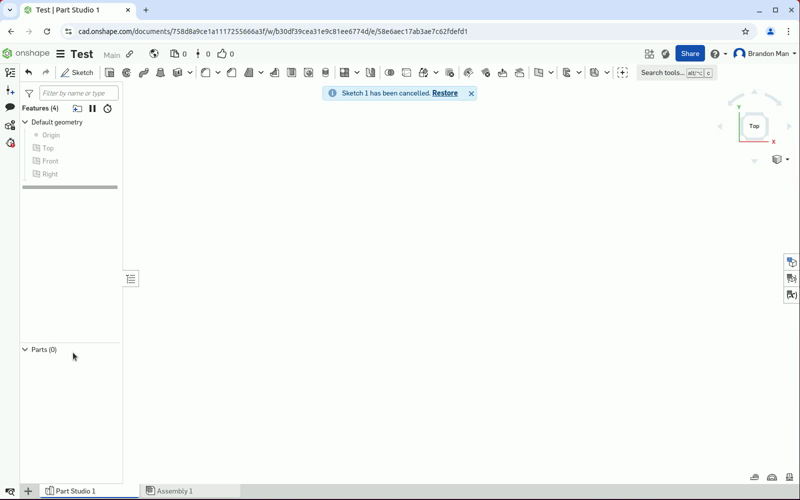
key(space)
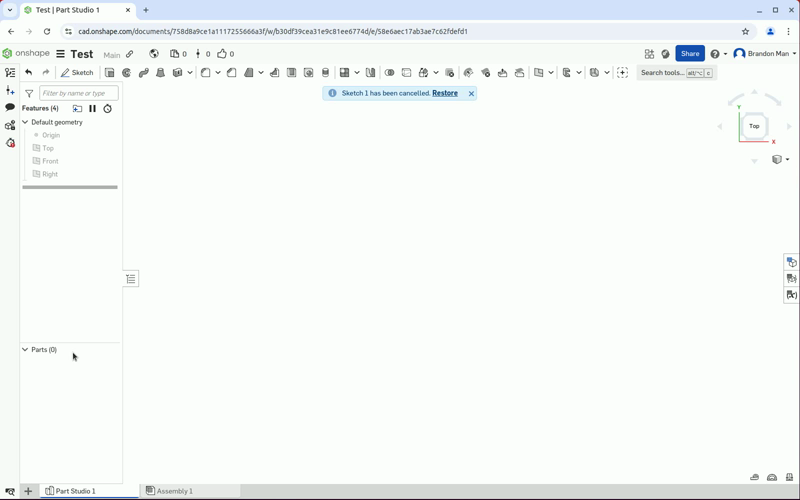
key_down(shift)
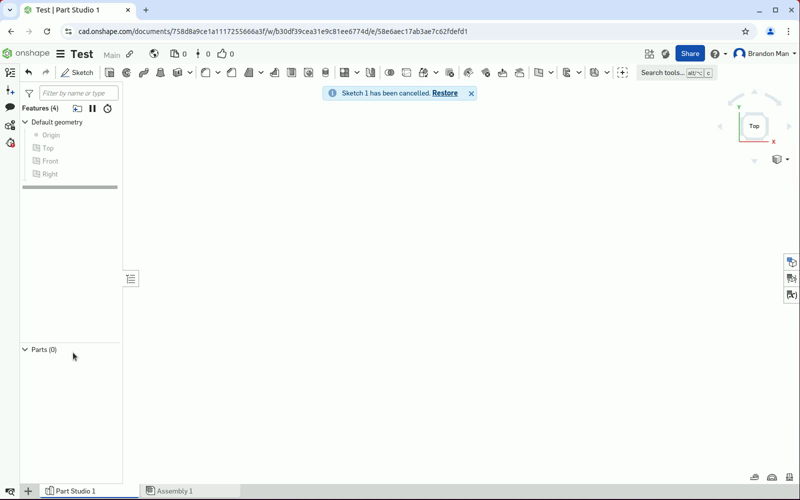
key(up)
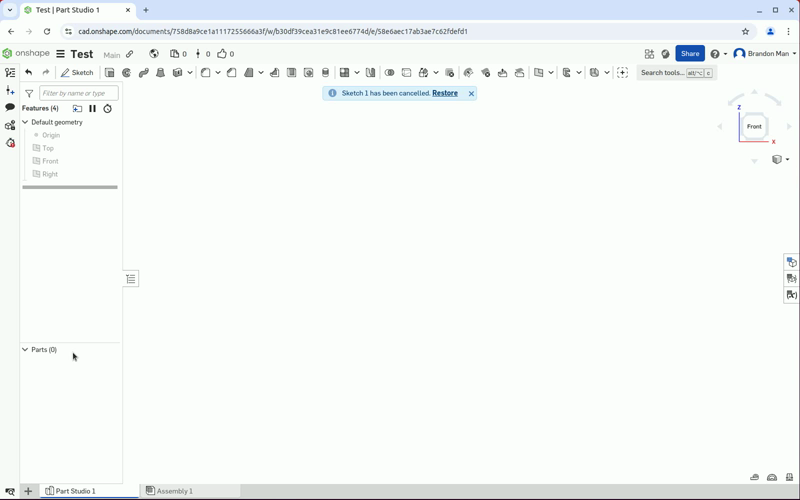
key_up(shift)
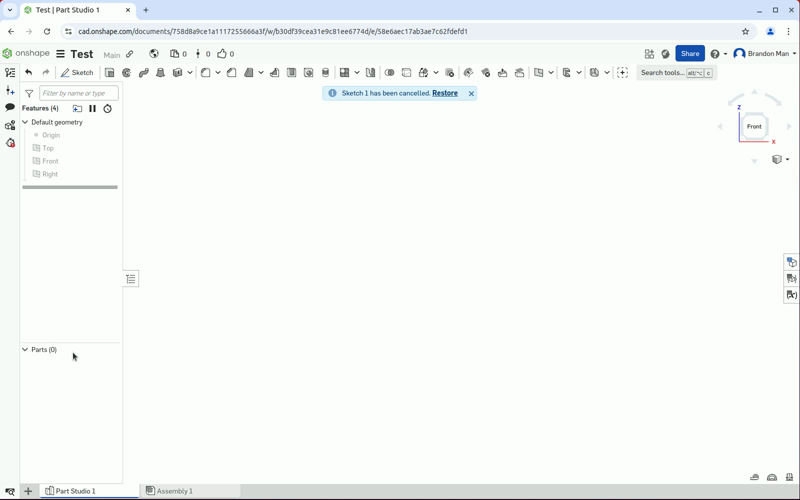
mouse_move(73, 352)
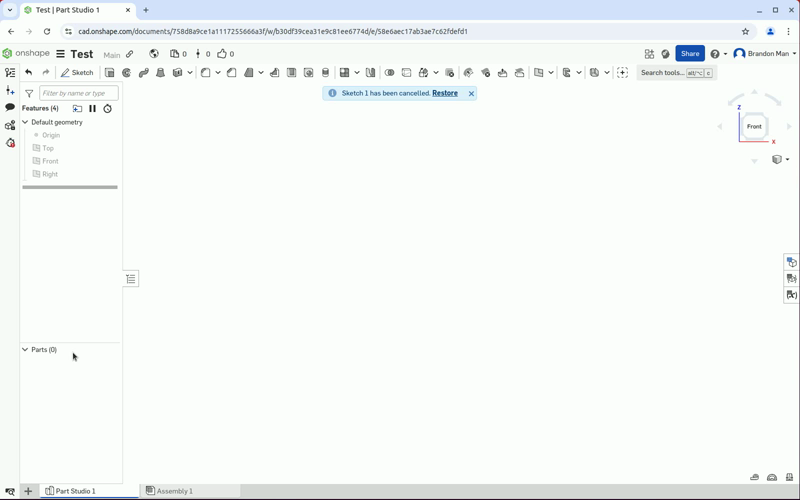
key(shift+y)
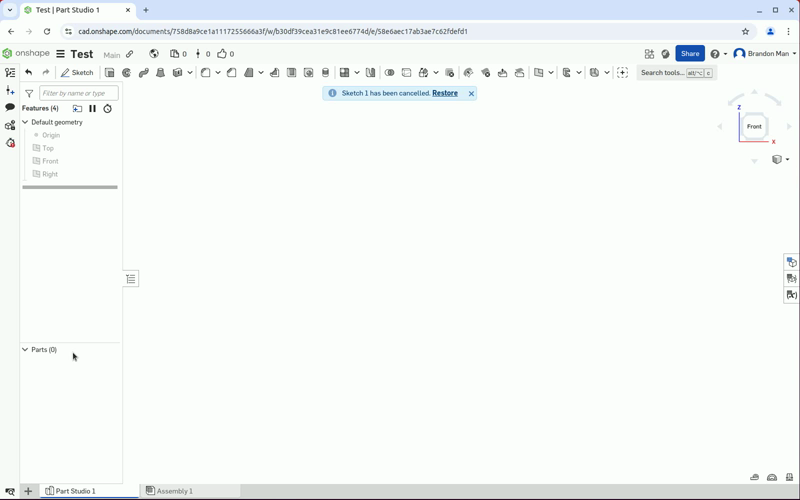
key(shift+s)
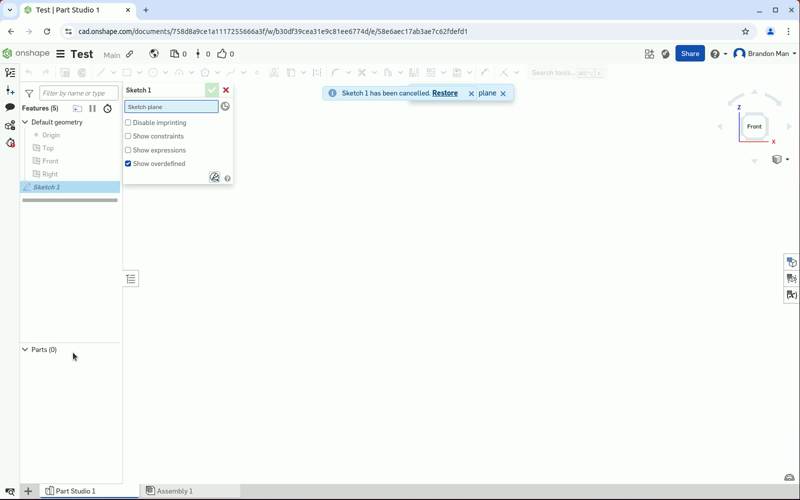
mouse_move(73, 163)
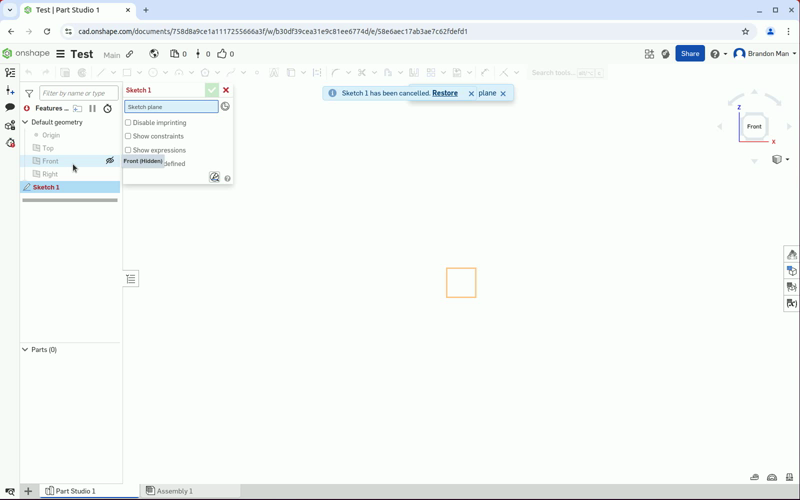
click(73, 163)
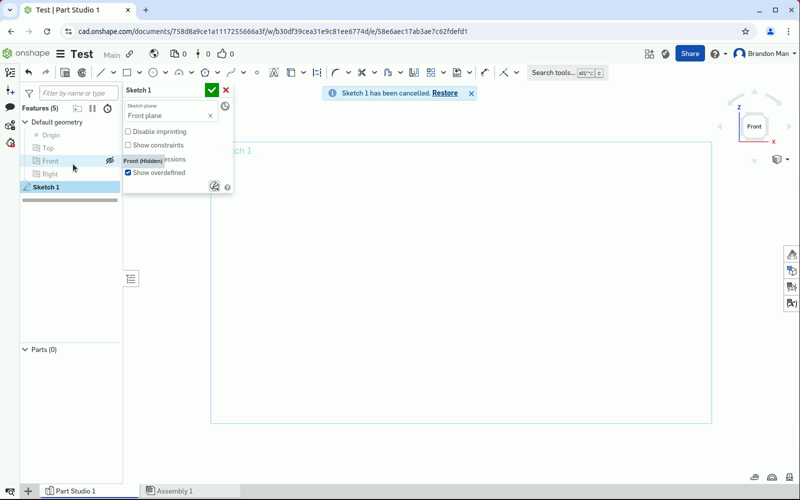
mouse_move(73, 352)
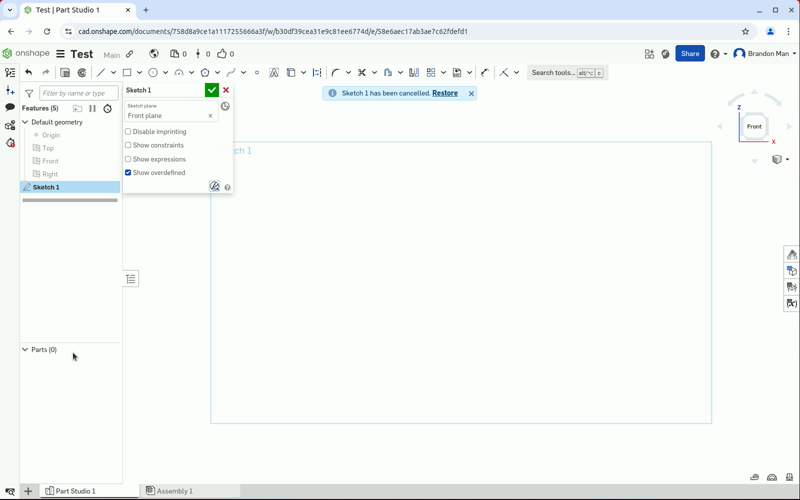
key(y)
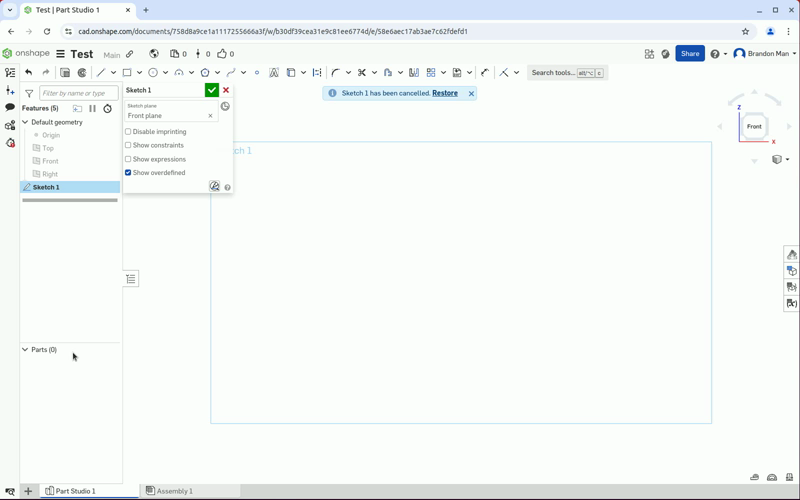
key(c)
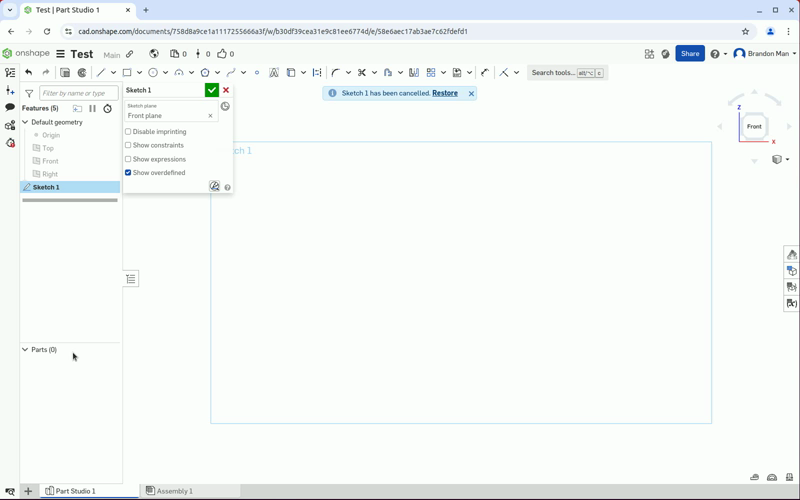
key_down(shift)
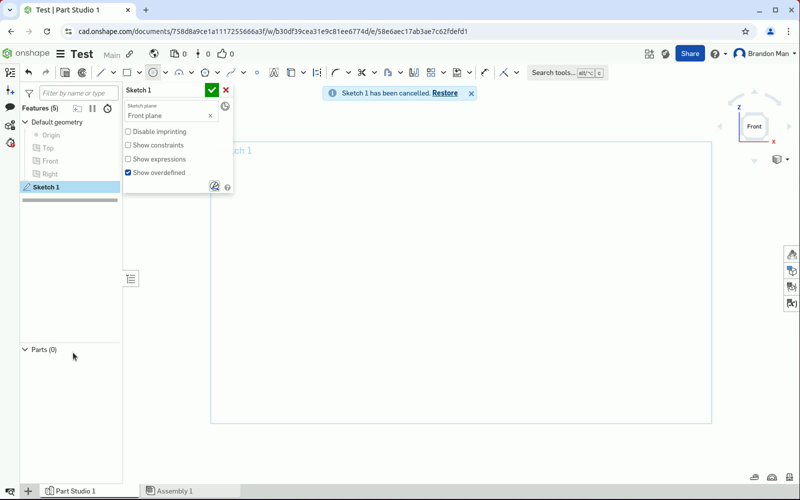
mouse_move(559, 233)
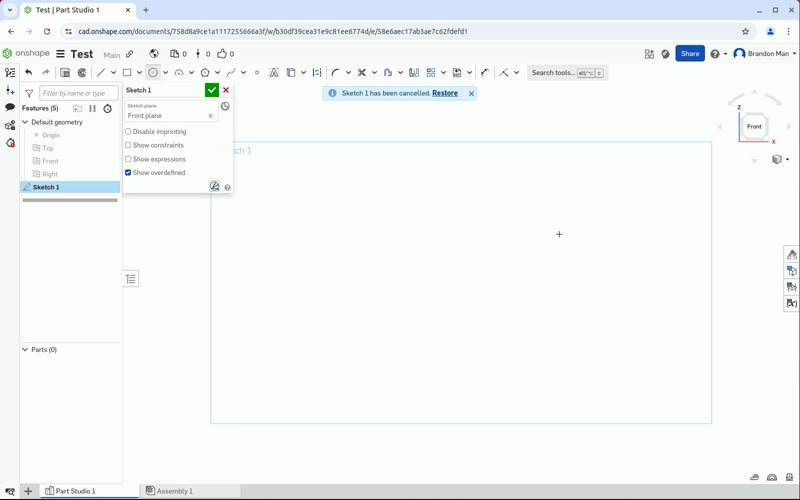
click(559, 233)
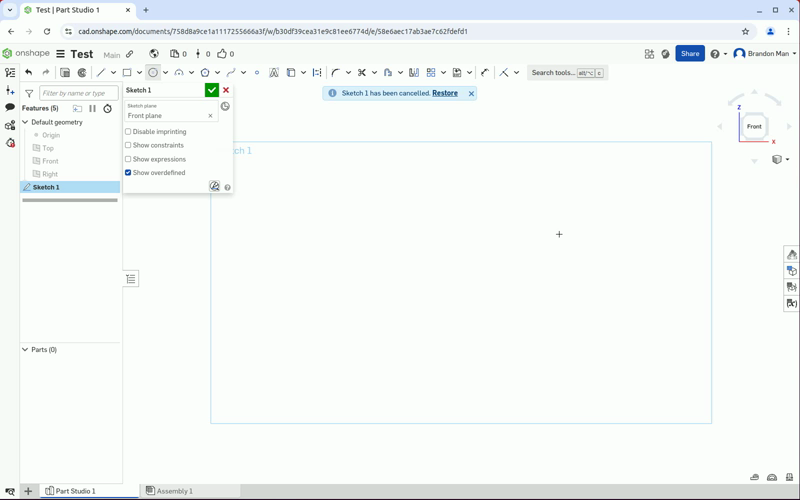
key_up(shift)
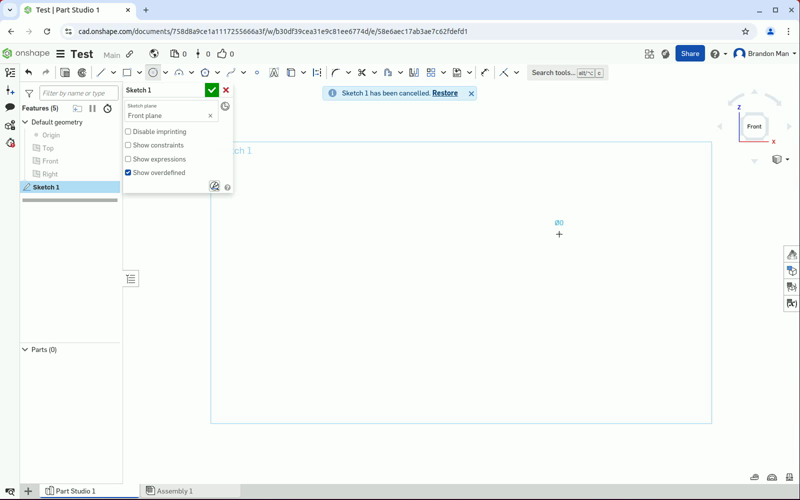
mouse_move(574, 233)
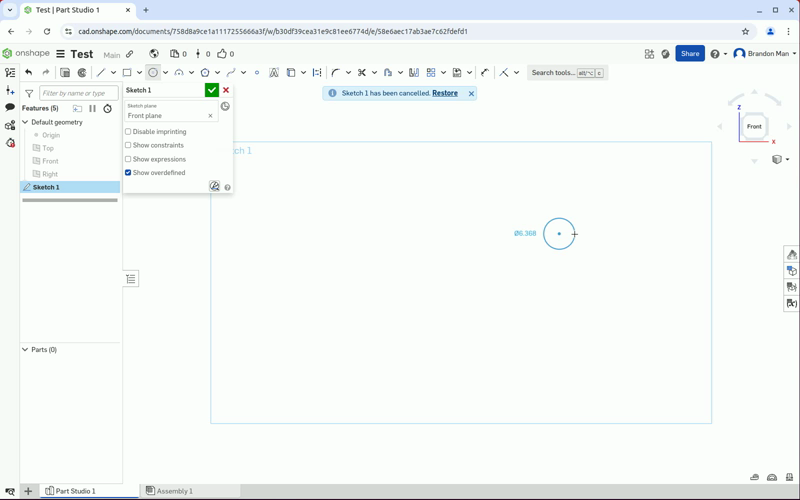
click(574, 233)
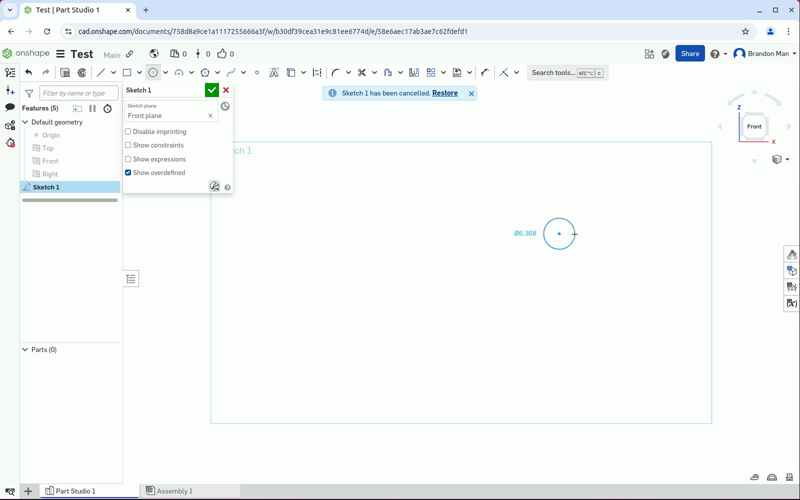
key(esc)
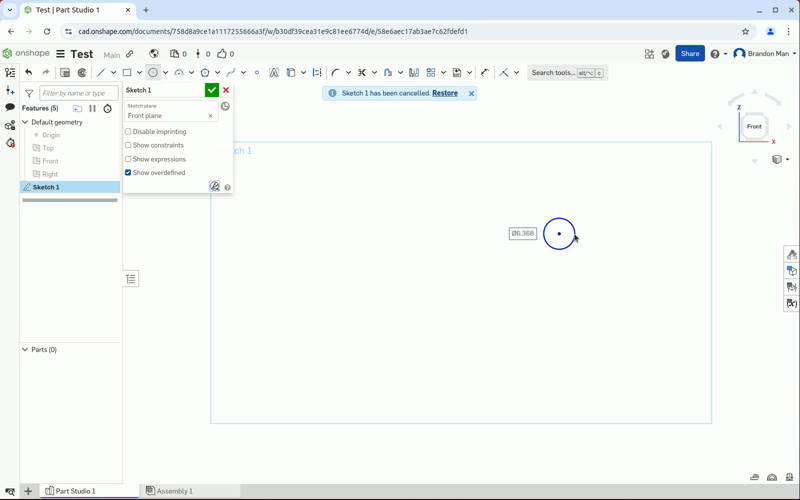
mouse_move(546, 232)
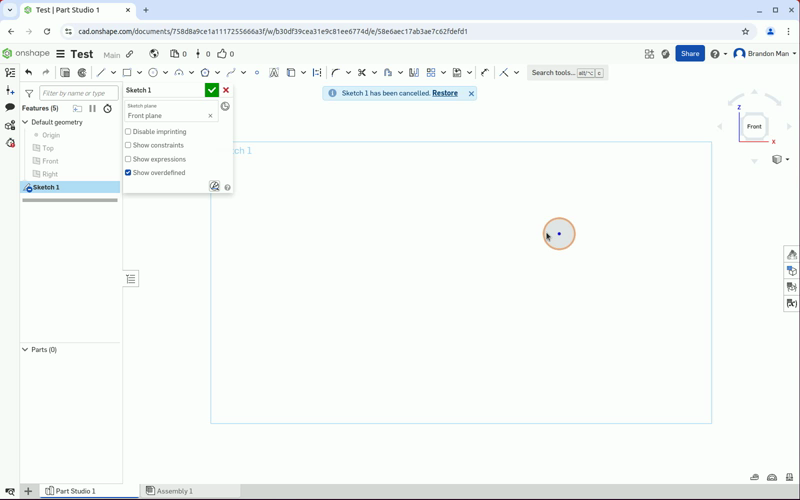
scroll(6)
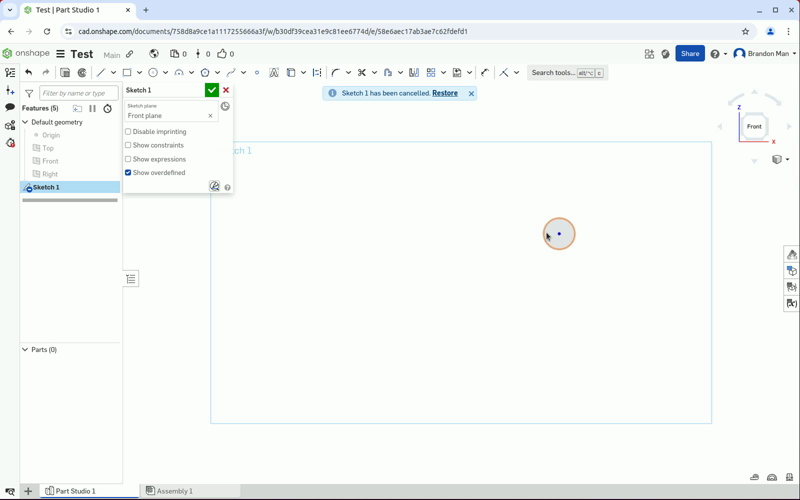
scroll(6)
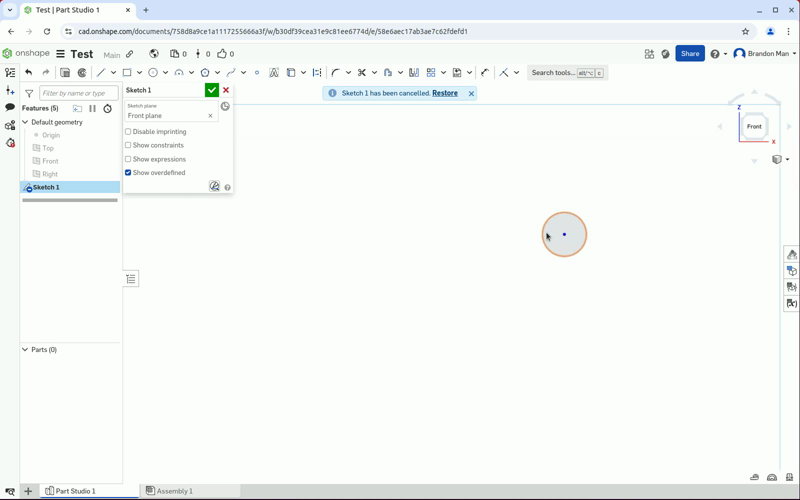
scroll(6)
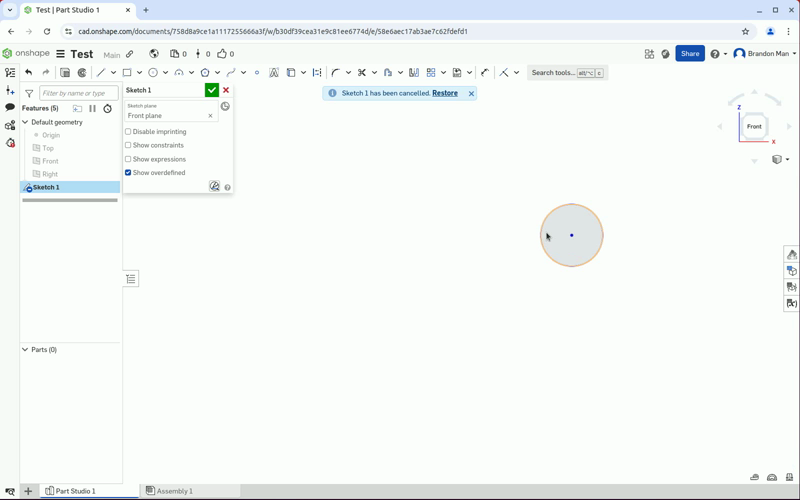
scroll(6)
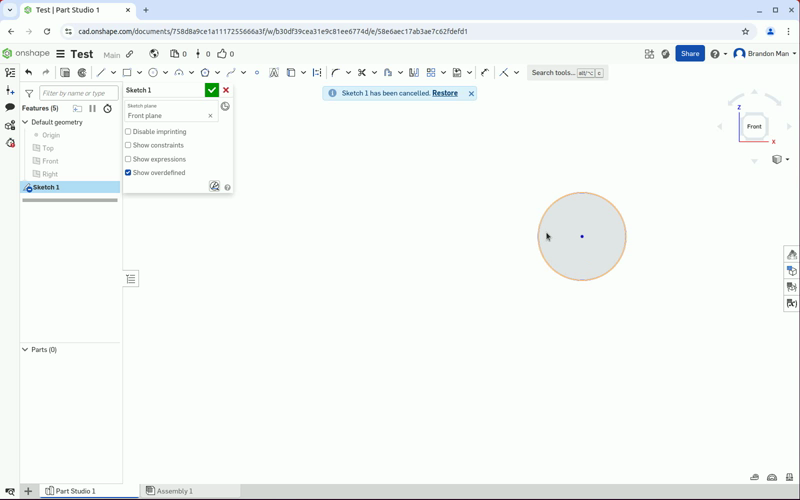
scroll(6)
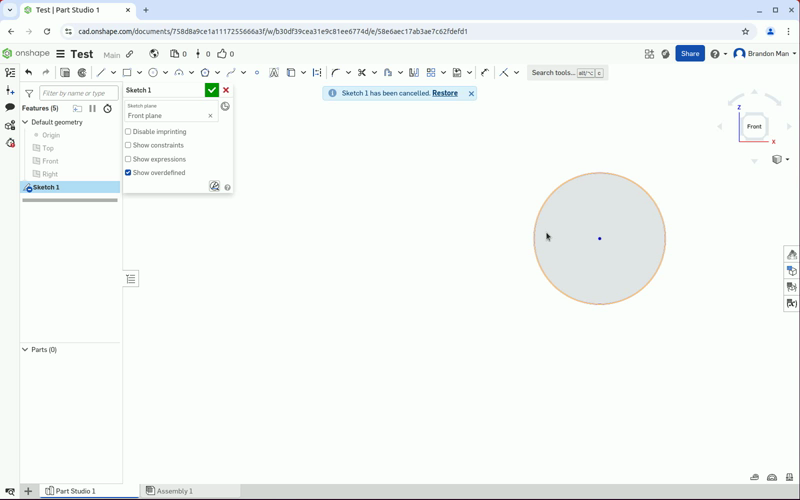
scroll(6)
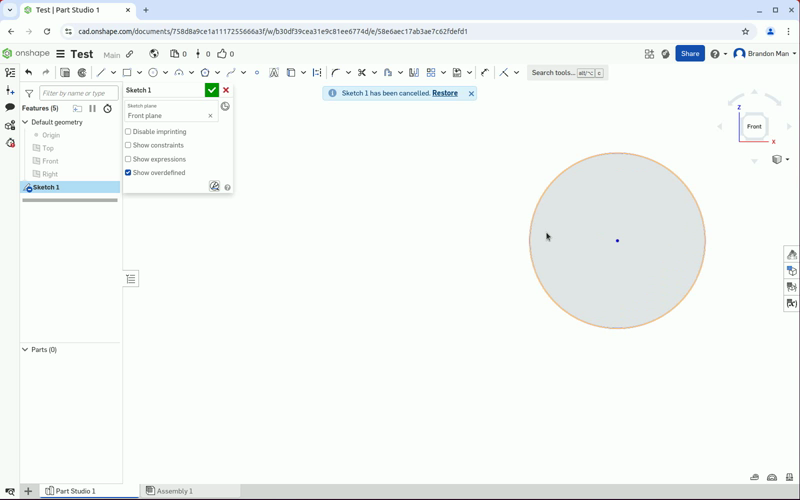
scroll(6)
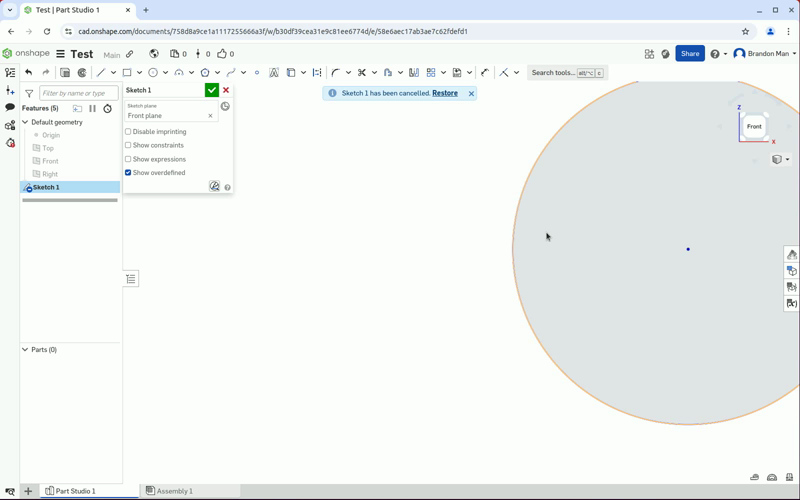
click(546, 232)
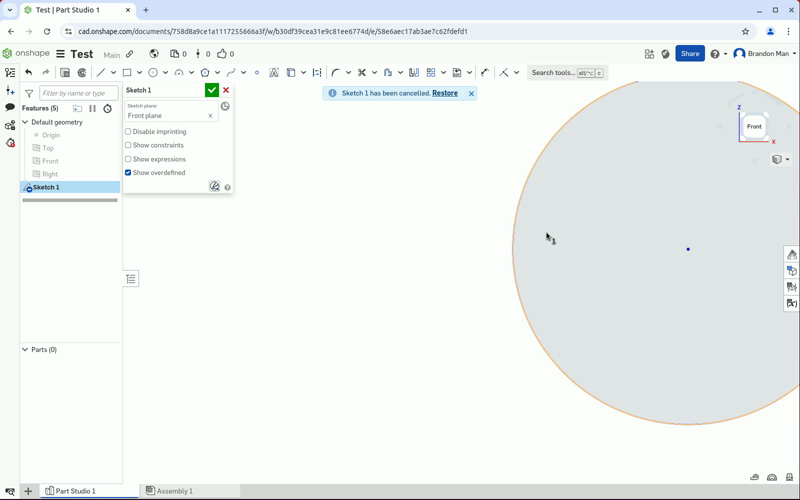
scroll(-6)
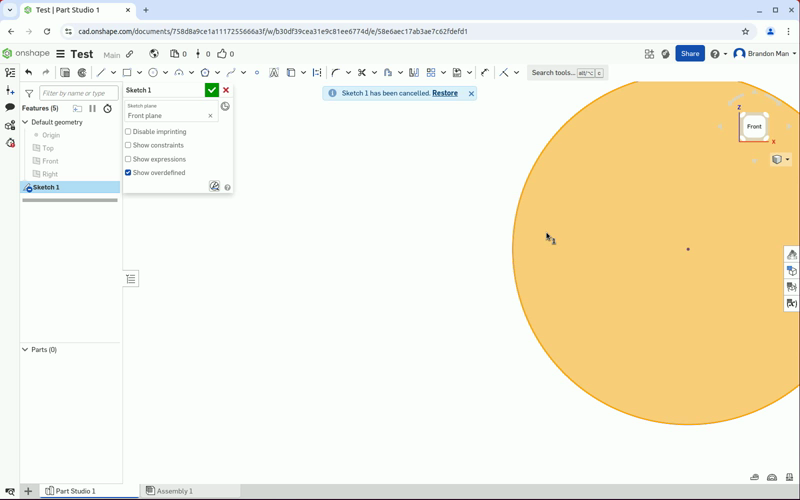
scroll(-6)
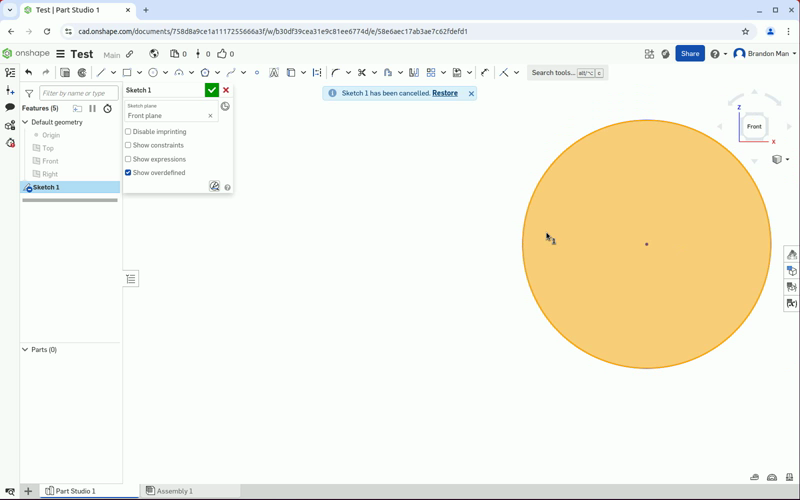
scroll(-6)
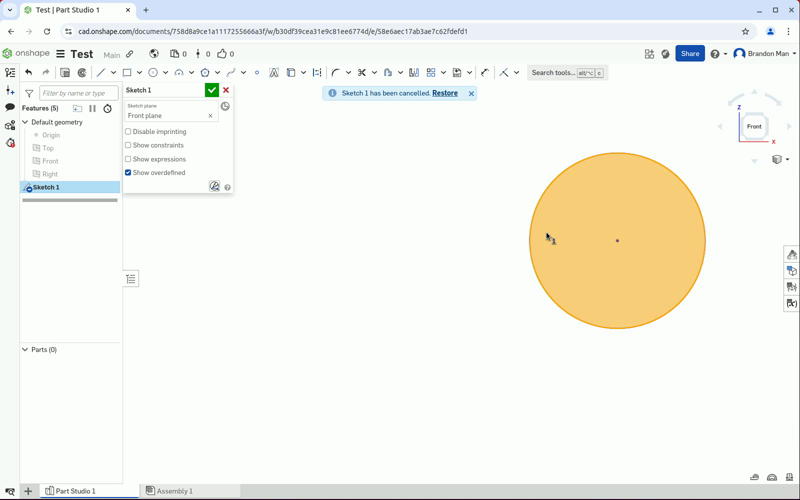
scroll(-6)
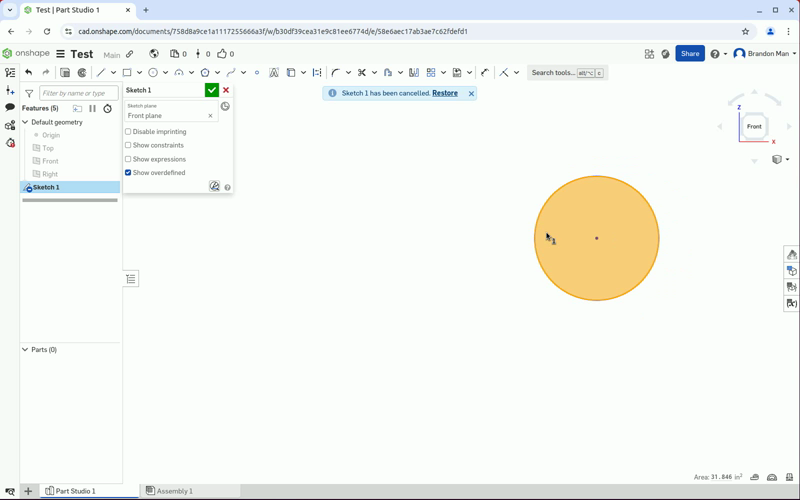
scroll(-6)
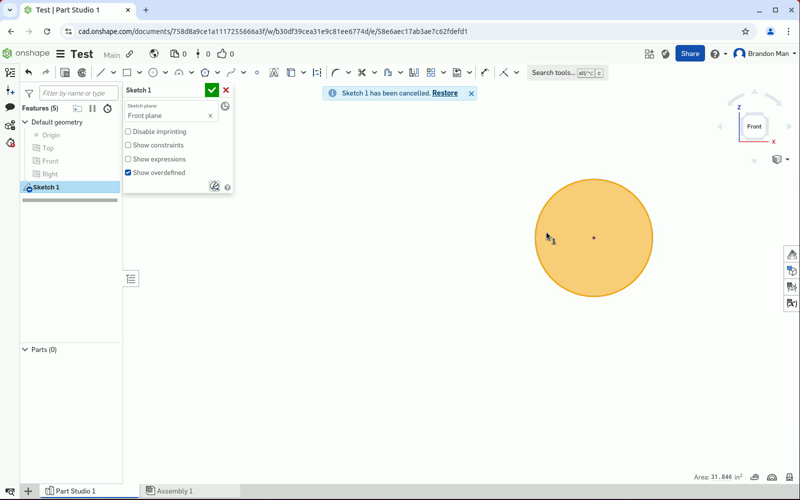
scroll(-6)
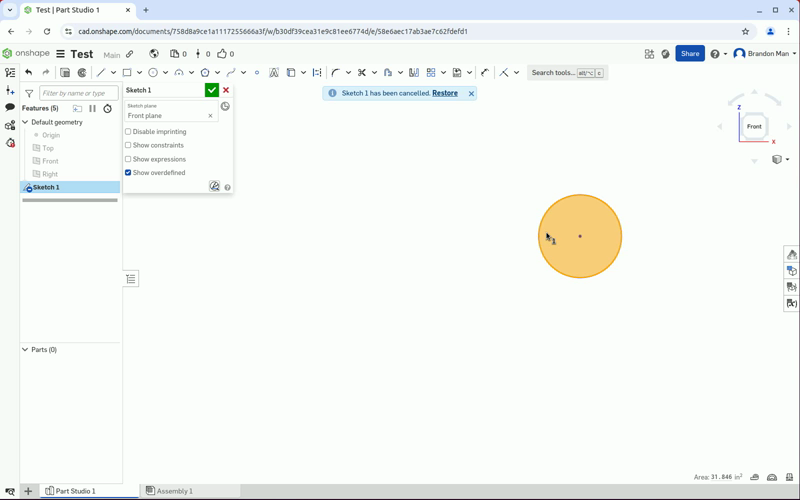
scroll(-6)
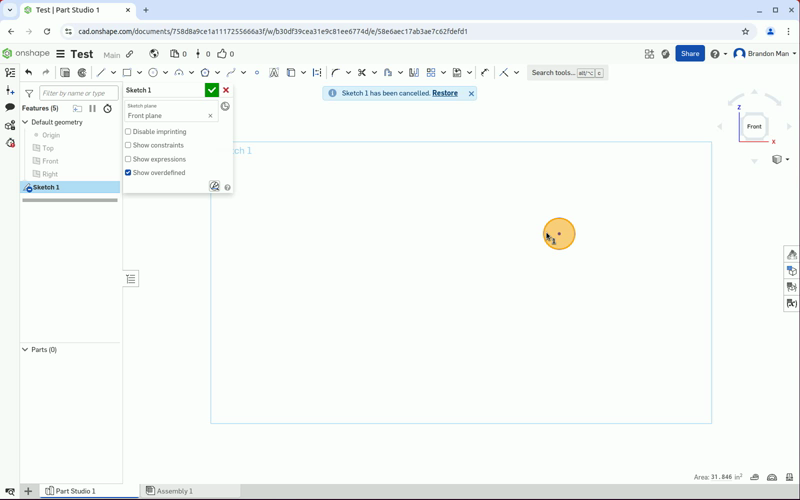
mouse_move(73, 352)
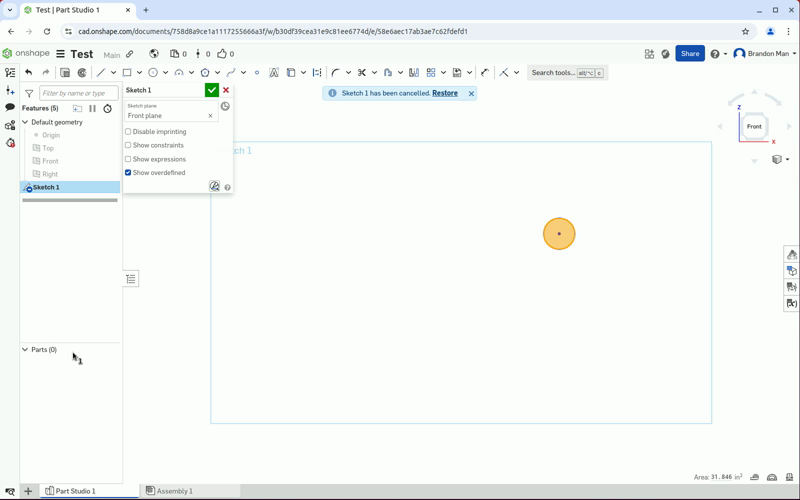
key(shift+y)
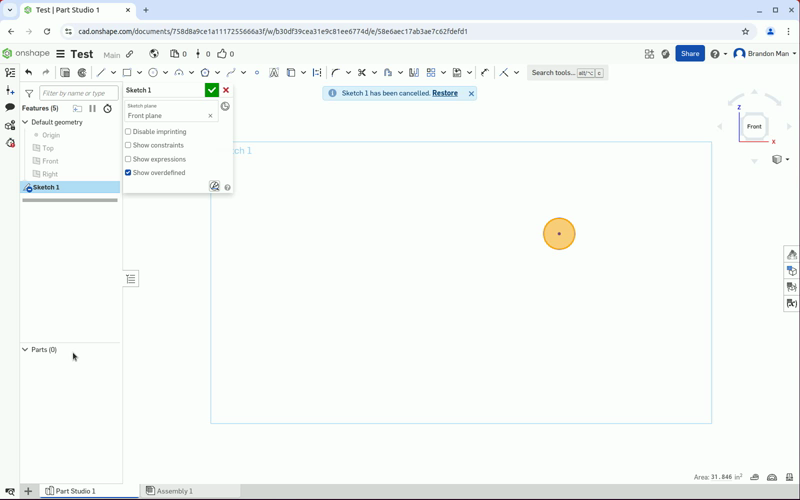
key(shift+e)
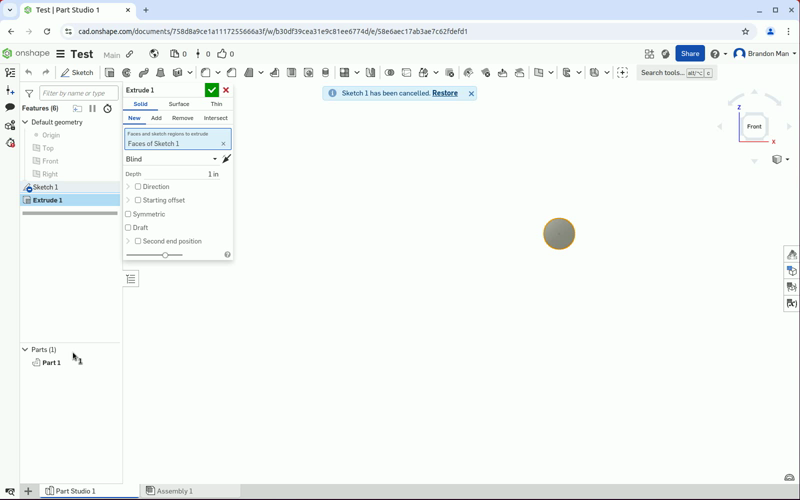
mouse_move(143, 106)
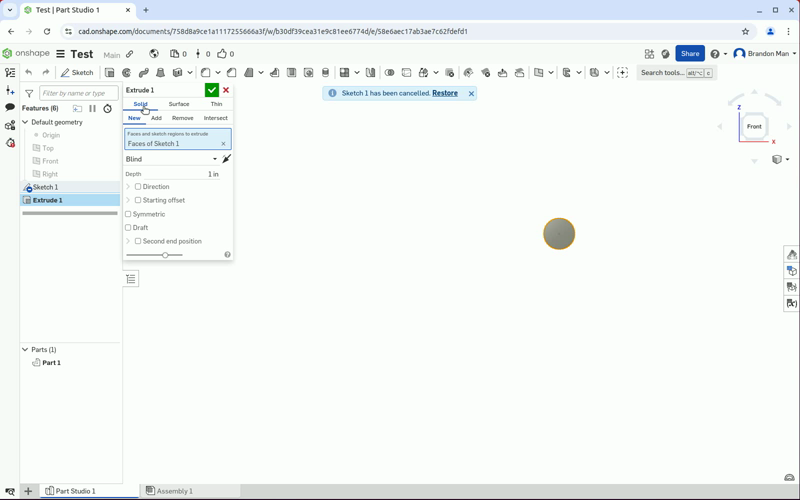
click(143, 106)
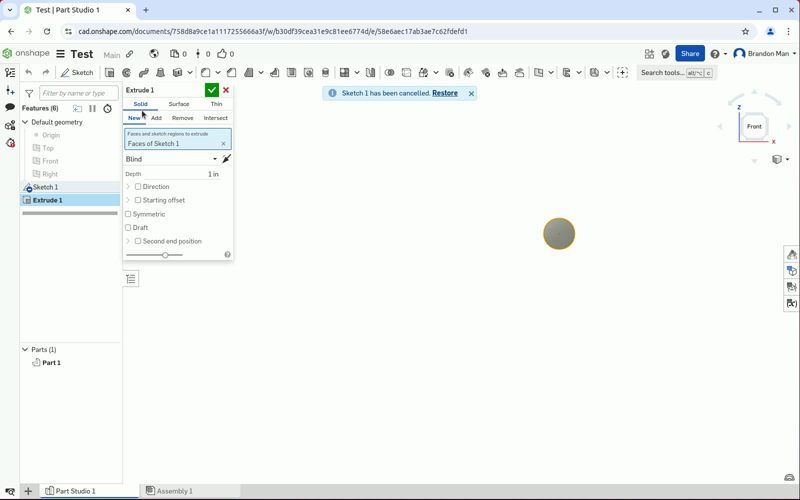
mouse_move(137, 120)
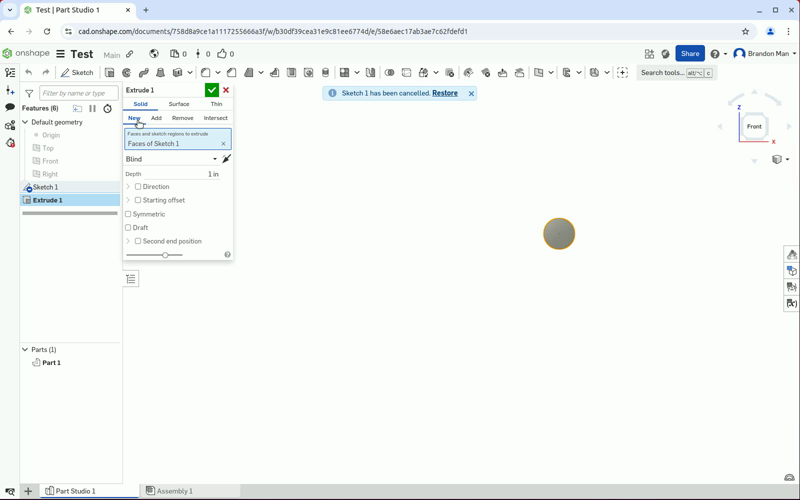
click(137, 120)
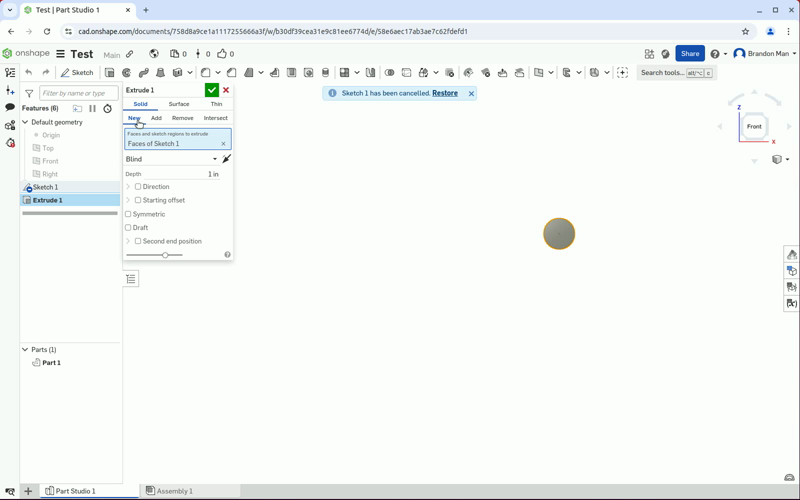
key(tab, 4)
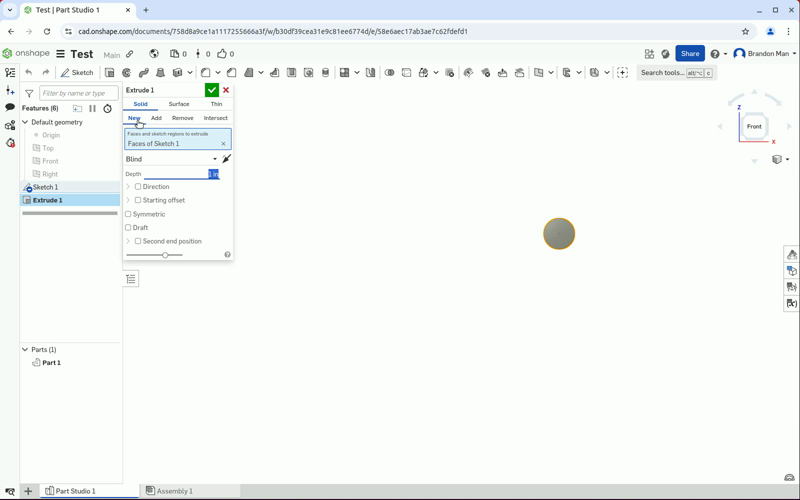
text(-19.979)
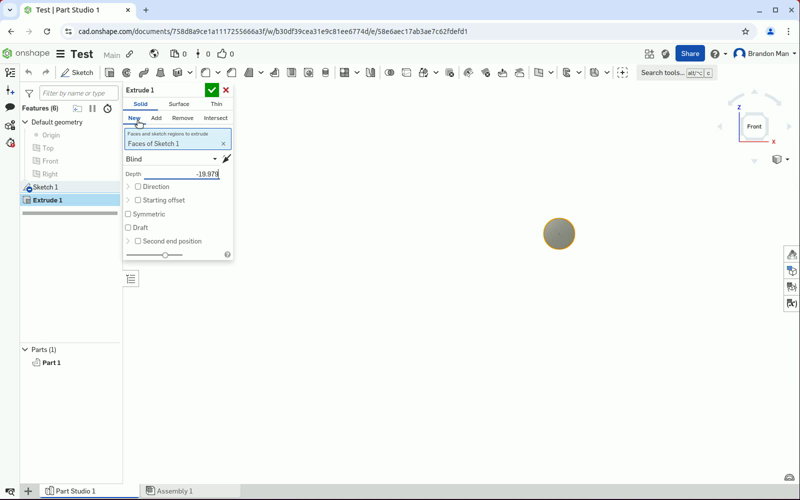
key(enter)
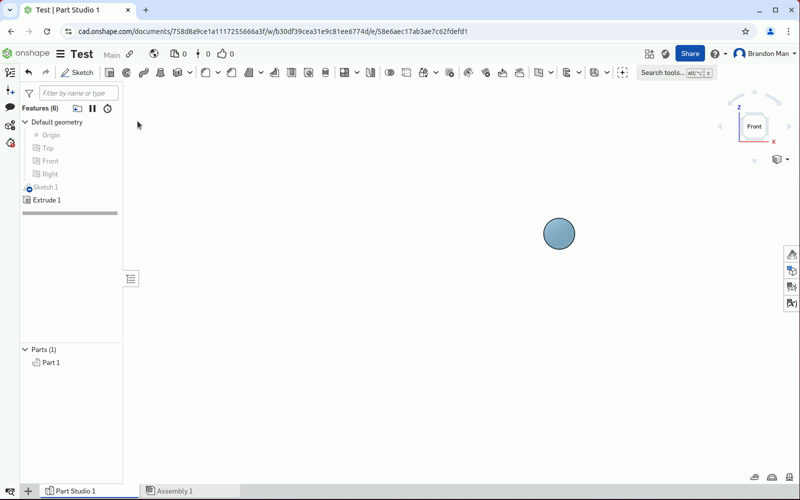
key(shift+h)
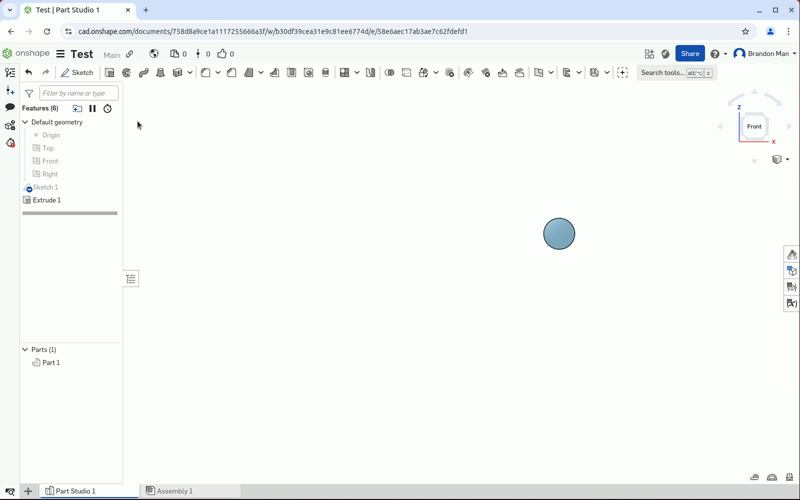
key(shift+h)
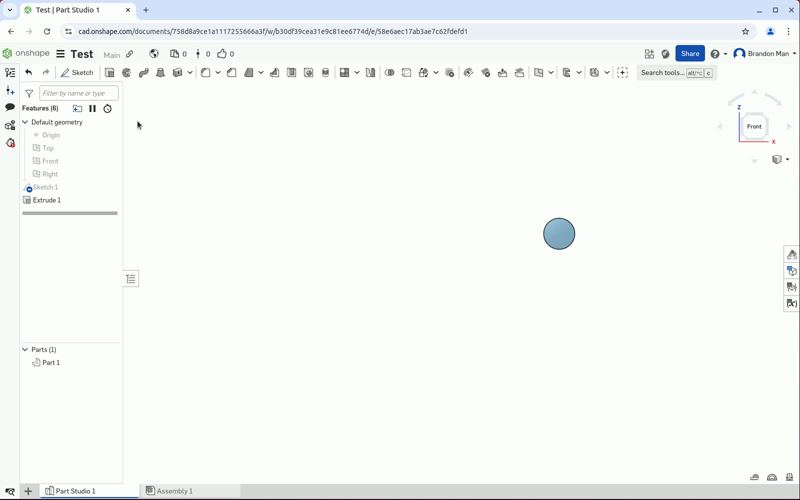
mouse_move(73, 189)
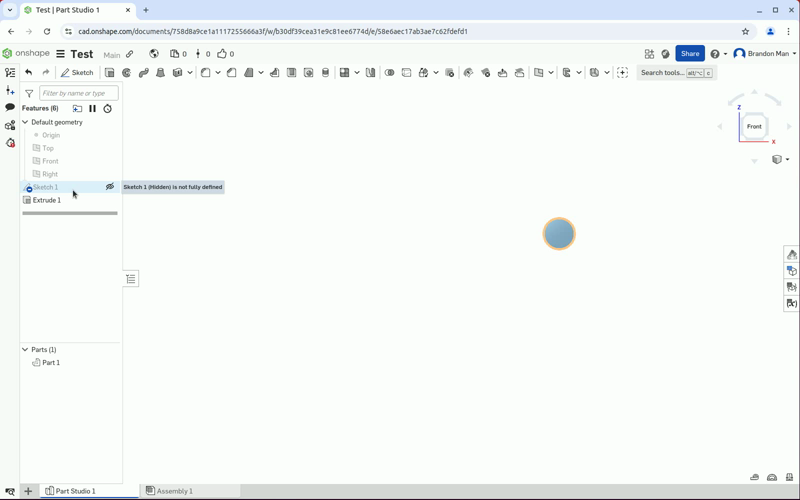
click(73, 189)
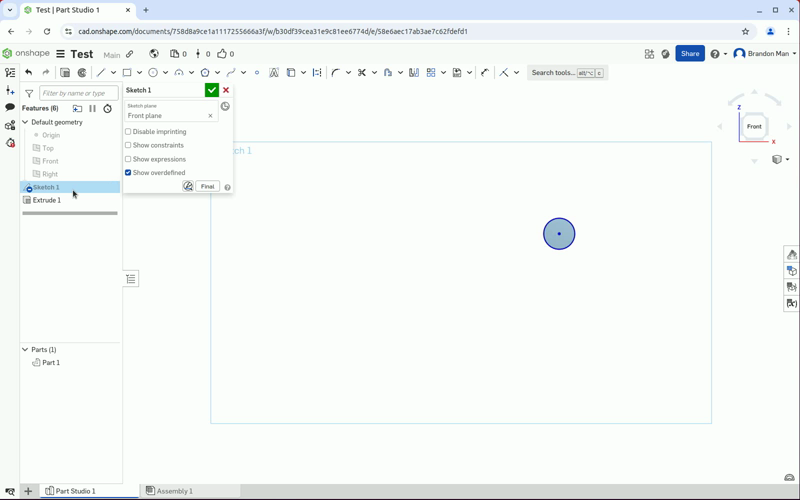
mouse_move(229, 92)
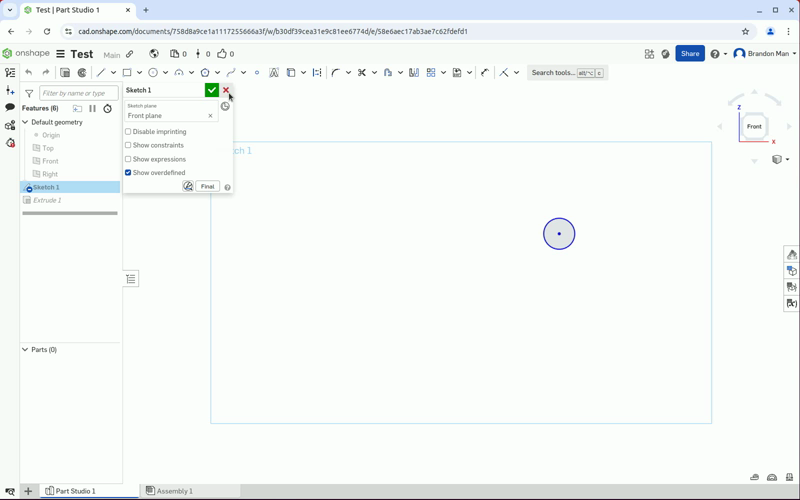
click(229, 92)
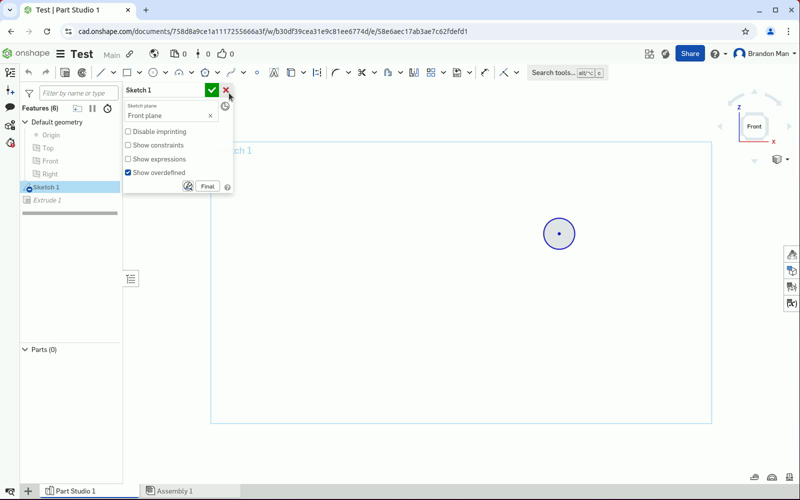
key(shift+s)
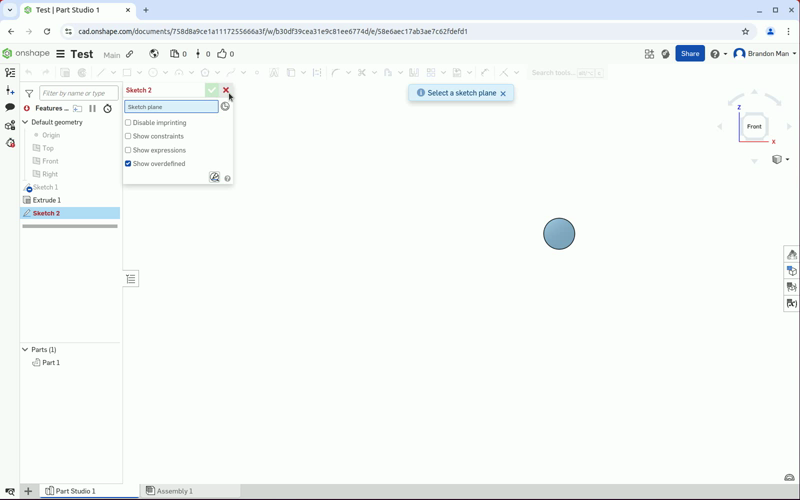
mouse_move(73, 163)
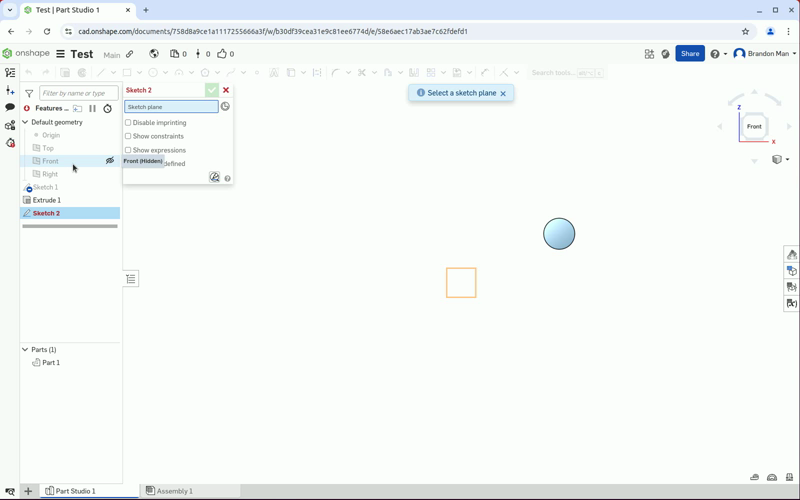
click(73, 163)
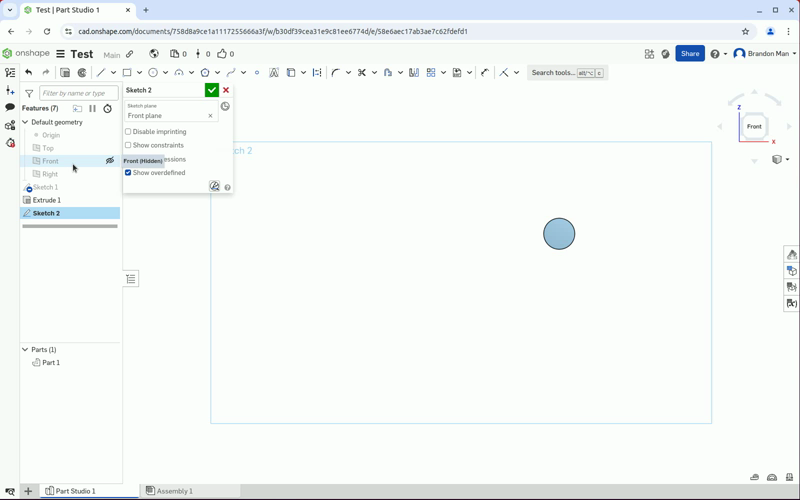
mouse_move(73, 352)
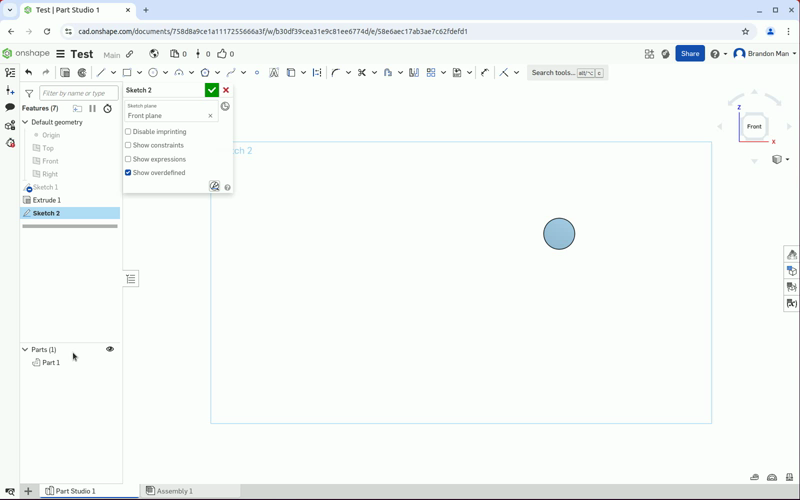
key(y)
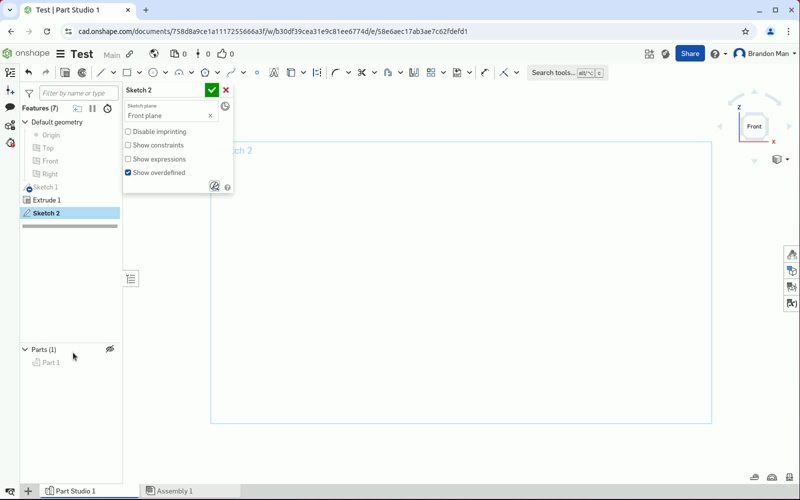
key(c)
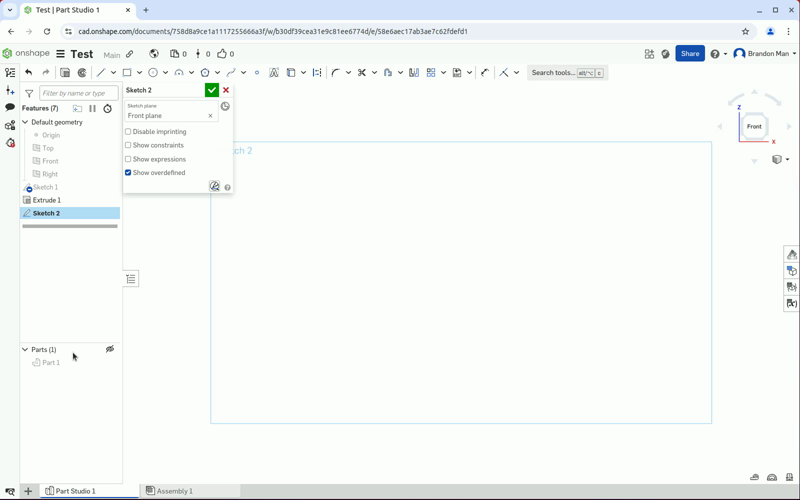
key_down(shift)
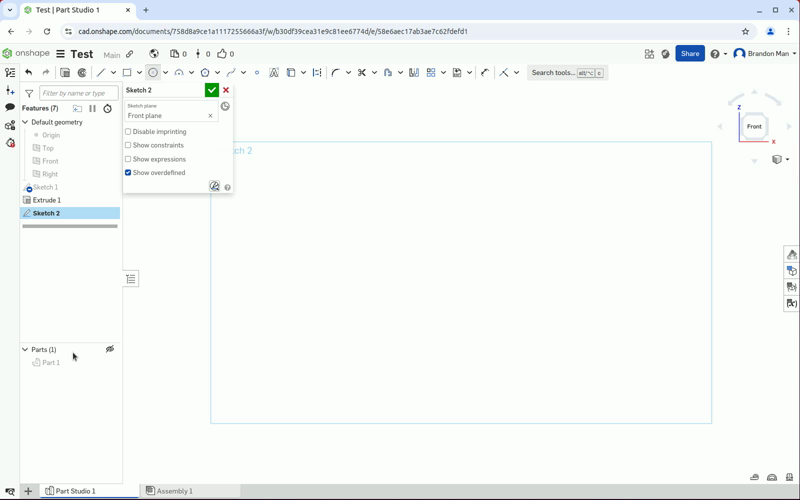
mouse_move(473, 233)
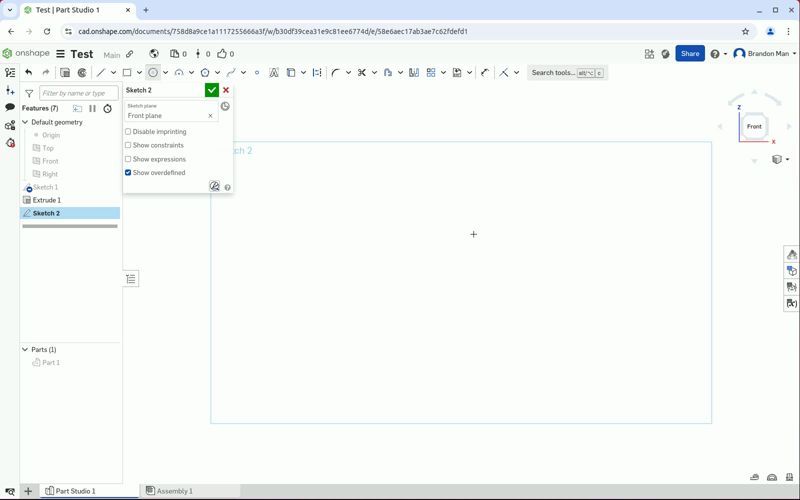
click(473, 233)
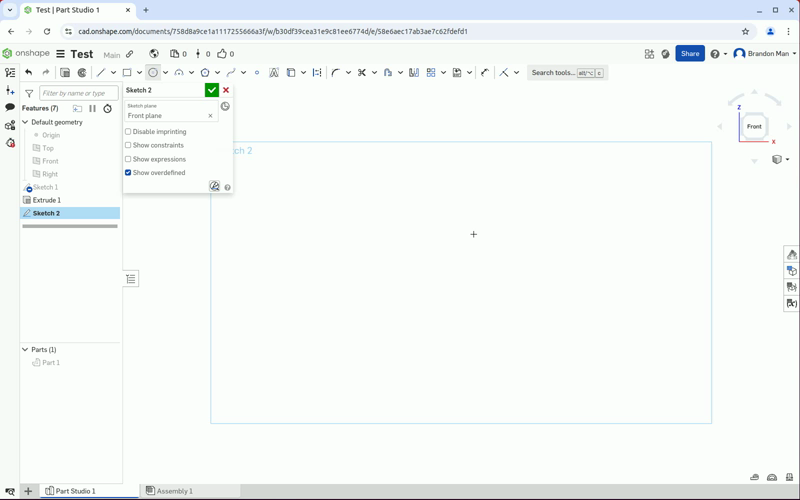
key_up(shift)
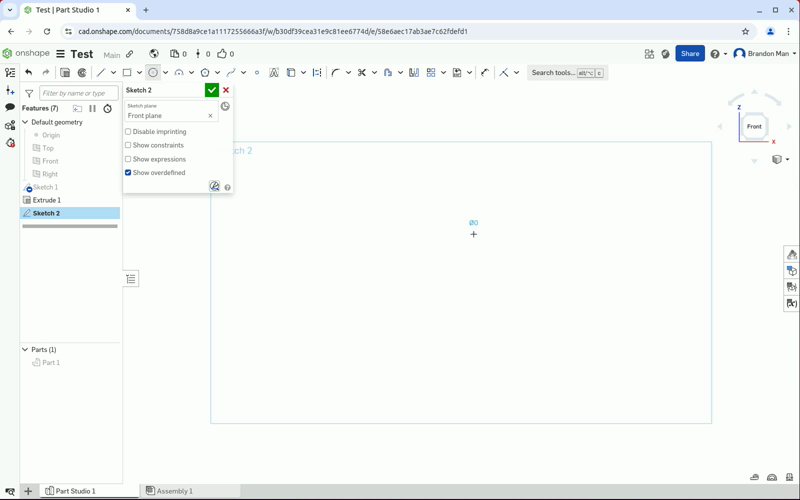
mouse_move(488, 233)
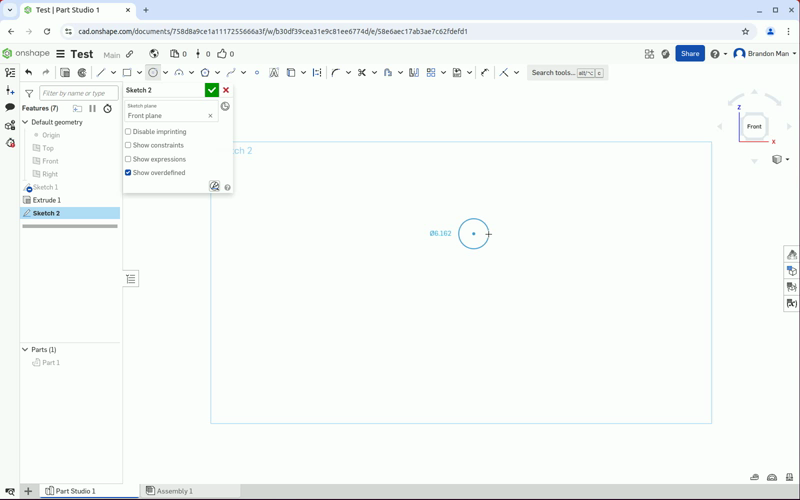
click(488, 233)
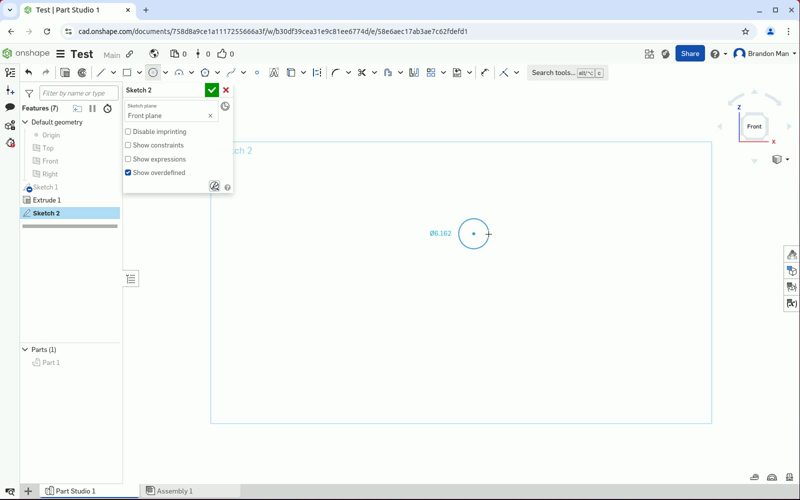
key(esc)
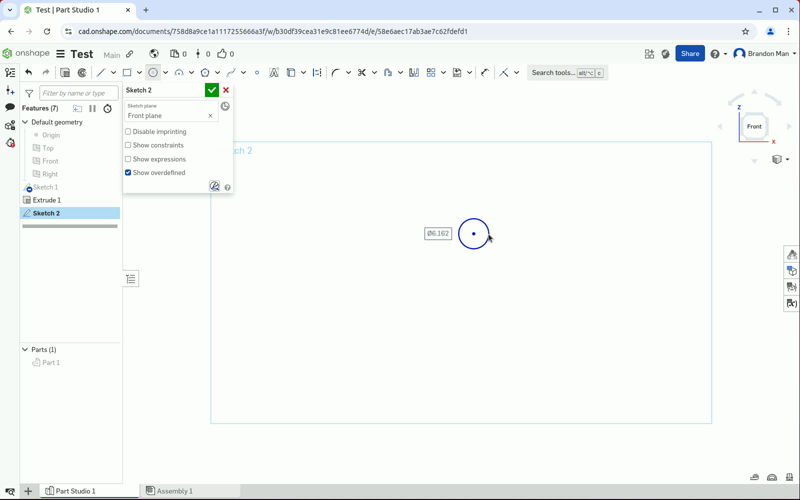
mouse_move(473, 222)
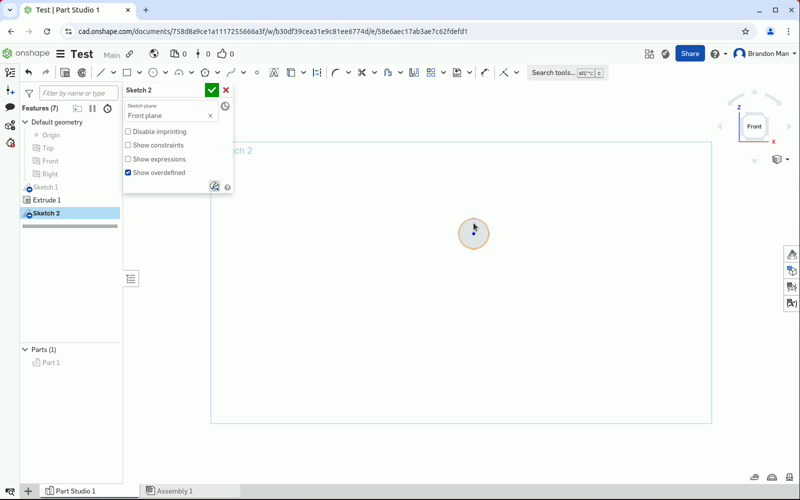
scroll(6)
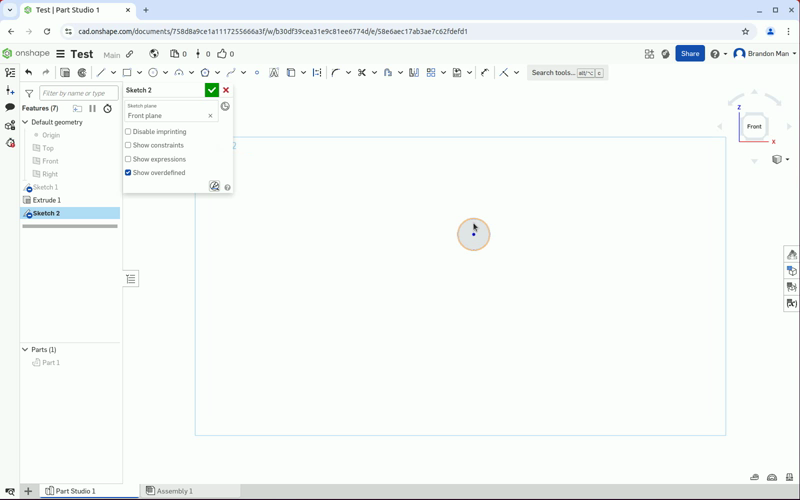
scroll(6)
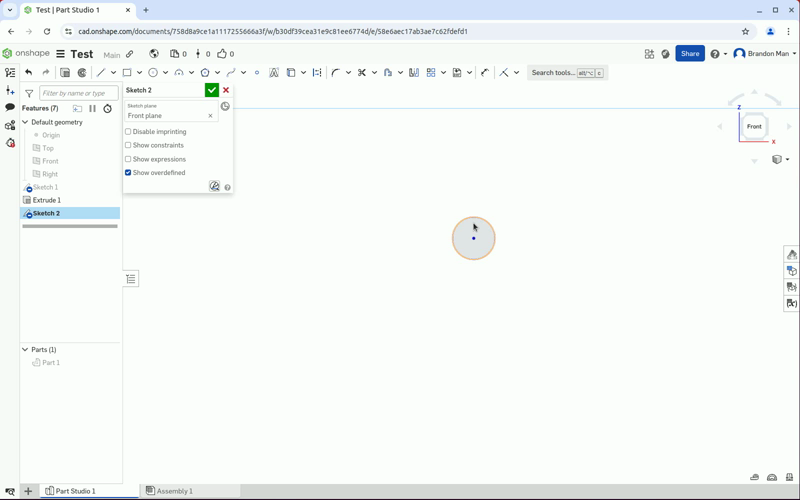
scroll(6)
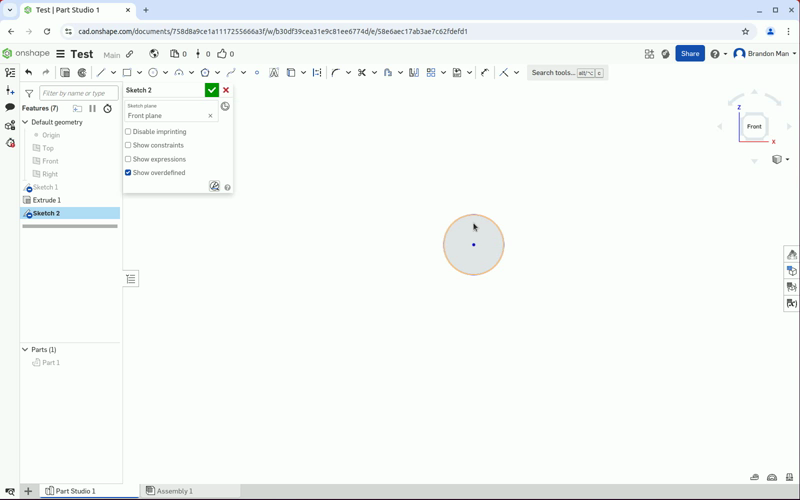
scroll(6)
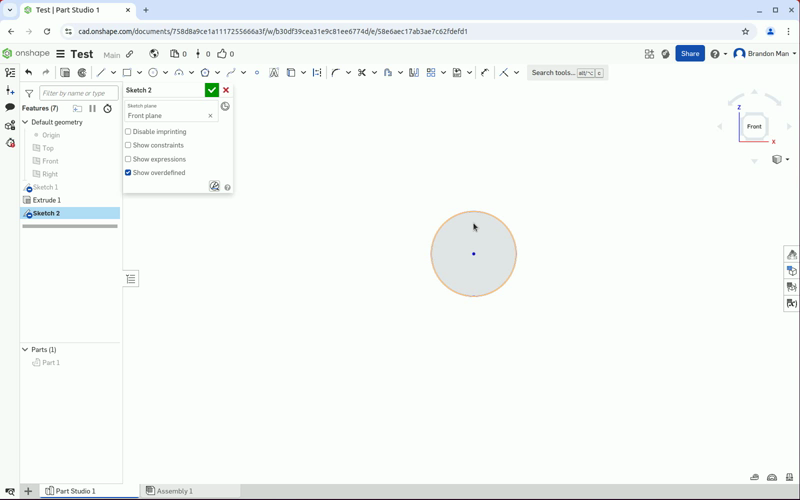
scroll(6)
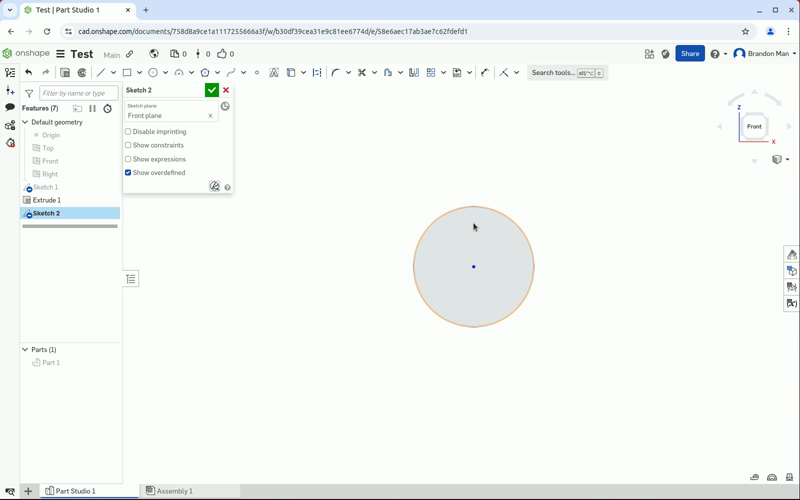
scroll(6)
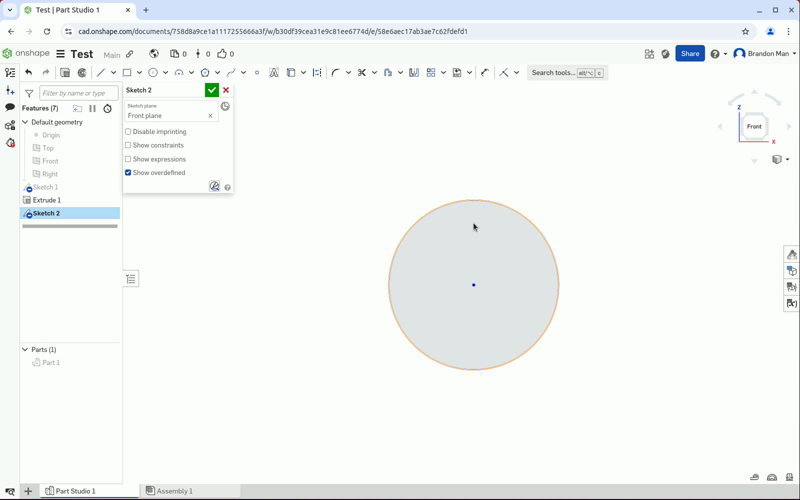
scroll(6)
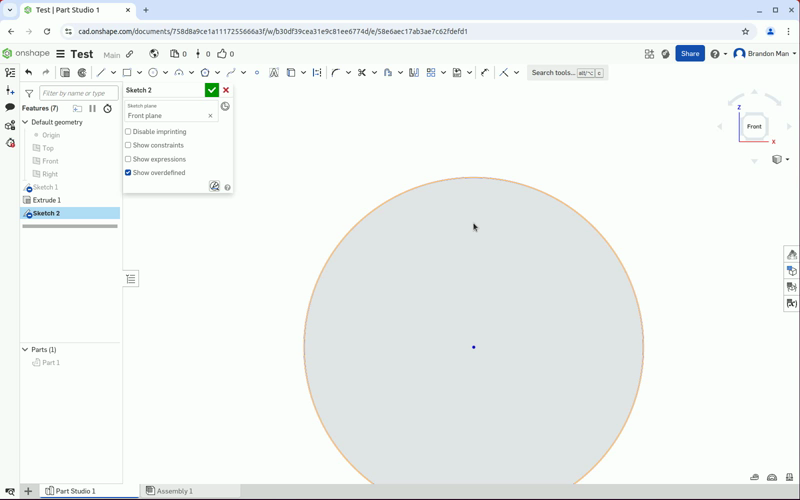
click(473, 222)
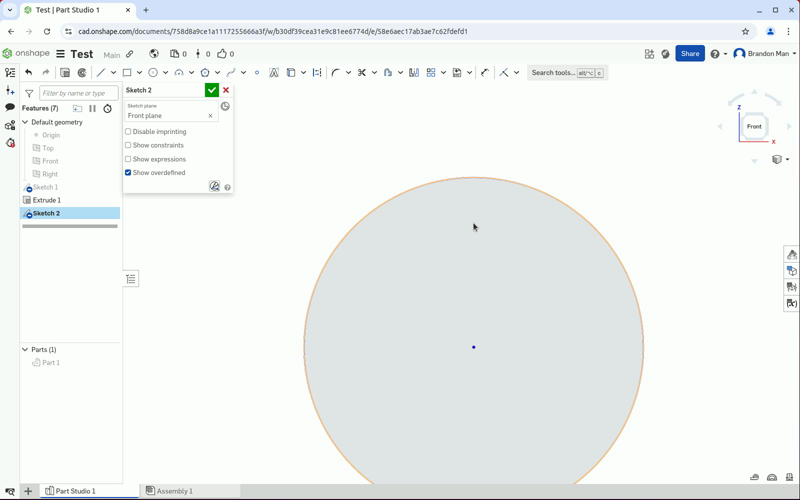
scroll(-6)
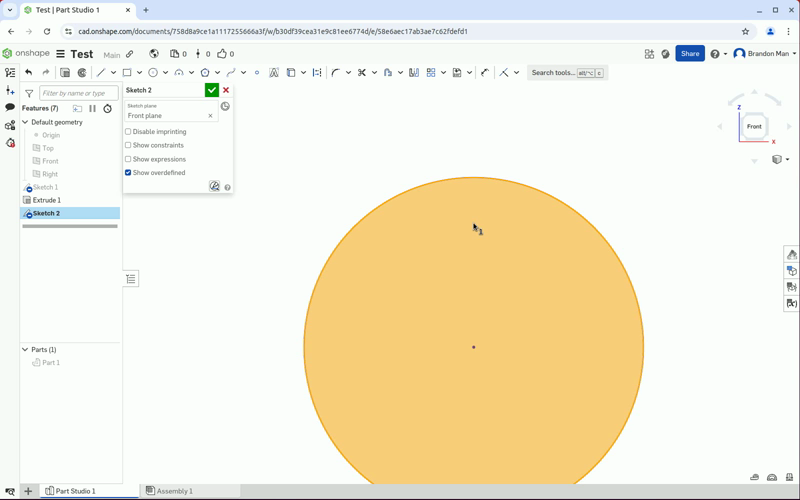
scroll(-6)
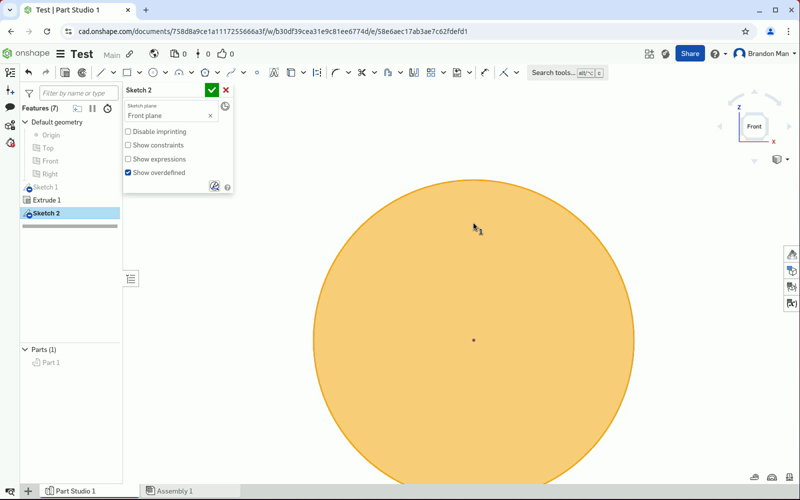
scroll(-6)
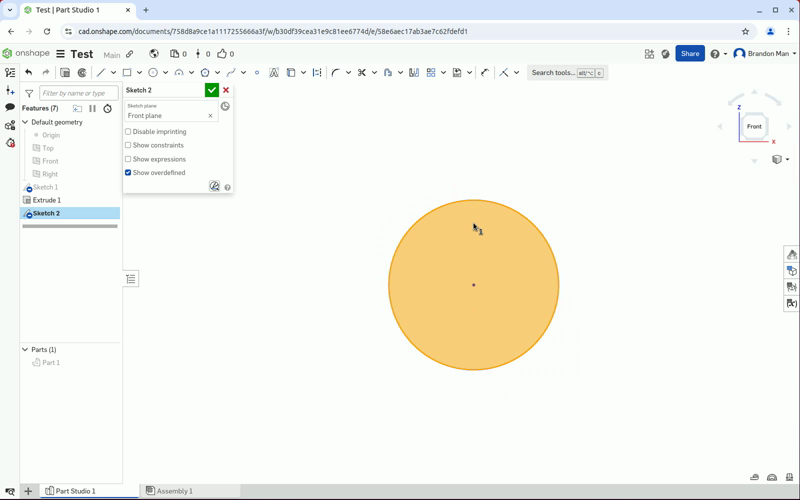
scroll(-6)
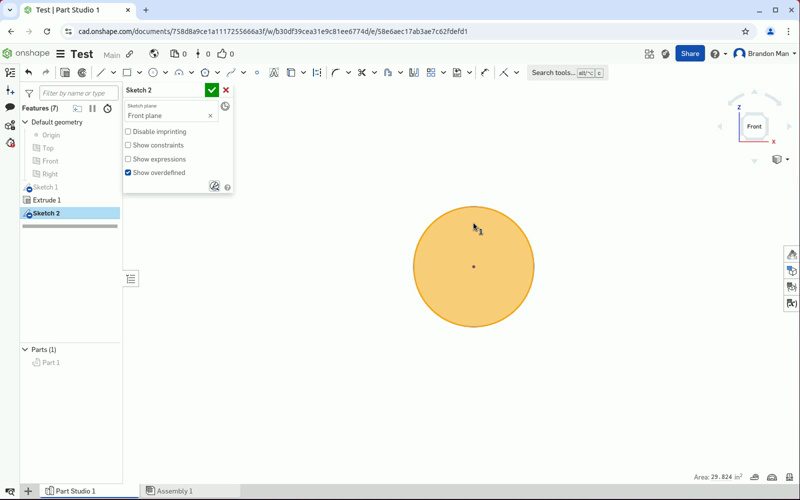
scroll(-6)
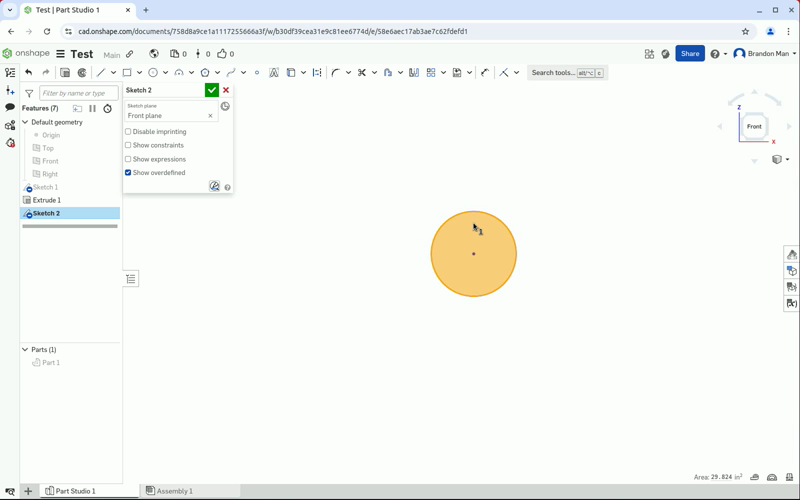
scroll(-6)
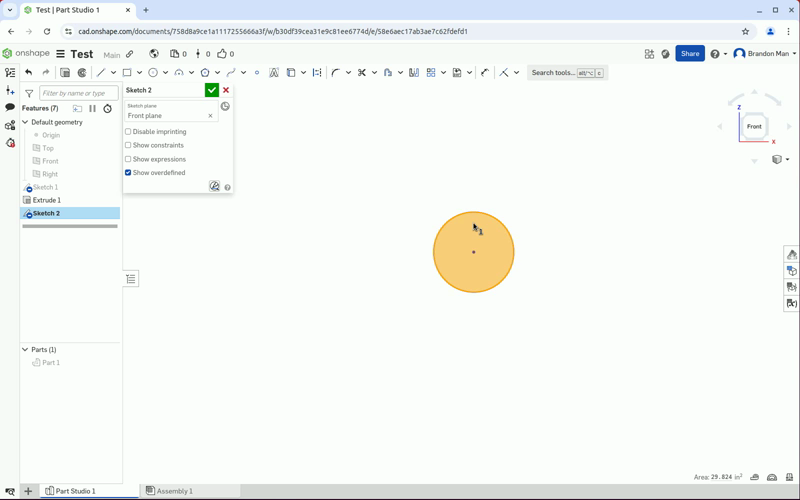
scroll(-6)
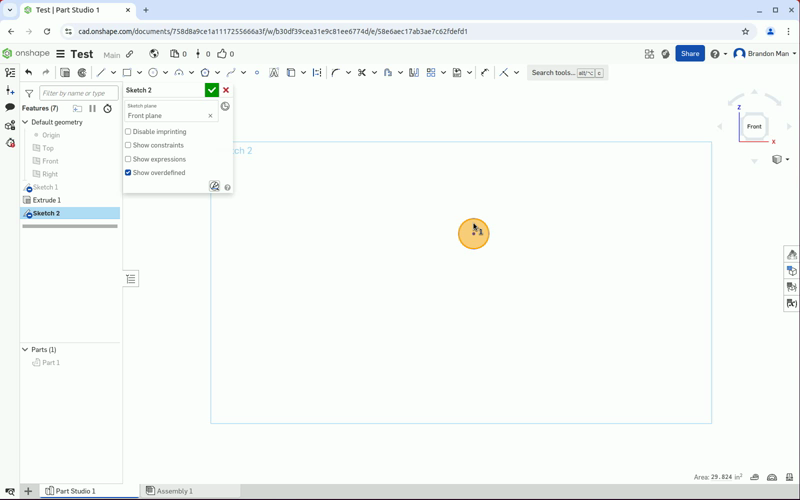
mouse_move(73, 352)
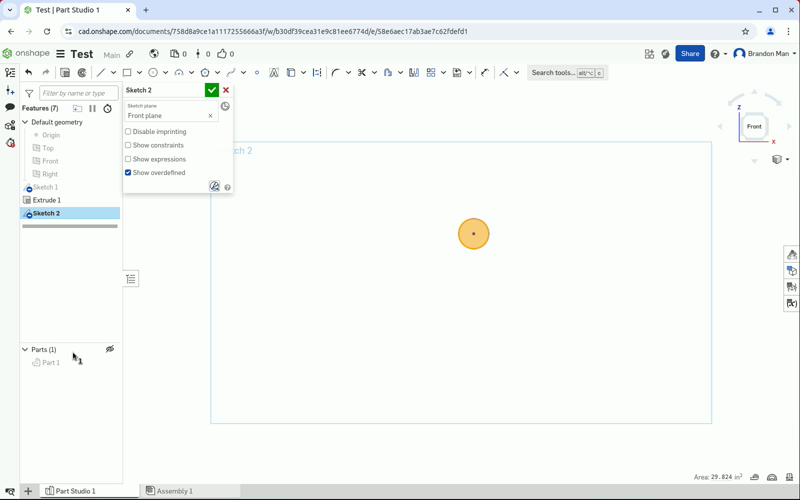
key(shift+y)
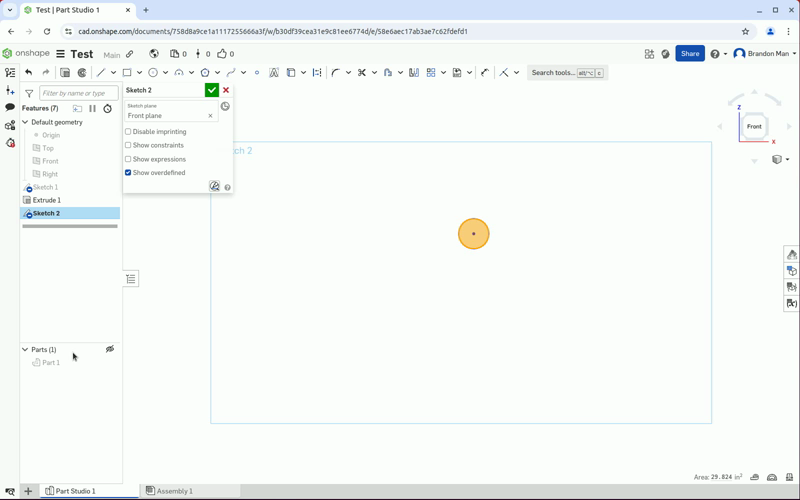
key(shift+e)
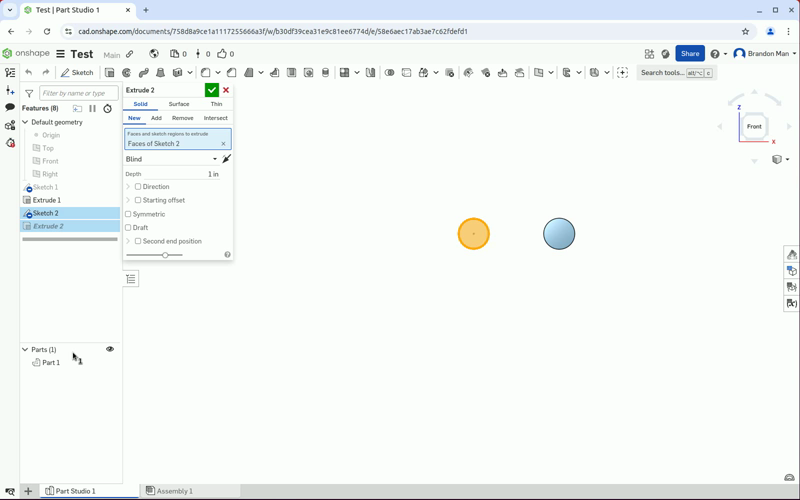
mouse_move(143, 106)
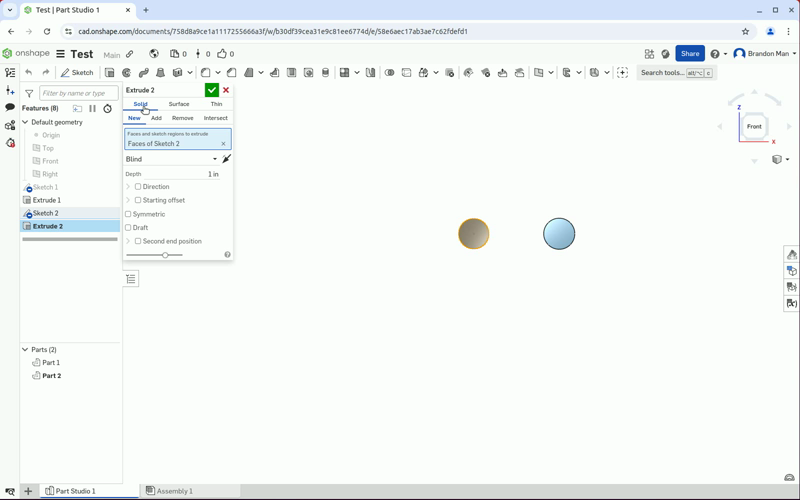
click(143, 106)
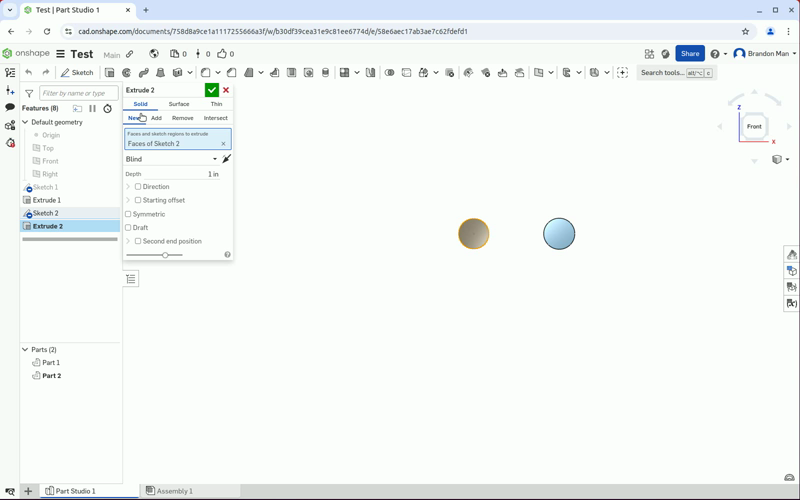
mouse_move(137, 120)
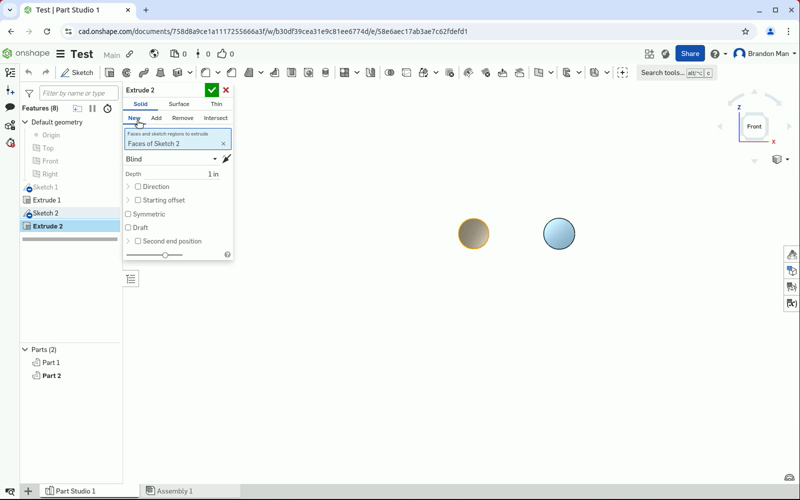
click(137, 120)
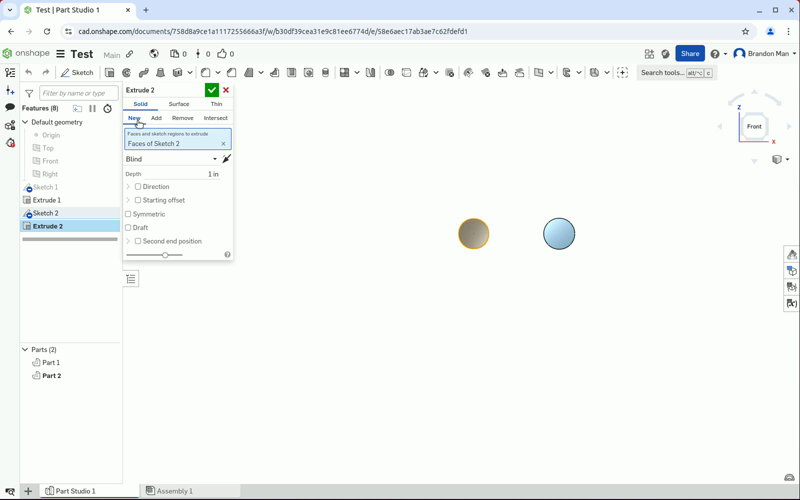
key(tab, 4)
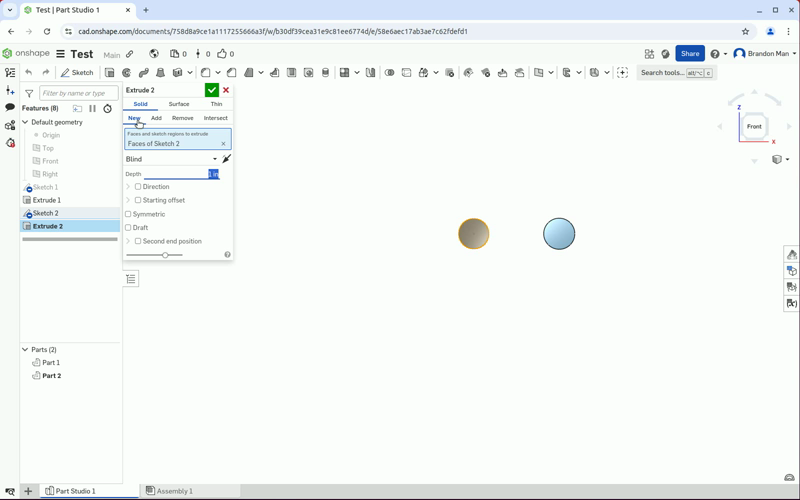
text(-19.979)
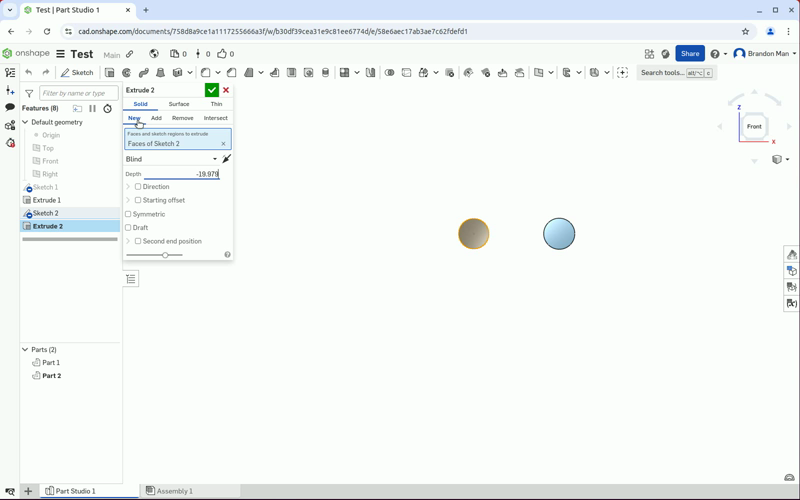
key(enter)
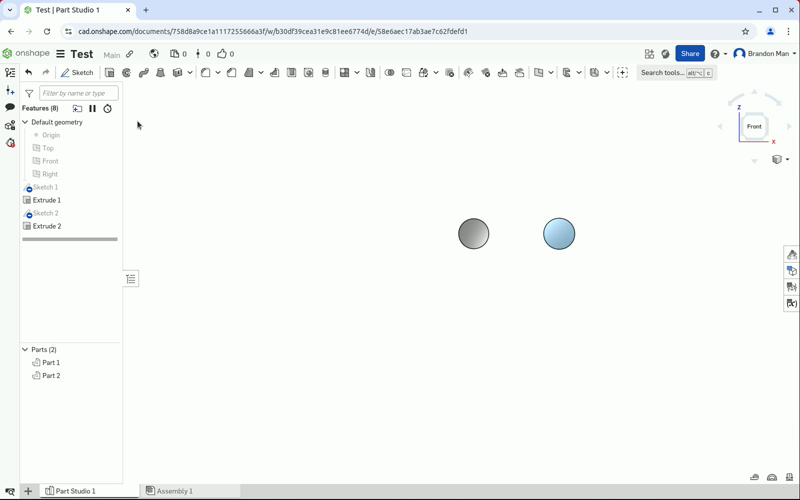
key(shift+h)
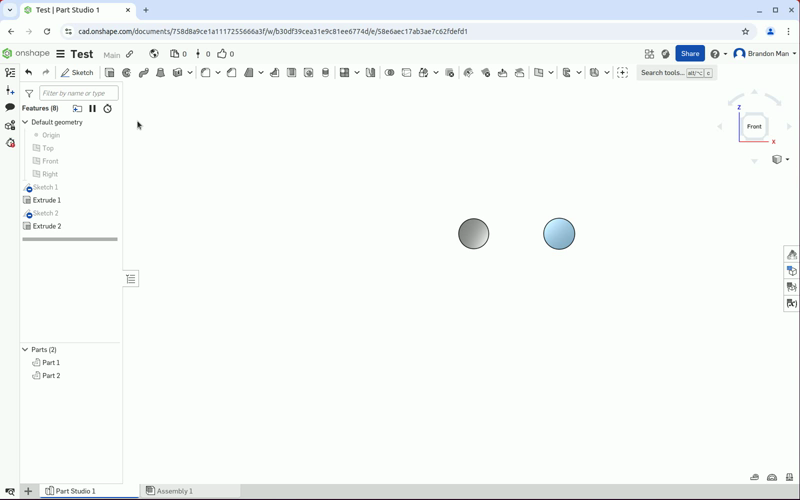
key(shift+h)
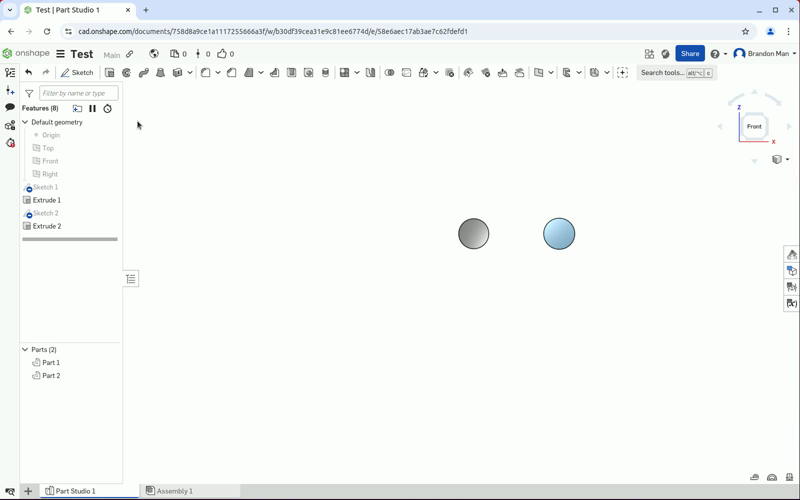
mouse_move(73, 189)
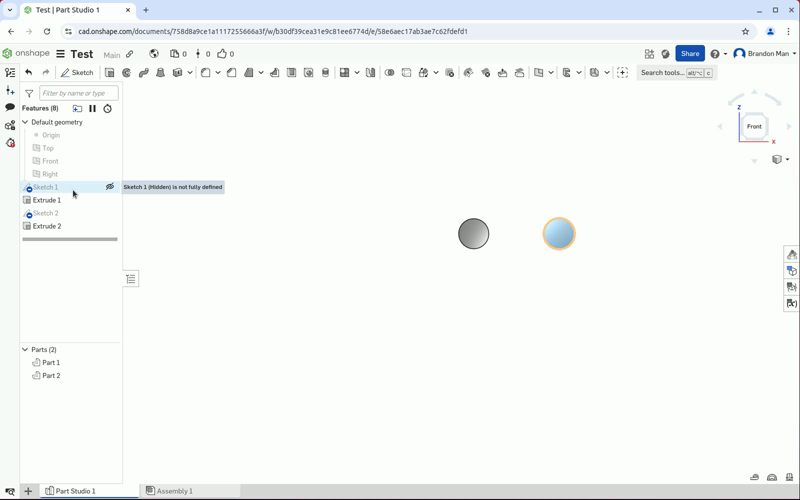
click(73, 189)
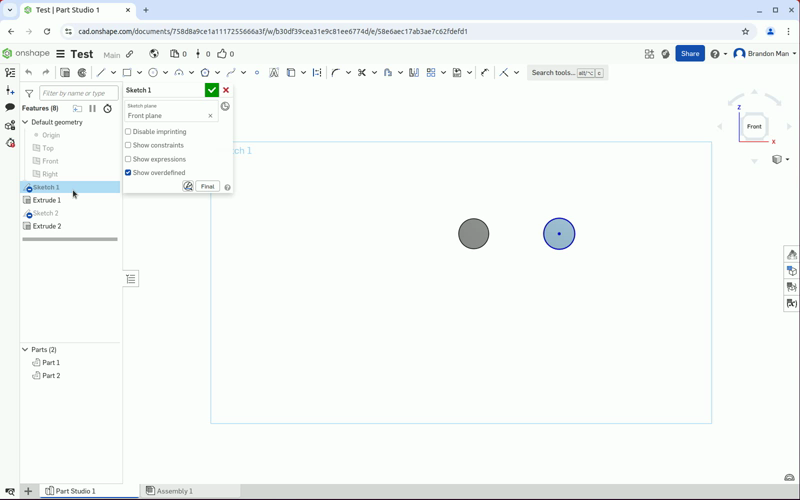
mouse_move(229, 92)
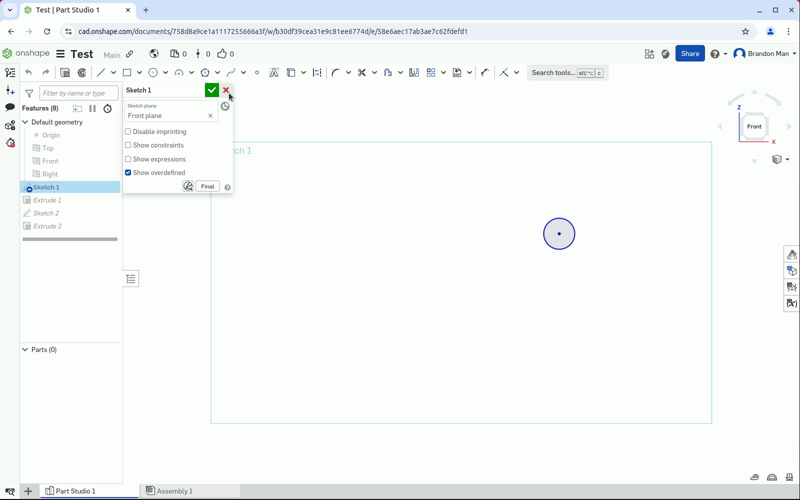
click(229, 92)
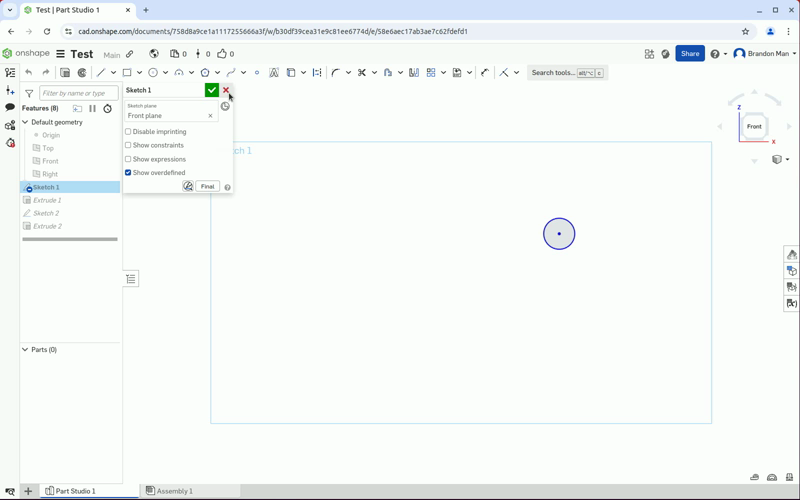
key(shift+s)
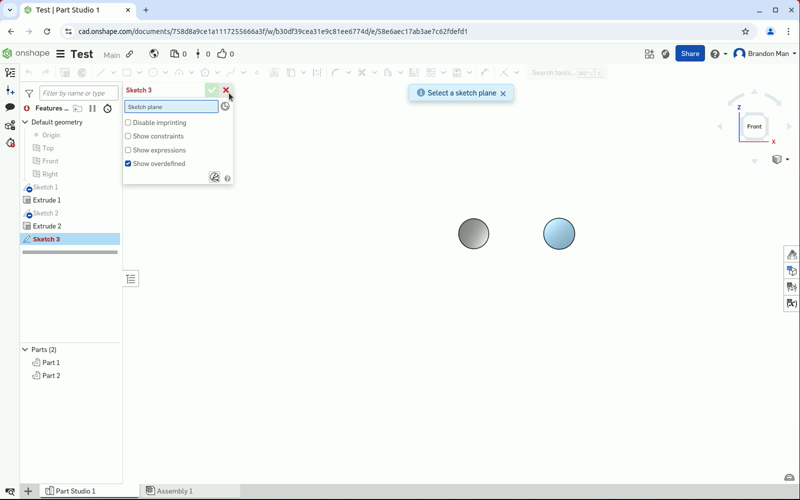
mouse_move(73, 163)
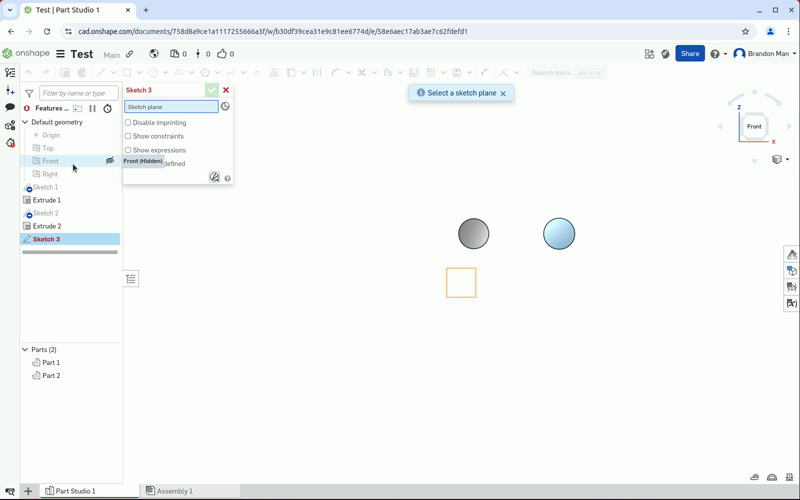
click(73, 163)
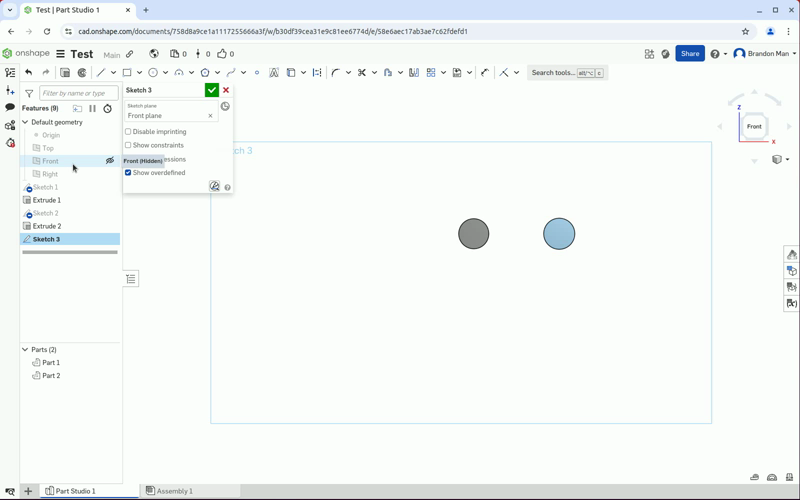
mouse_move(73, 352)
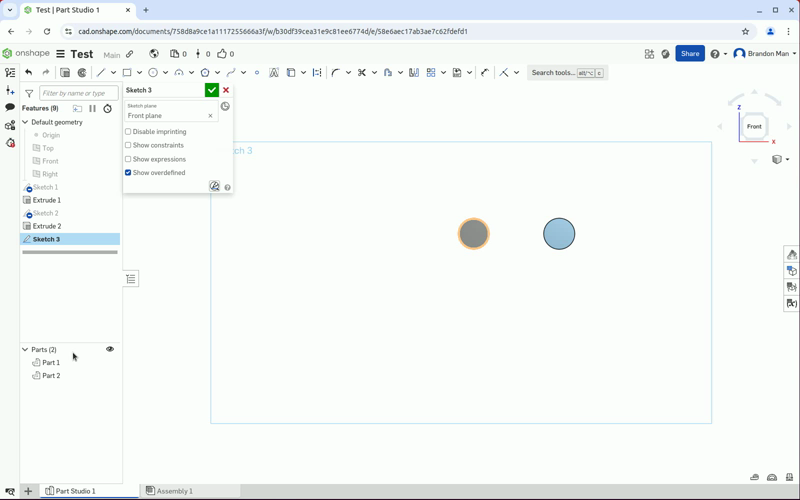
key(y)
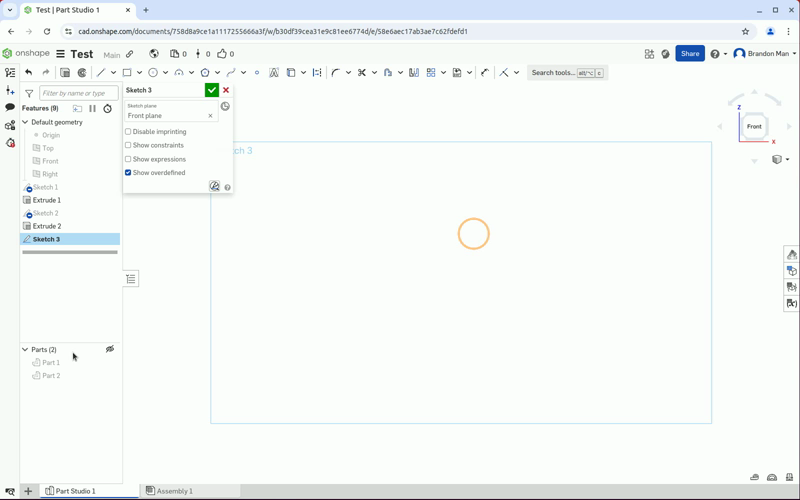
key(c)
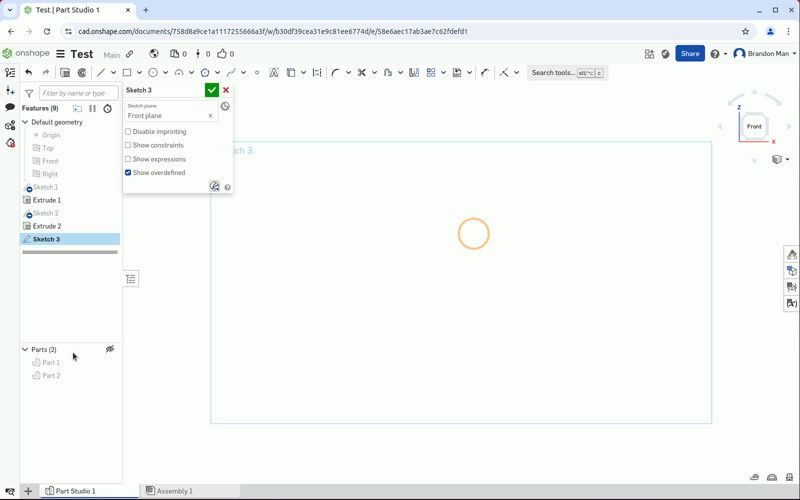
key_down(shift)
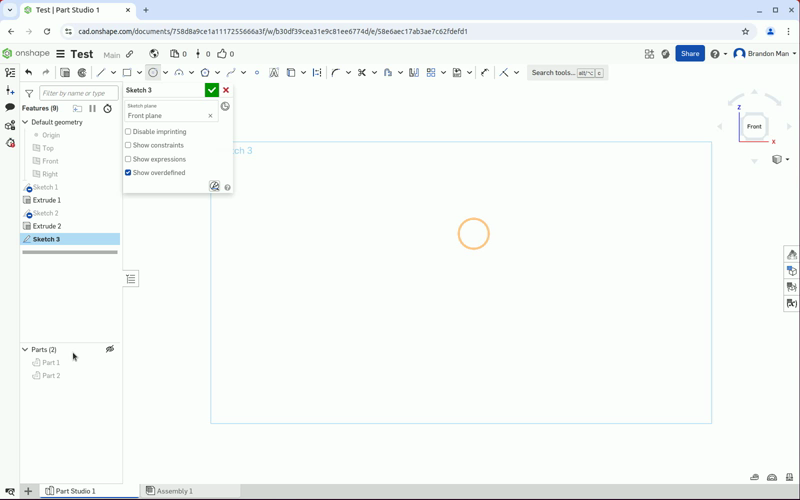
mouse_move(473, 318)
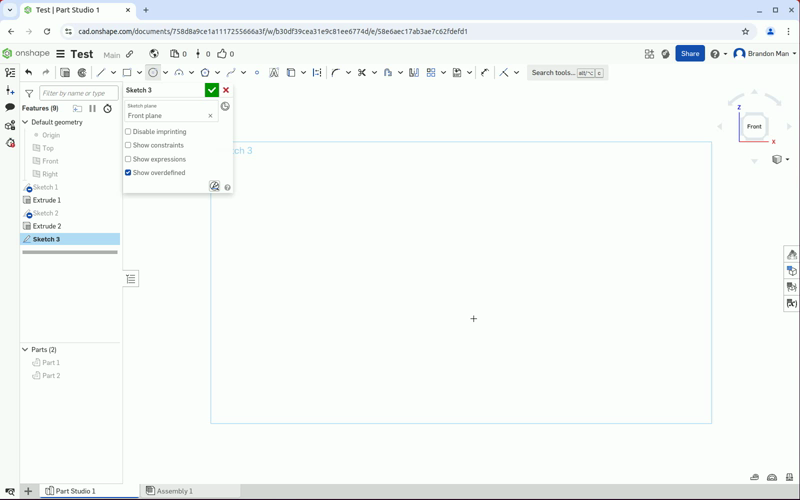
click(473, 318)
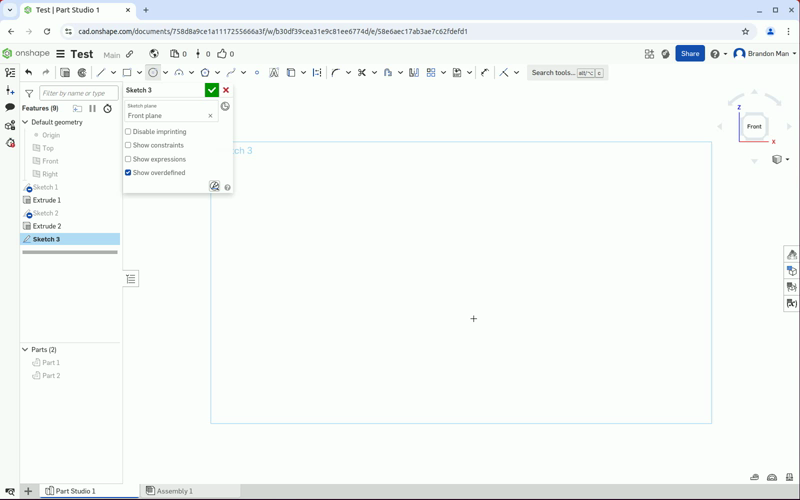
key_up(shift)
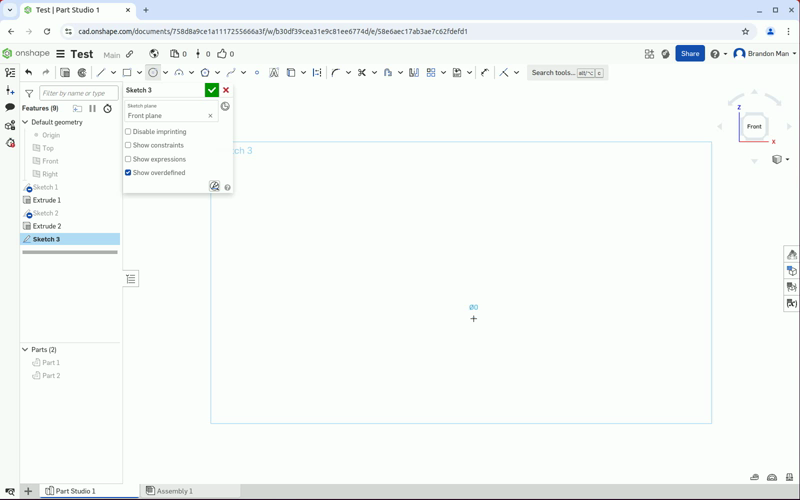
mouse_move(488, 318)
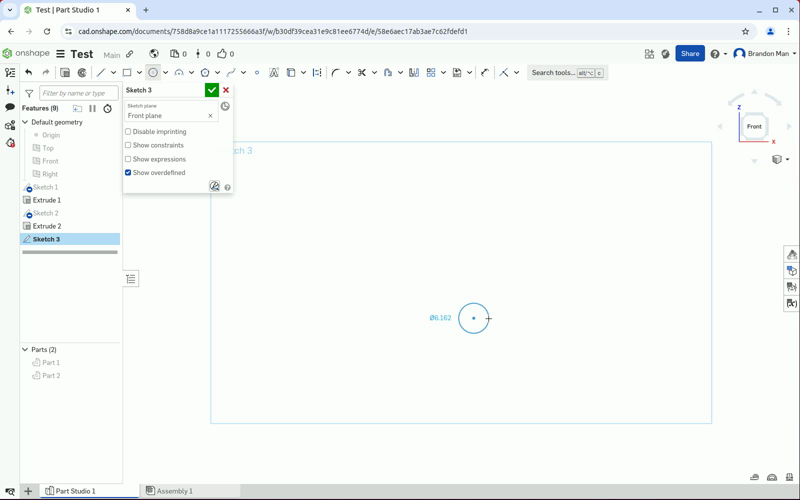
click(488, 318)
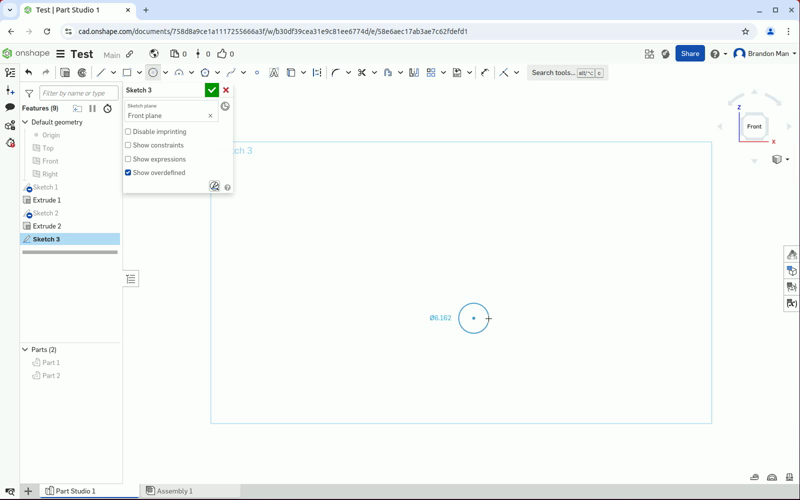
key(esc)
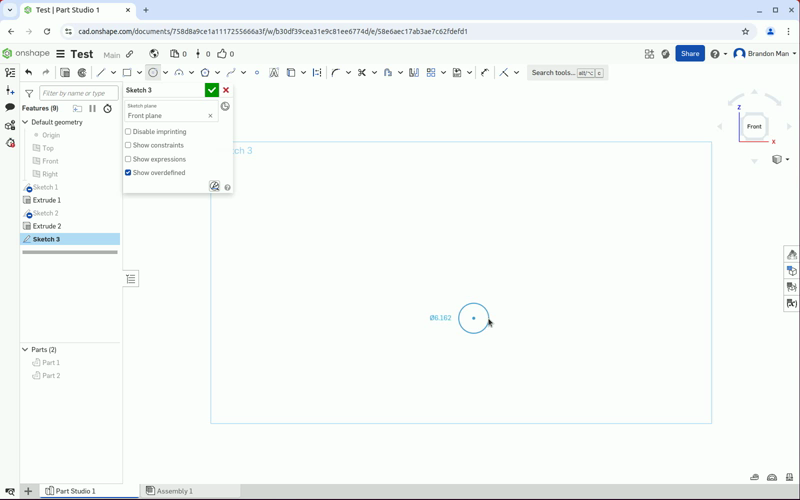
mouse_move(475, 314)
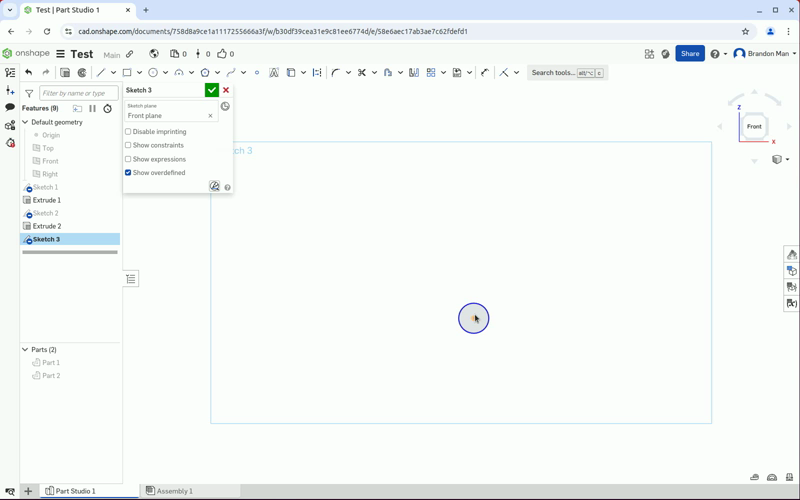
scroll(6)
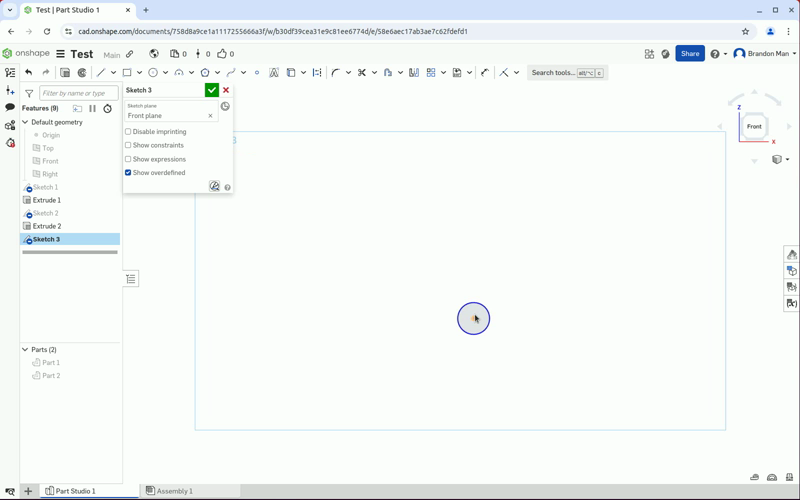
scroll(6)
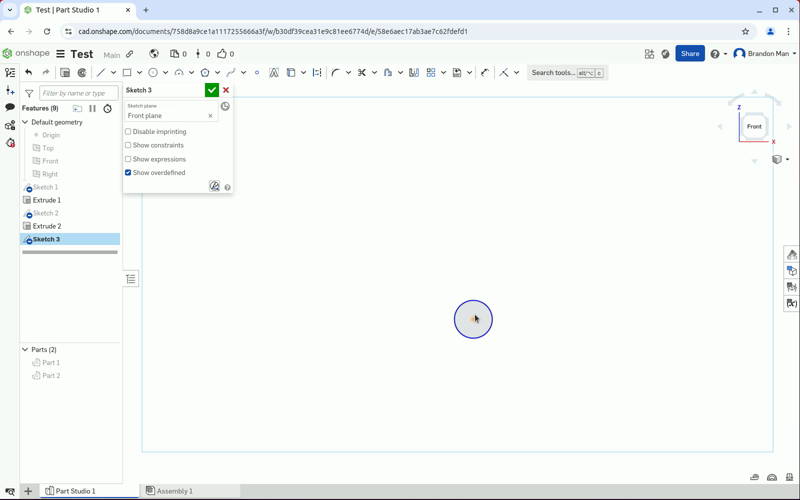
scroll(6)
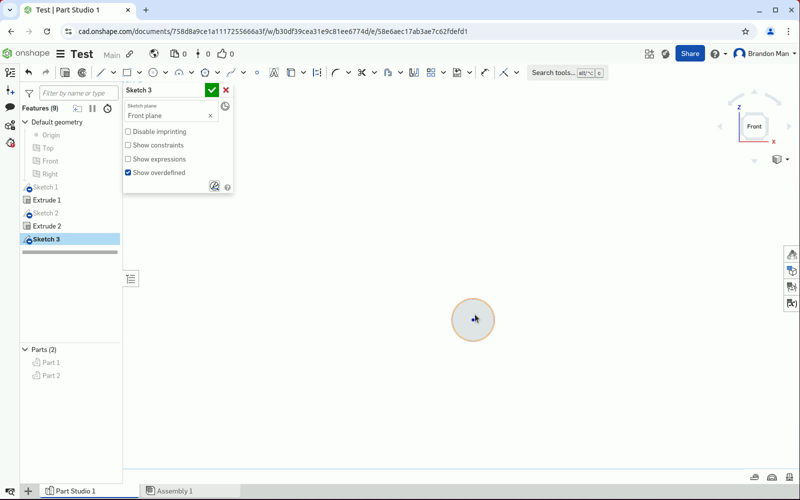
scroll(6)
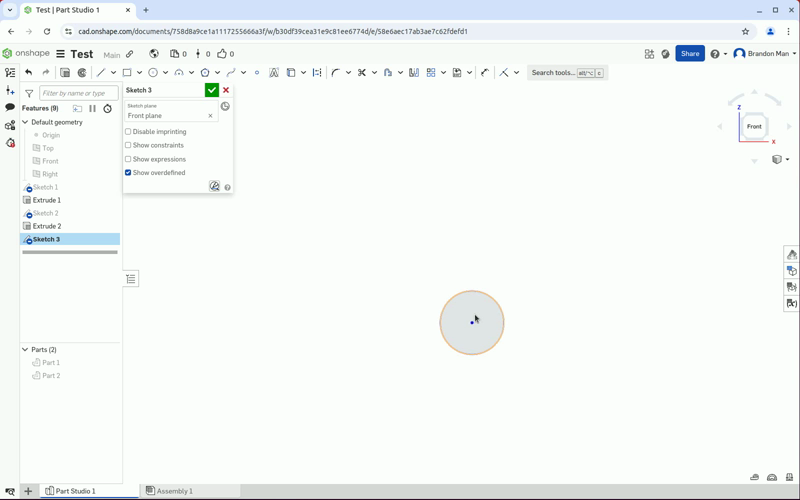
scroll(6)
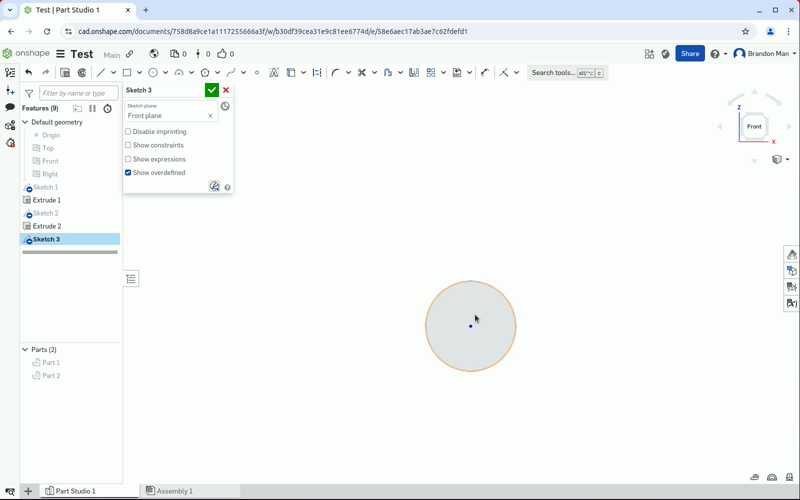
scroll(6)
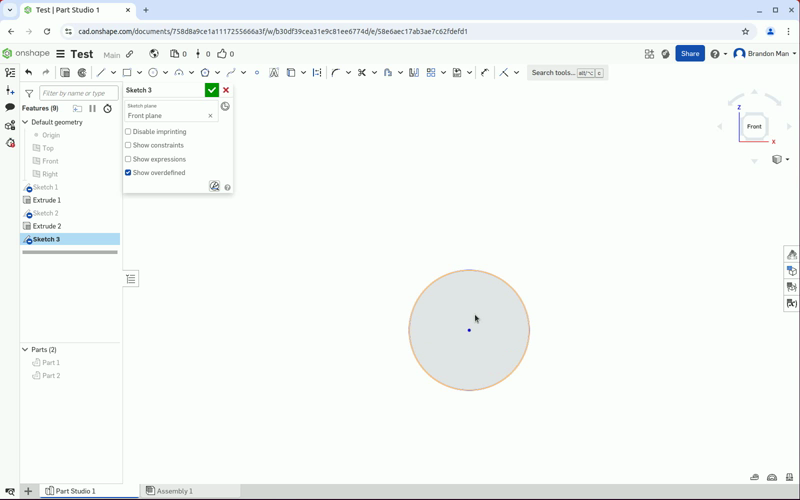
scroll(6)
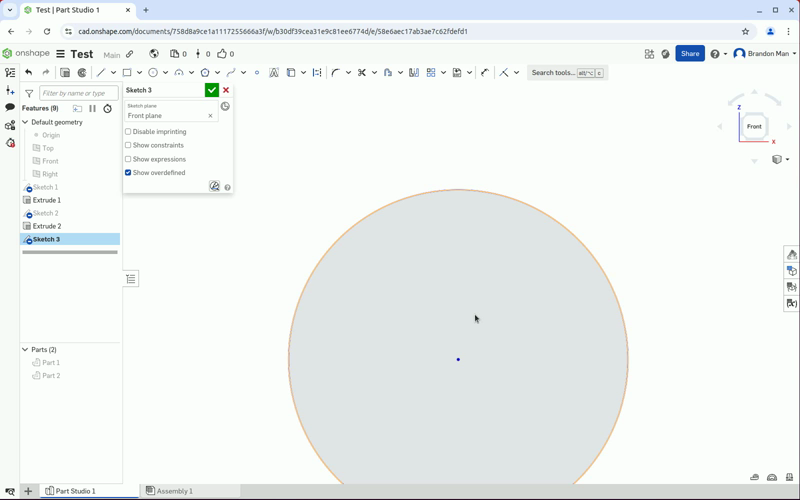
click(475, 314)
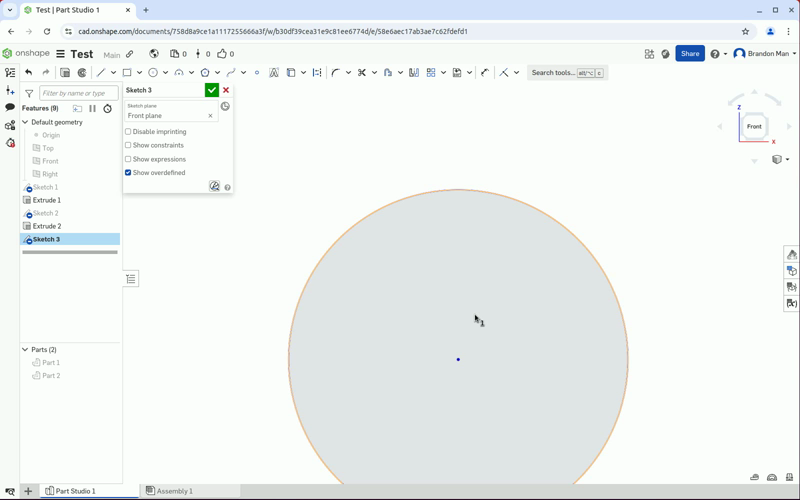
scroll(-6)
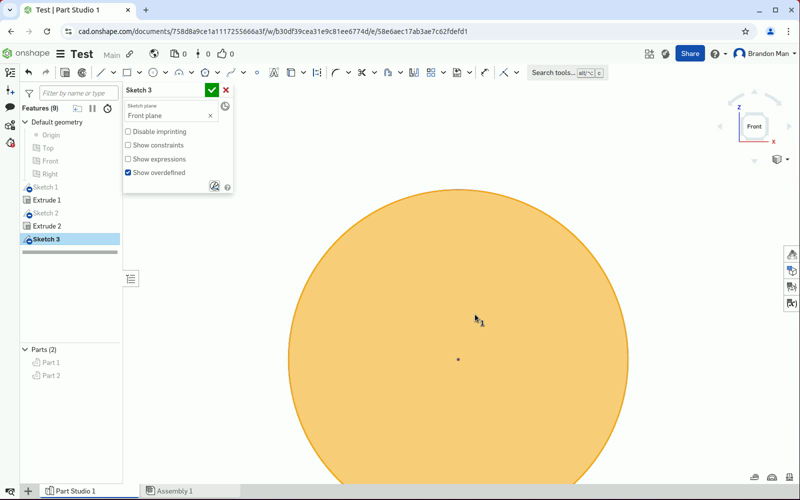
scroll(-6)
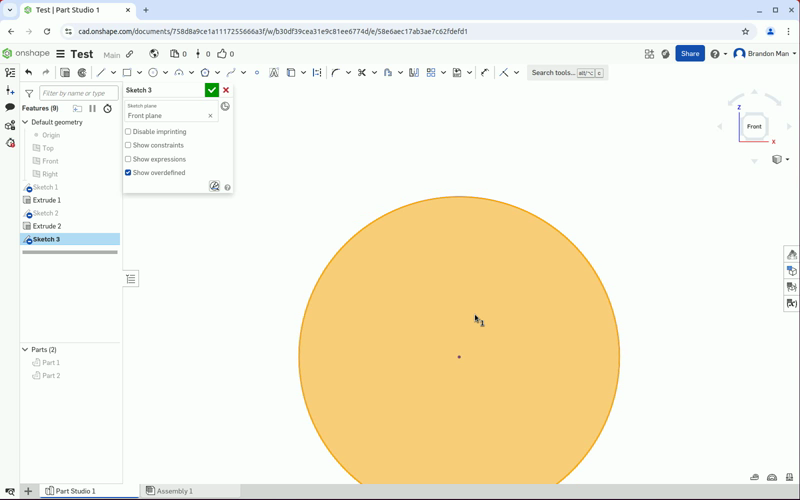
scroll(-6)
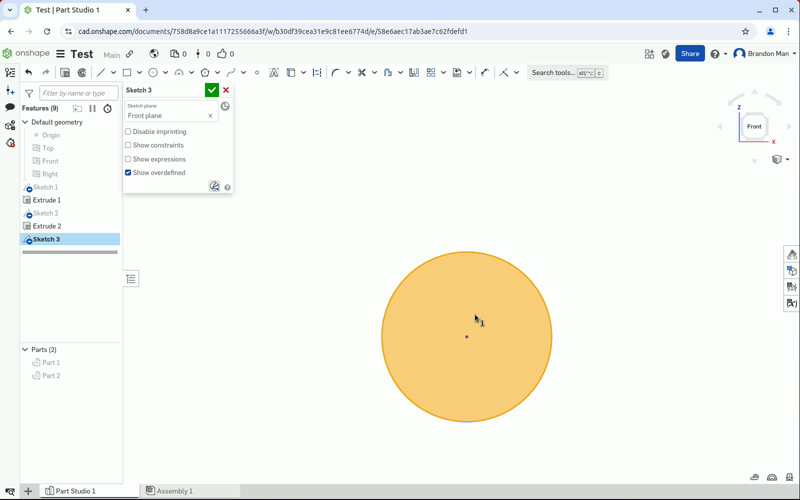
scroll(-6)
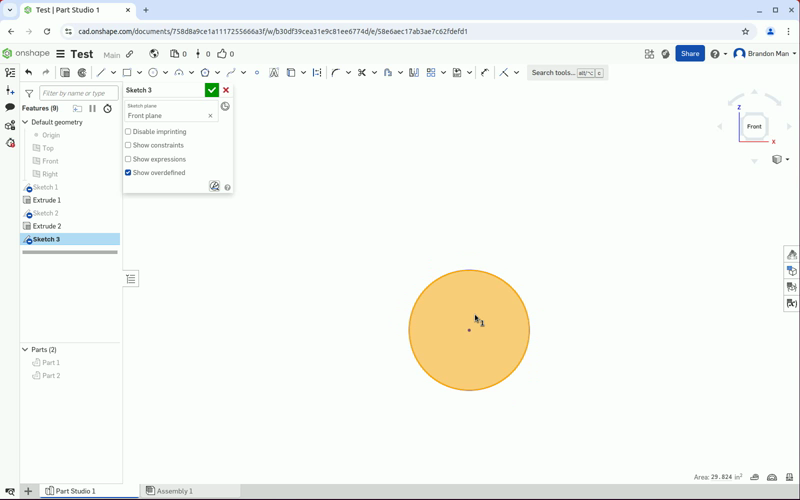
scroll(-6)
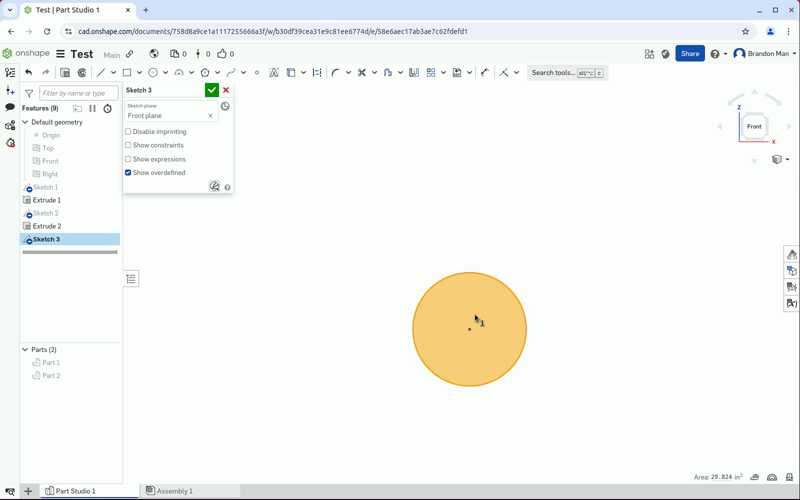
scroll(-6)
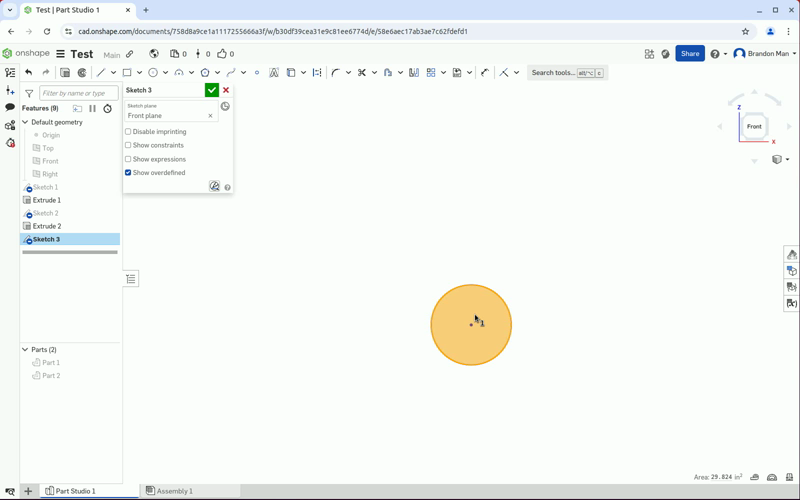
scroll(-6)
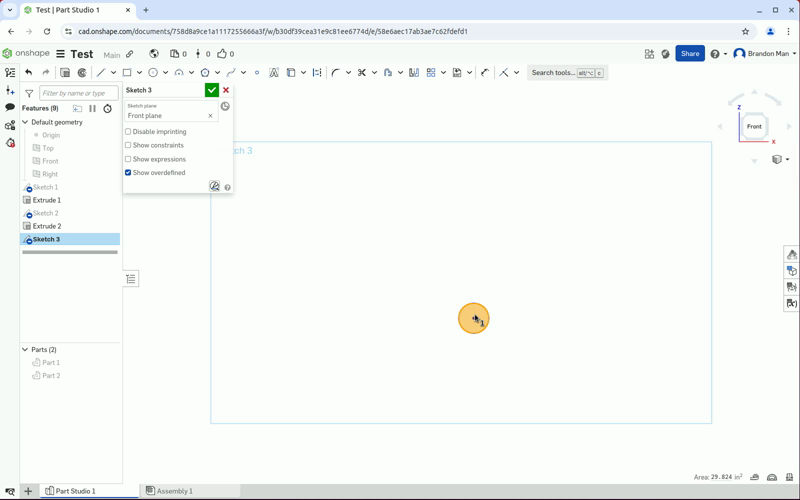
mouse_move(73, 352)
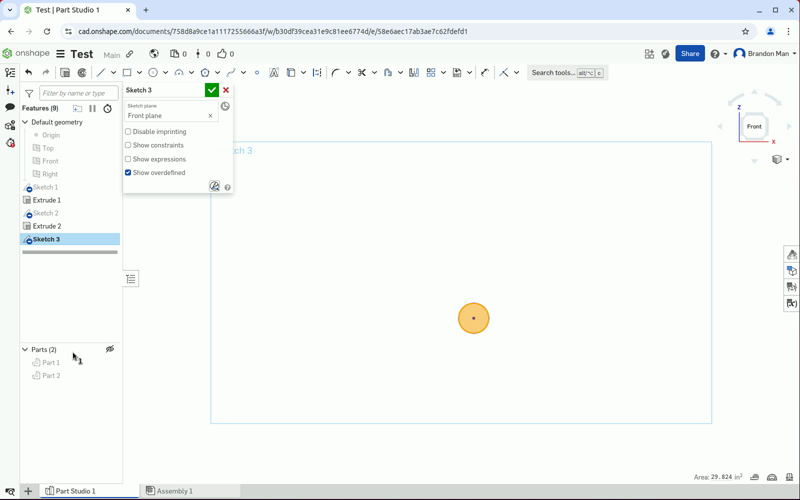
key(shift+y)
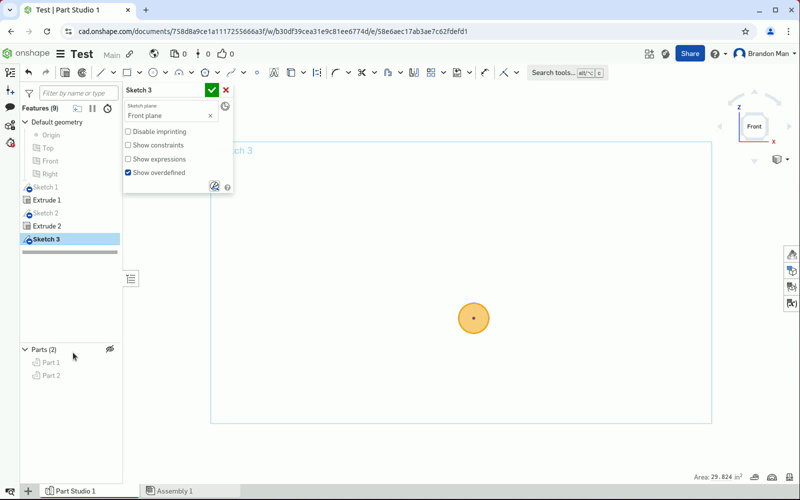
key(shift+e)
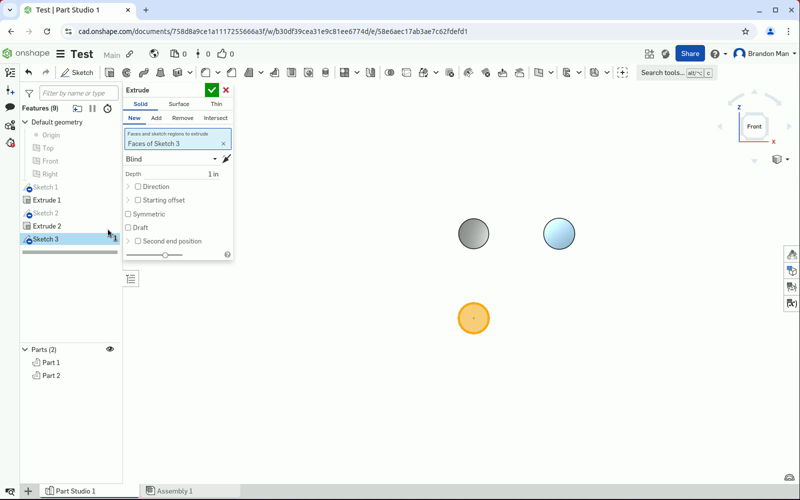
mouse_move(143, 106)
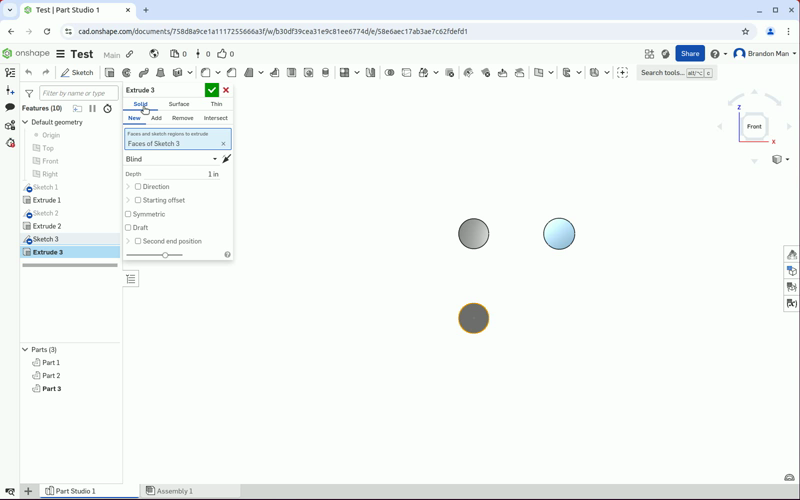
click(143, 106)
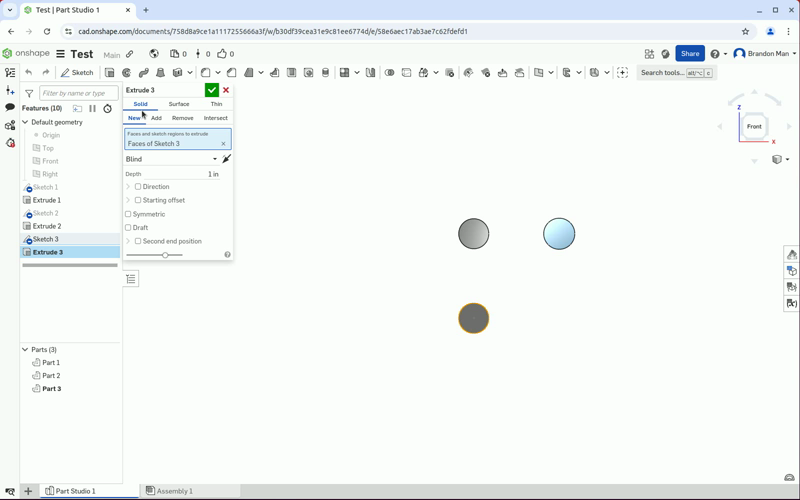
mouse_move(137, 120)
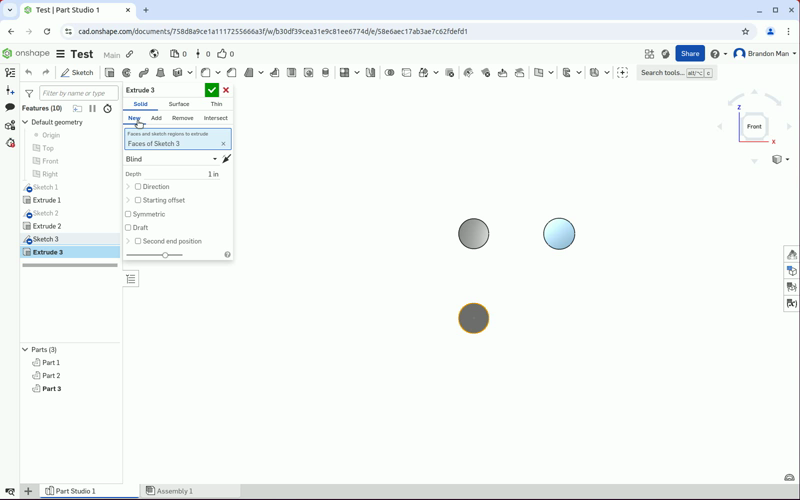
click(137, 120)
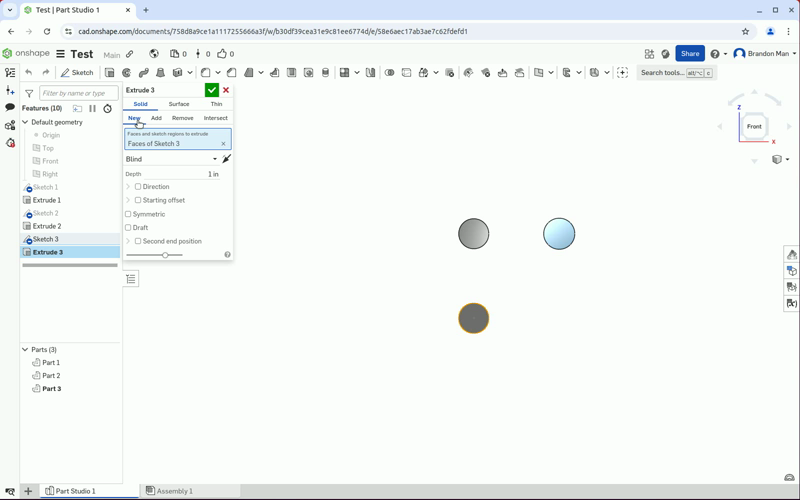
key(tab, 4)
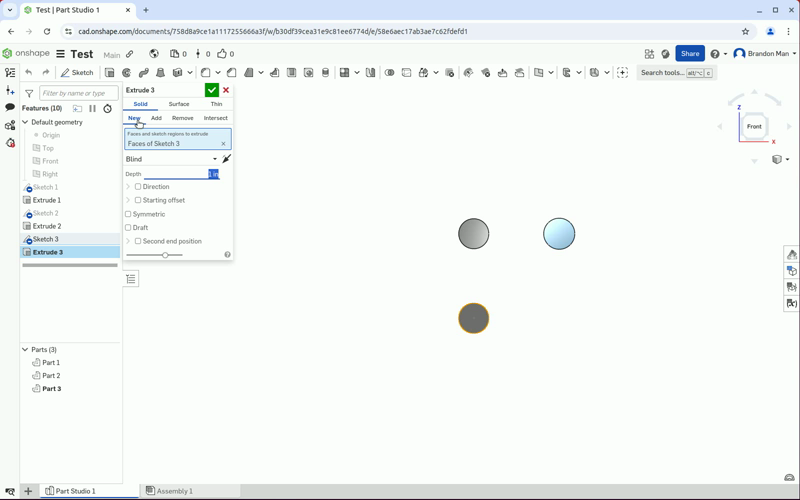
text(-19.979)
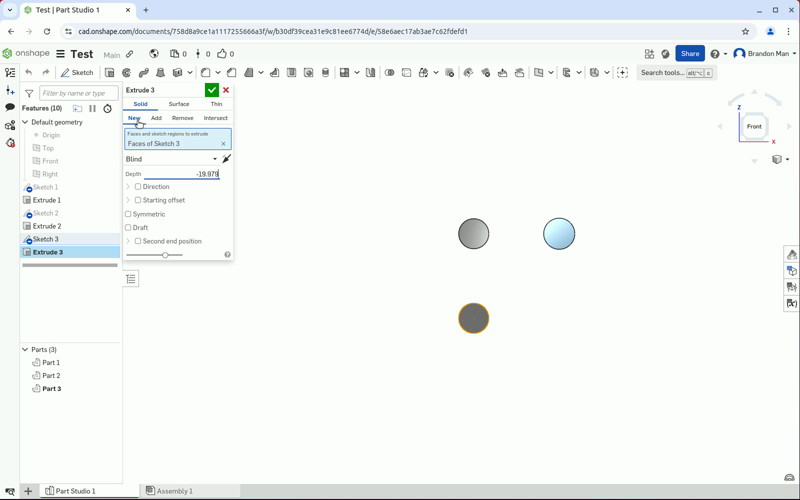
key(enter)
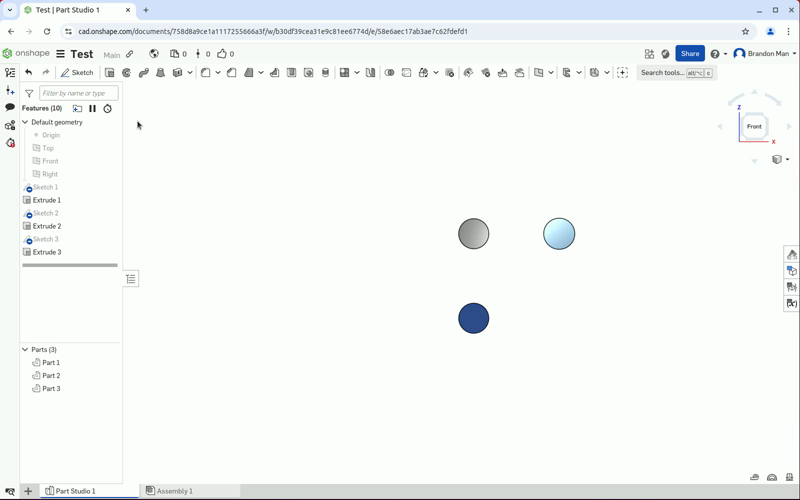
key(shift+h)
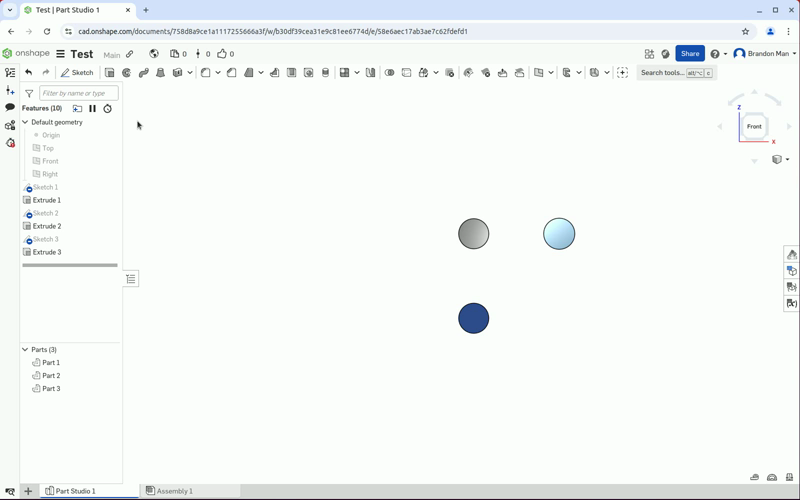
key(shift+h)
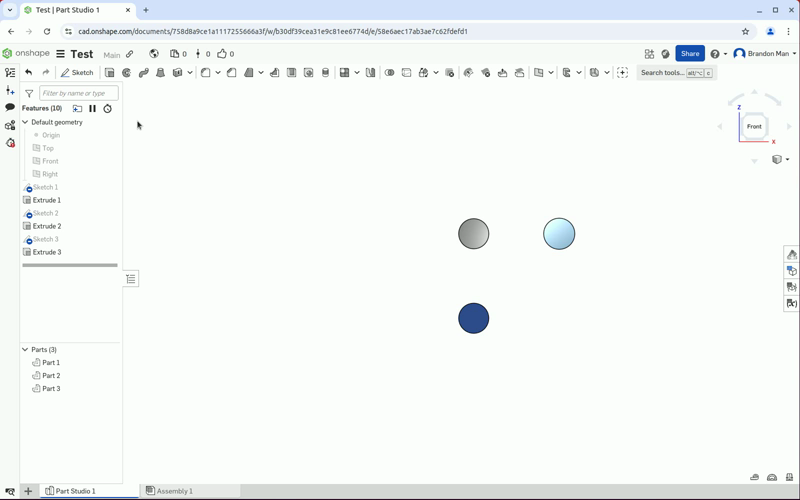
mouse_move(73, 189)
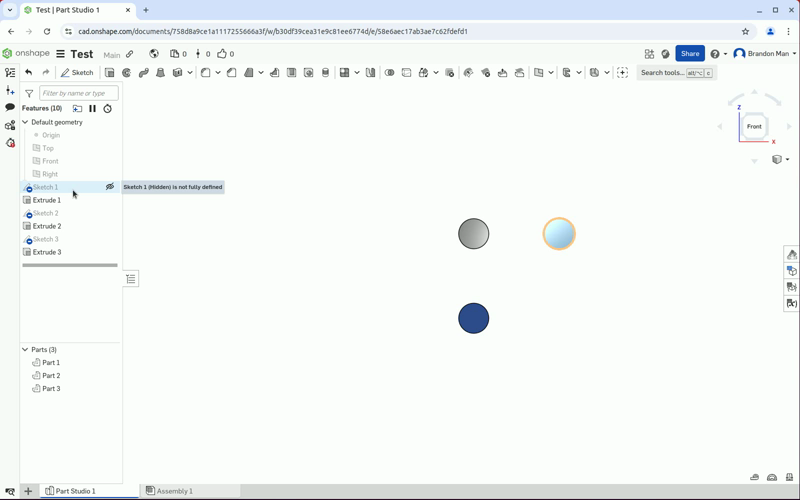
click(73, 189)
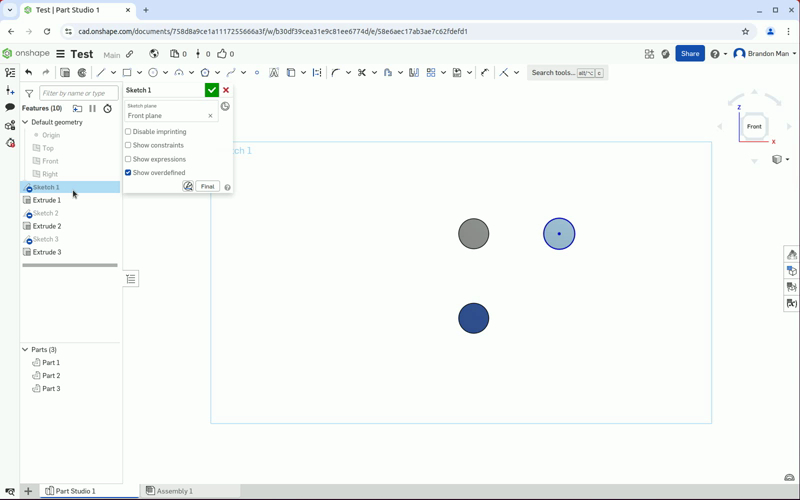
mouse_move(229, 92)
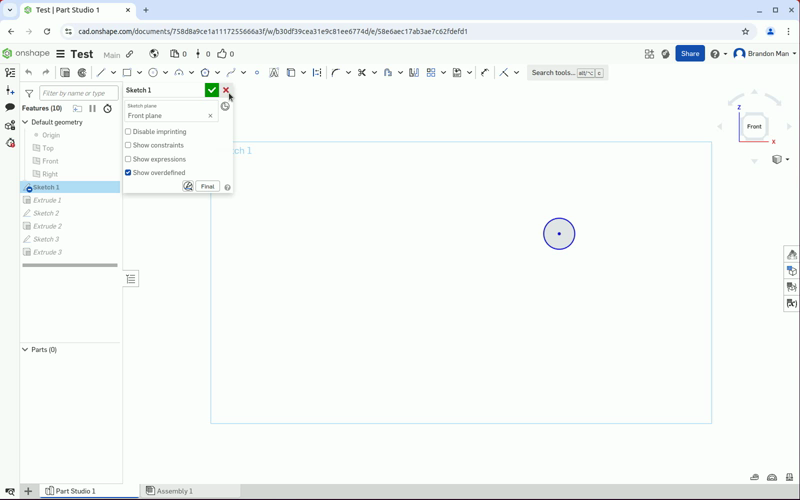
click(229, 92)
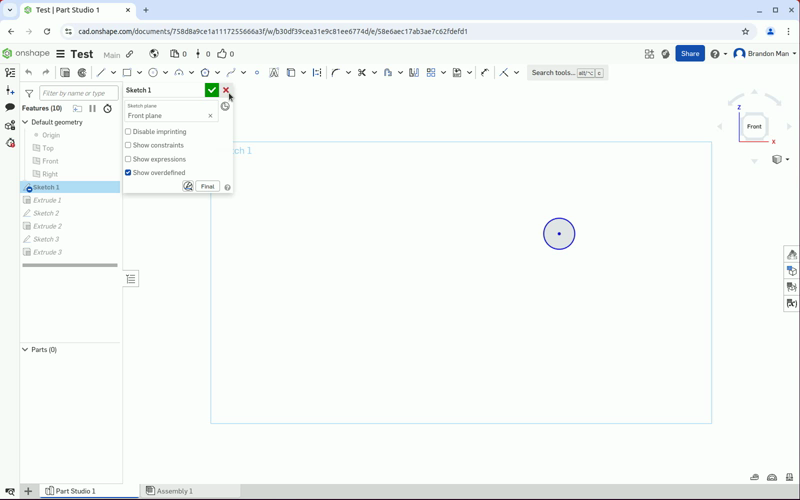
key(shift+s)
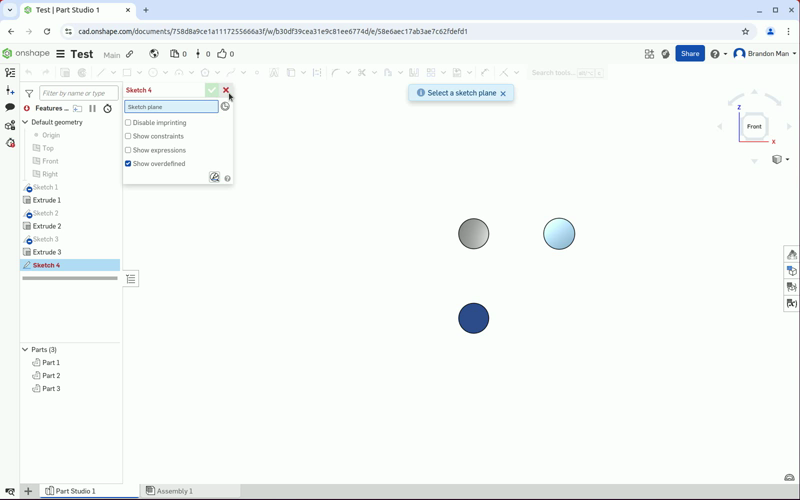
mouse_move(73, 163)
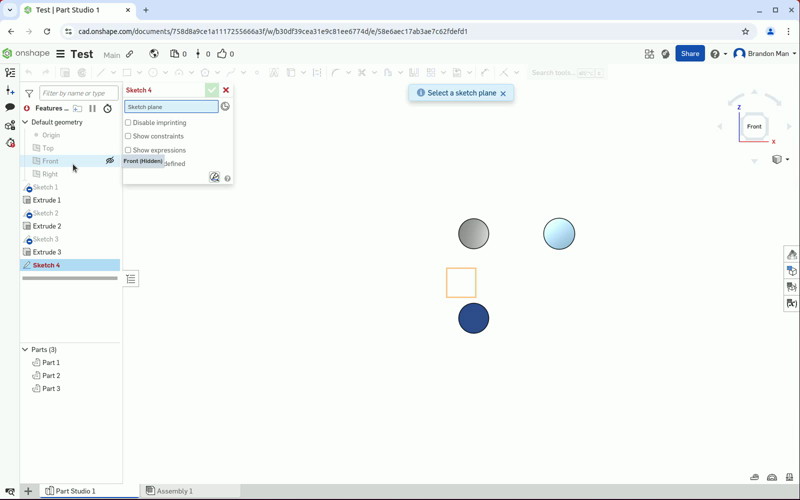
click(73, 163)
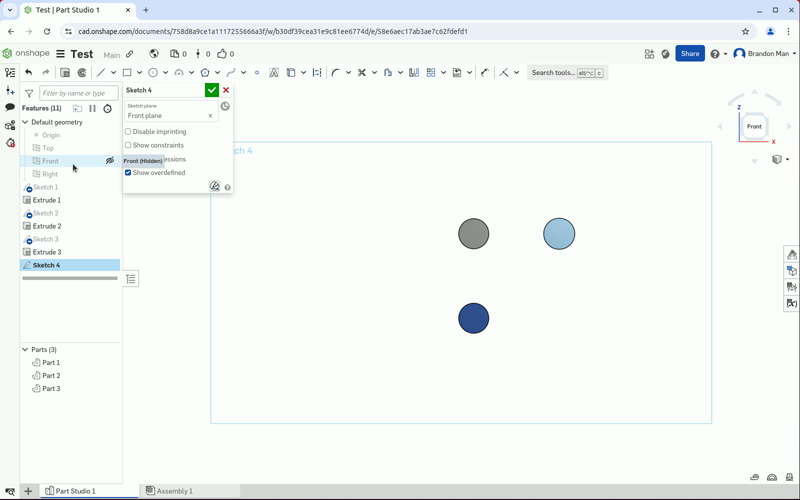
mouse_move(73, 352)
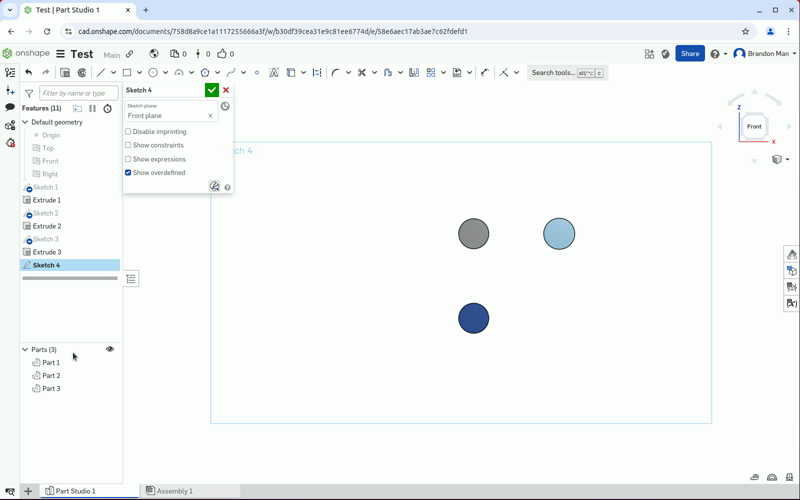
key(y)
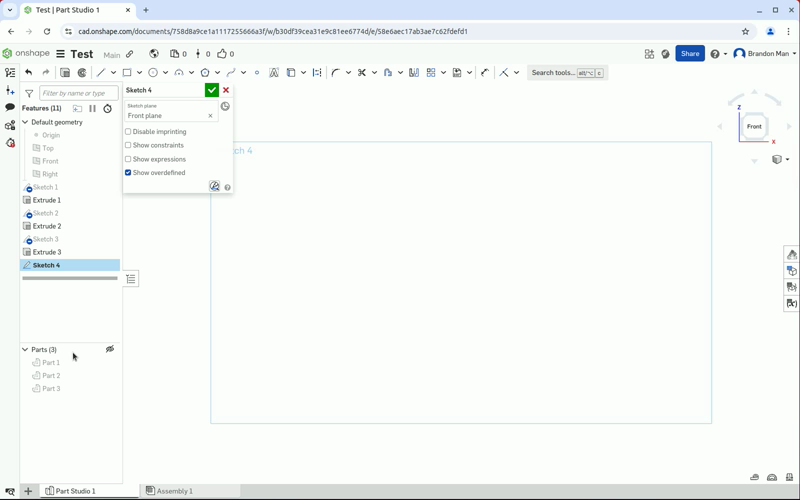
key(c)
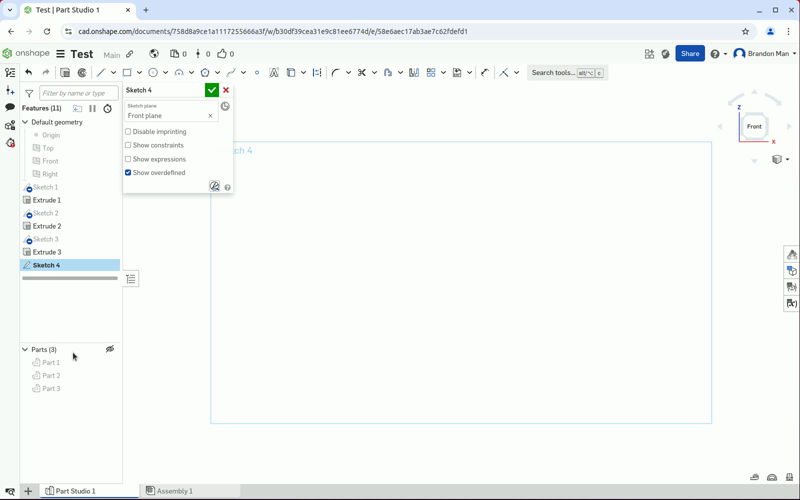
key_down(shift)
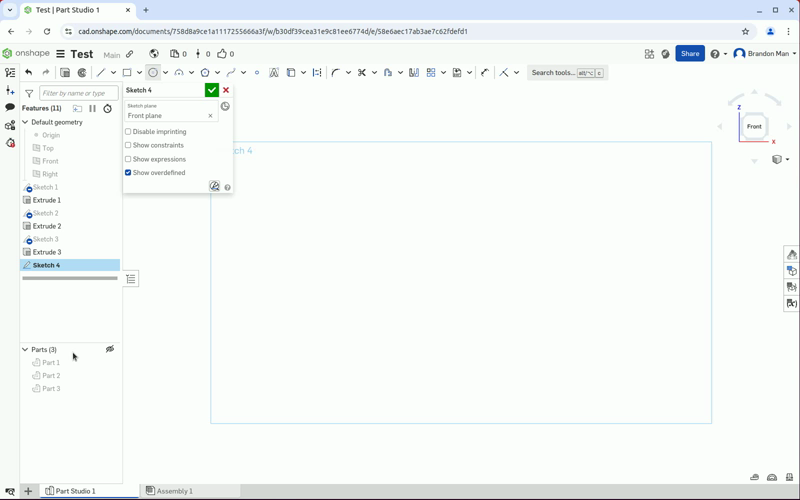
mouse_move(559, 318)
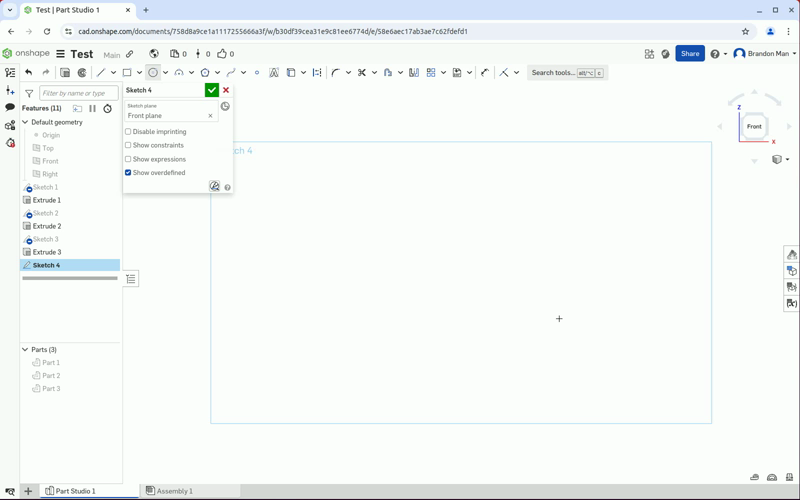
click(559, 318)
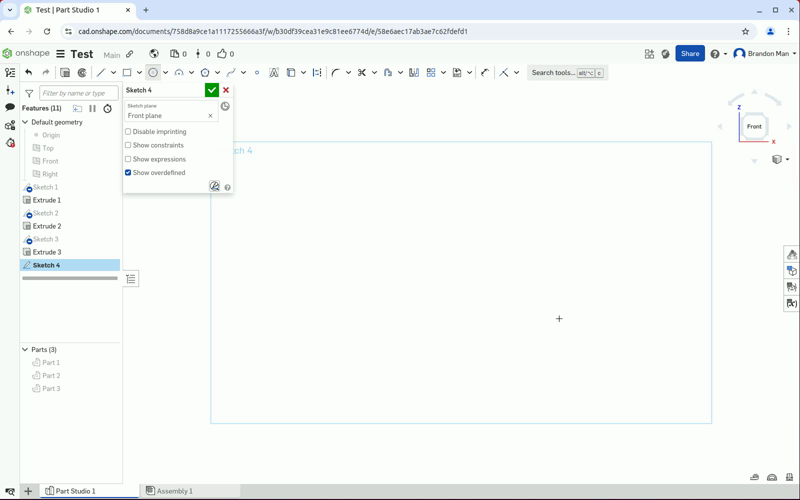
key_up(shift)
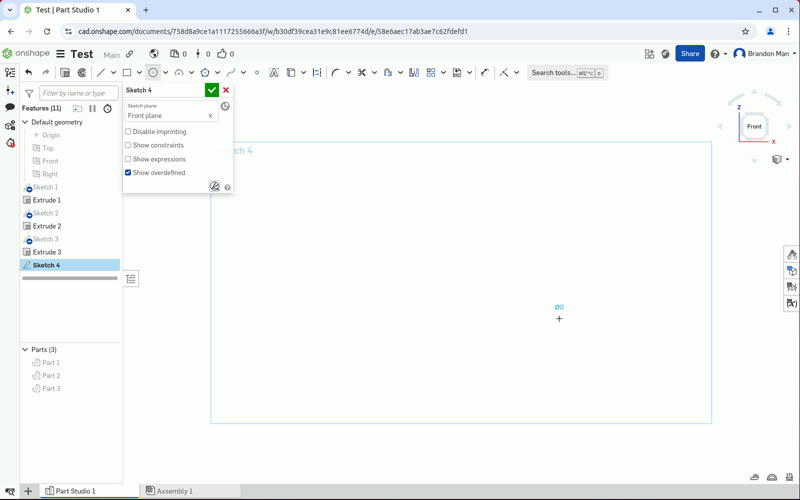
mouse_move(574, 318)
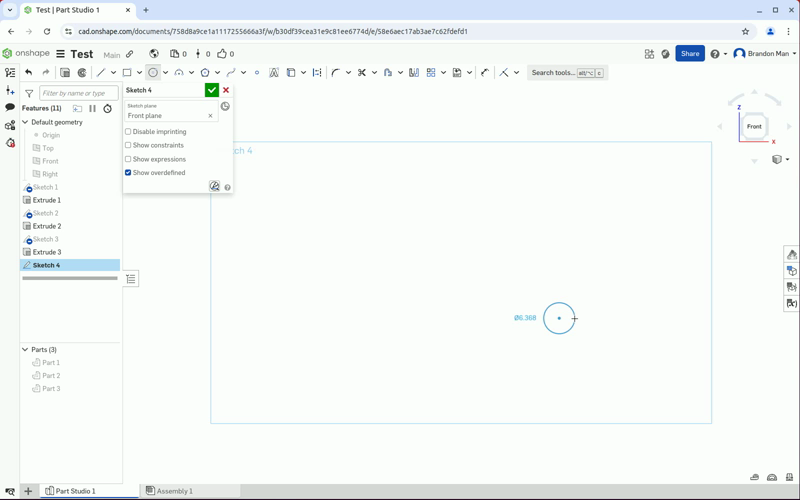
click(574, 318)
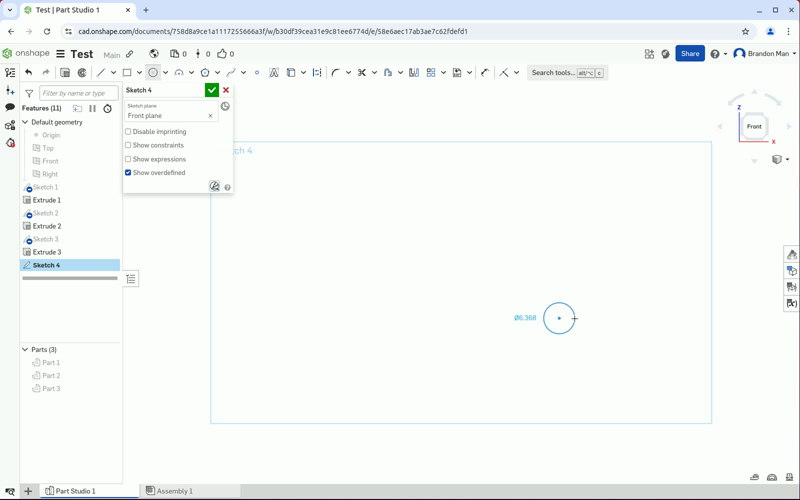
key(esc)
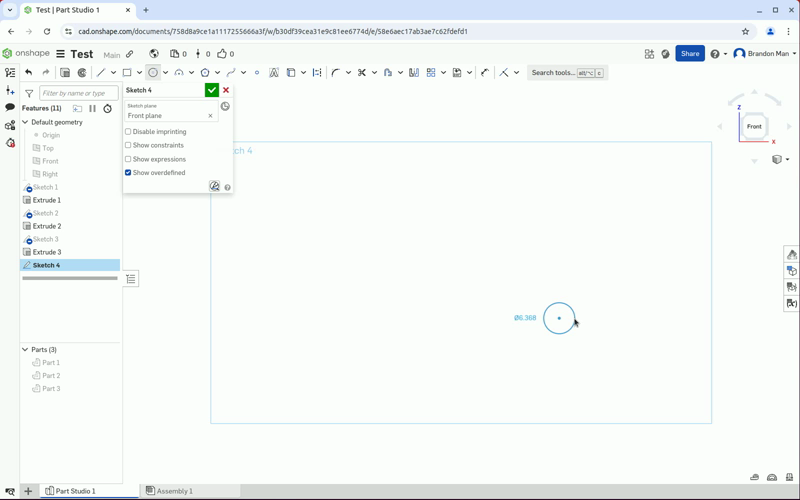
mouse_move(555, 306)
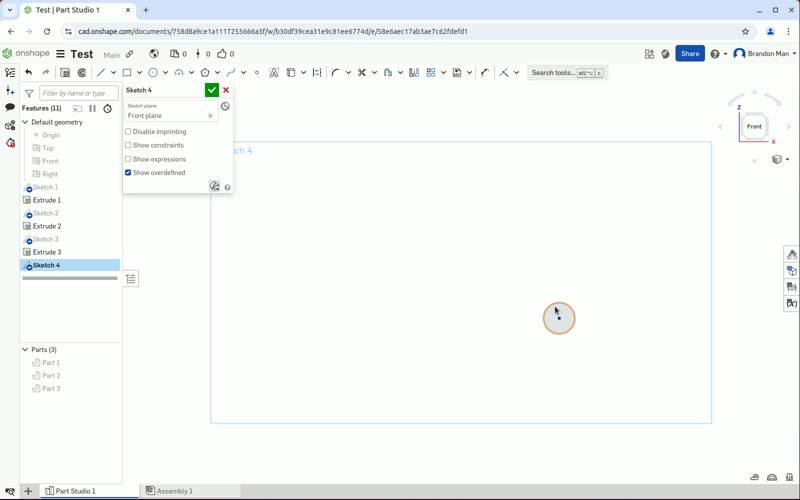
scroll(6)
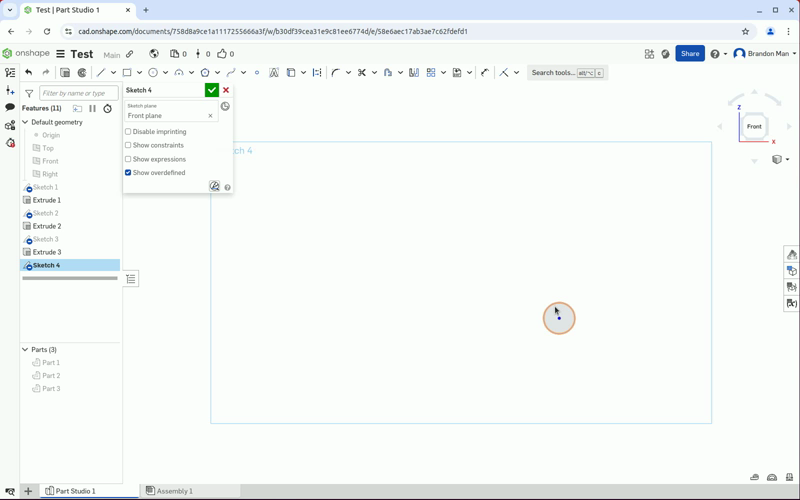
scroll(6)
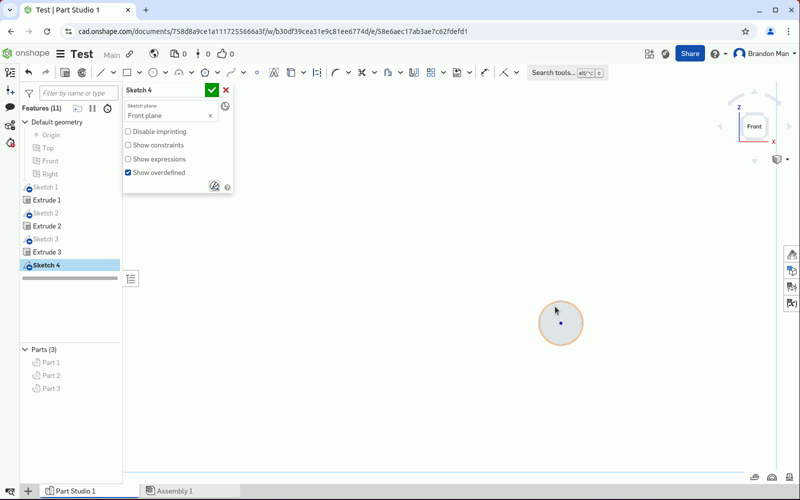
scroll(6)
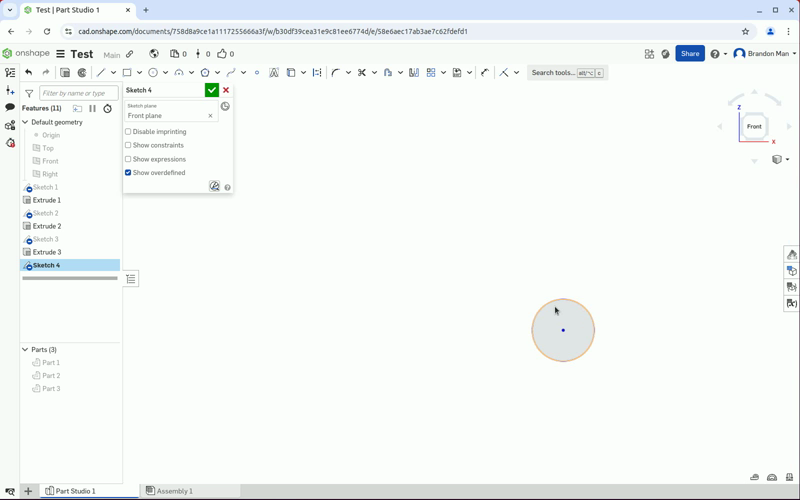
scroll(6)
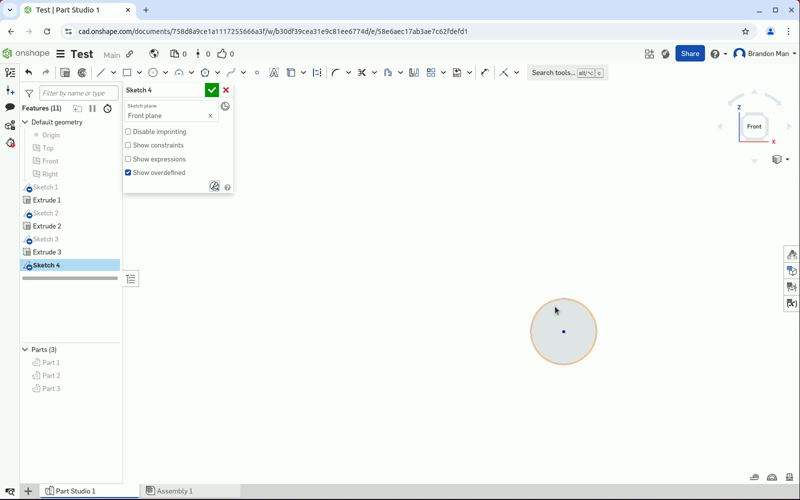
scroll(6)
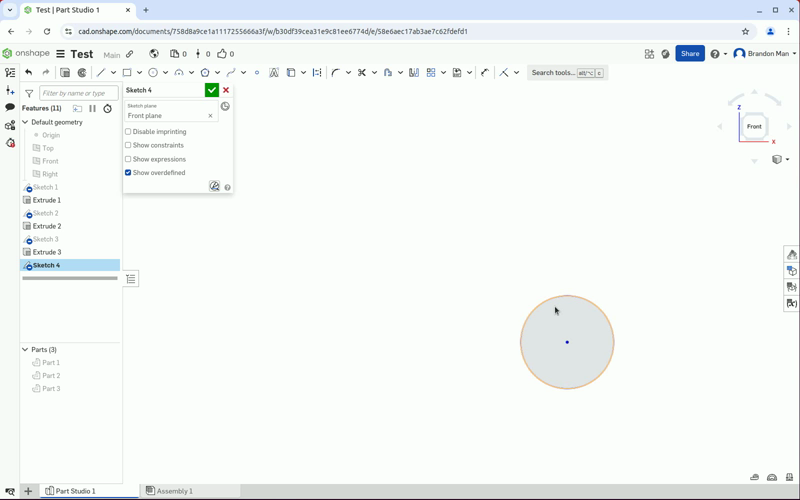
scroll(6)
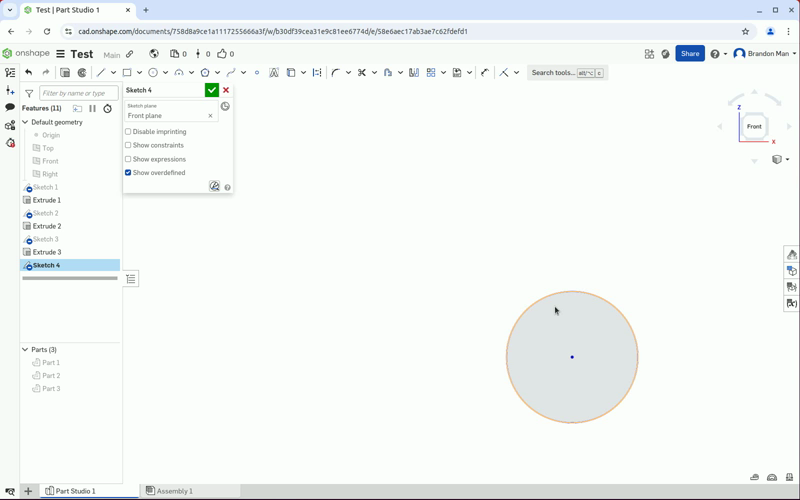
scroll(6)
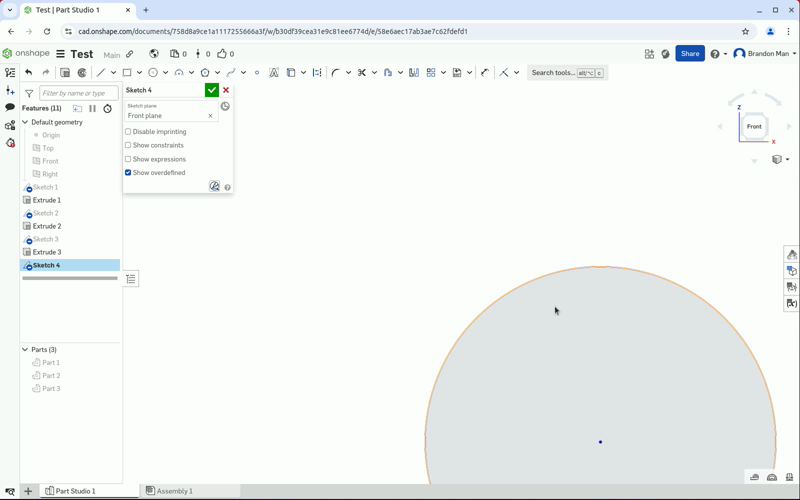
click(555, 306)
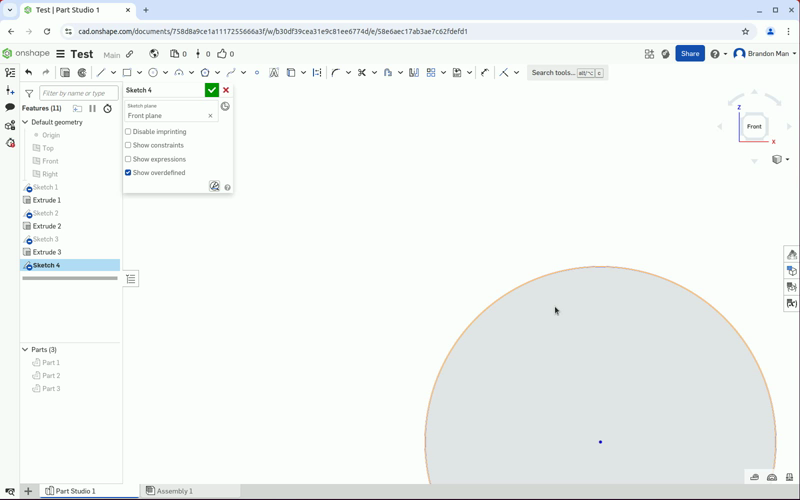
scroll(-6)
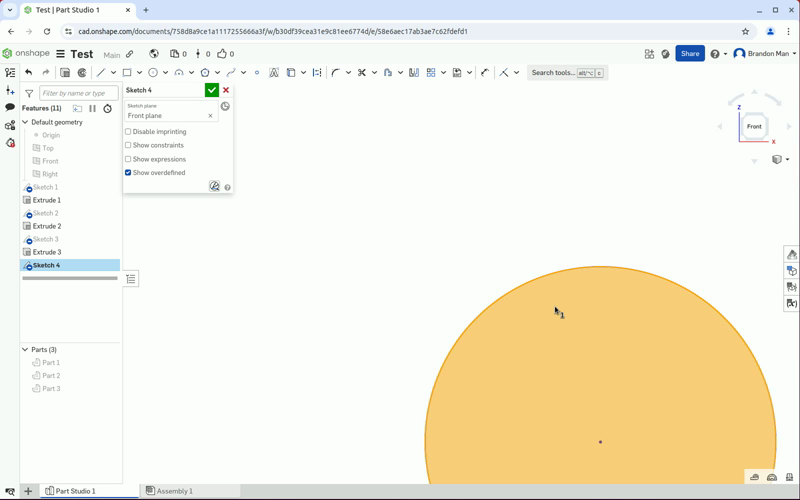
scroll(-6)
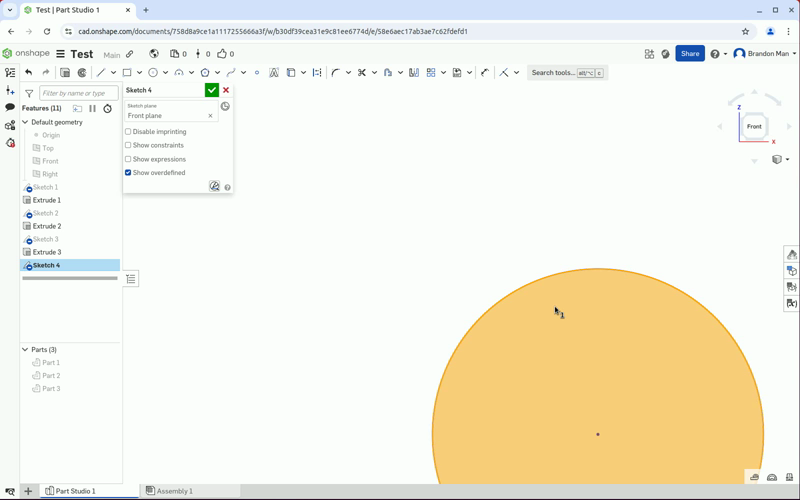
scroll(-6)
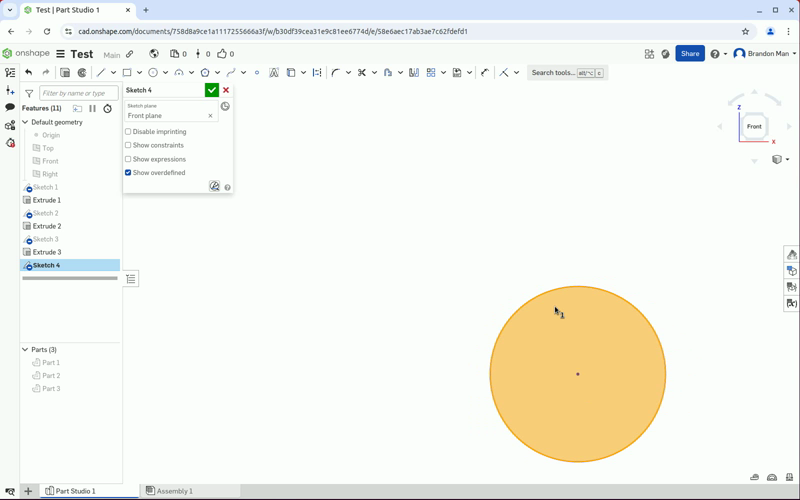
scroll(-6)
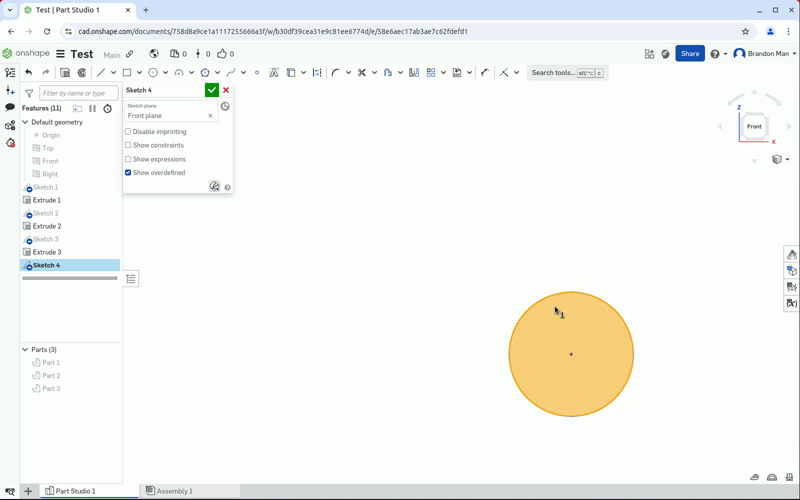
scroll(-6)
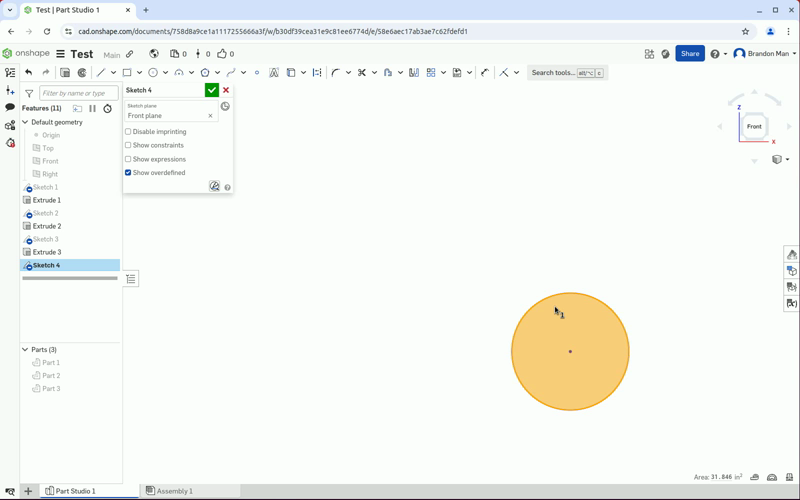
scroll(-6)
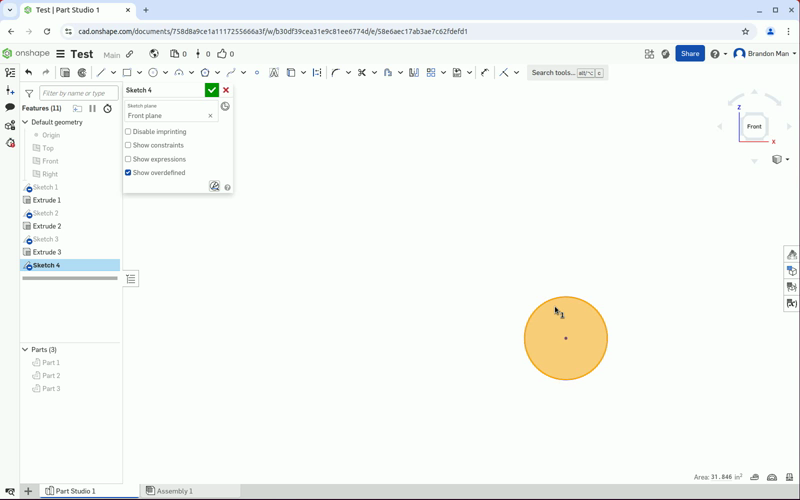
scroll(-6)
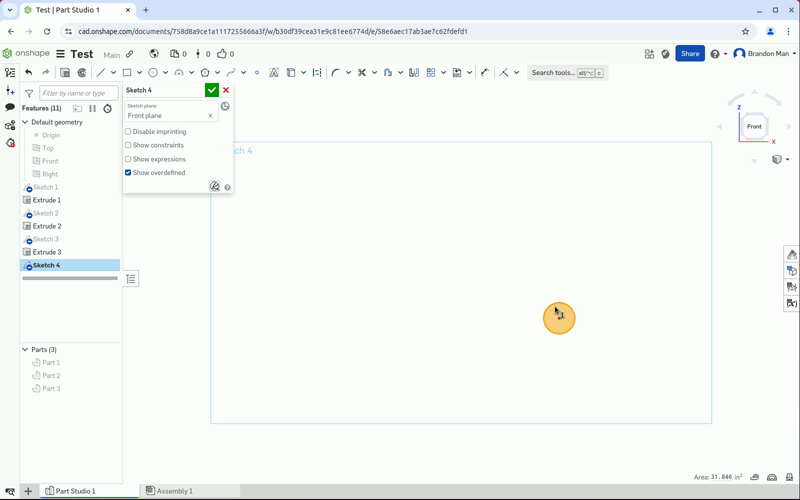
mouse_move(73, 352)
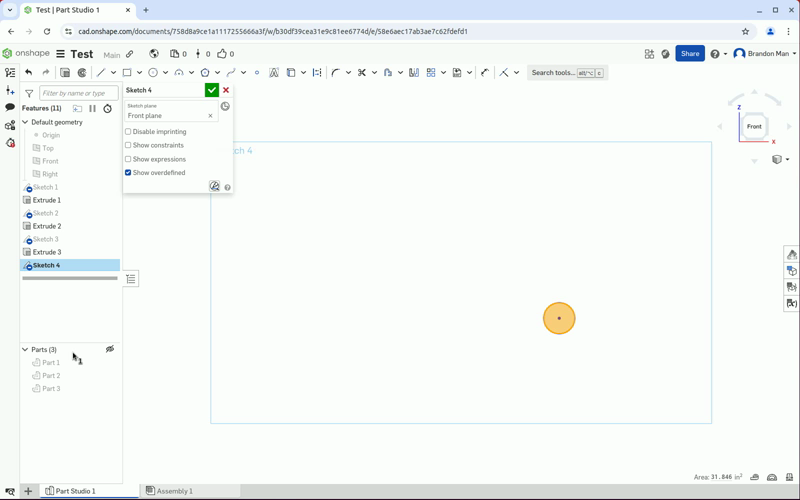
key(shift+y)
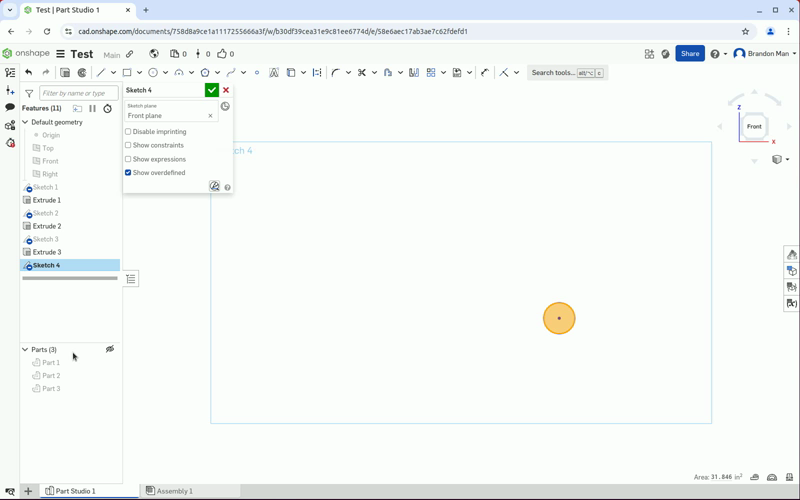
key(shift+e)
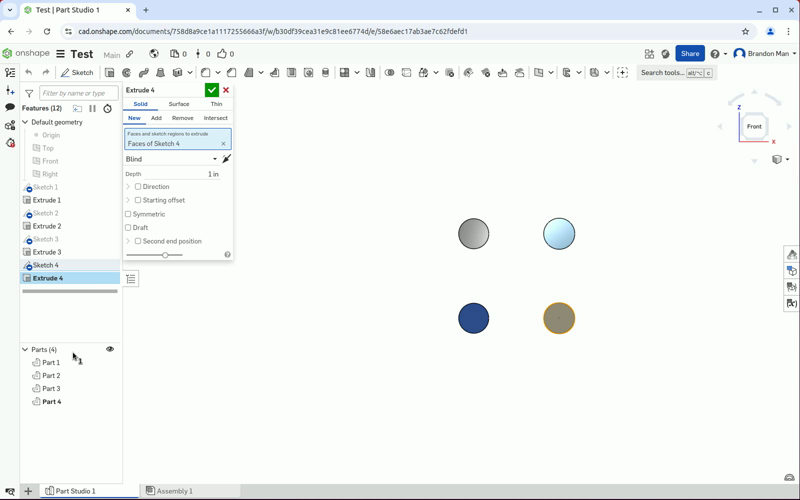
mouse_move(143, 106)
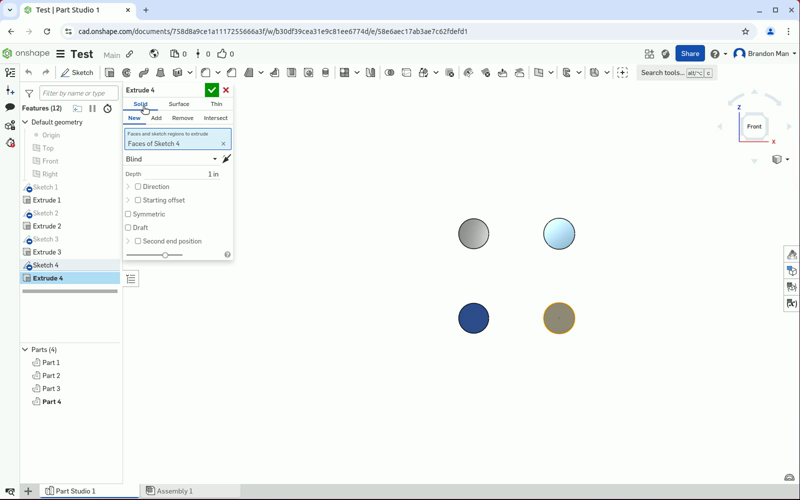
click(143, 106)
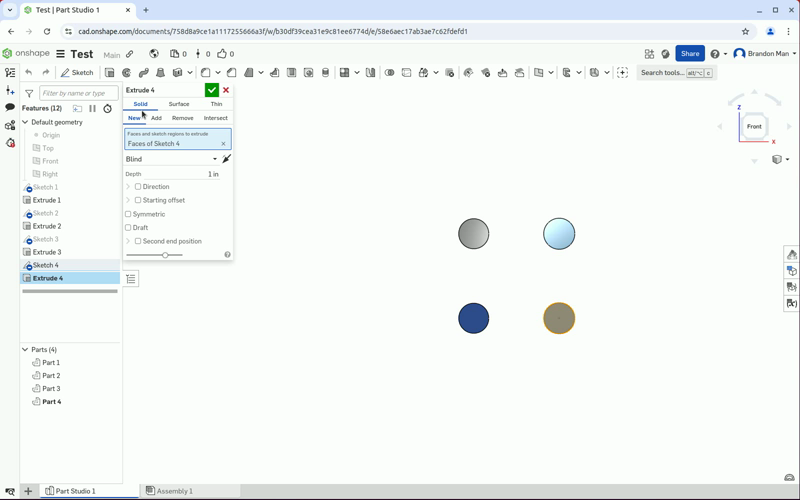
mouse_move(137, 120)
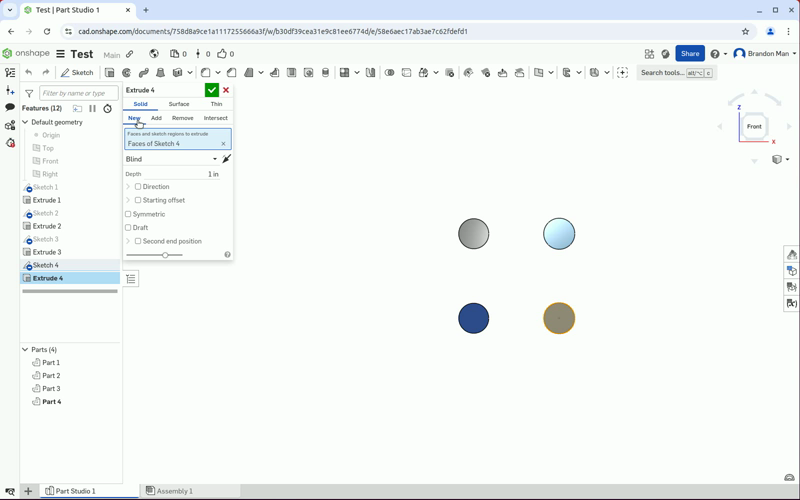
click(137, 120)
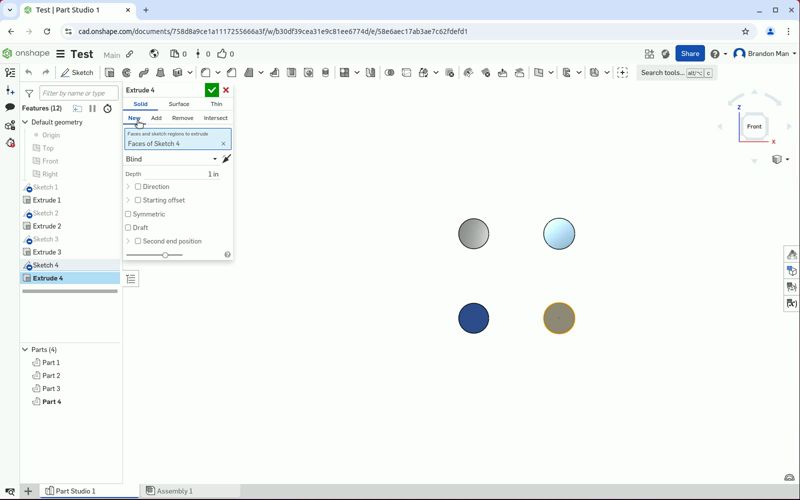
key(tab, 4)
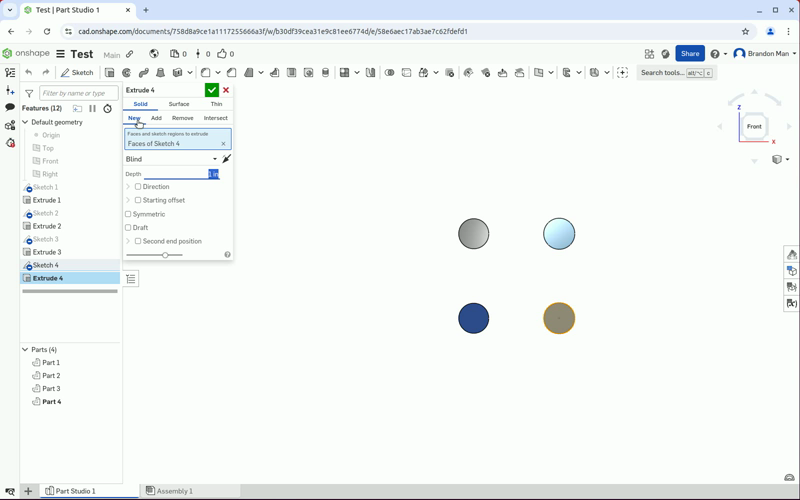
text(-19.979)
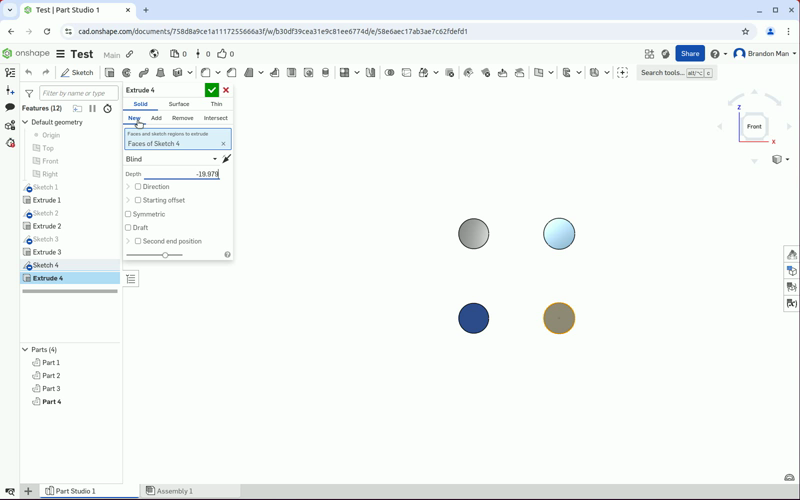
key(enter)
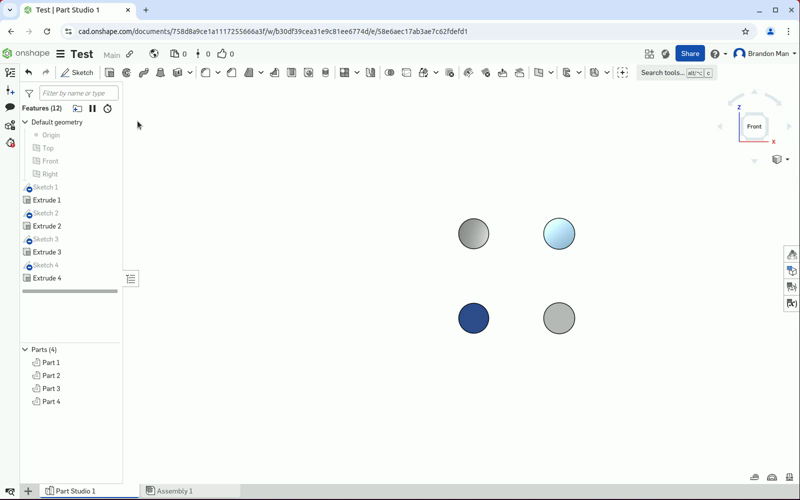
key(shift+h)
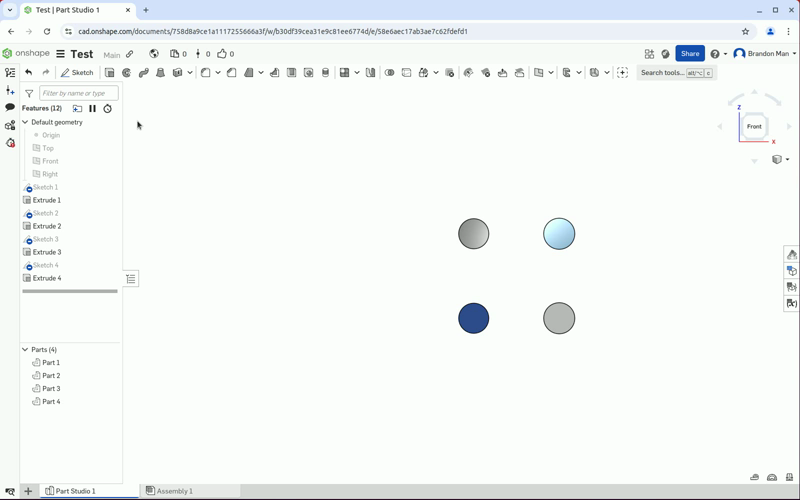
key(shift+h)
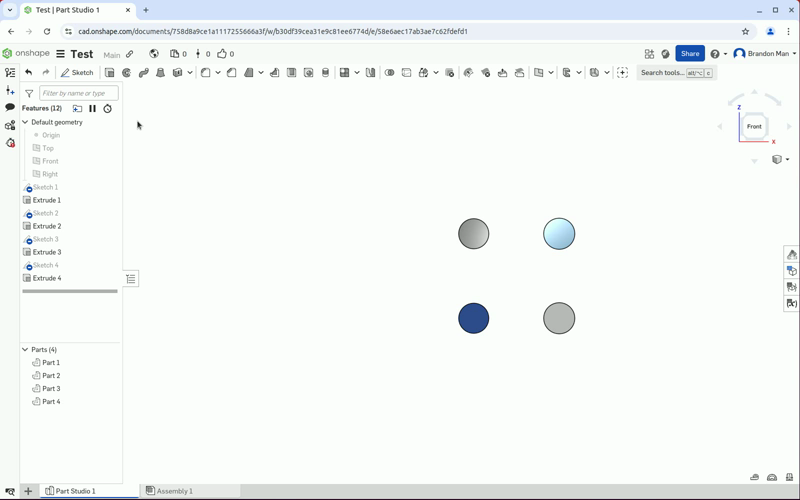
mouse_move(73, 189)
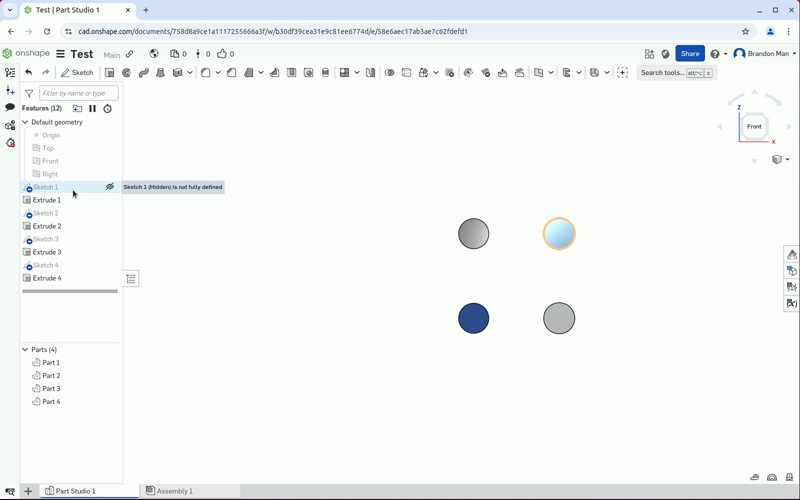
click(73, 189)
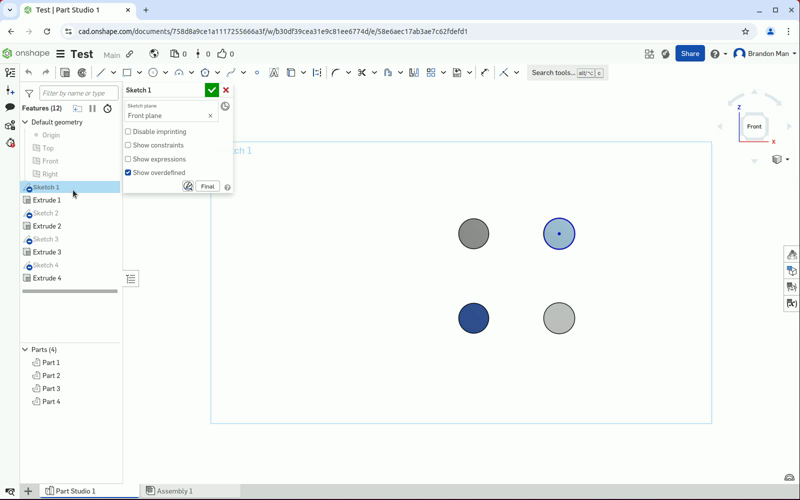
mouse_move(229, 92)
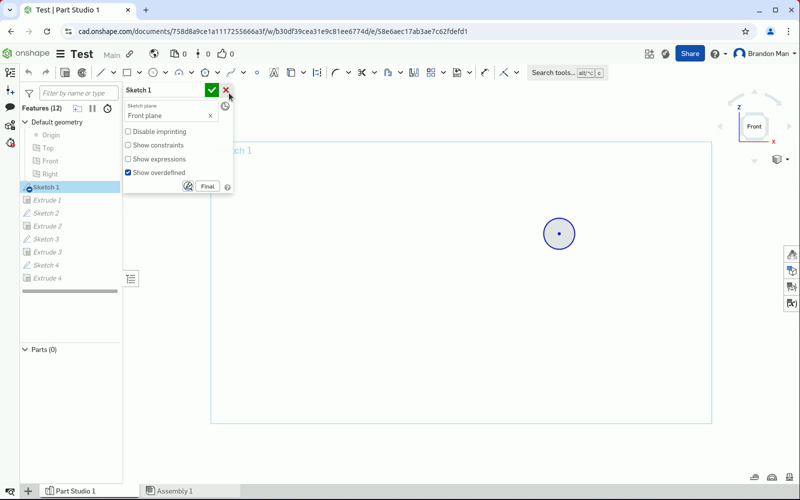
click(229, 92)
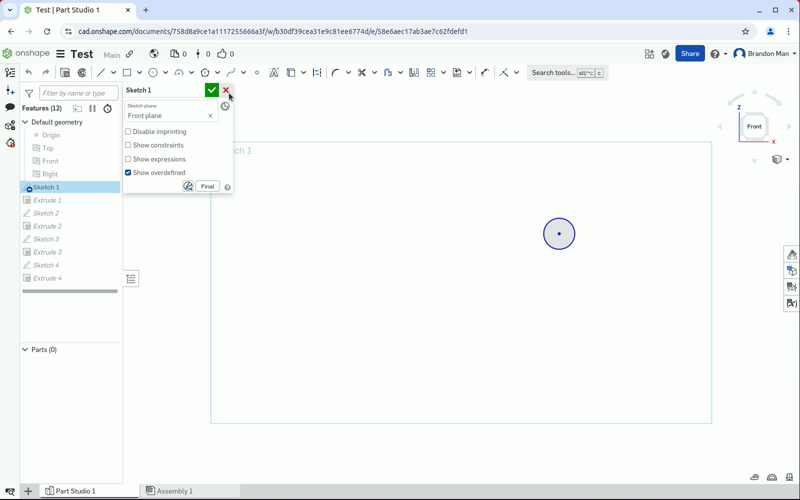
key(shift+s)
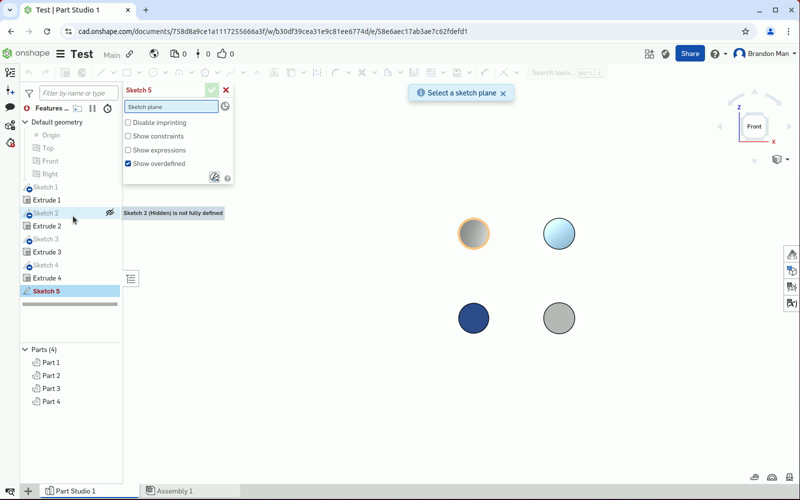
scroll(3)
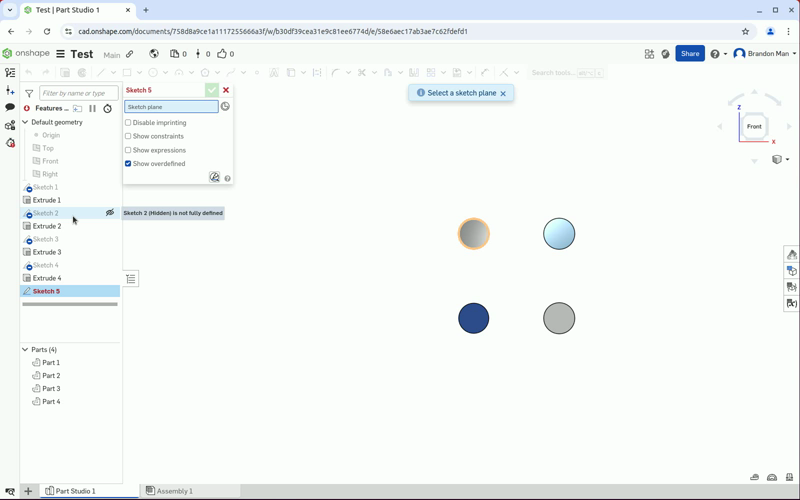
mouse_move(73, 163)
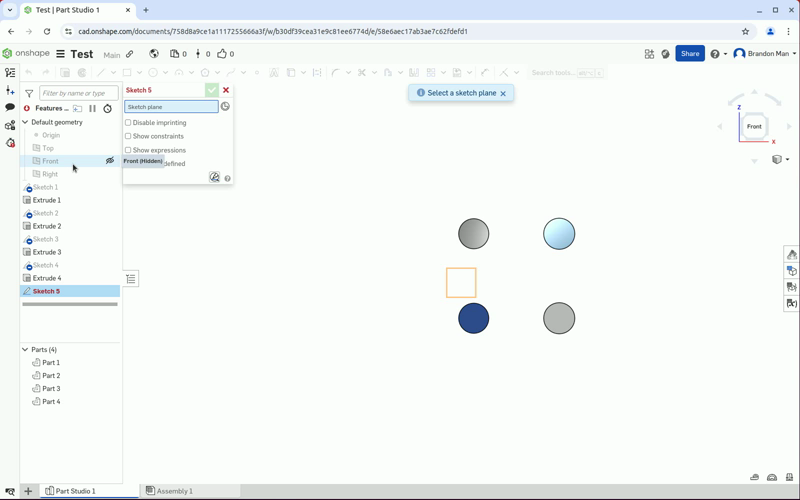
click(73, 163)
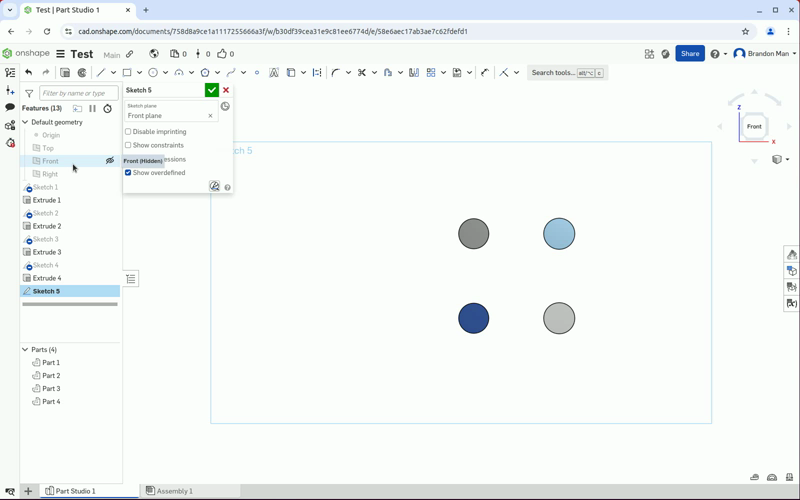
mouse_move(73, 352)
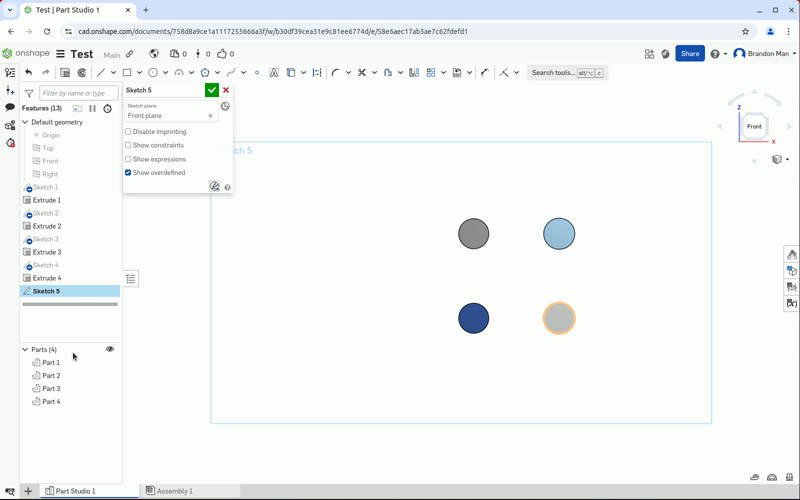
key(y)
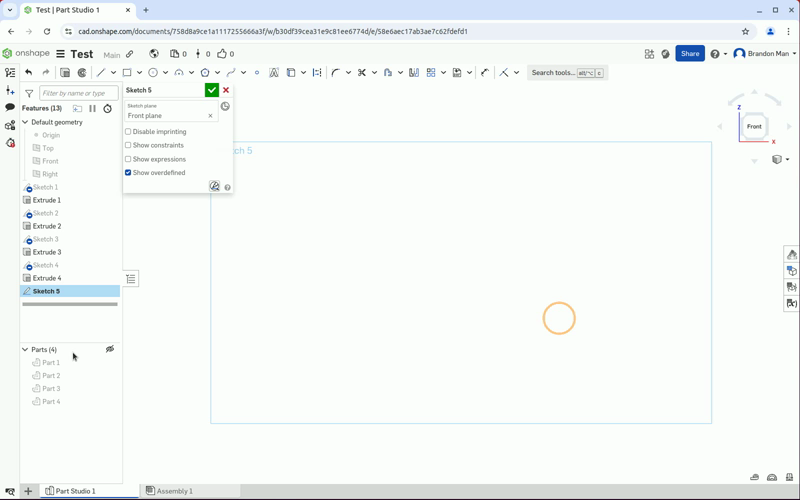
key(a)
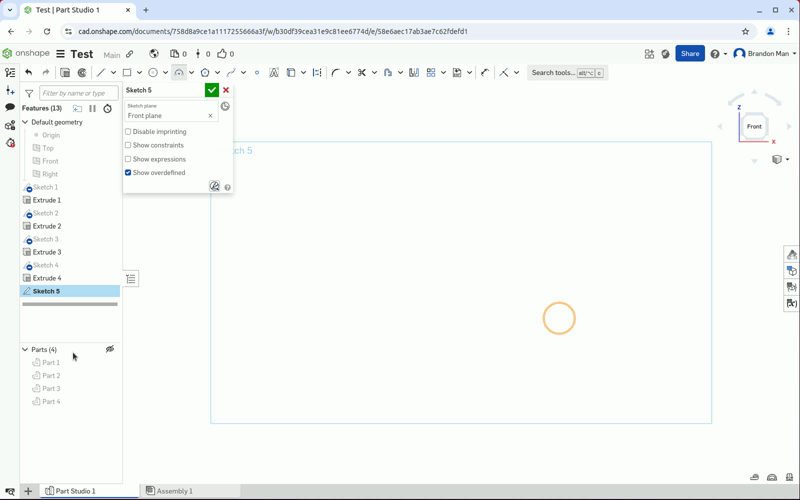
key_down(shift)
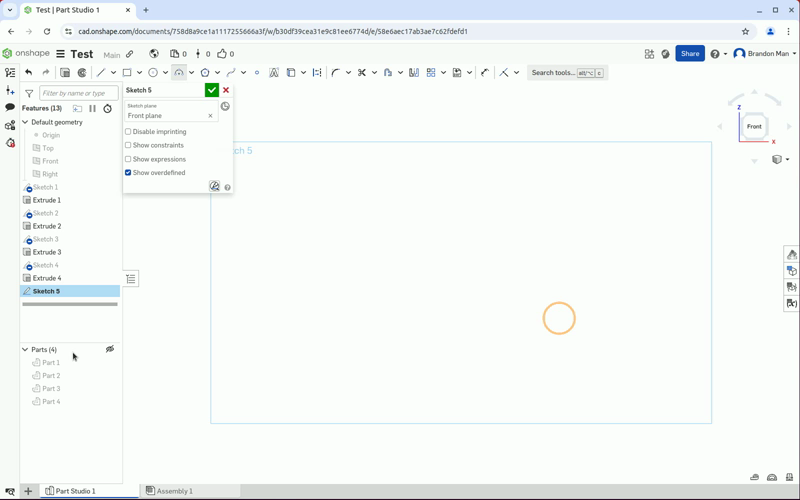
mouse_move(515, 262)
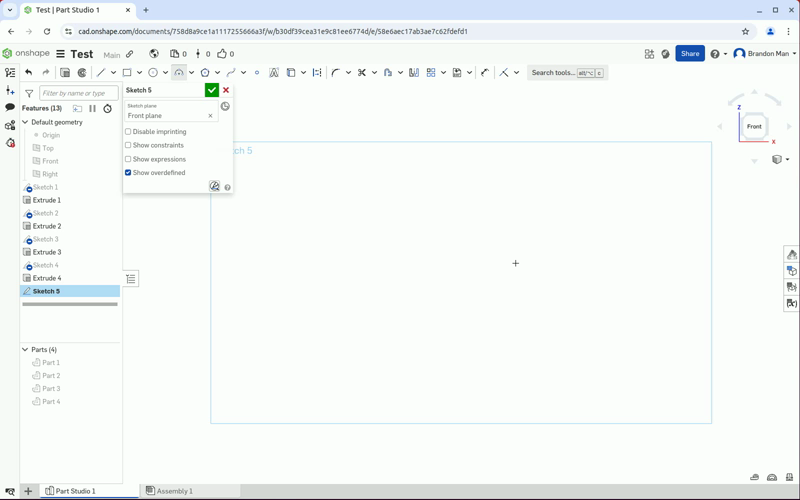
click(515, 262)
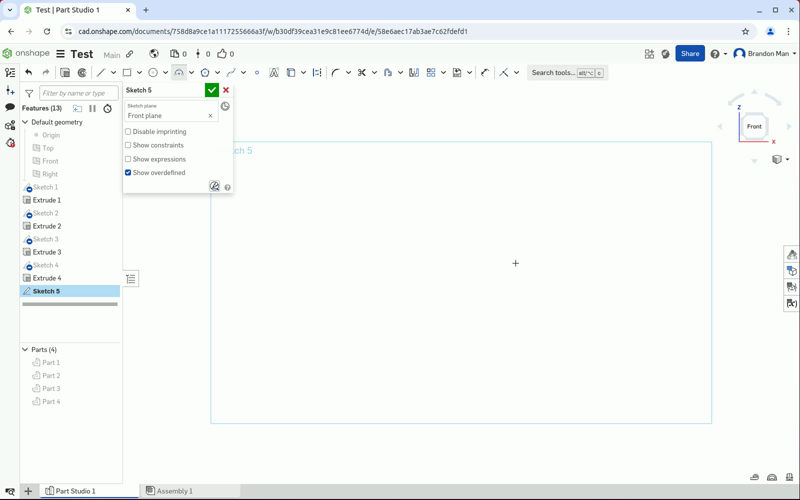
key_up(shift)
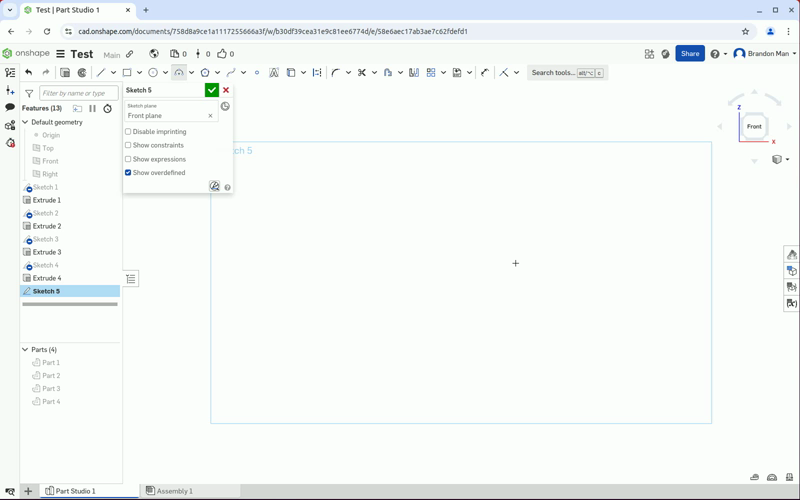
key_down(shift)
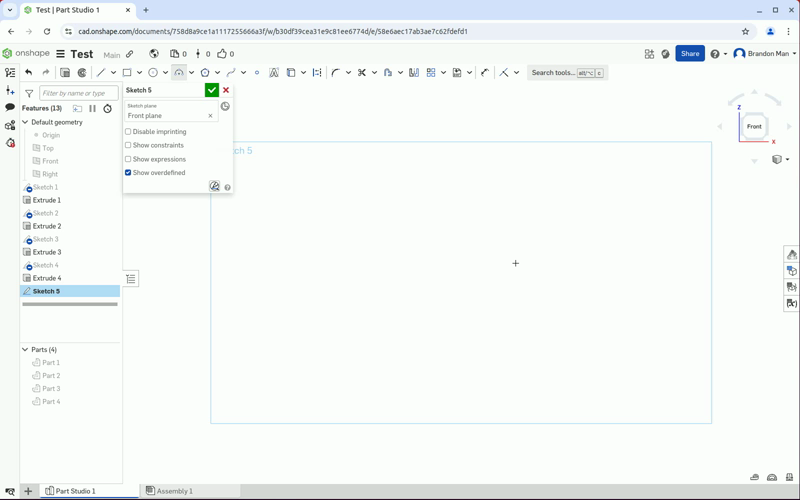
mouse_move(529, 276)
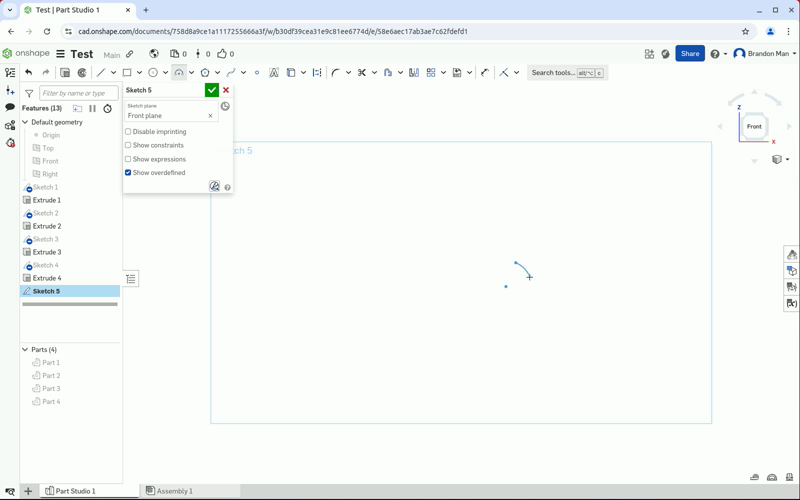
click(529, 276)
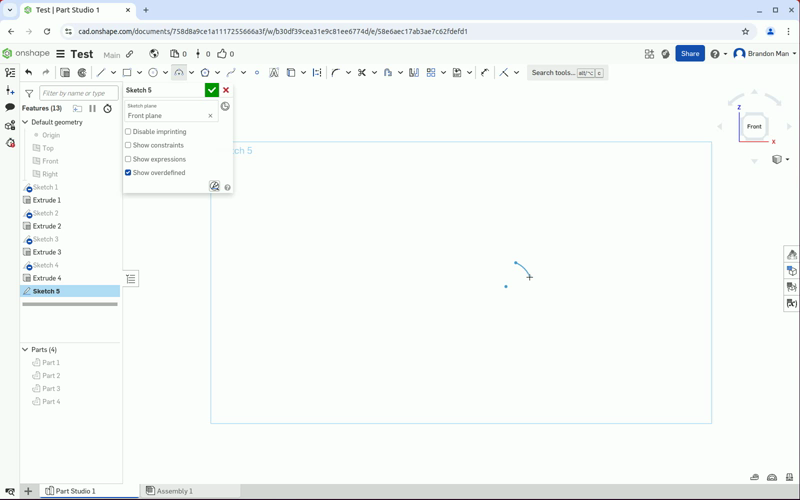
mouse_move(525, 267)
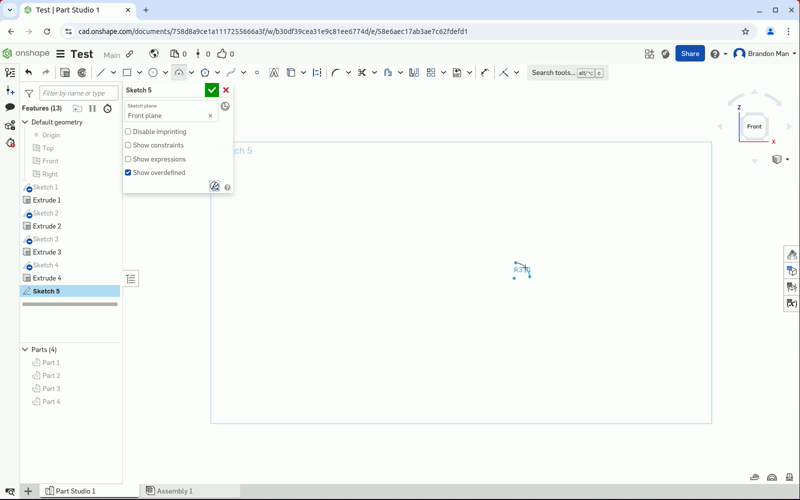
click(525, 267)
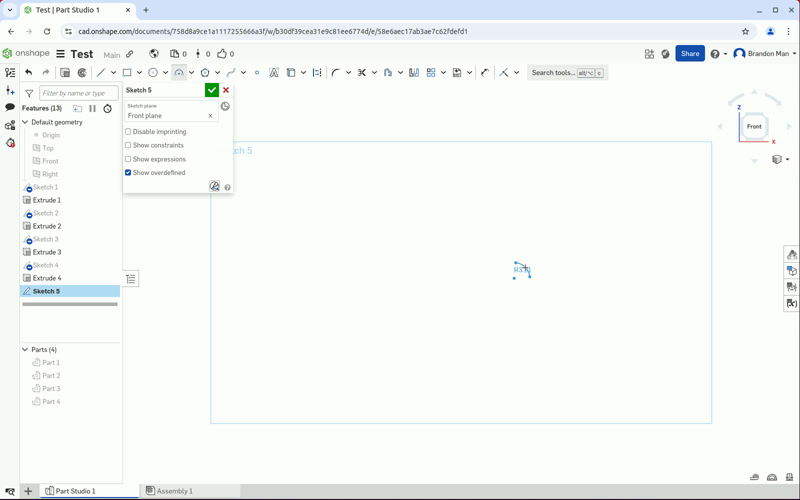
key_up(shift)
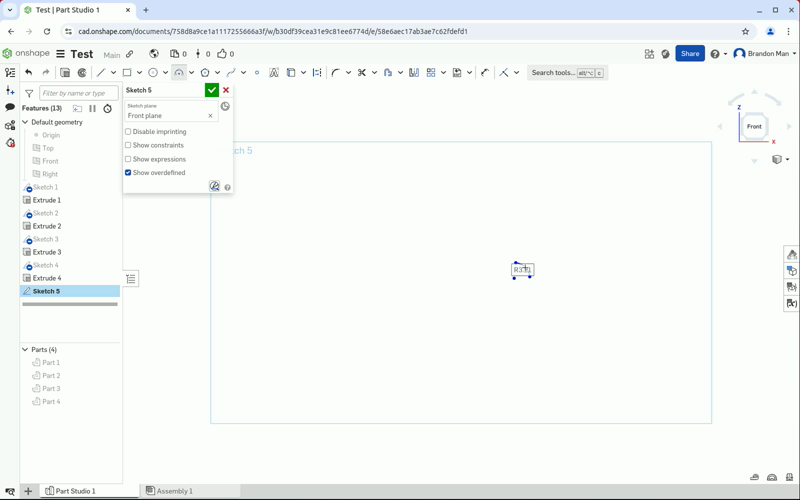
key(esc)
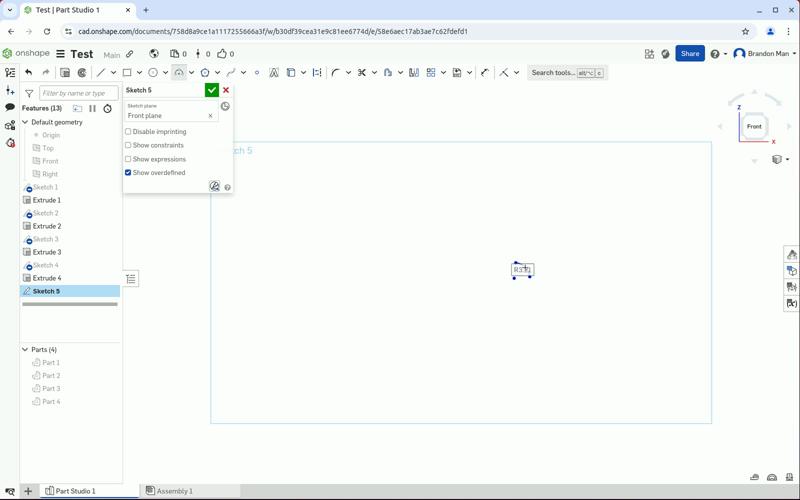
key(l)
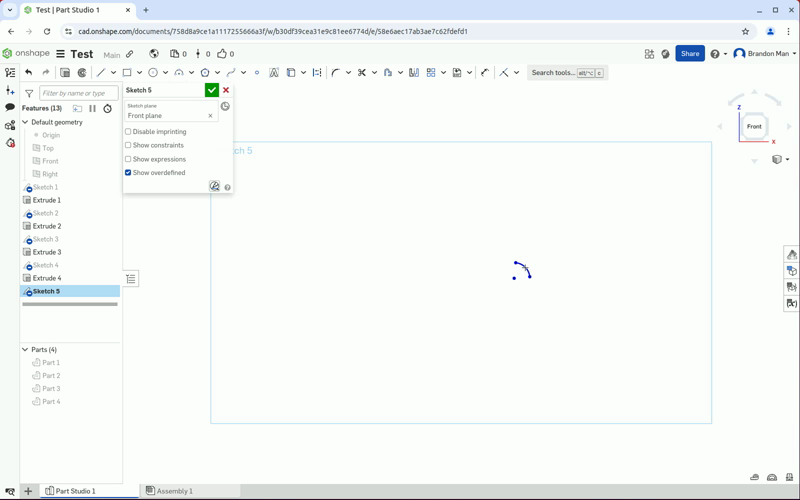
mouse_move(529, 276)
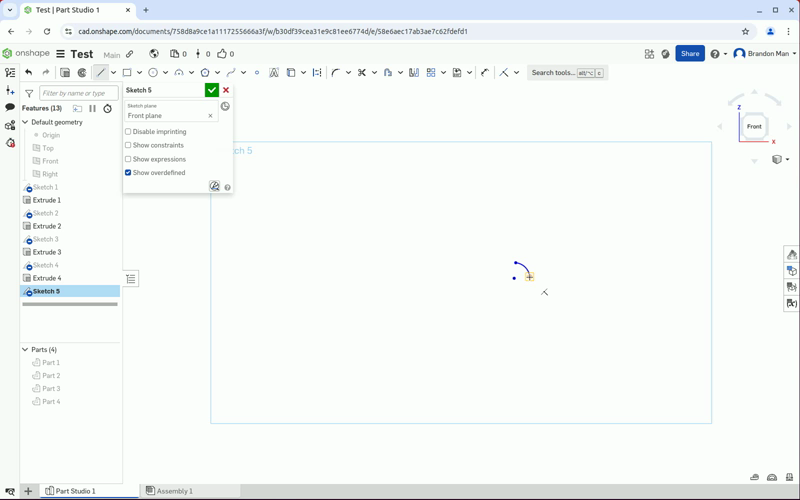
click(529, 276)
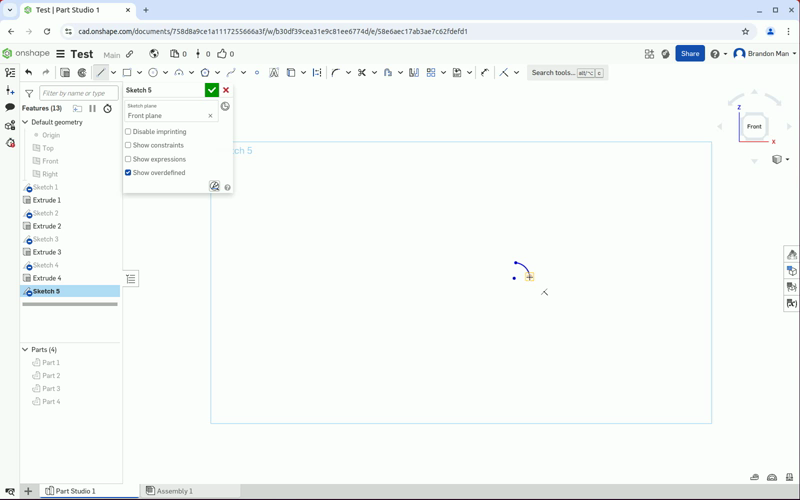
key_down(shift)
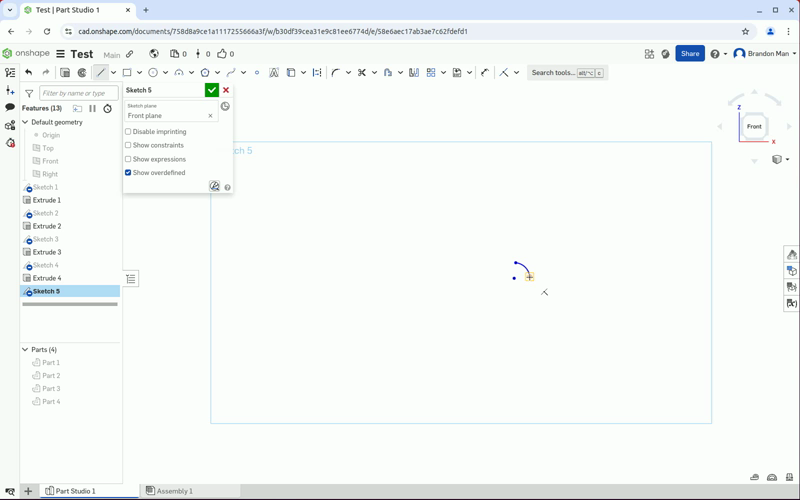
mouse_move(559, 276)
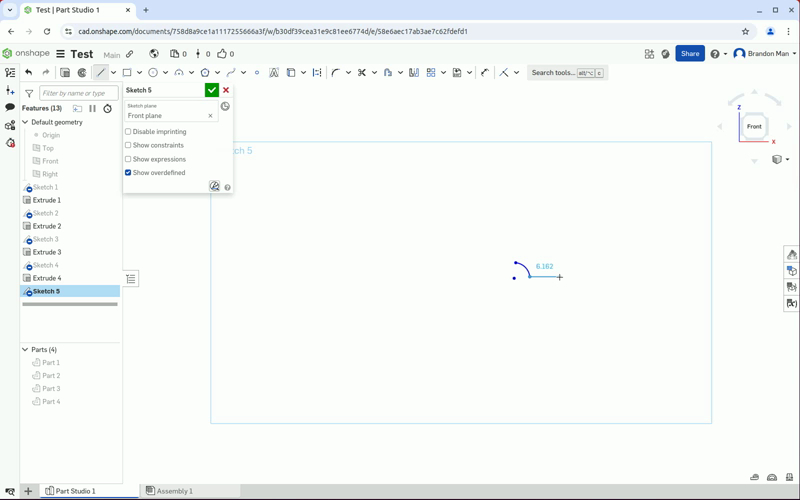
mouse_move(558, 248)
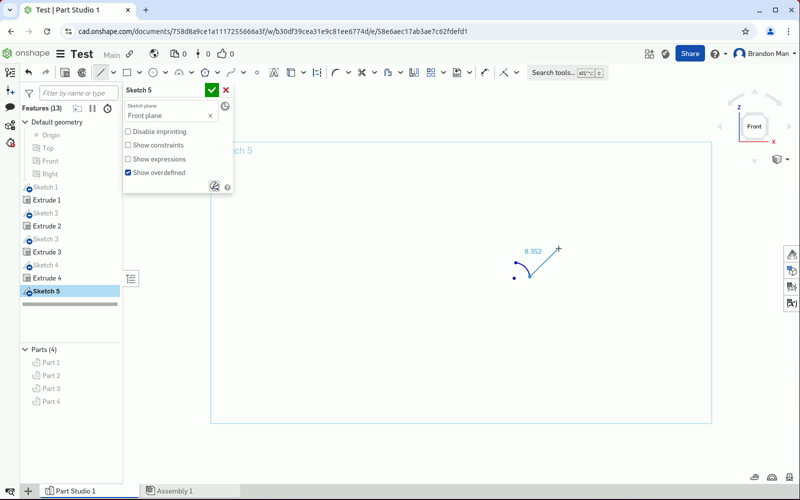
click(558, 248)
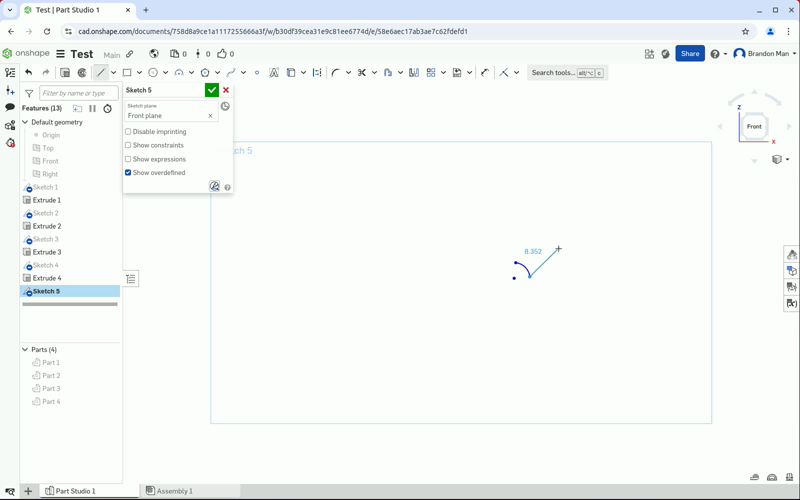
key_up(shift)
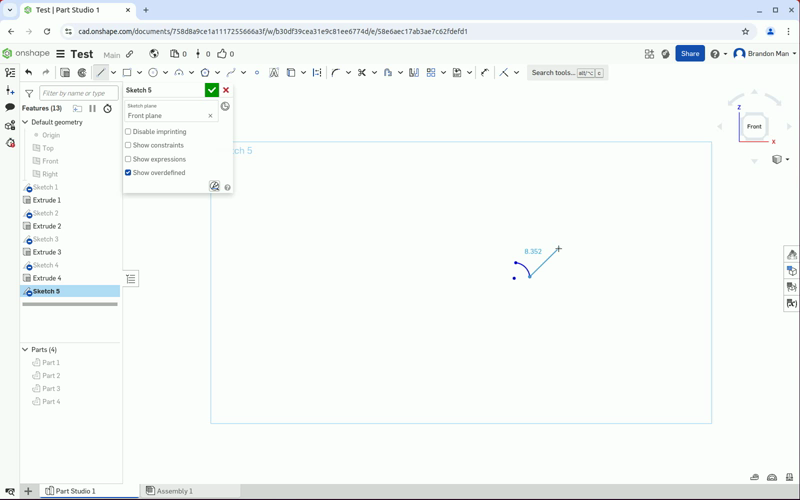
key(esc)
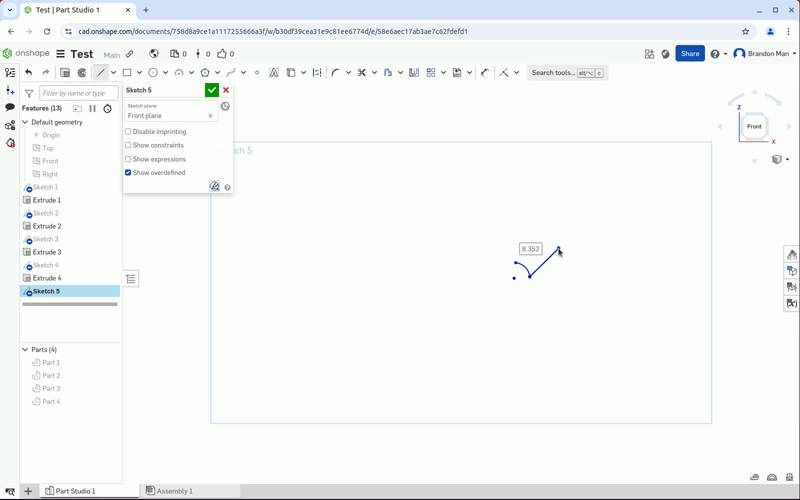
key(a)
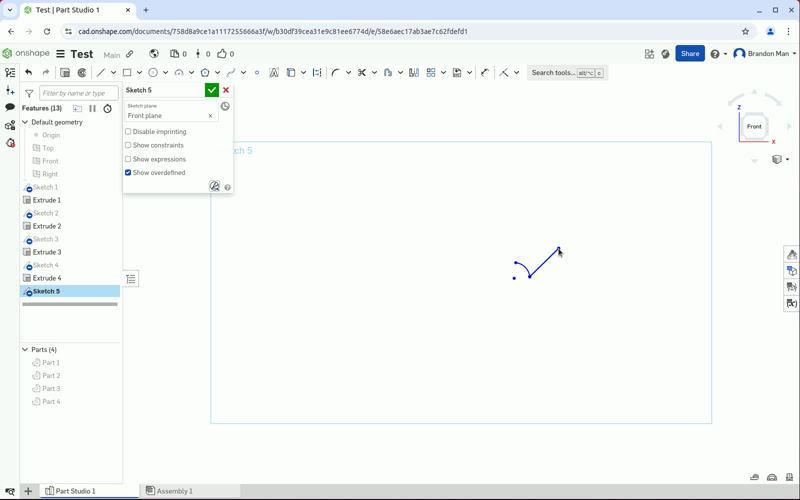
mouse_move(558, 248)
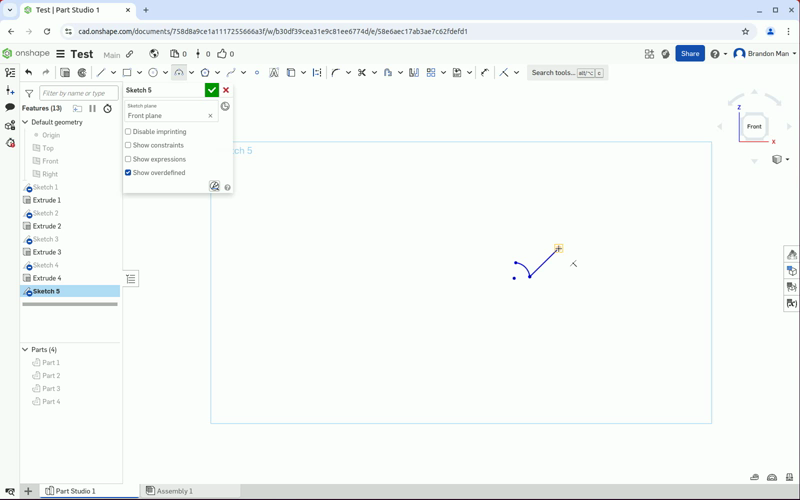
click(558, 248)
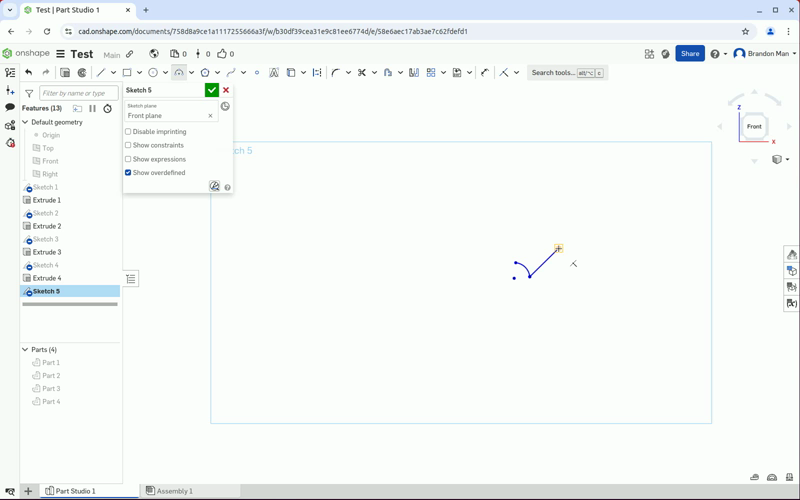
key_down(shift)
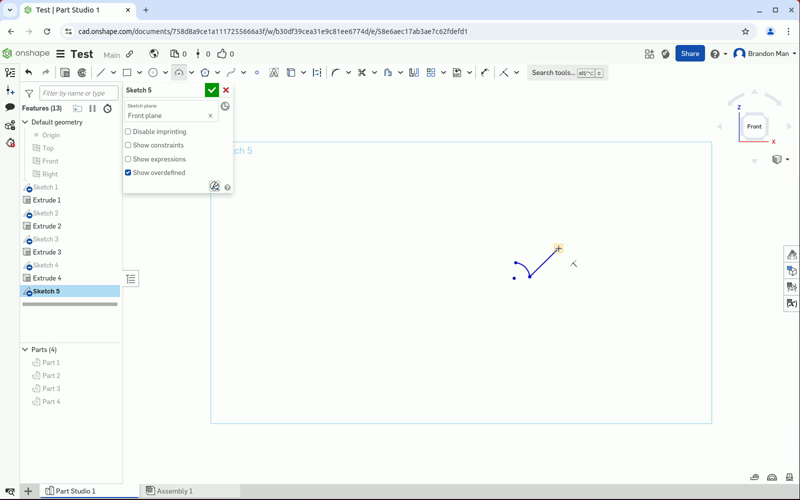
mouse_move(544, 233)
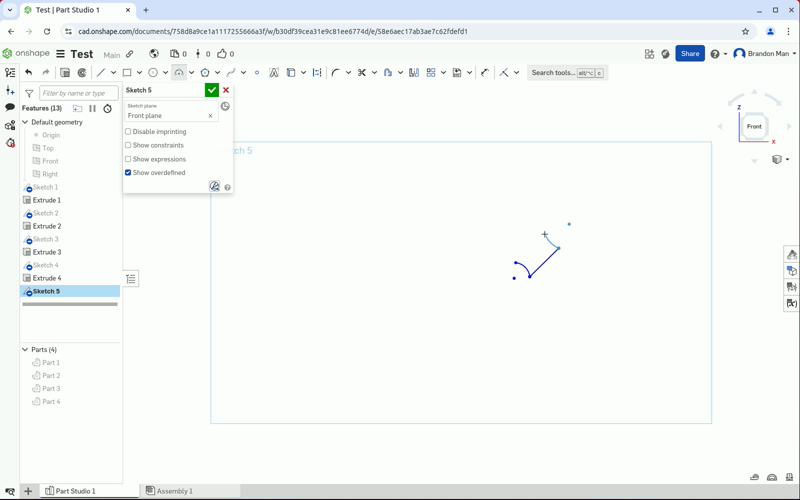
click(544, 233)
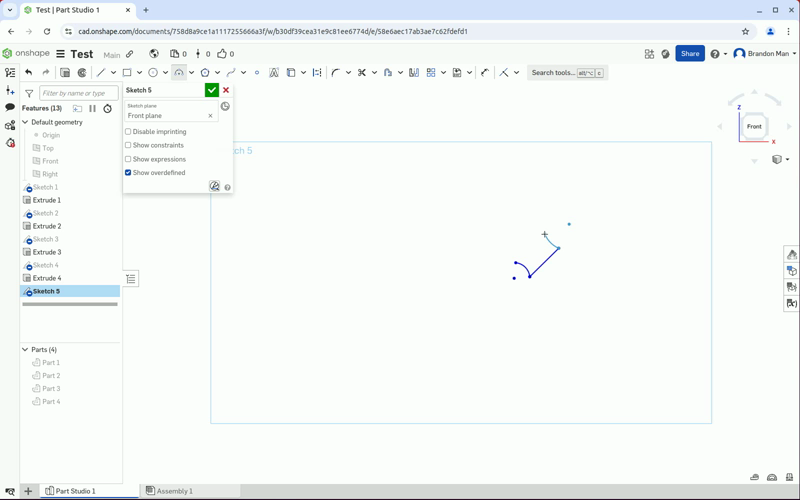
mouse_move(549, 243)
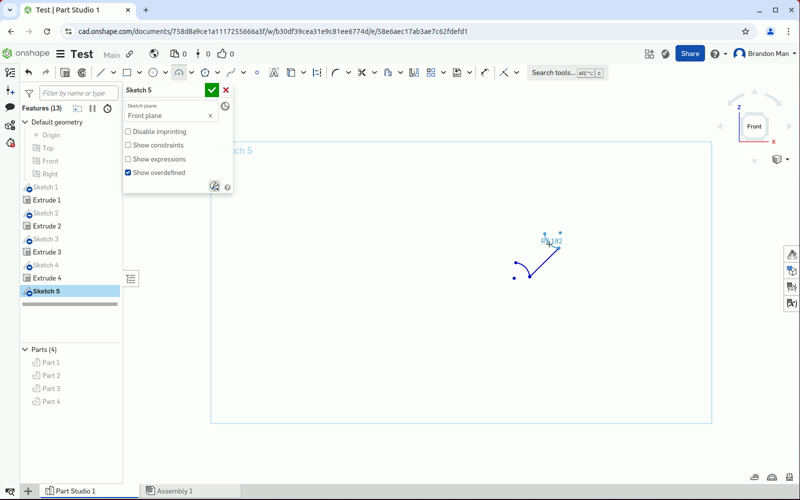
click(549, 243)
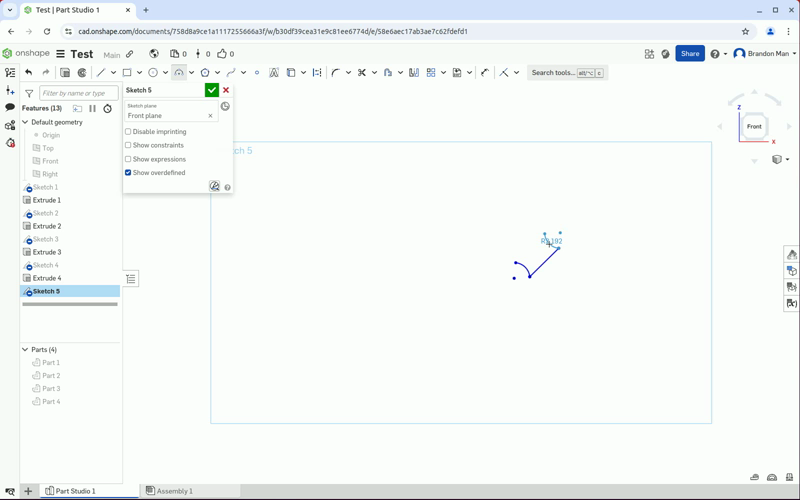
key_up(shift)
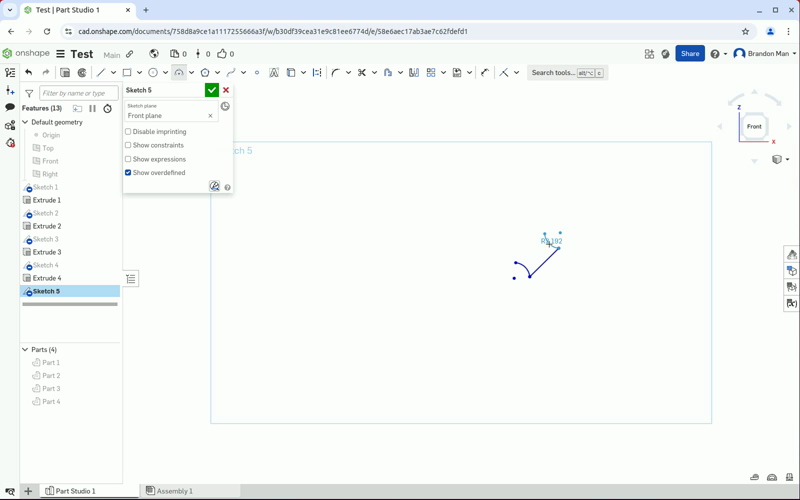
key(esc)
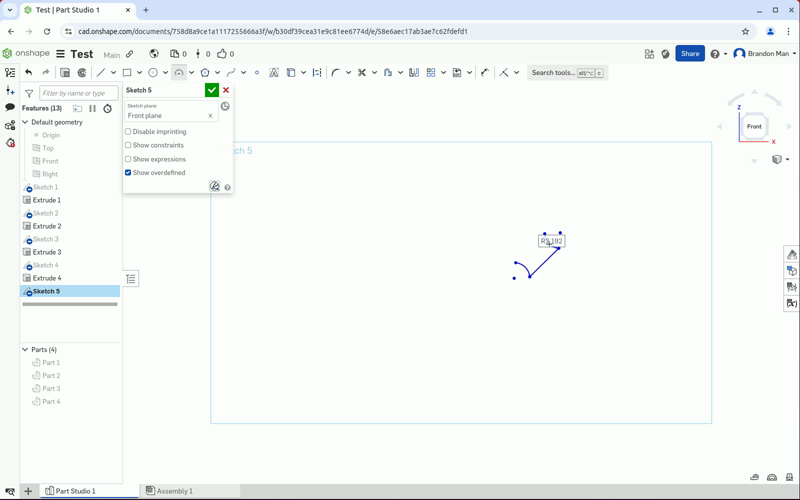
key(l)
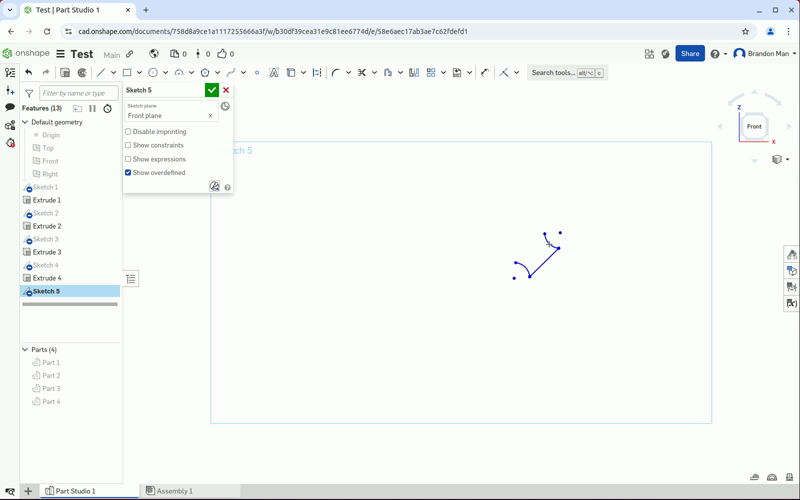
mouse_move(544, 233)
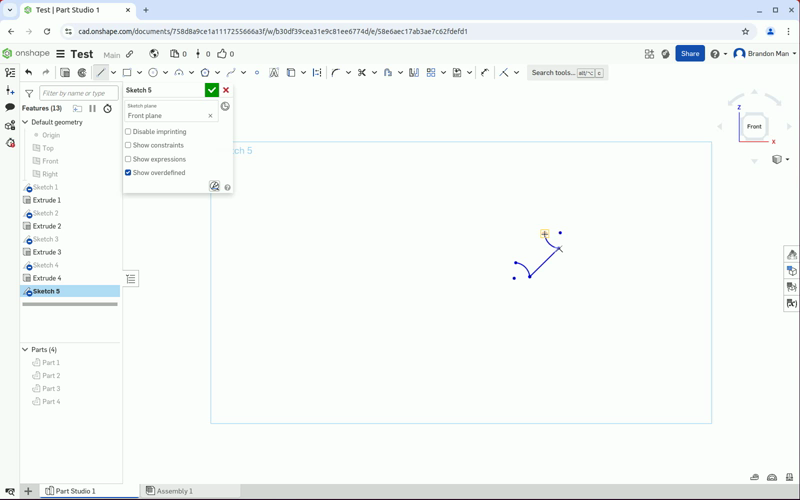
click(544, 233)
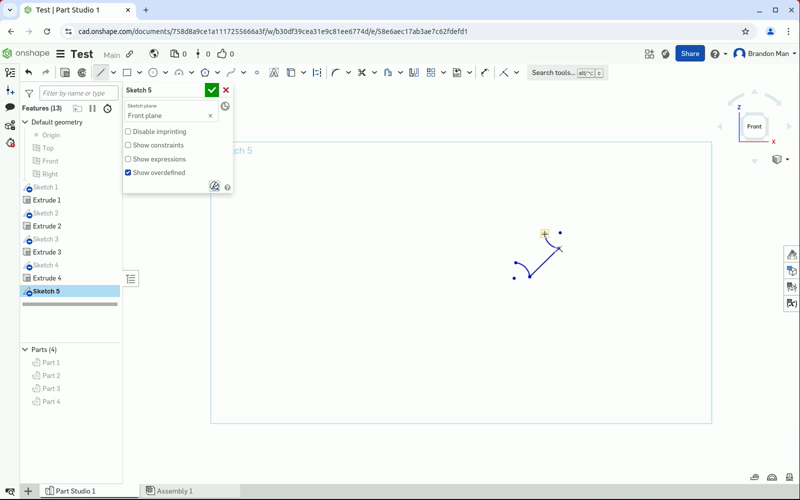
mouse_move(574, 233)
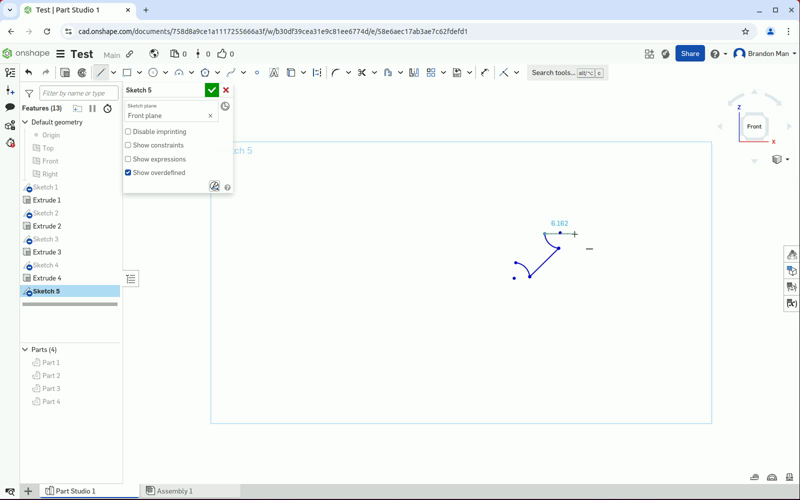
key_down(shift)
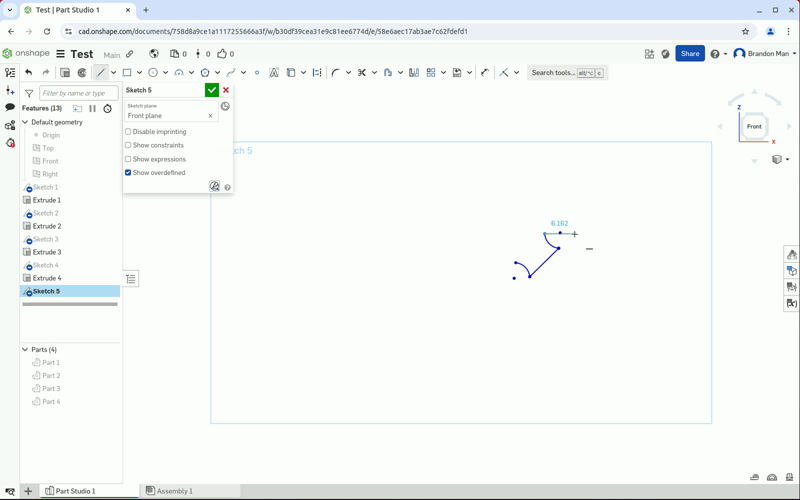
mouse_move(515, 262)
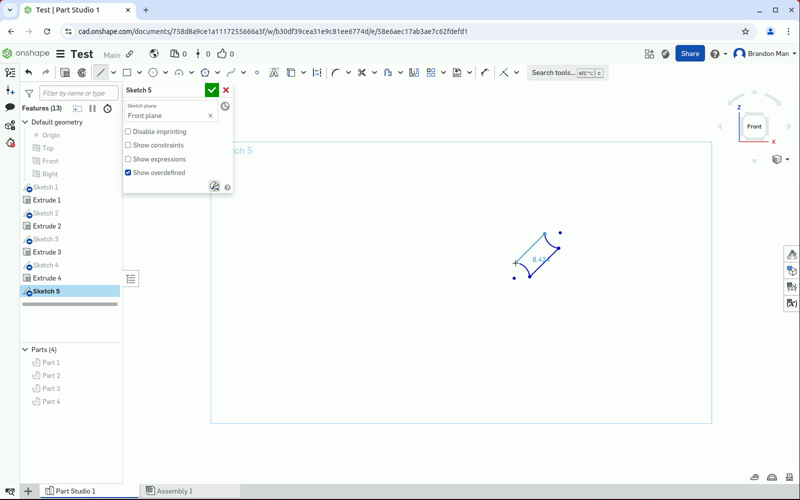
key_up(shift)
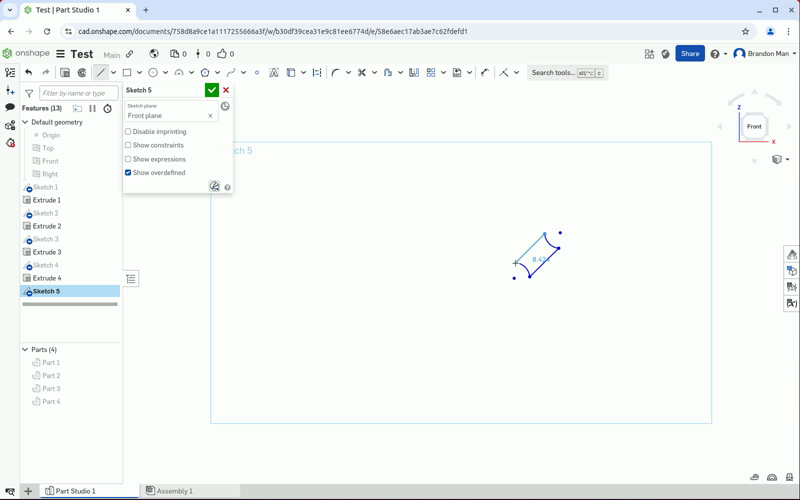
click(515, 262)
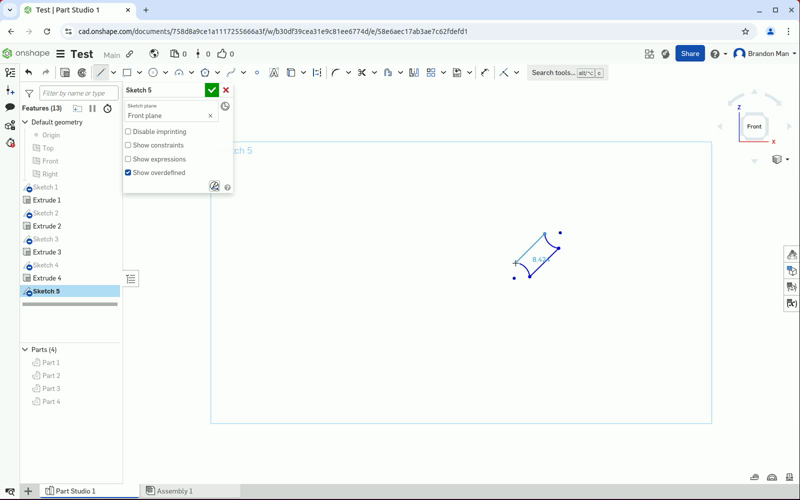
key(esc)
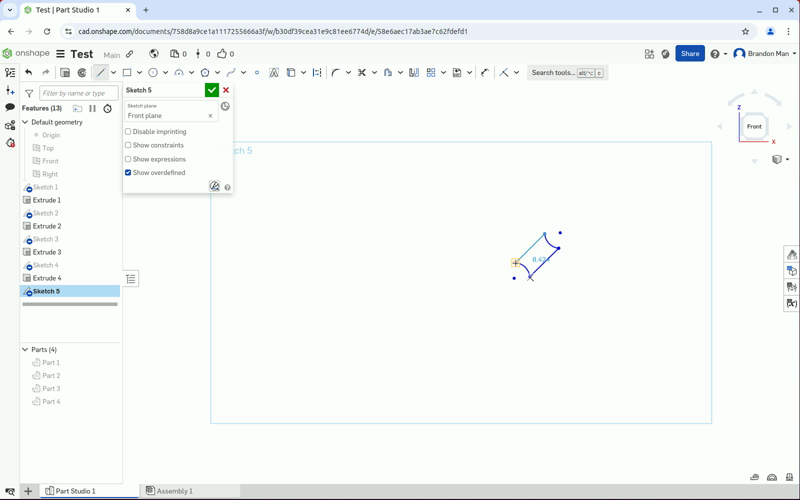
mouse_move(530, 254)
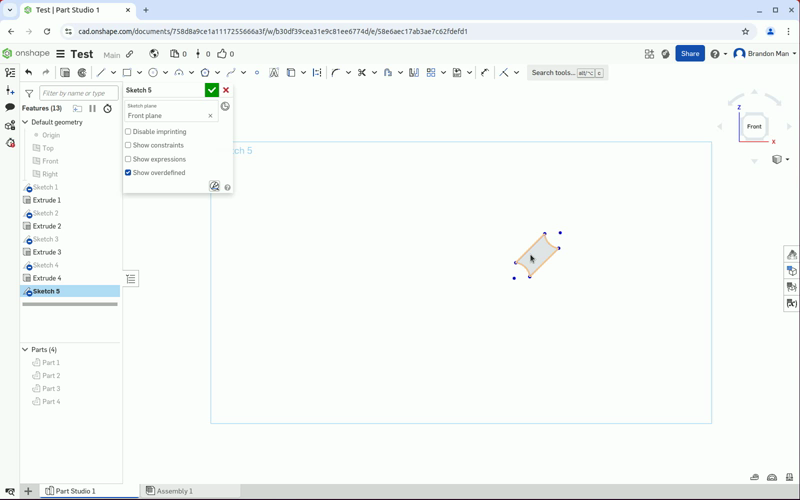
scroll(6)
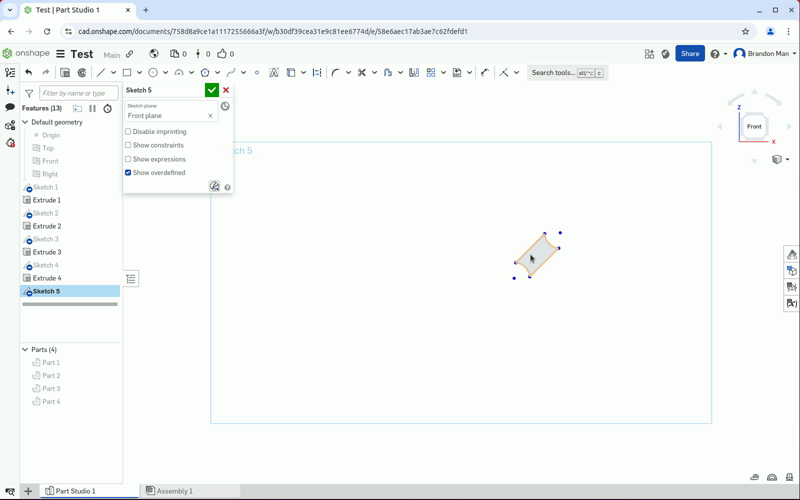
scroll(6)
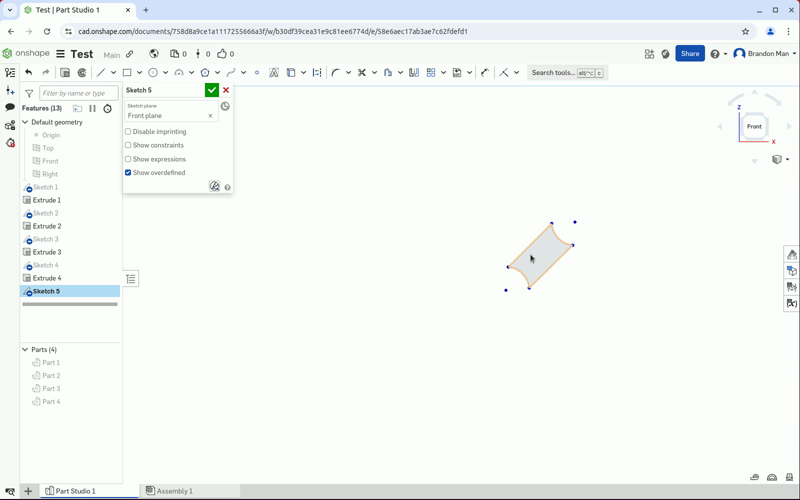
scroll(6)
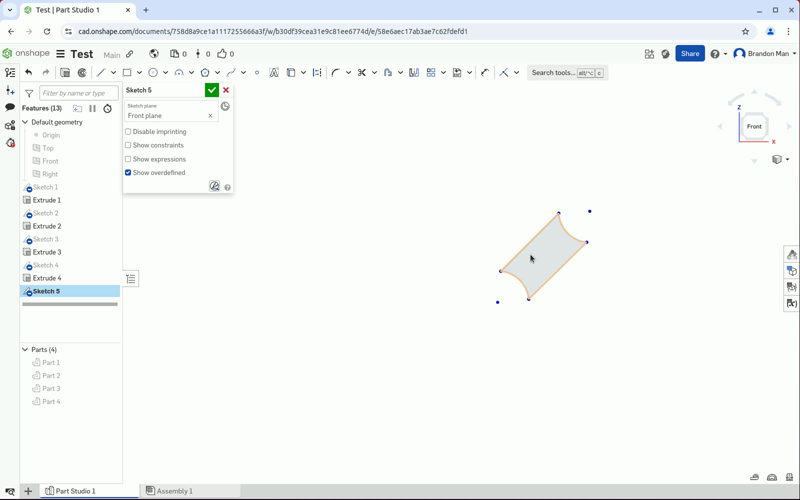
scroll(6)
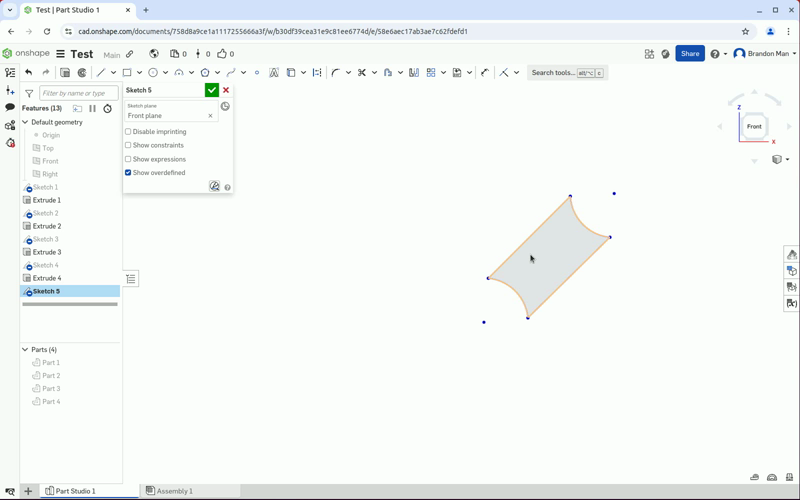
scroll(6)
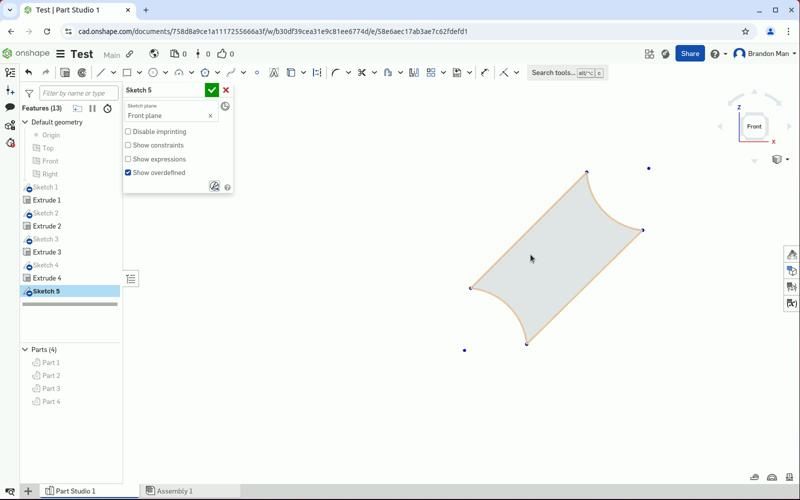
scroll(6)
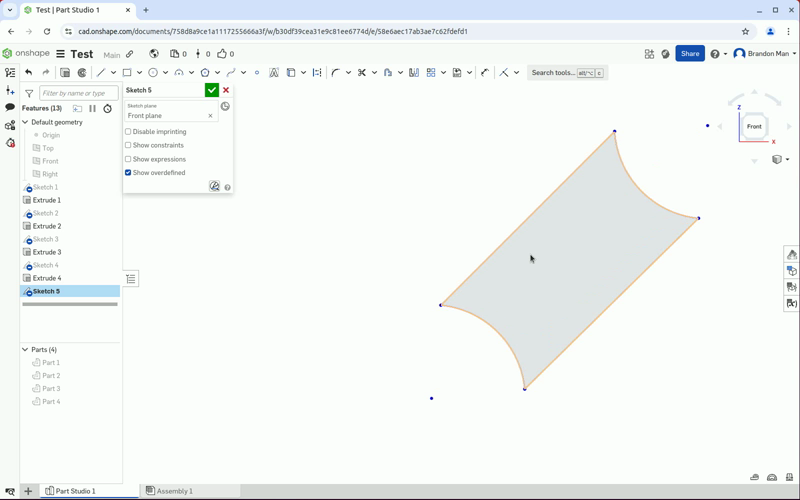
scroll(6)
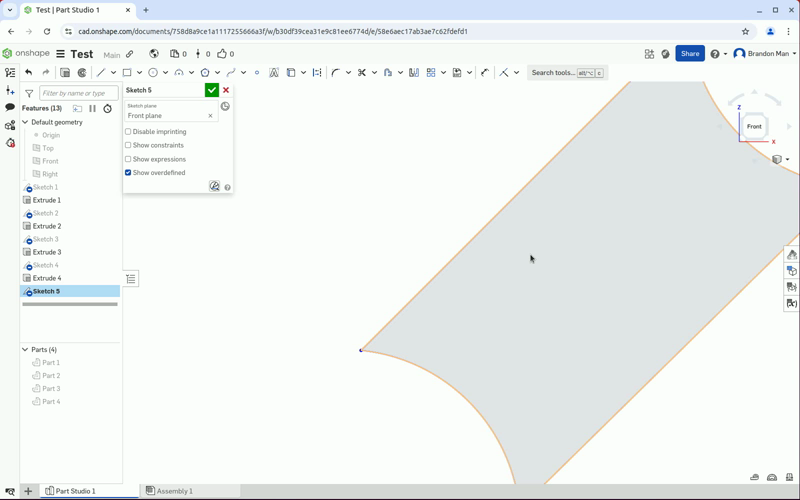
click(530, 254)
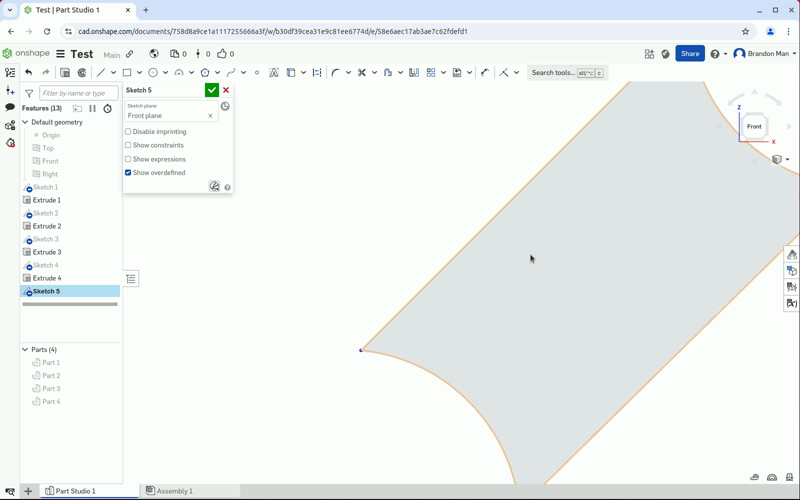
scroll(-6)
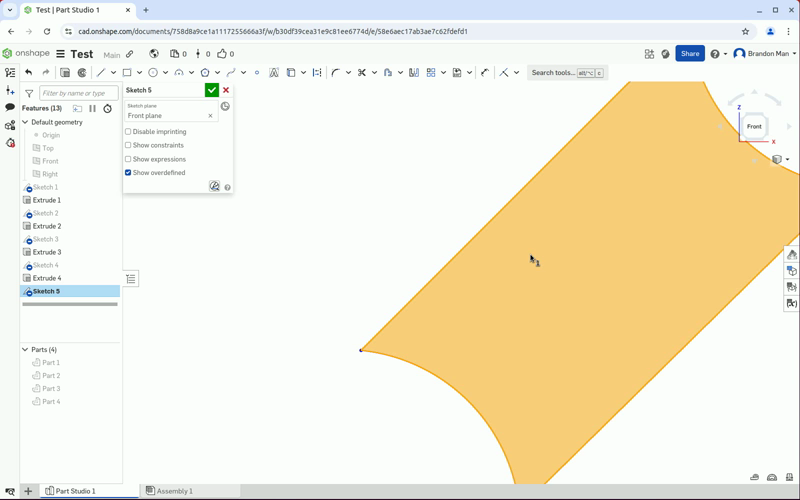
scroll(-6)
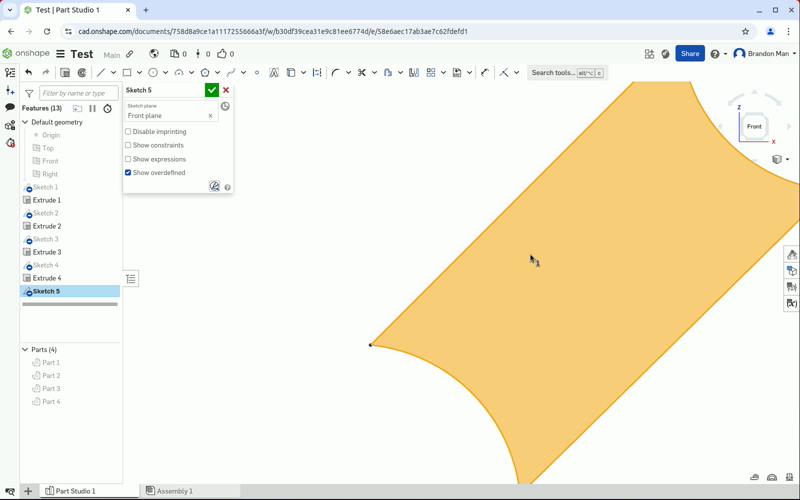
scroll(-6)
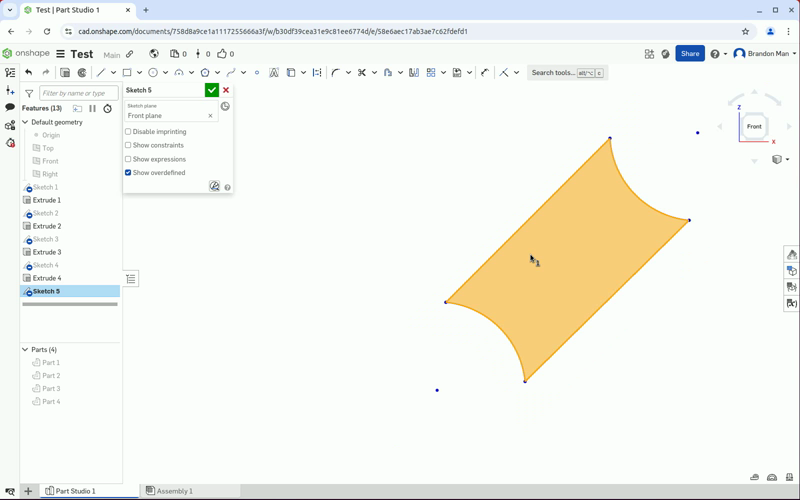
scroll(-6)
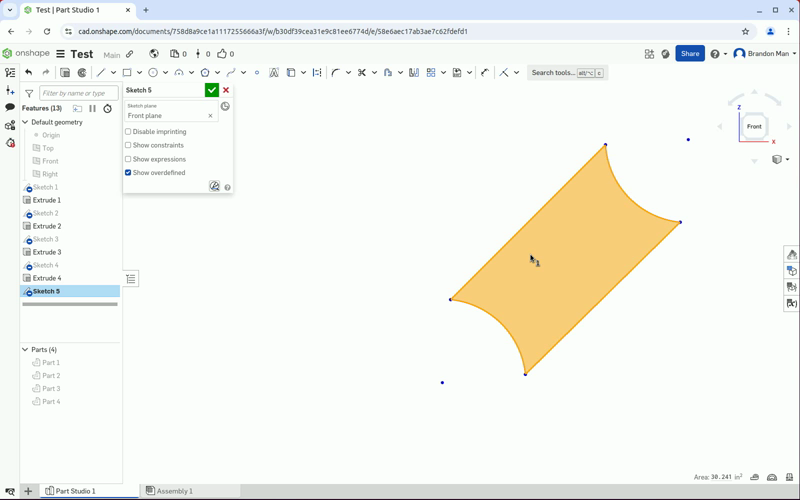
scroll(-6)
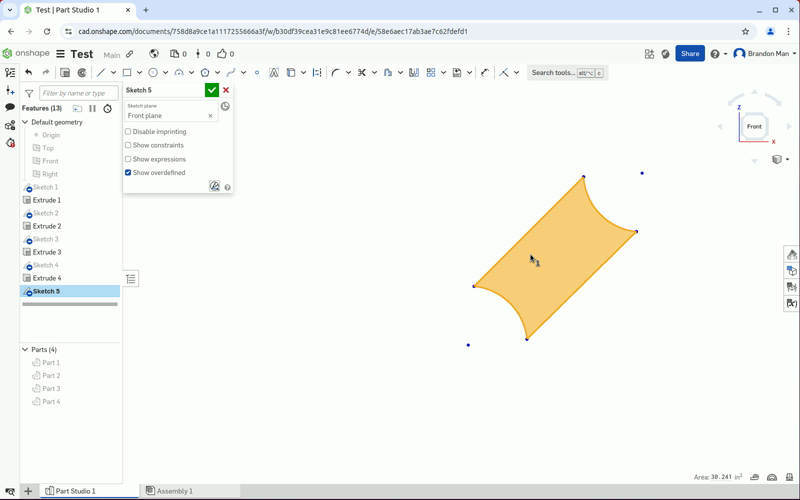
scroll(-6)
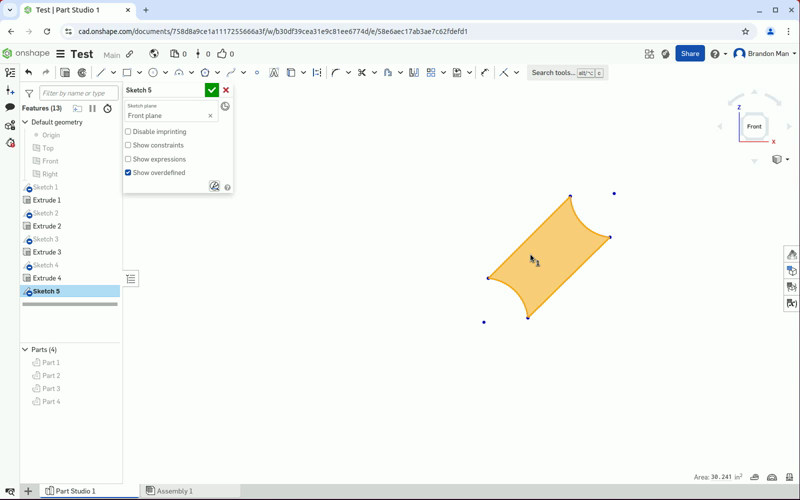
scroll(-6)
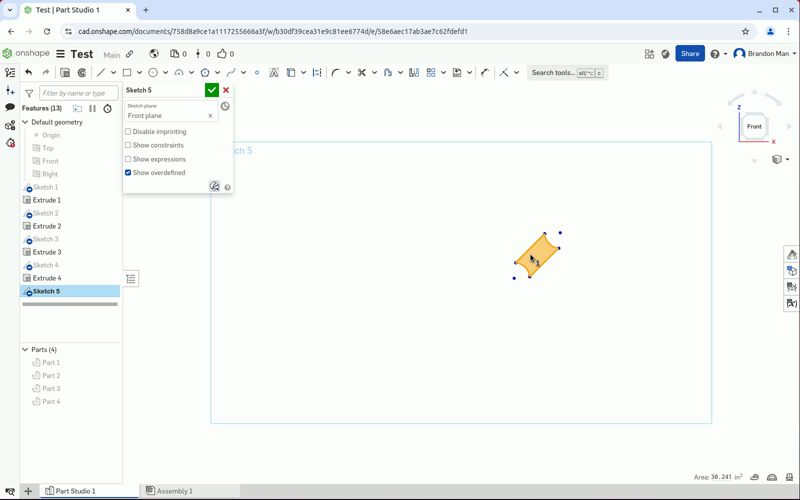
mouse_move(73, 352)
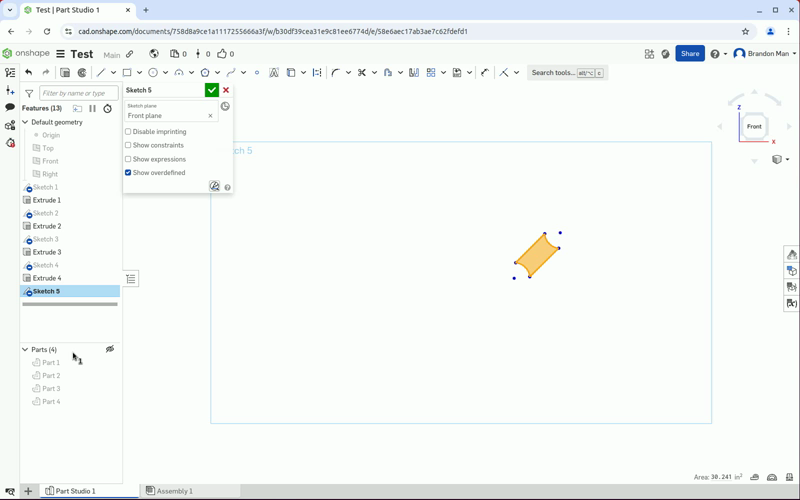
key(shift+y)
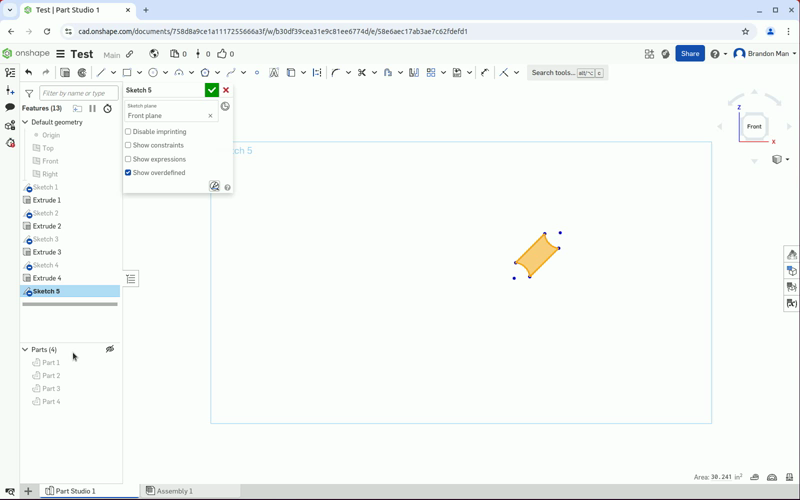
key(shift+e)
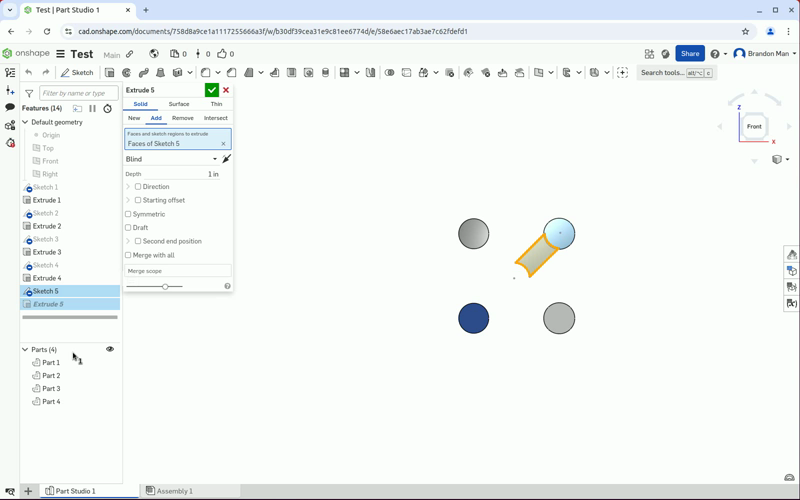
mouse_move(143, 106)
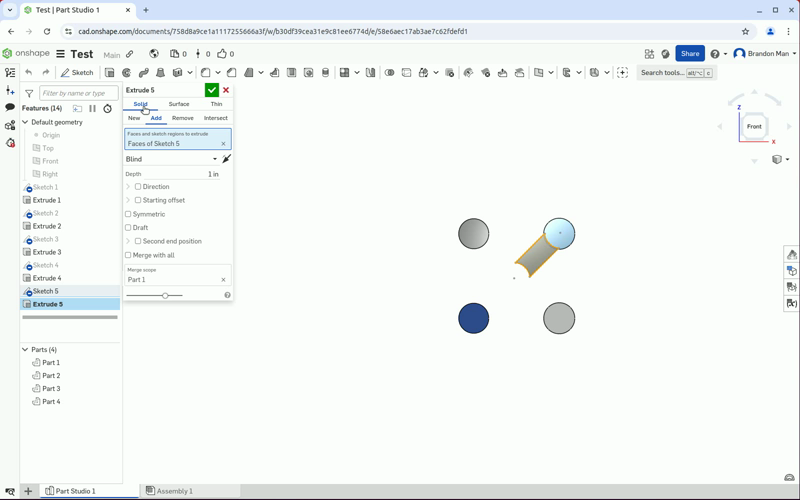
click(143, 106)
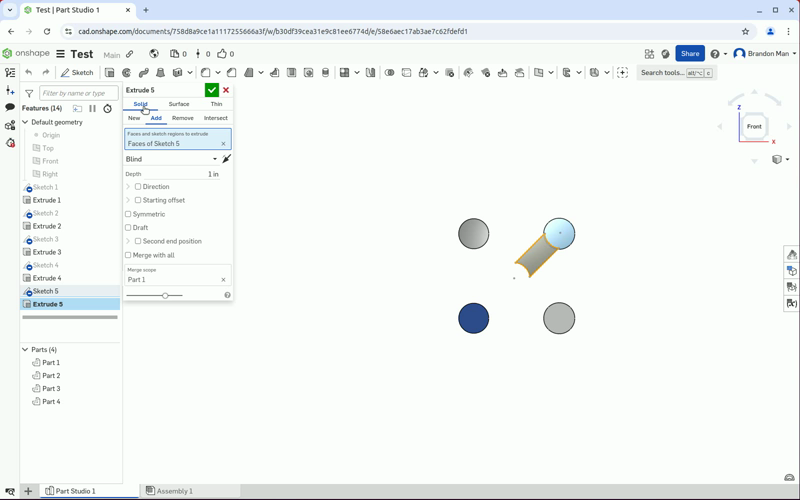
mouse_move(137, 120)
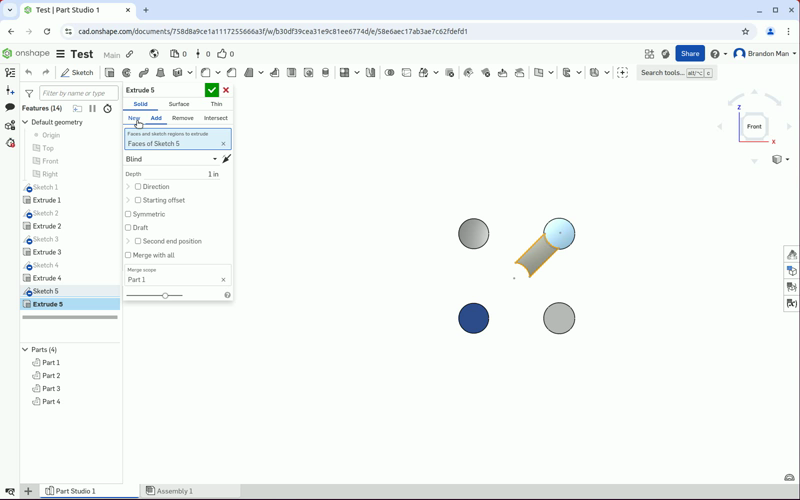
click(137, 120)
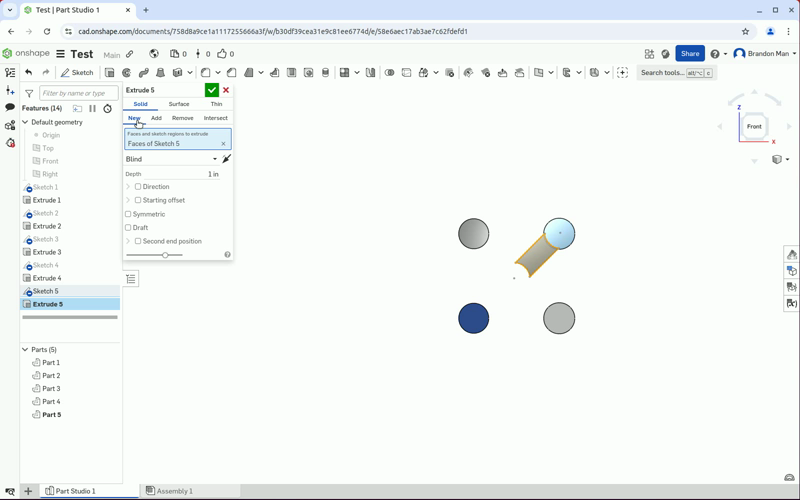
key(tab, 4)
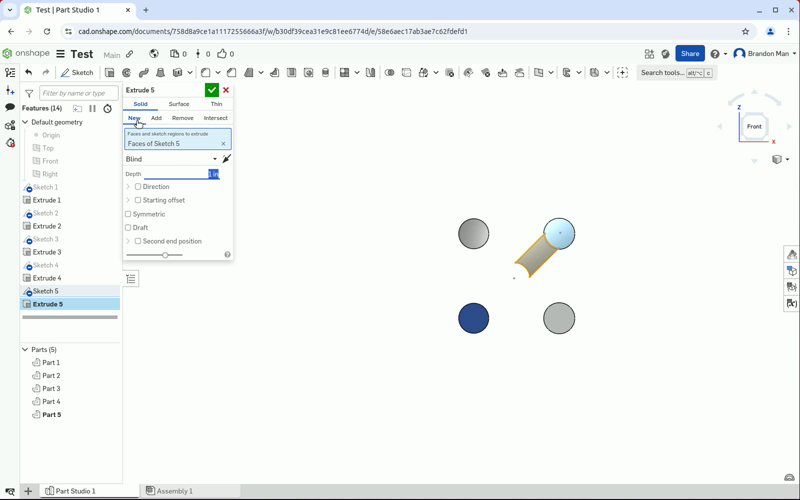
text(-11.554)
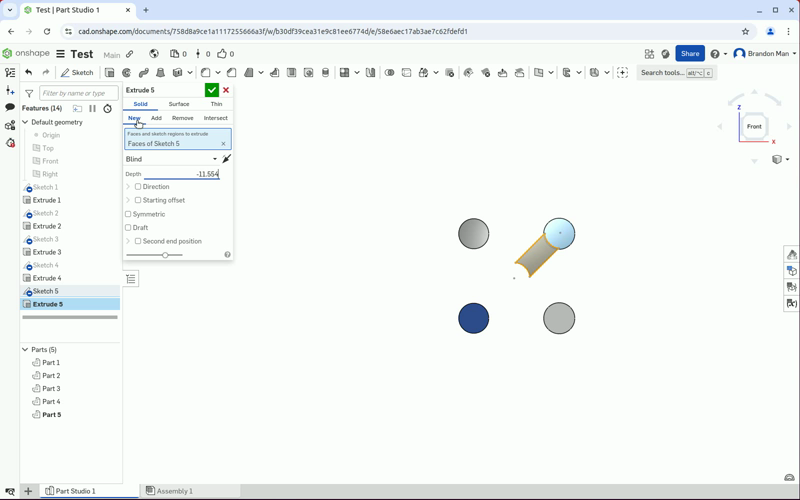
key(enter)
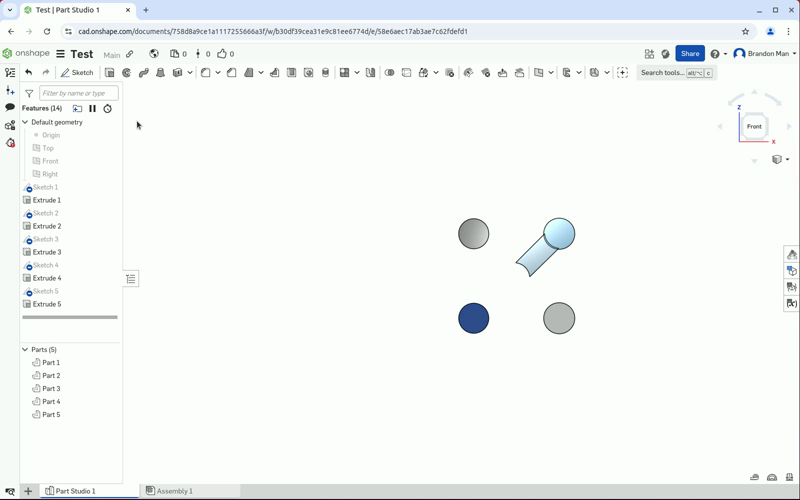
key(shift+h)
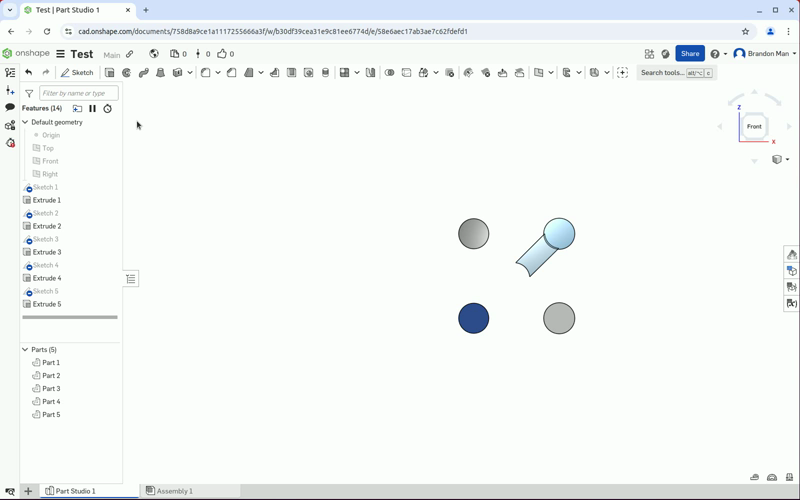
key(shift+h)
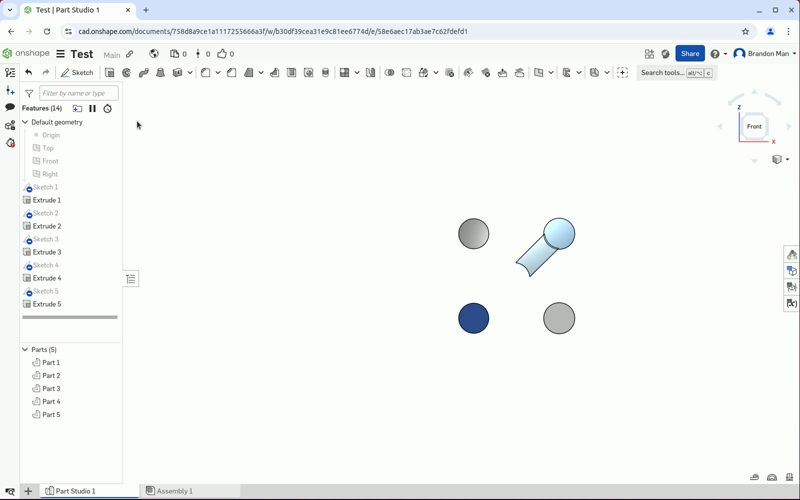
mouse_move(73, 189)
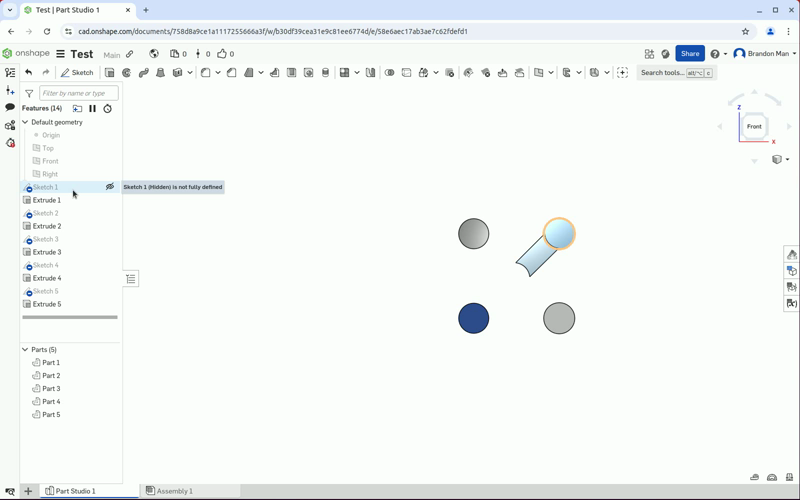
click(73, 189)
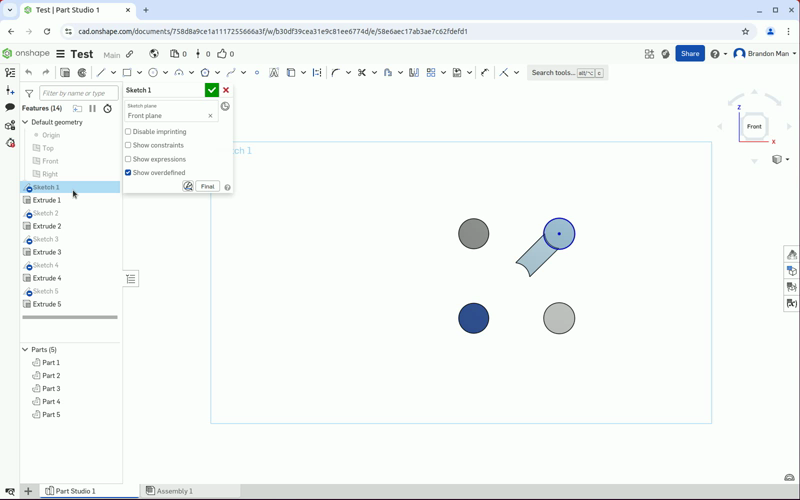
mouse_move(229, 92)
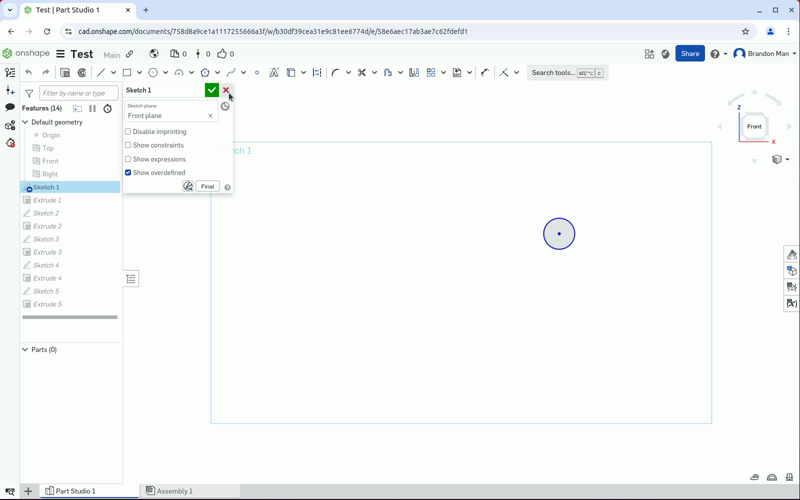
click(229, 92)
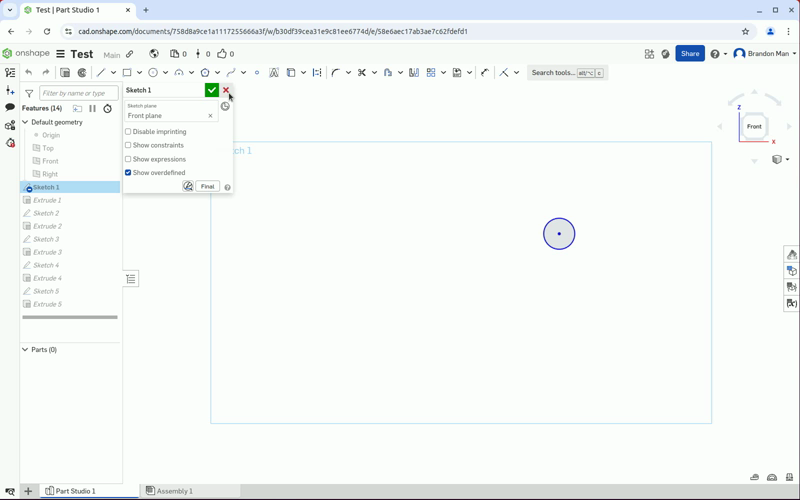
key(shift+s)
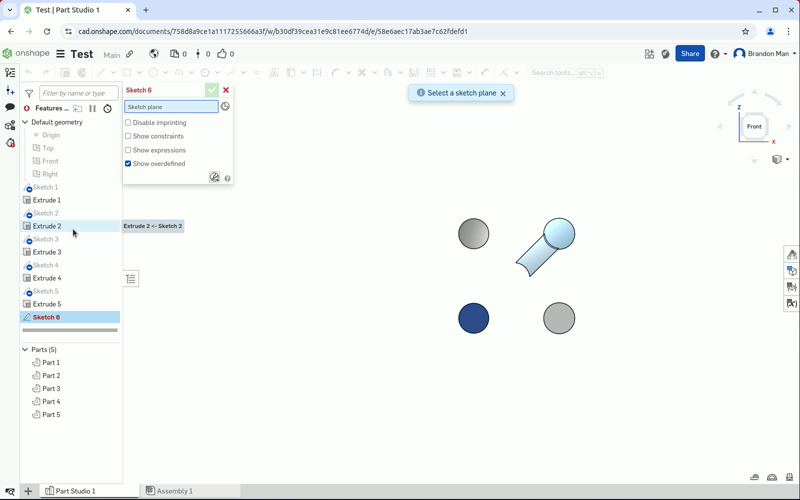
scroll(3)
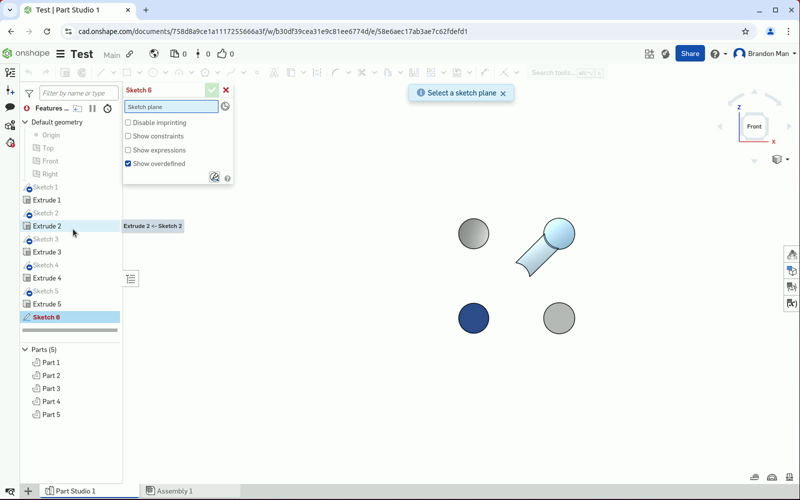
mouse_move(73, 163)
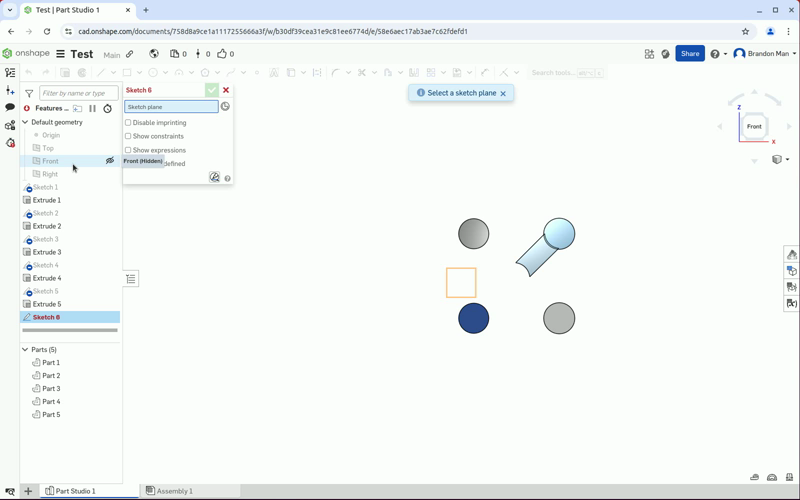
click(73, 163)
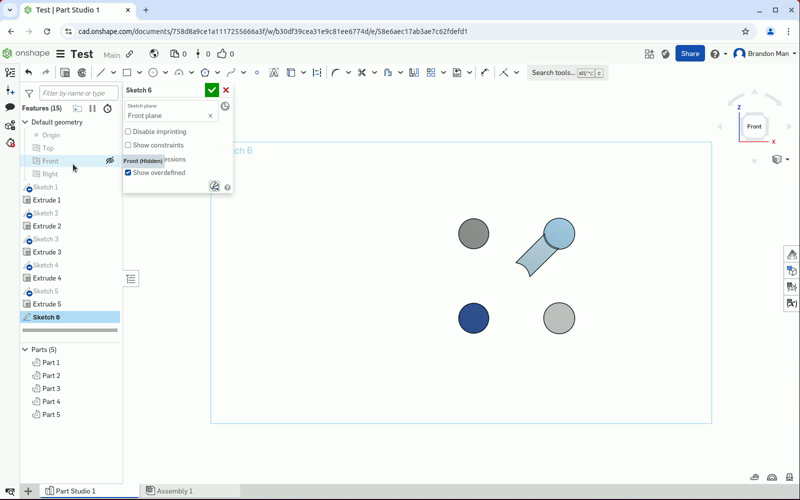
mouse_move(73, 352)
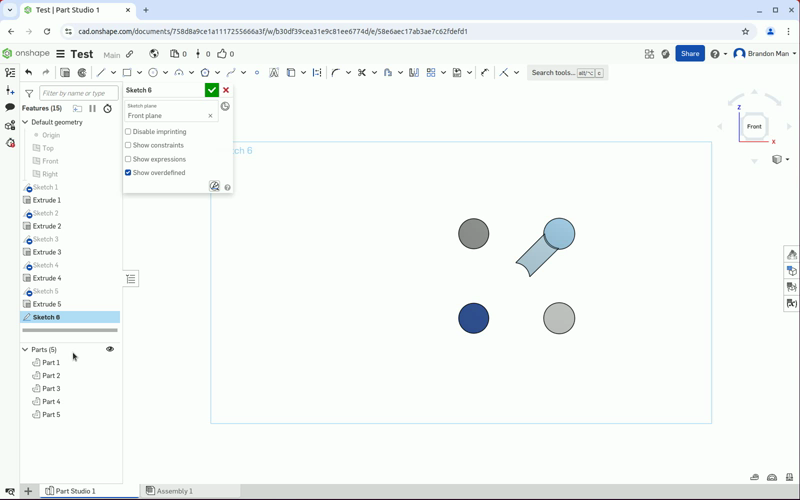
key(y)
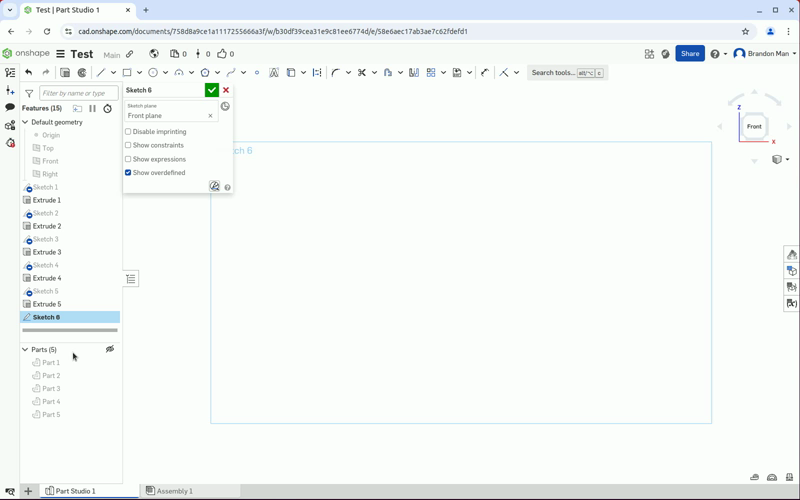
key(l)
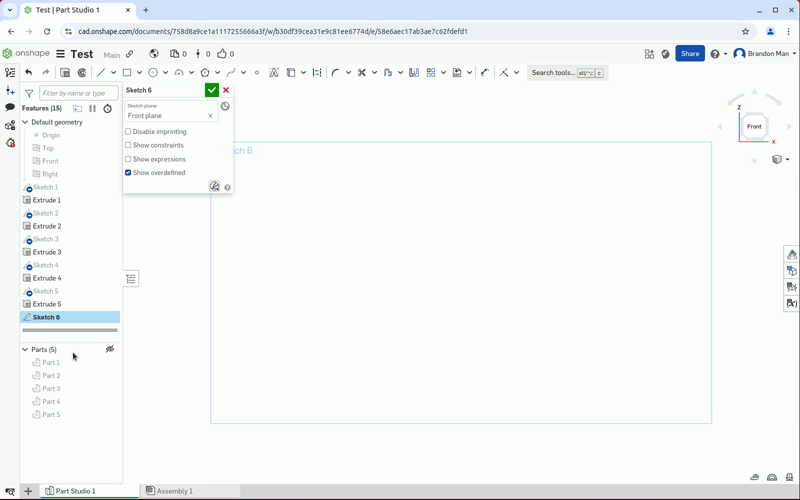
key_down(shift)
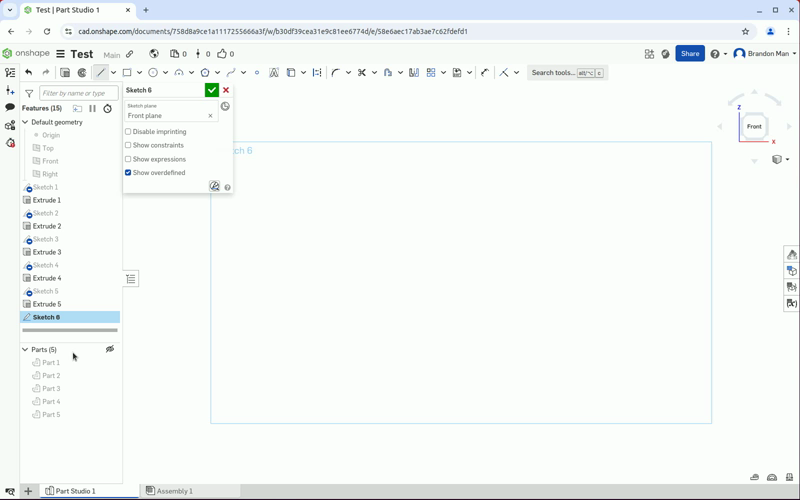
mouse_move(515, 288)
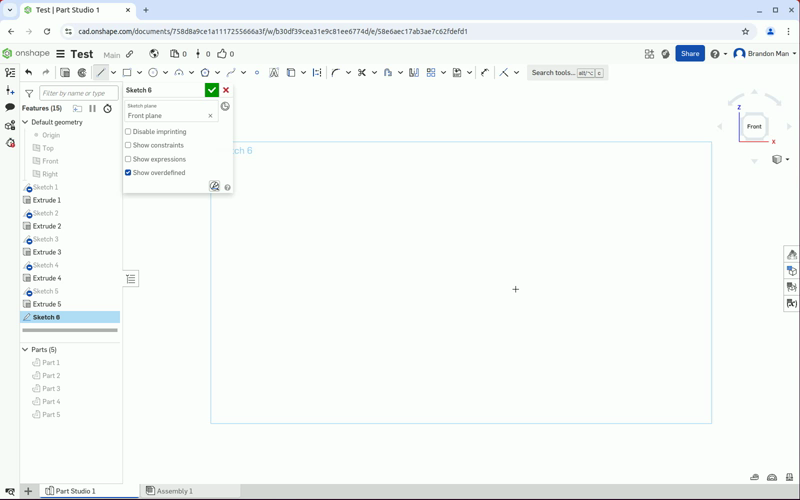
click(515, 288)
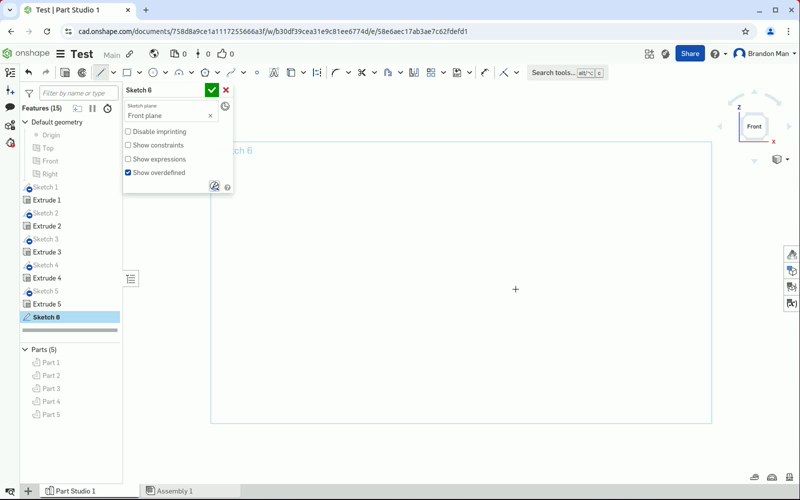
key_up(shift)
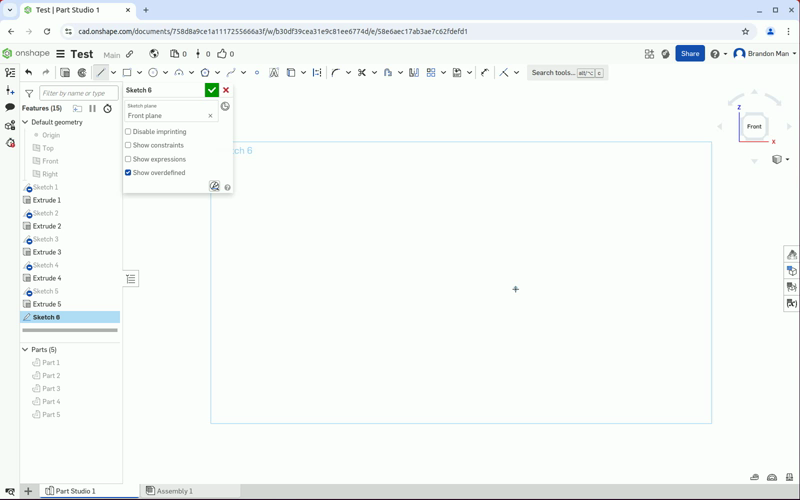
key_down(shift)
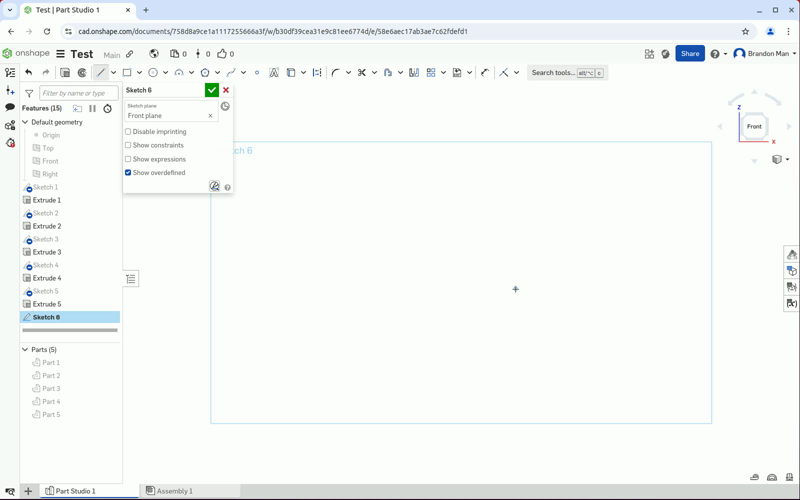
mouse_move(545, 288)
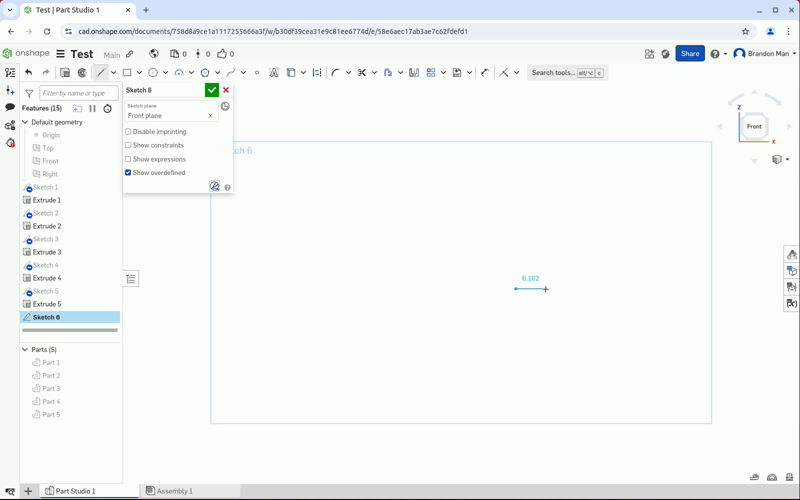
mouse_move(544, 318)
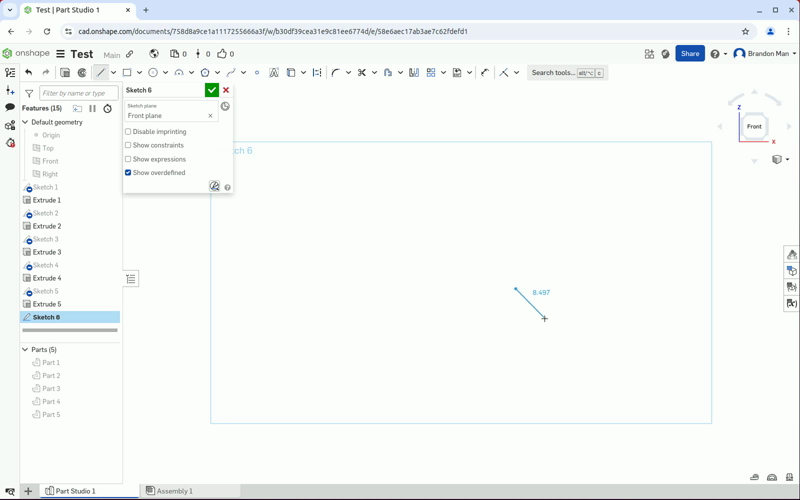
click(544, 318)
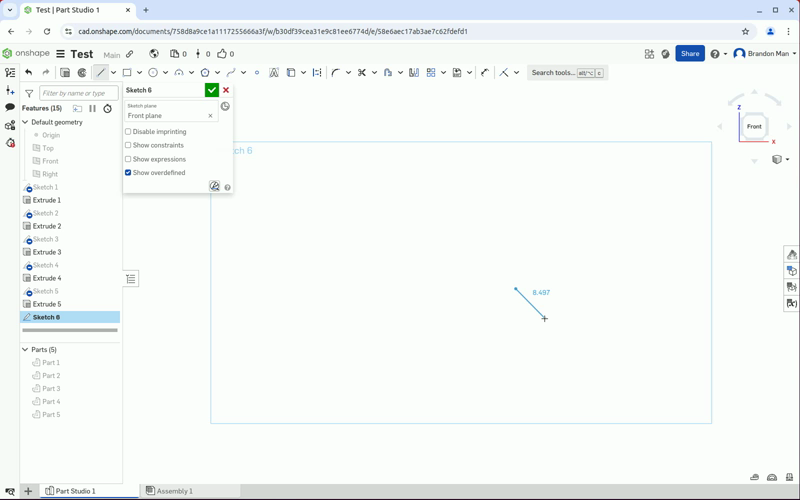
key_up(shift)
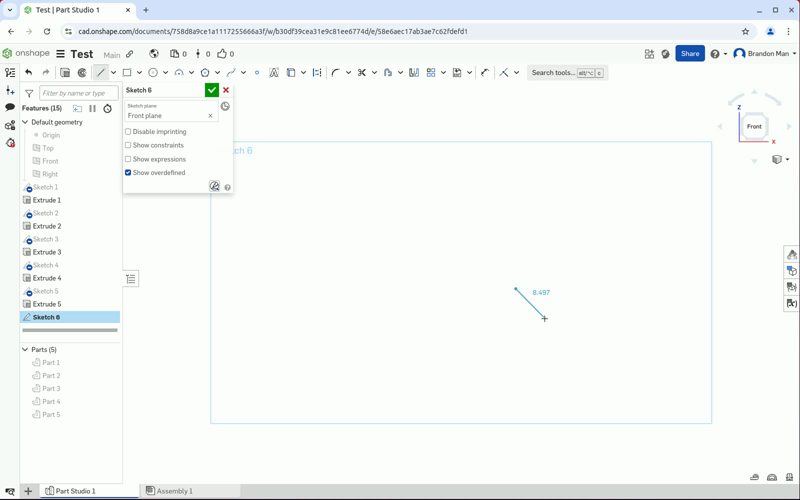
key(esc)
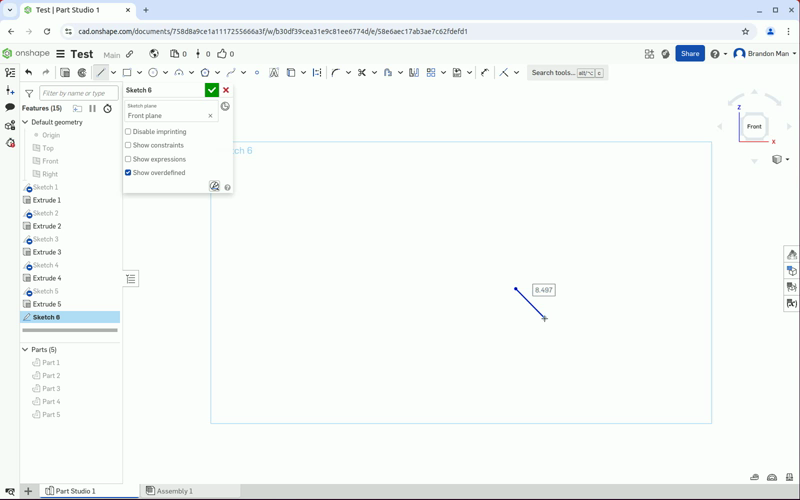
key(a)
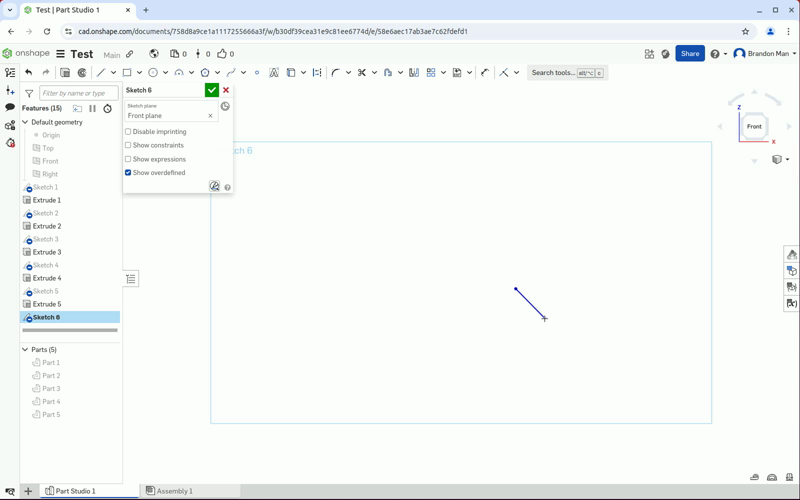
mouse_move(544, 318)
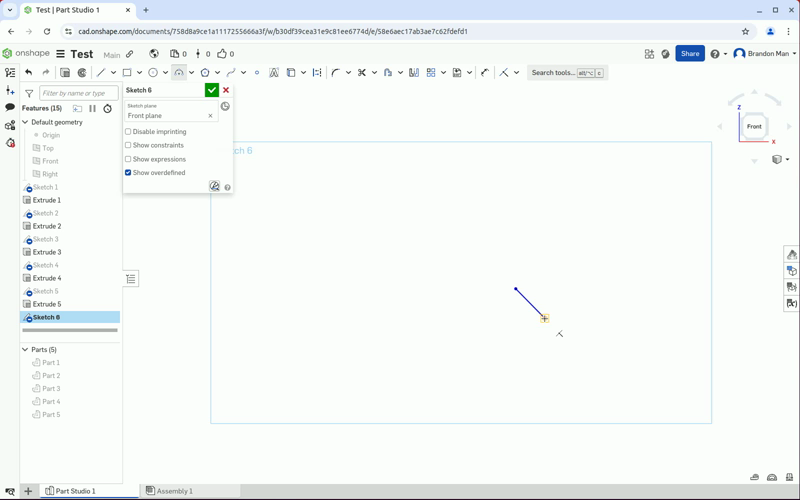
click(544, 318)
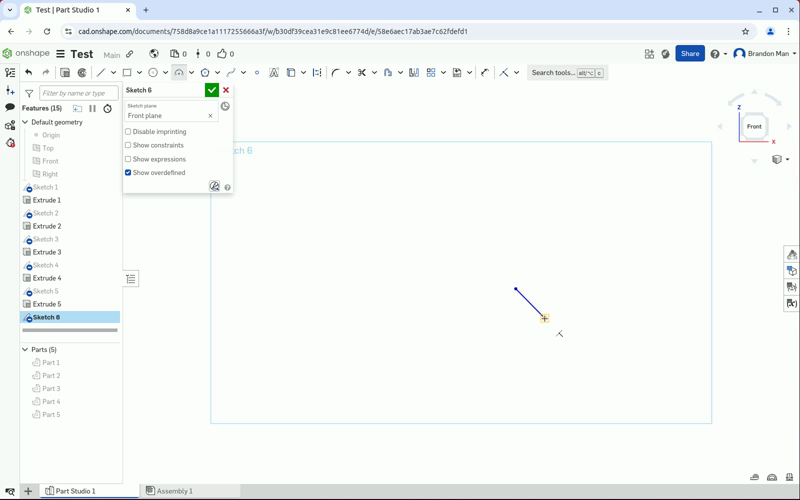
key_down(shift)
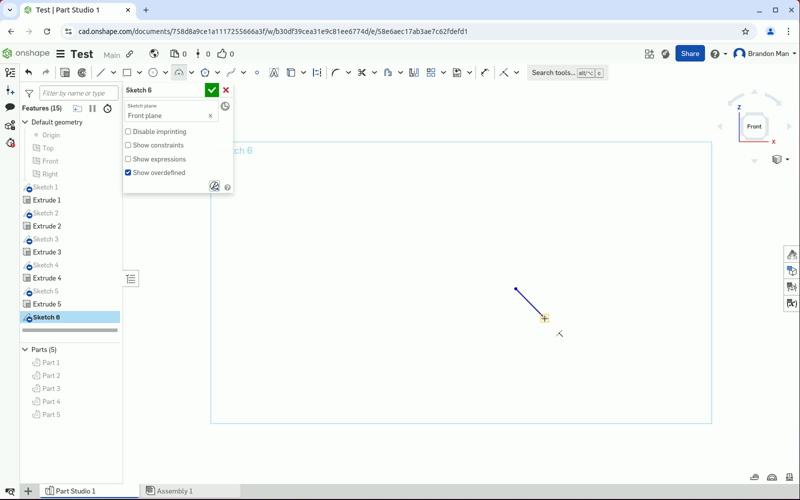
mouse_move(558, 303)
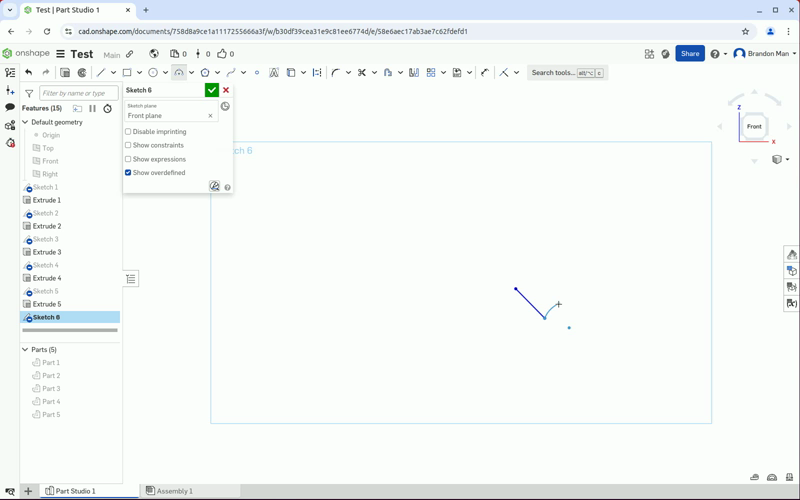
click(558, 303)
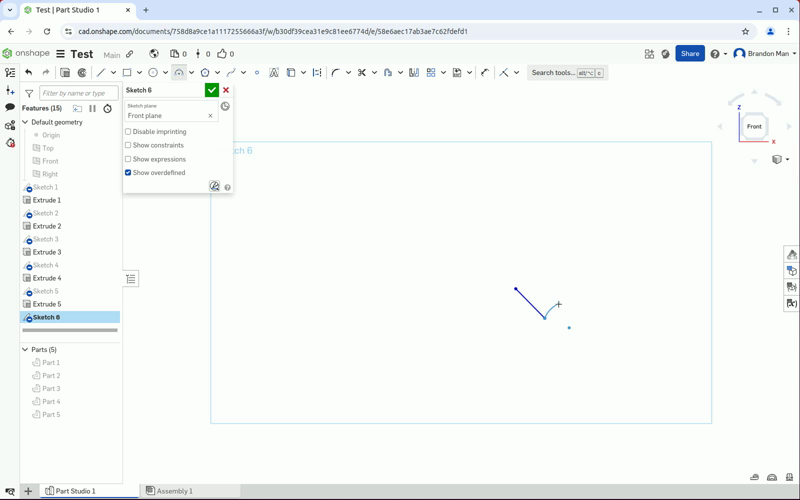
mouse_move(549, 308)
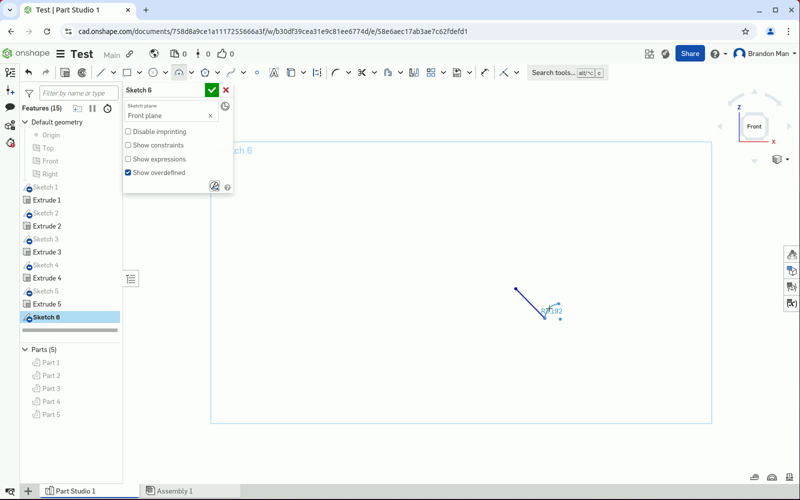
click(549, 308)
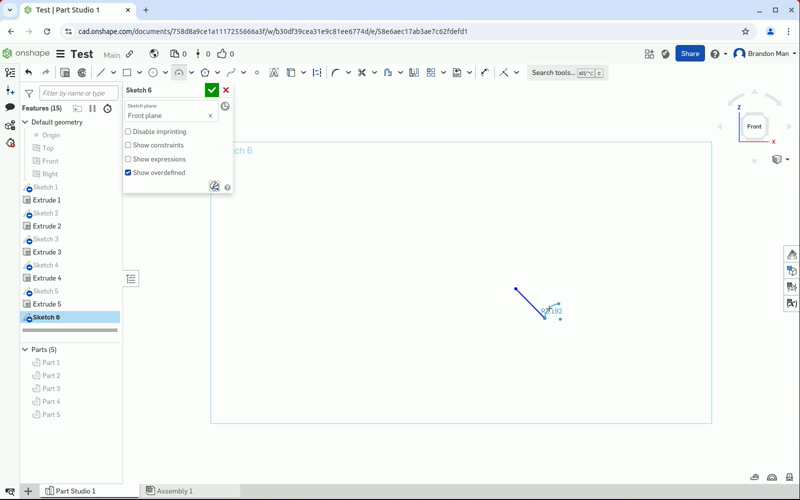
key_up(shift)
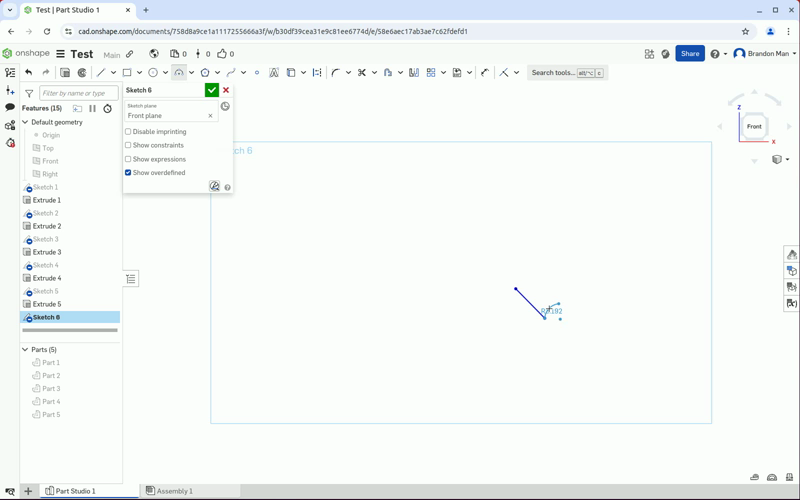
key(esc)
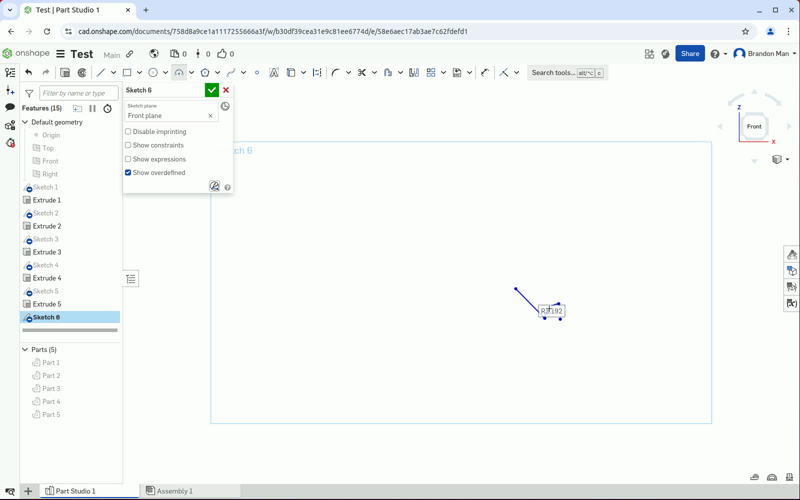
key(l)
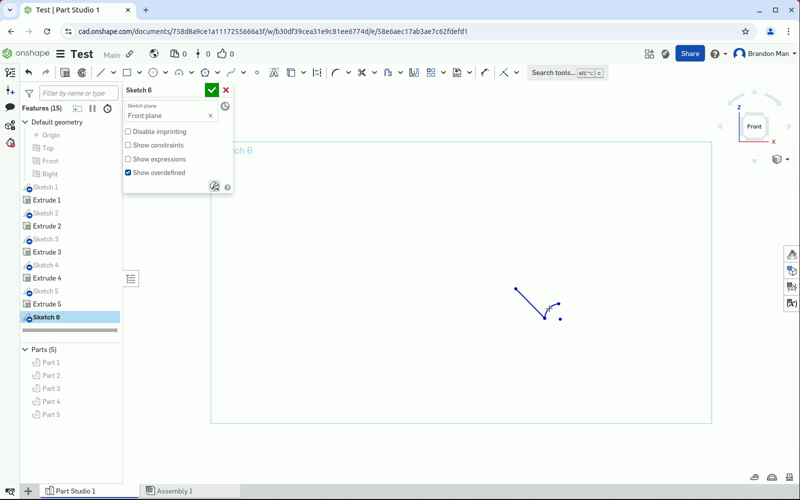
mouse_move(558, 303)
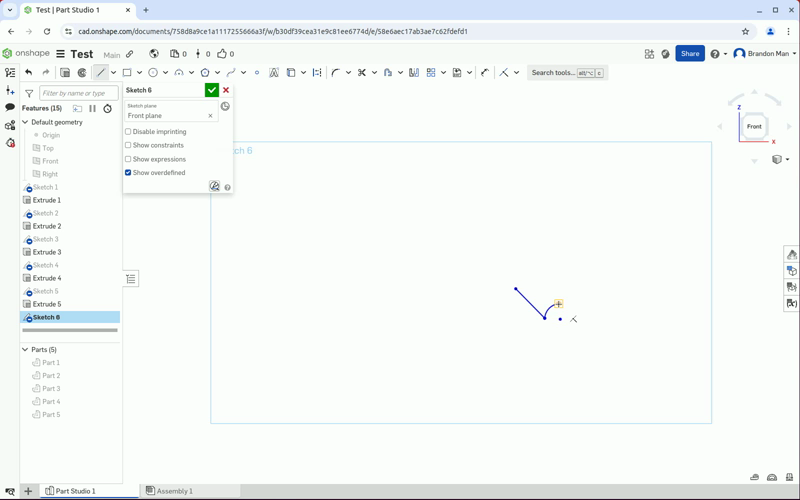
click(558, 303)
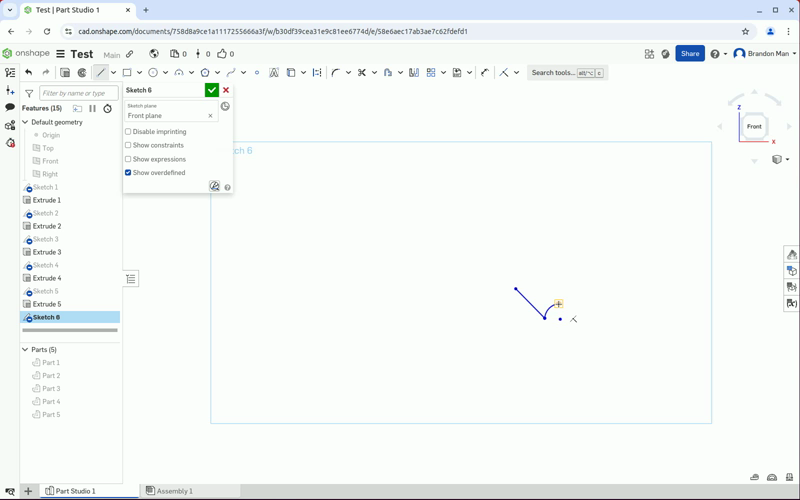
key_down(shift)
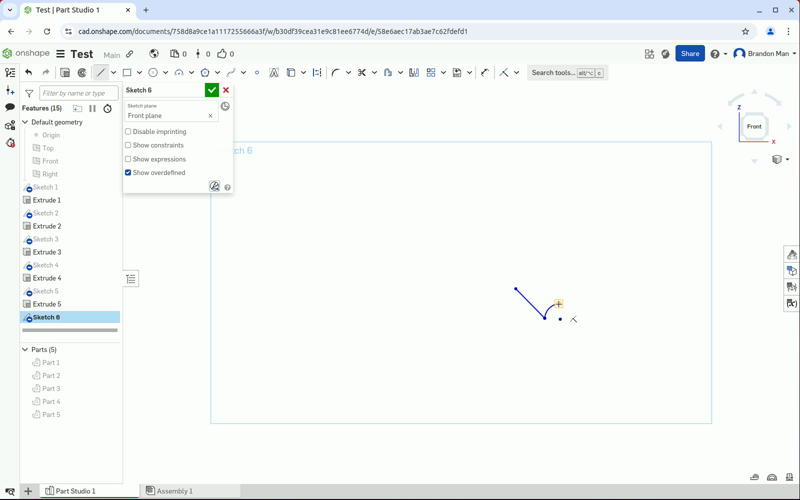
mouse_move(588, 303)
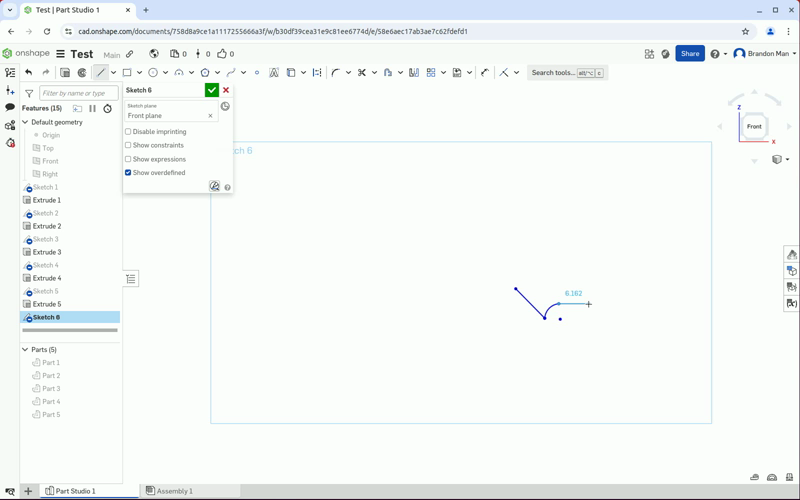
mouse_move(529, 275)
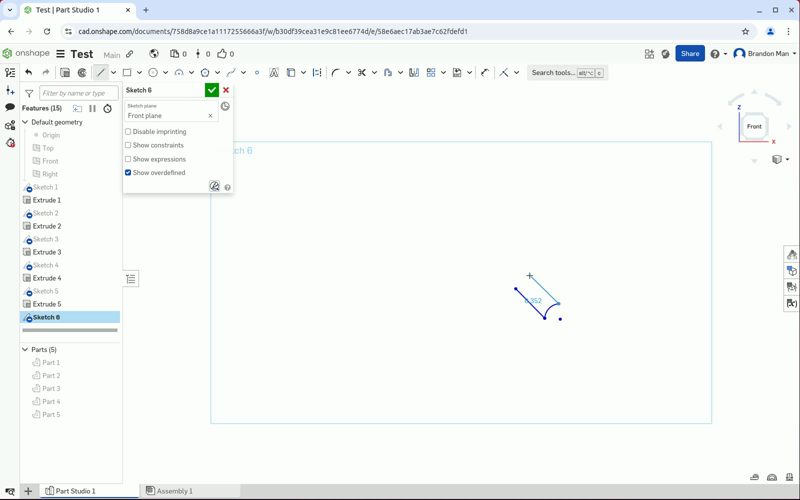
click(529, 275)
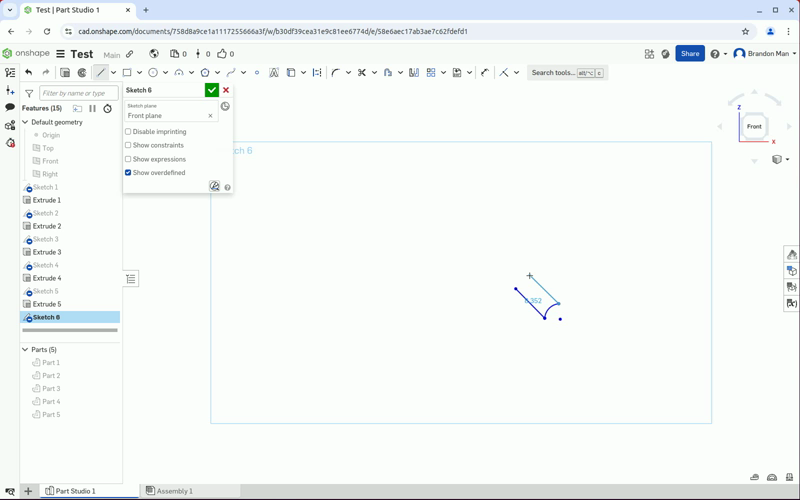
key_up(shift)
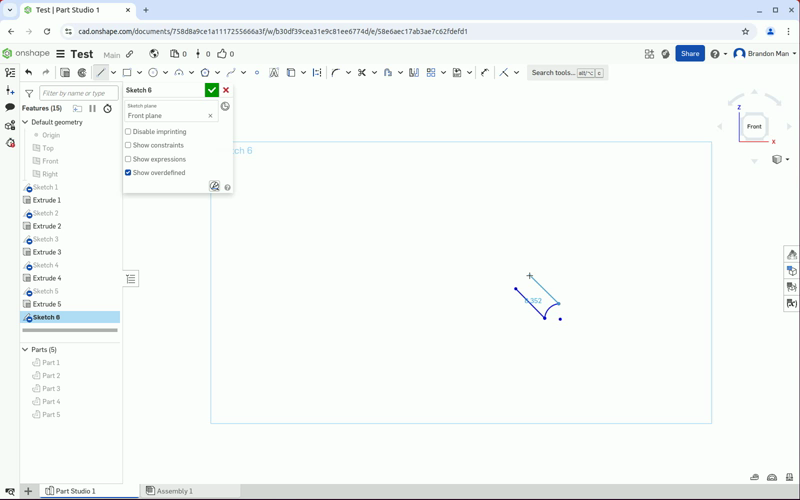
key(esc)
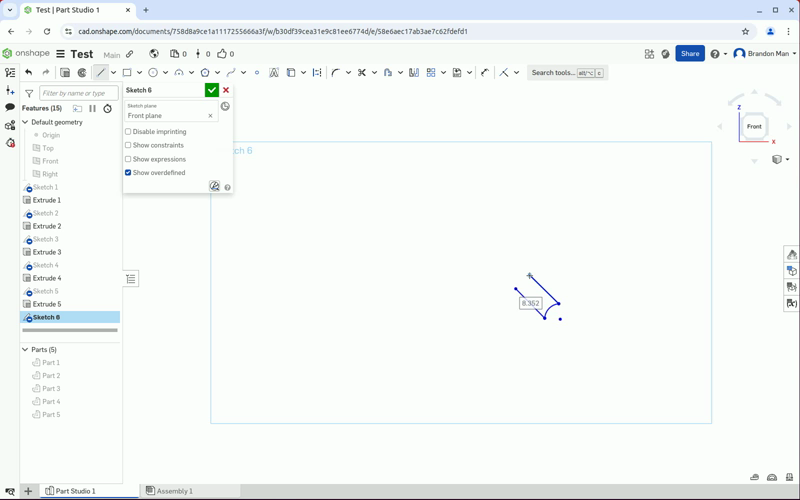
key(a)
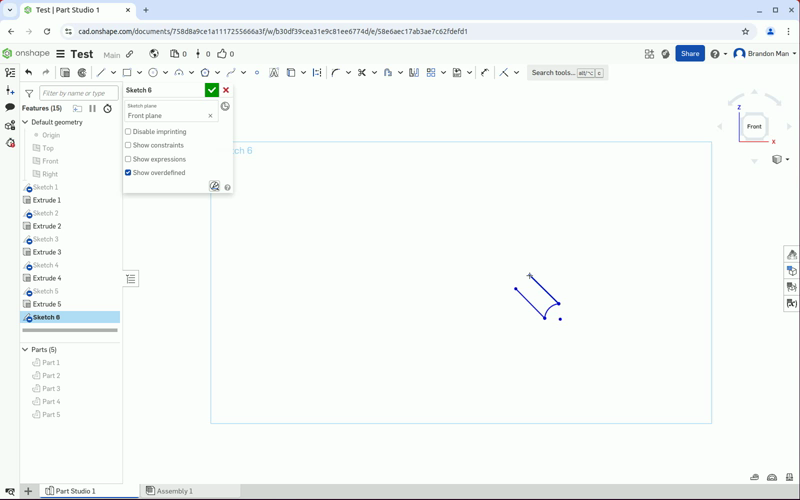
mouse_move(529, 275)
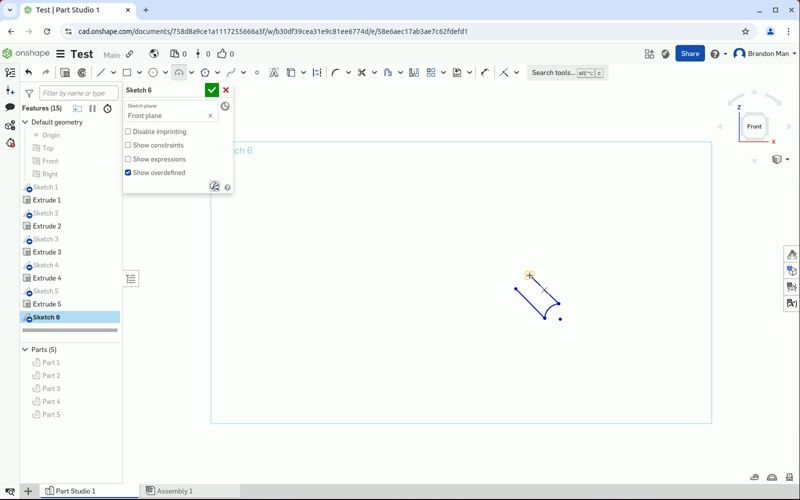
click(529, 275)
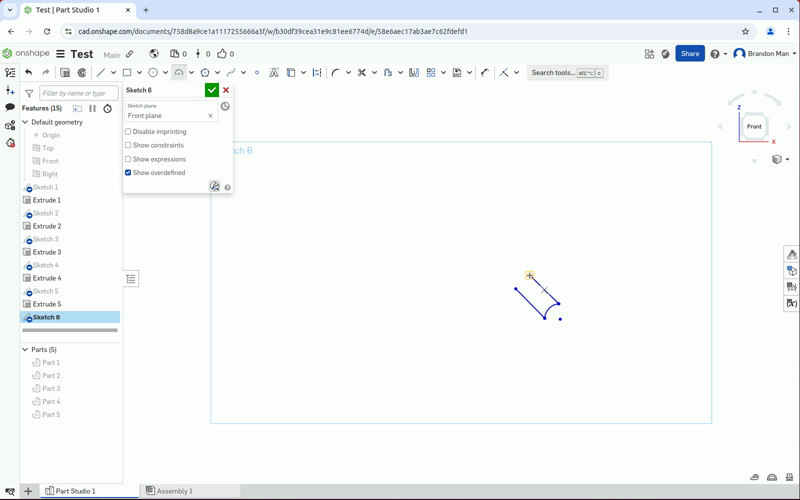
mouse_move(515, 288)
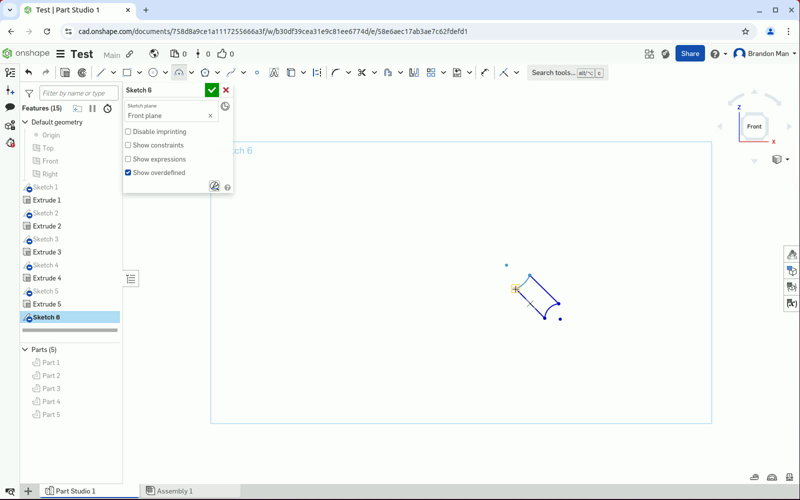
click(515, 288)
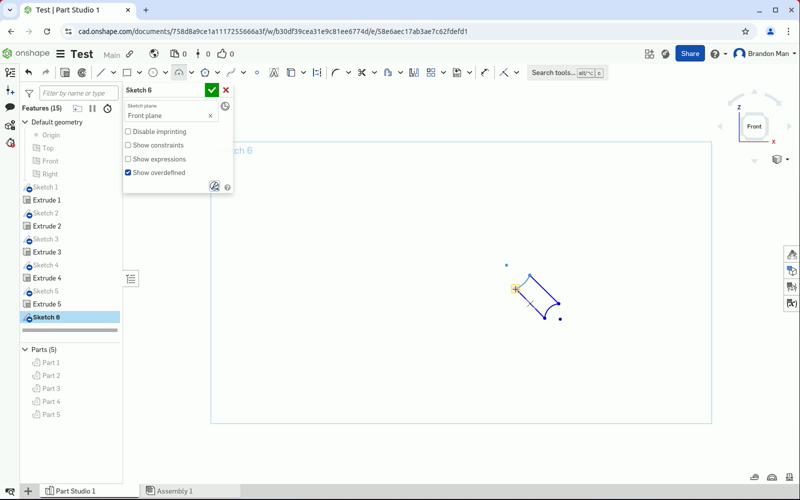
key_down(shift)
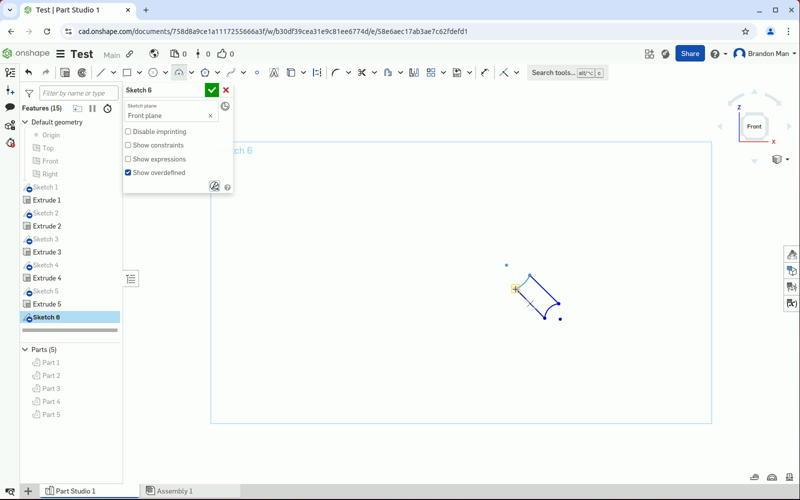
mouse_move(525, 284)
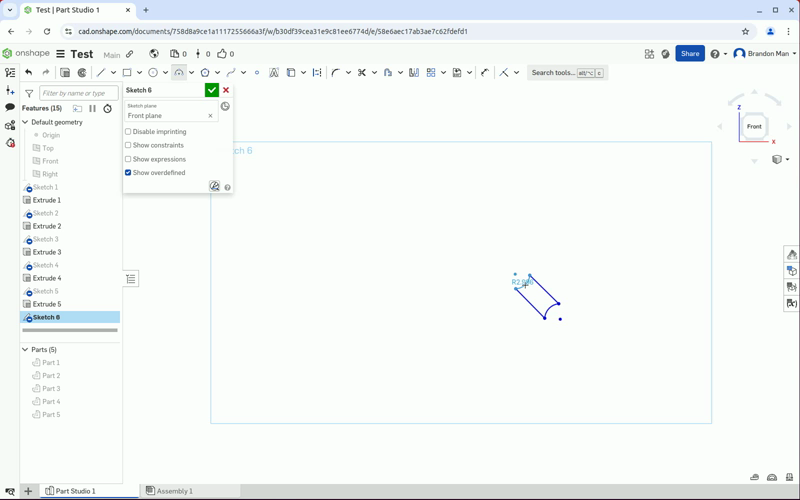
click(525, 284)
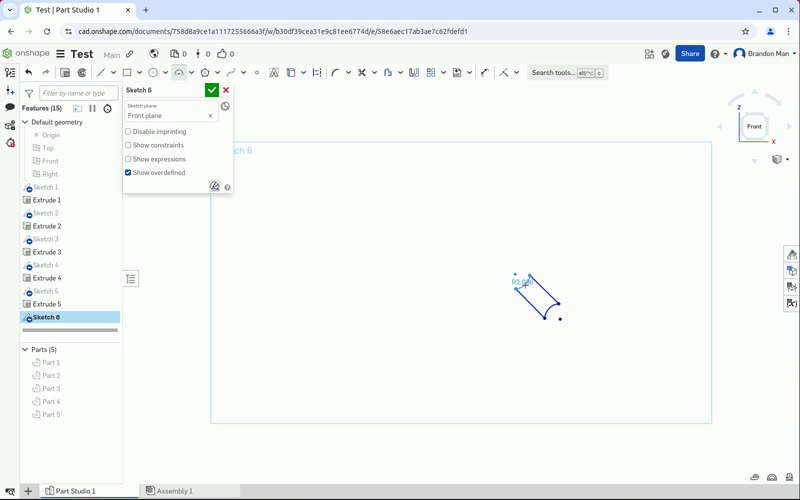
key_up(shift)
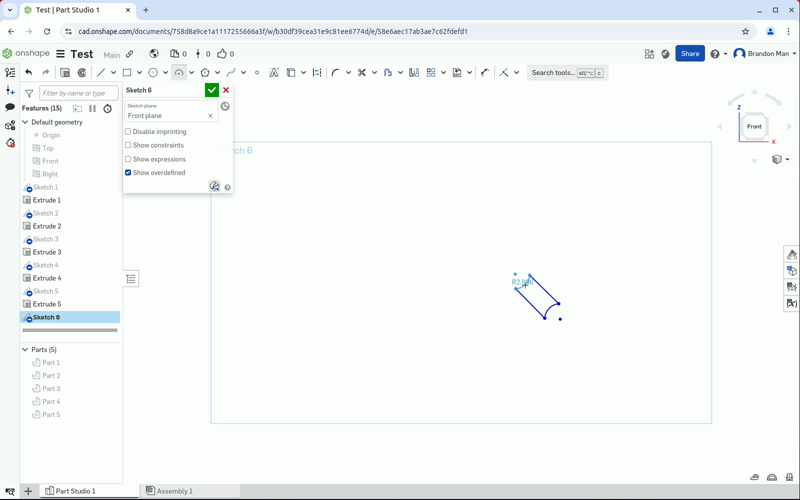
key(esc)
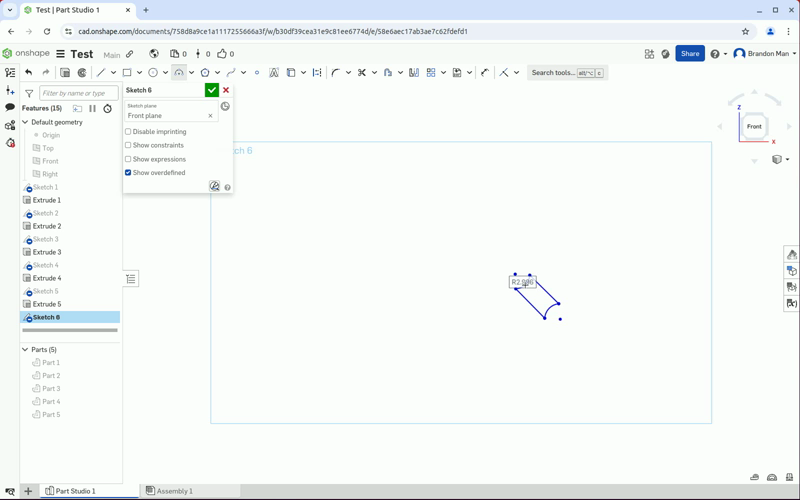
mouse_move(541, 300)
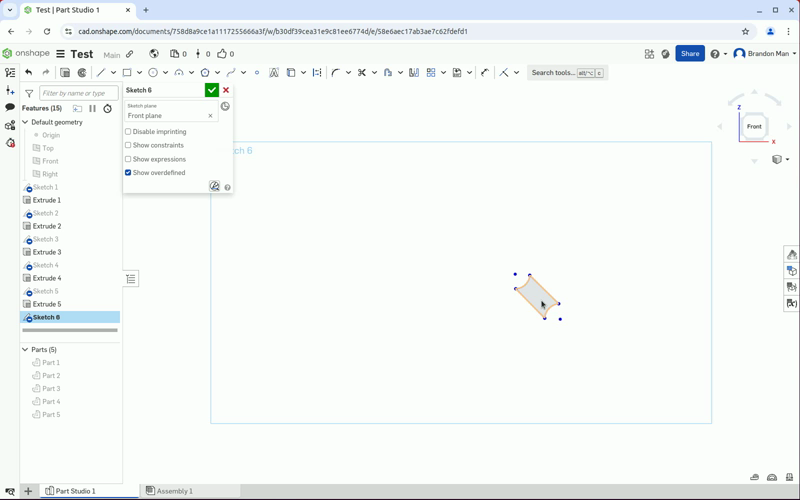
scroll(6)
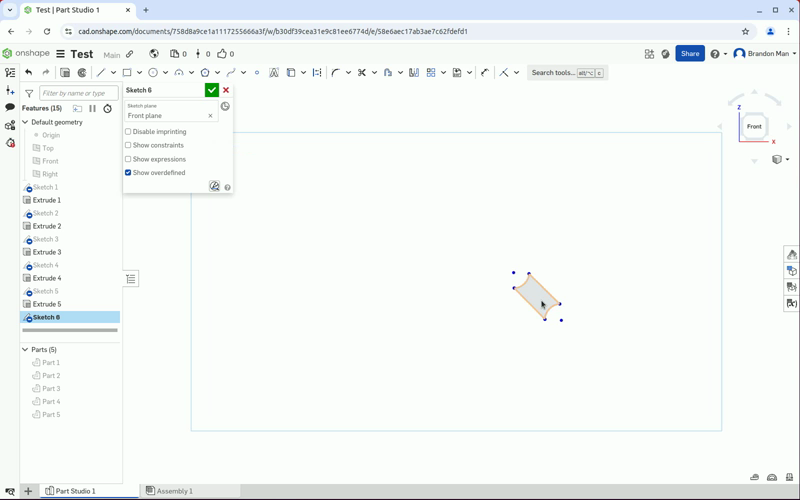
scroll(6)
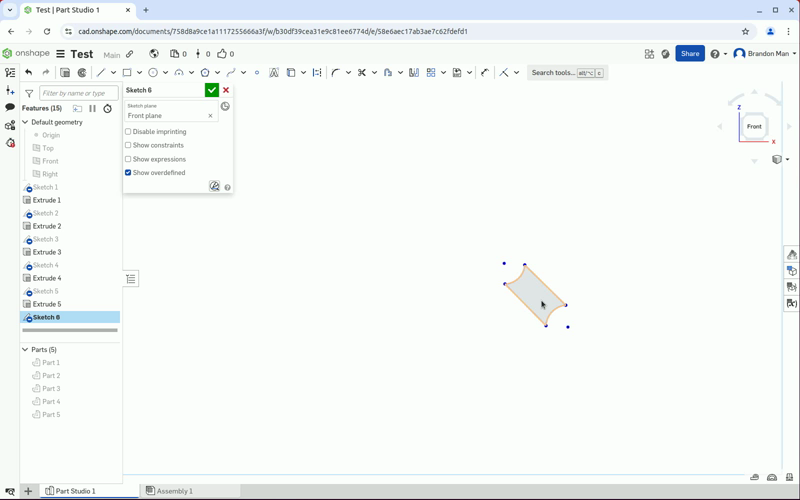
scroll(6)
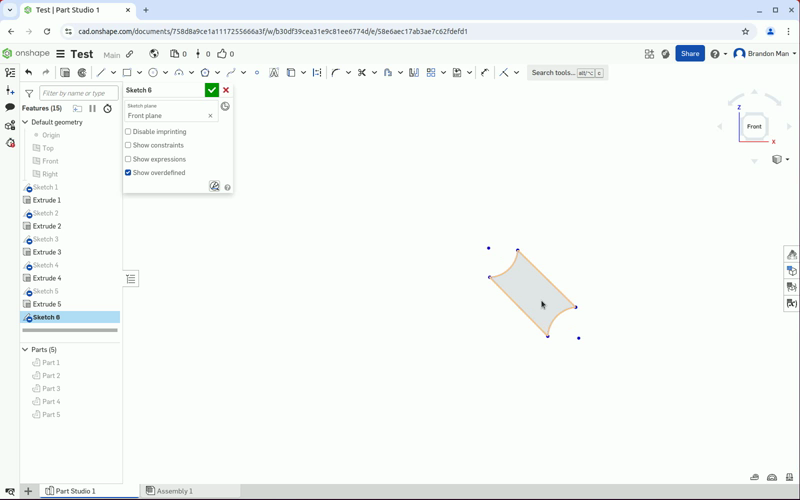
scroll(6)
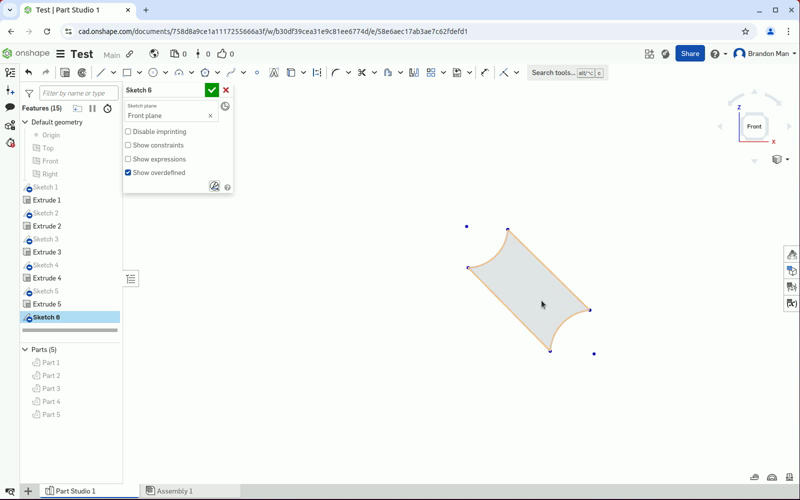
scroll(6)
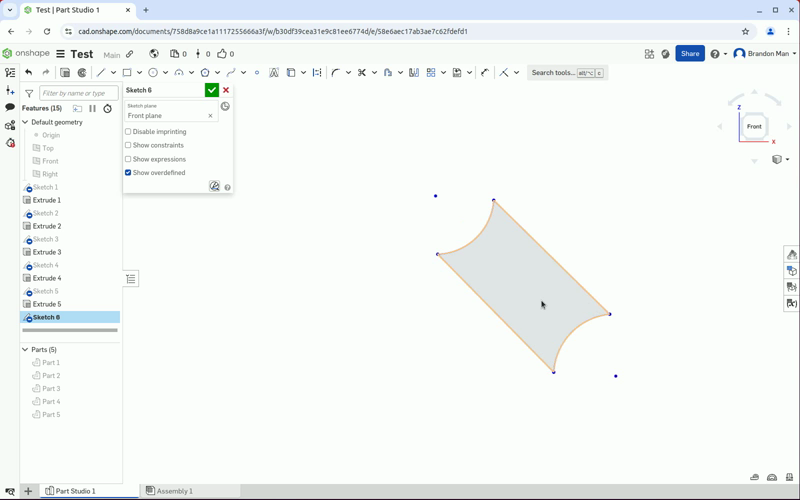
scroll(6)
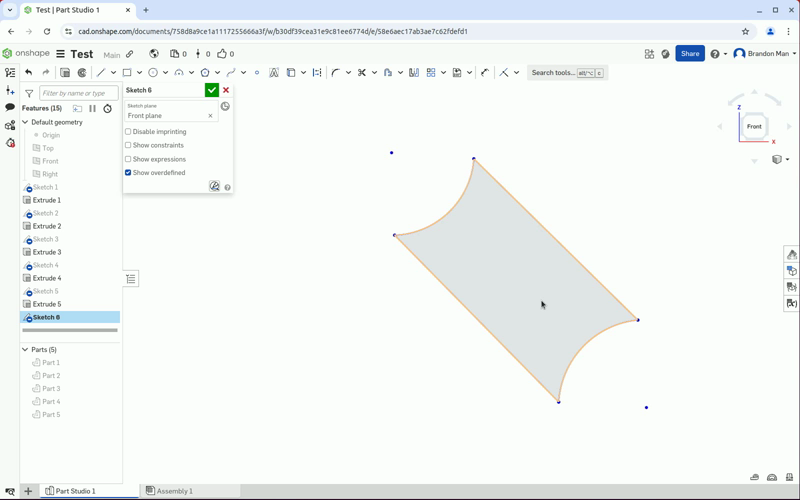
scroll(6)
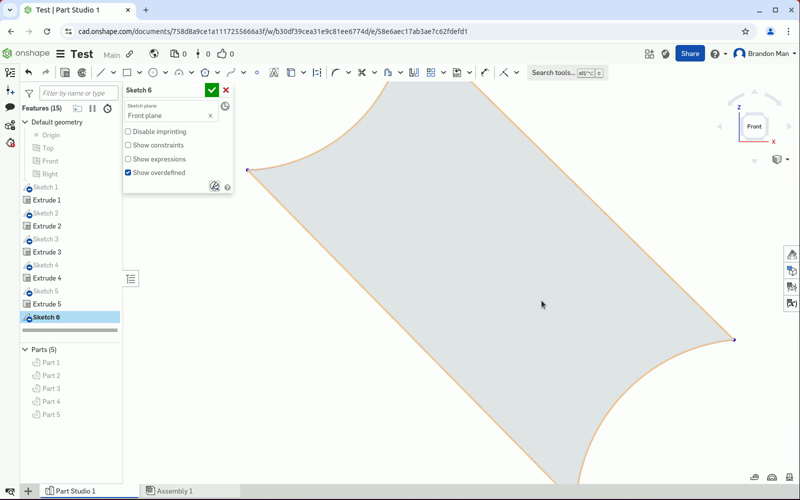
click(541, 300)
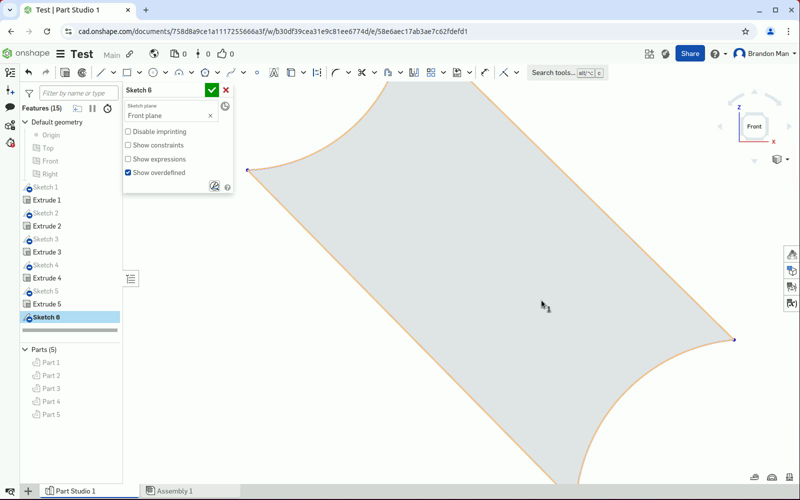
scroll(-6)
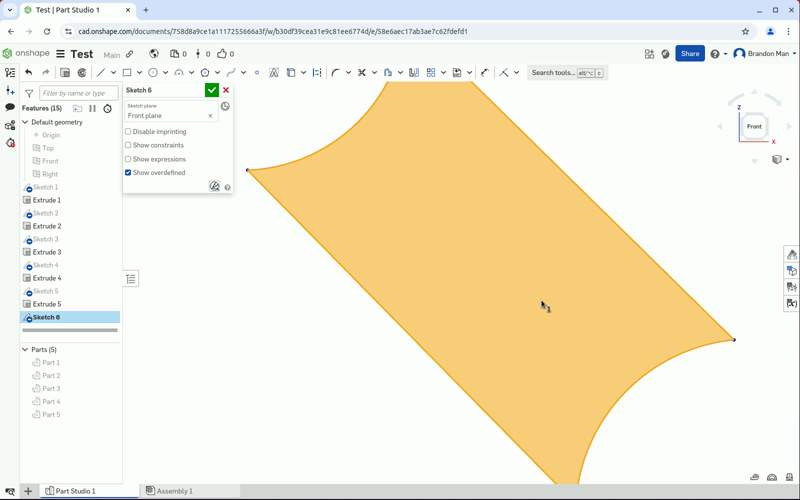
scroll(-6)
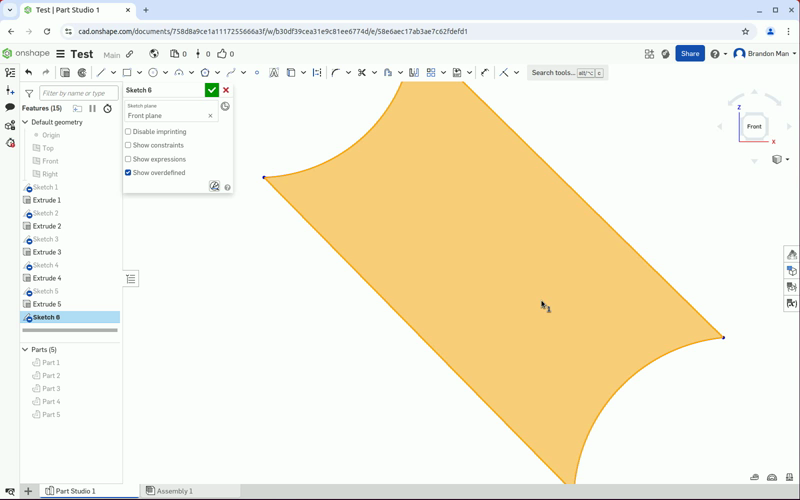
scroll(-6)
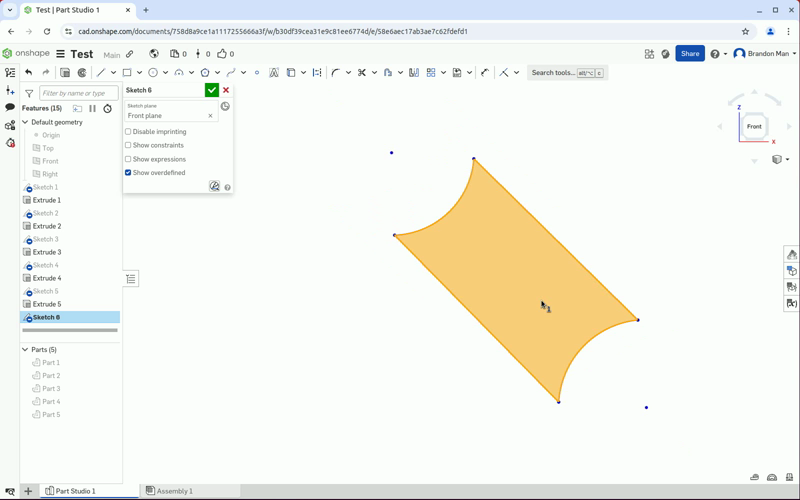
scroll(-6)
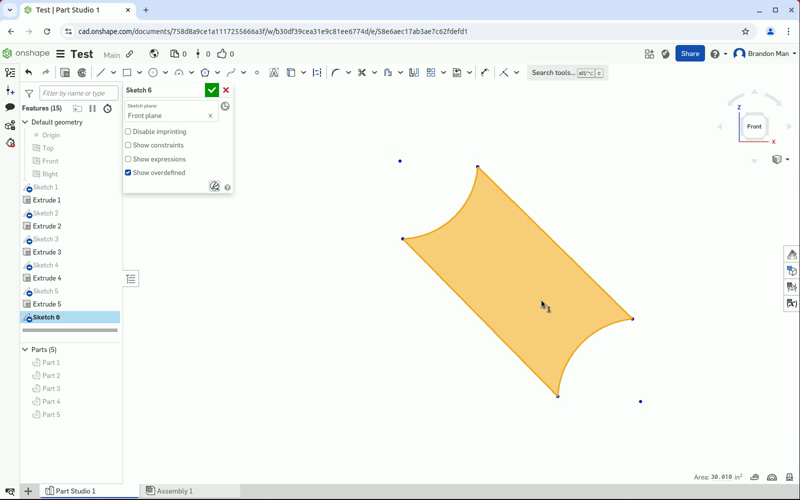
scroll(-6)
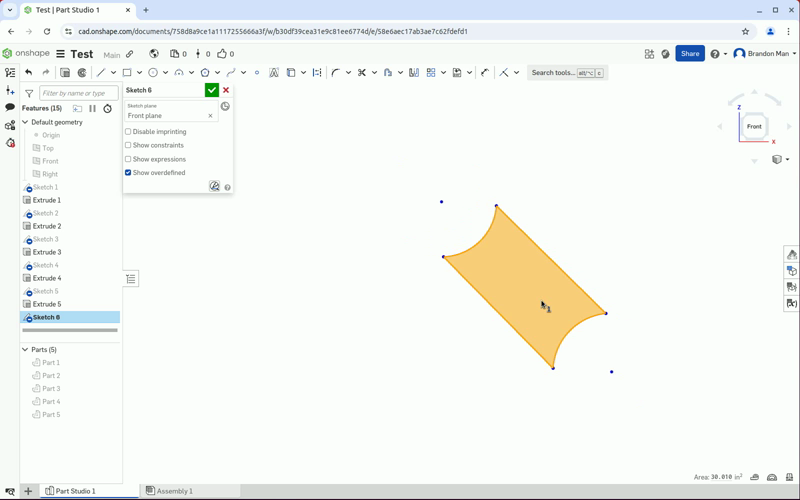
scroll(-6)
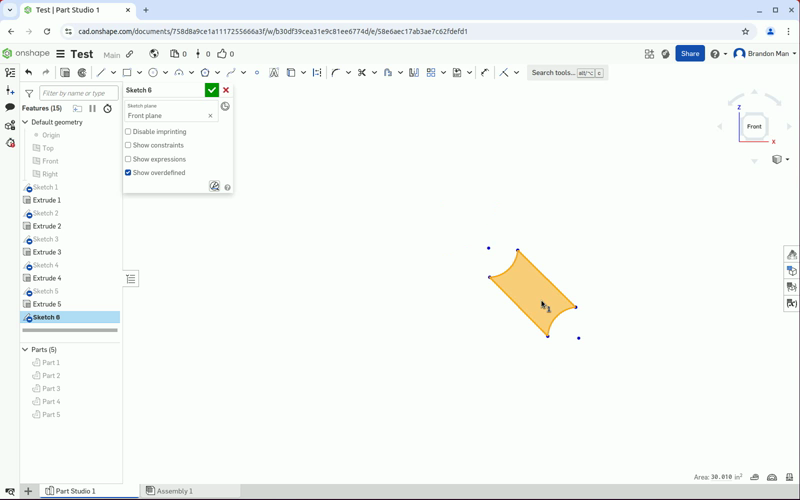
scroll(-6)
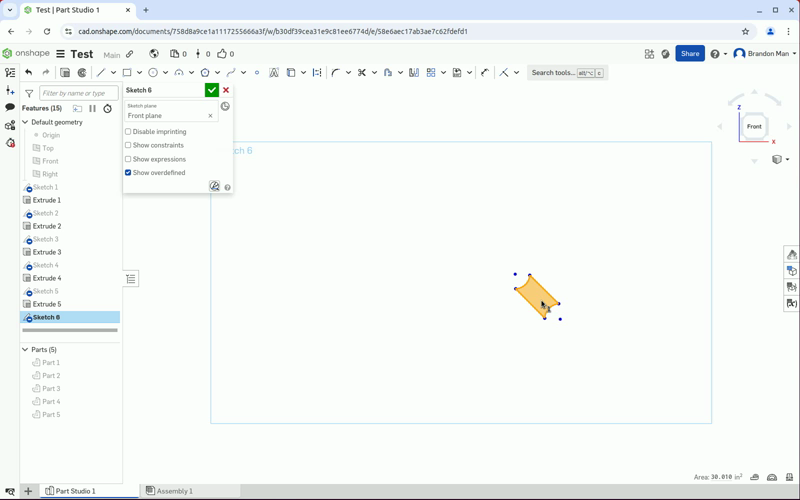
mouse_move(73, 352)
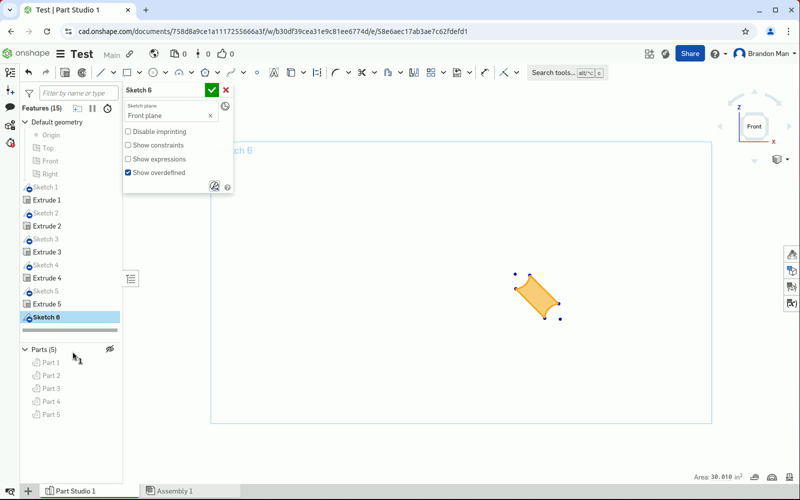
key(shift+y)
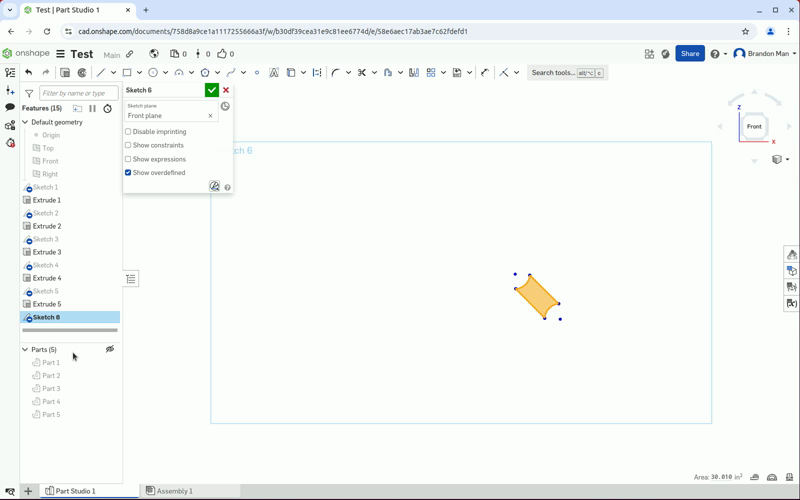
key(shift+e)
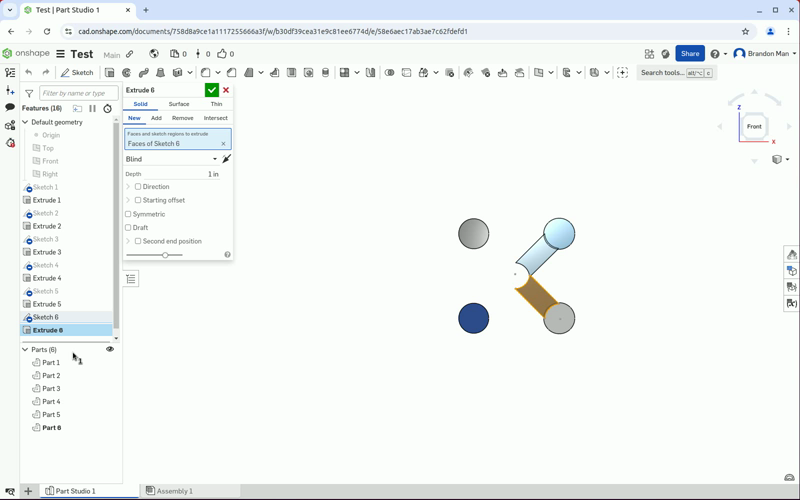
mouse_move(143, 106)
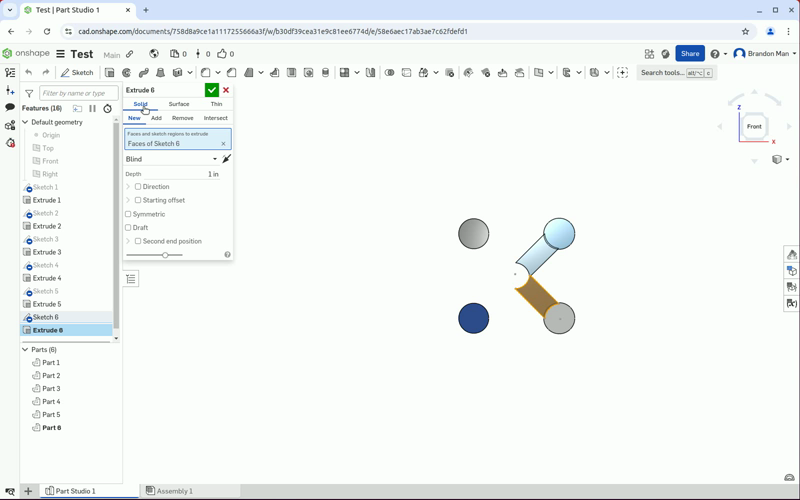
click(143, 106)
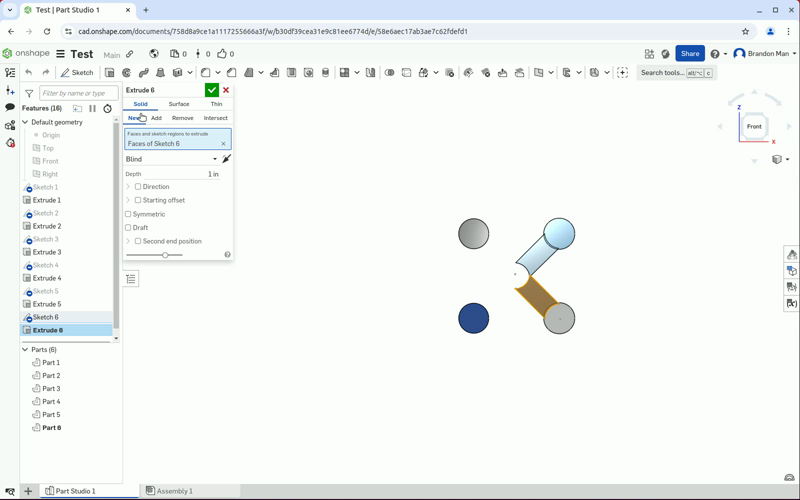
mouse_move(137, 120)
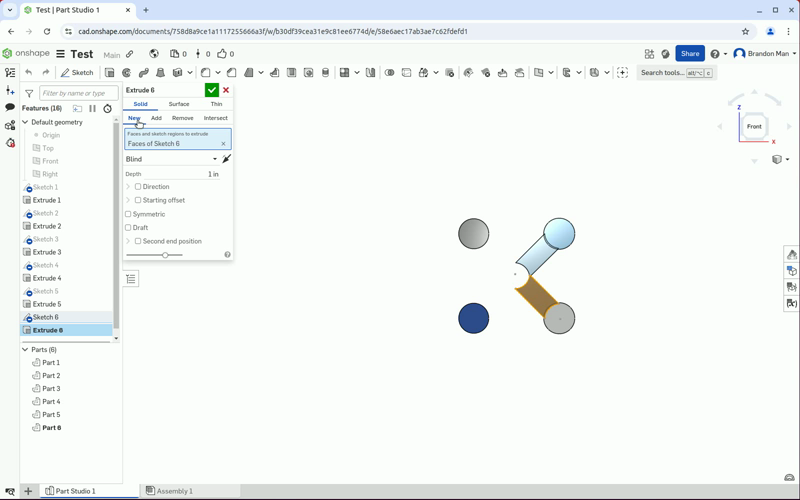
click(137, 120)
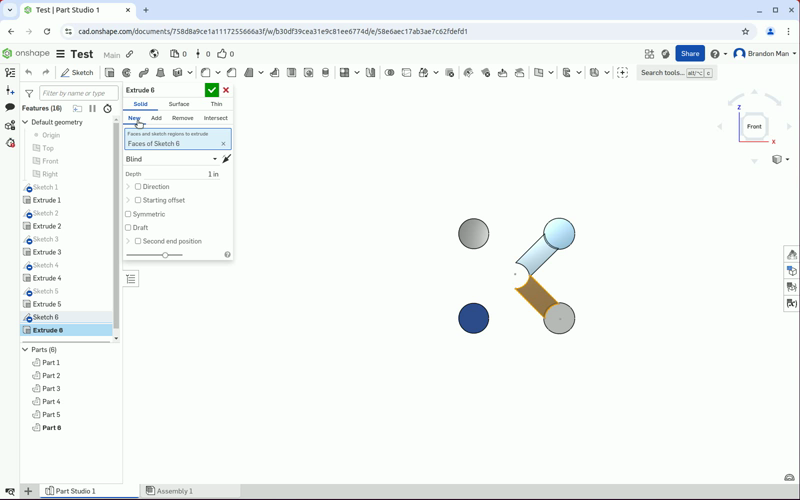
key(tab, 4)
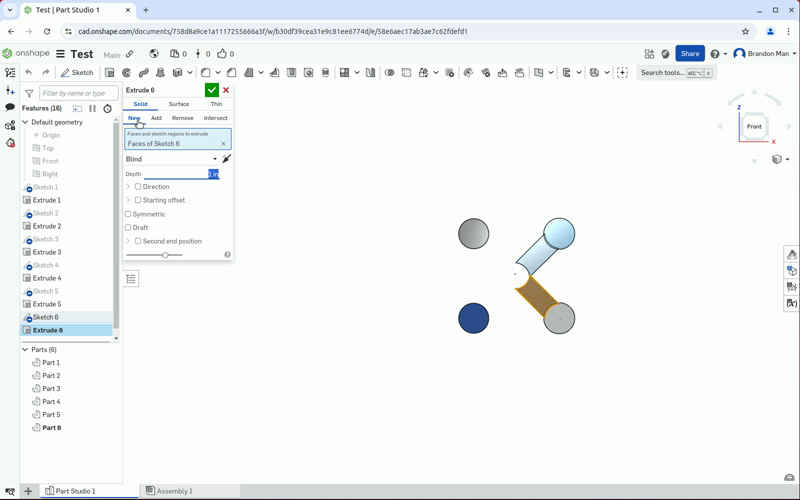
text(-11.554)
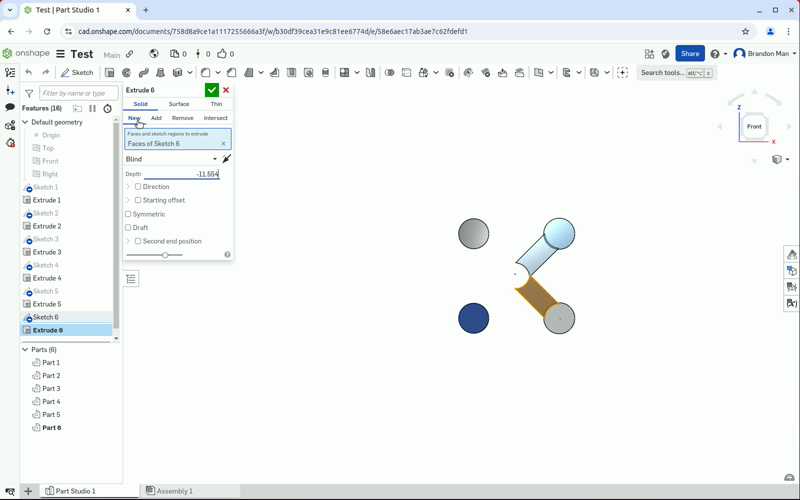
key(enter)
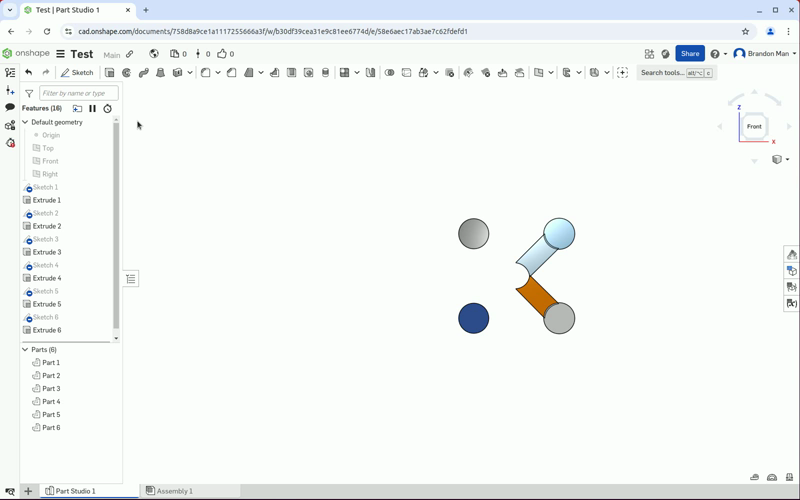
key(shift+h)
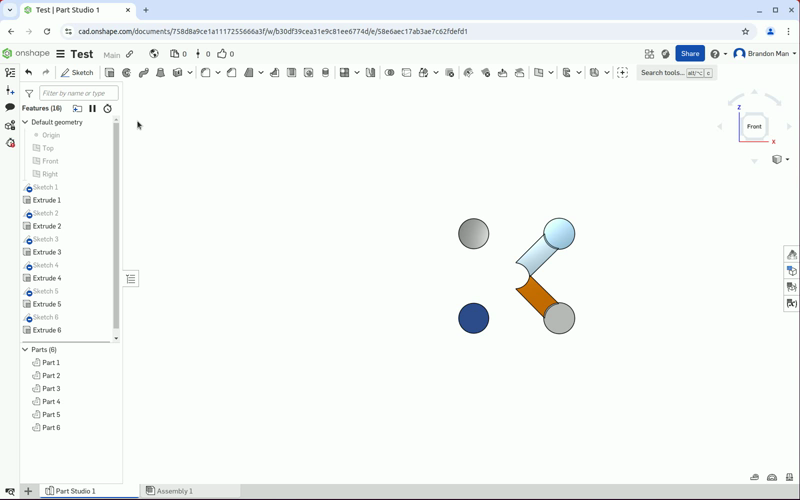
key(shift+h)
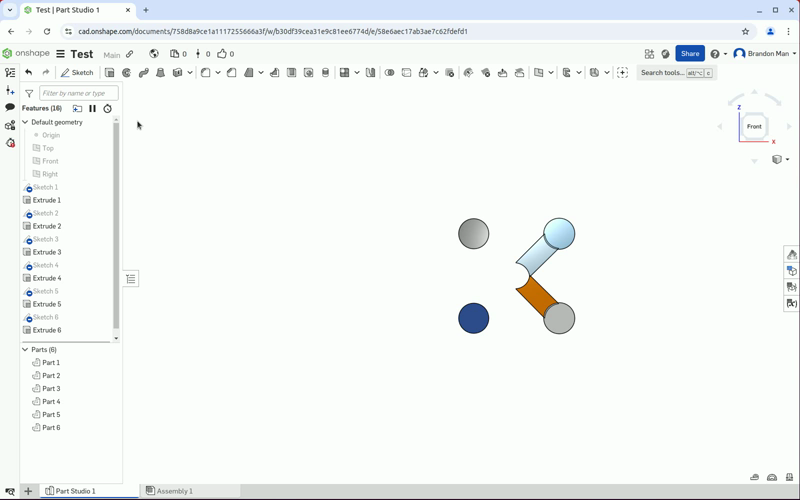
mouse_move(69, 189)
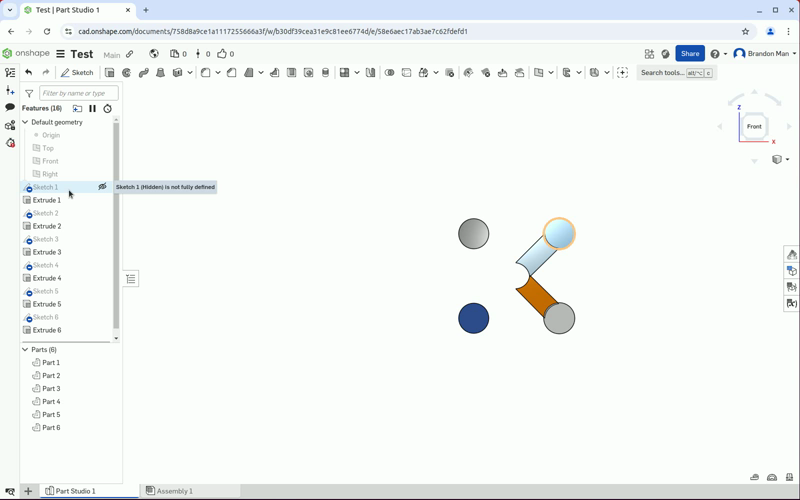
click(69, 189)
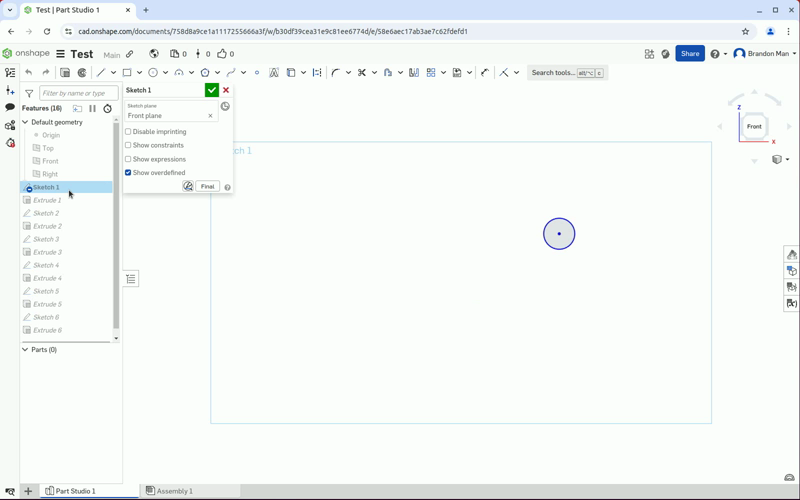
mouse_move(229, 92)
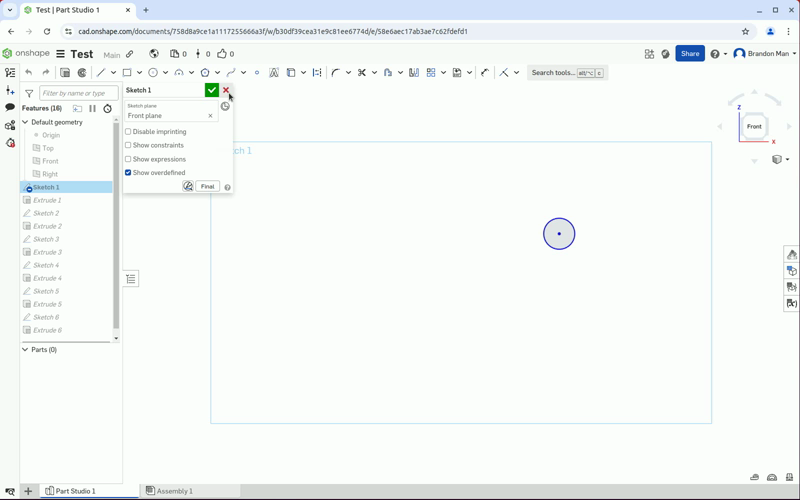
click(229, 92)
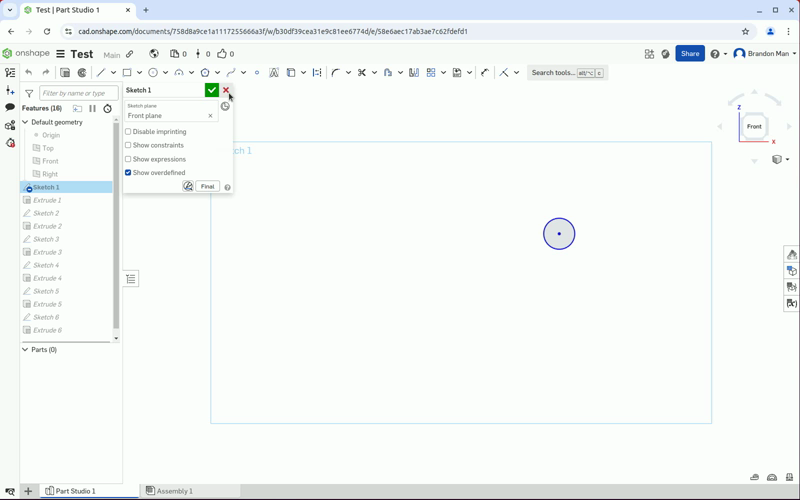
key(shift+s)
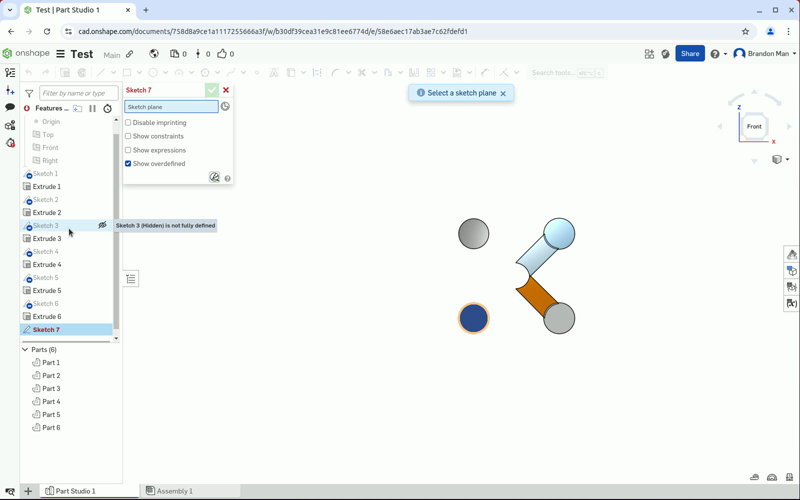
scroll(3)
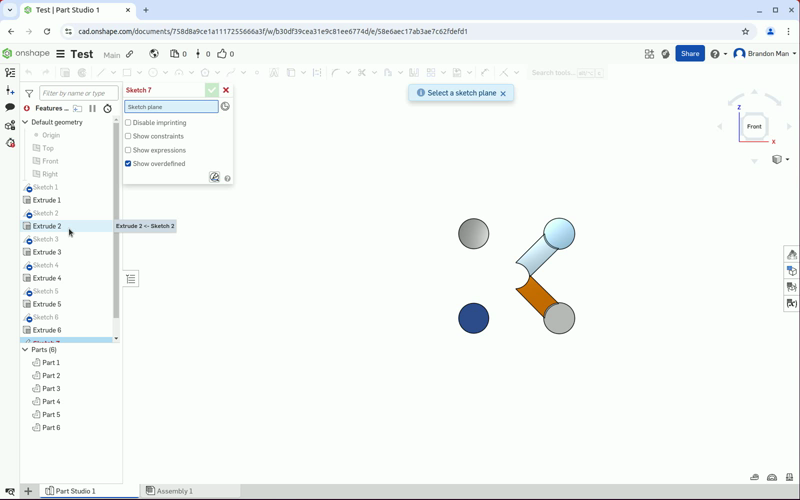
mouse_move(69, 163)
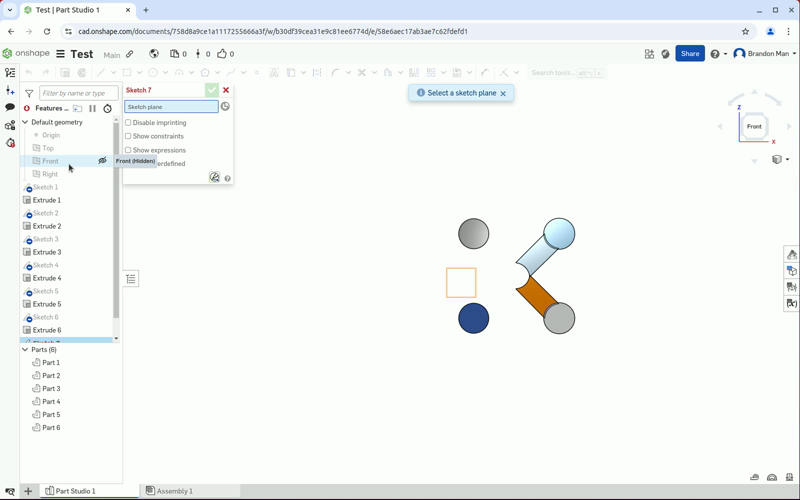
click(69, 163)
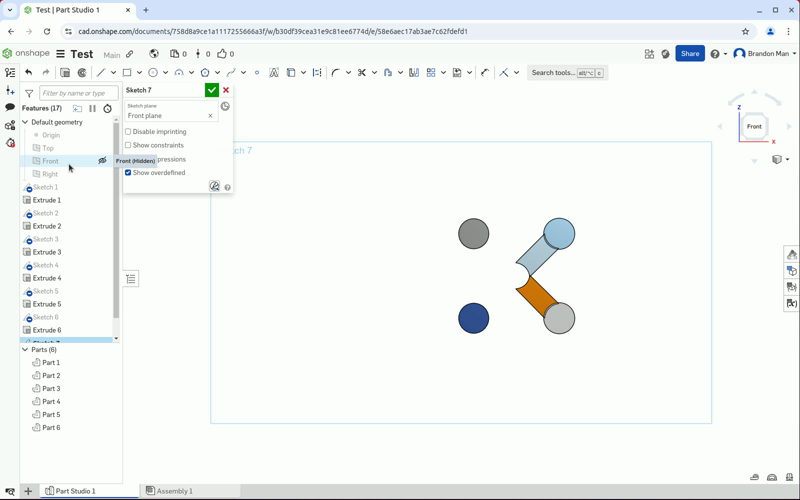
mouse_move(73, 352)
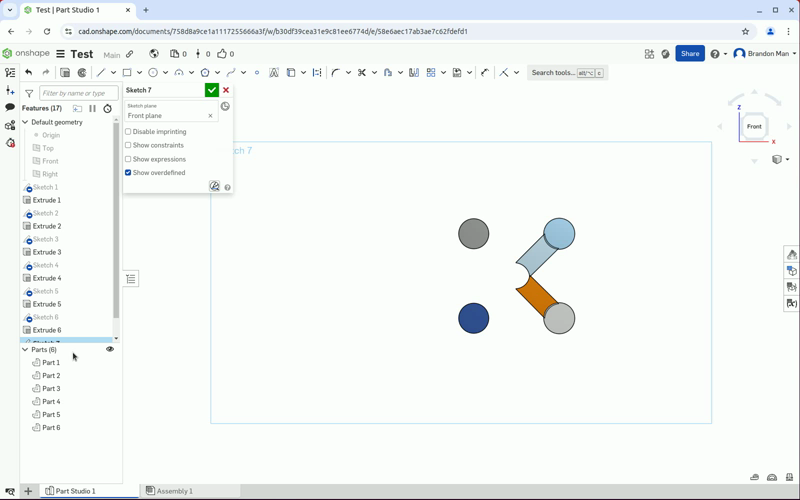
key(y)
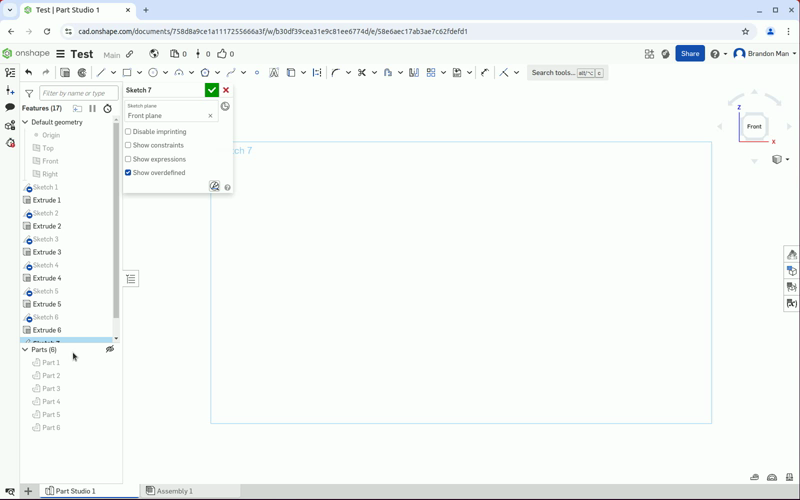
key(a)
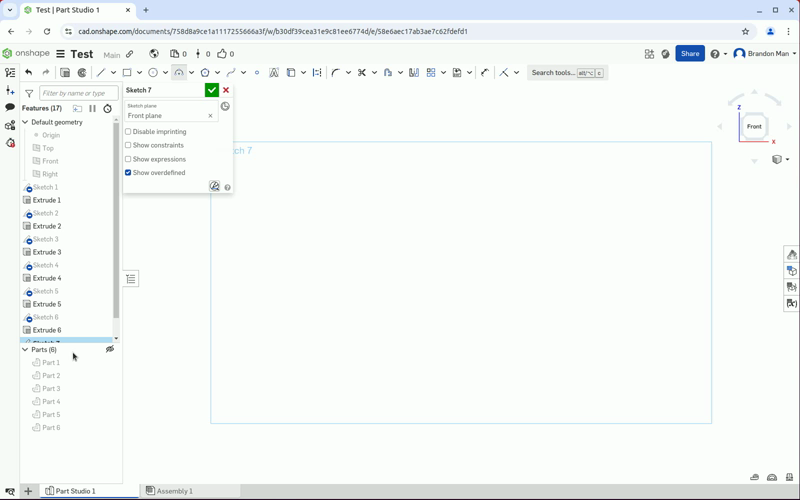
key_down(shift)
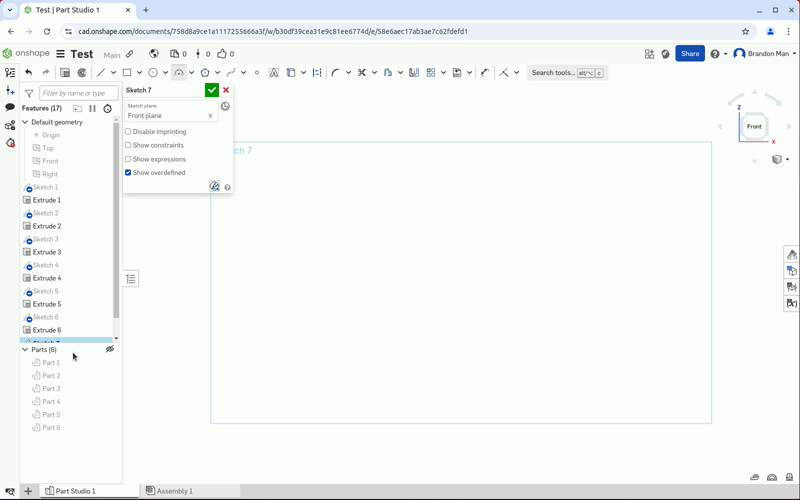
mouse_move(473, 303)
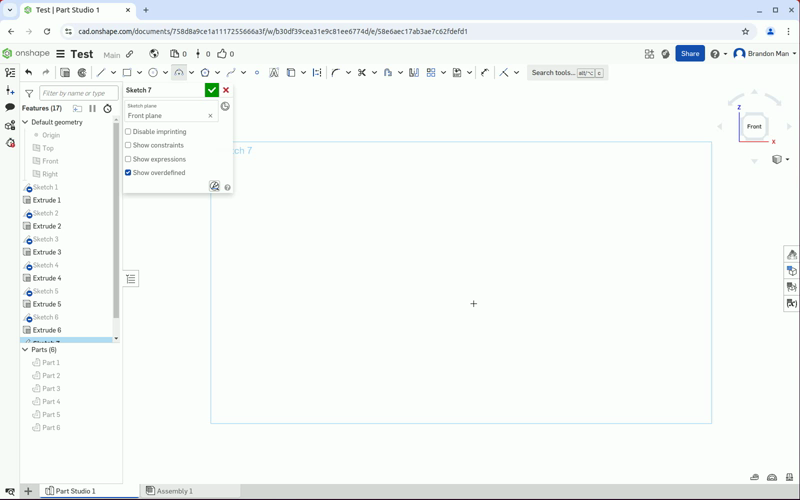
click(473, 303)
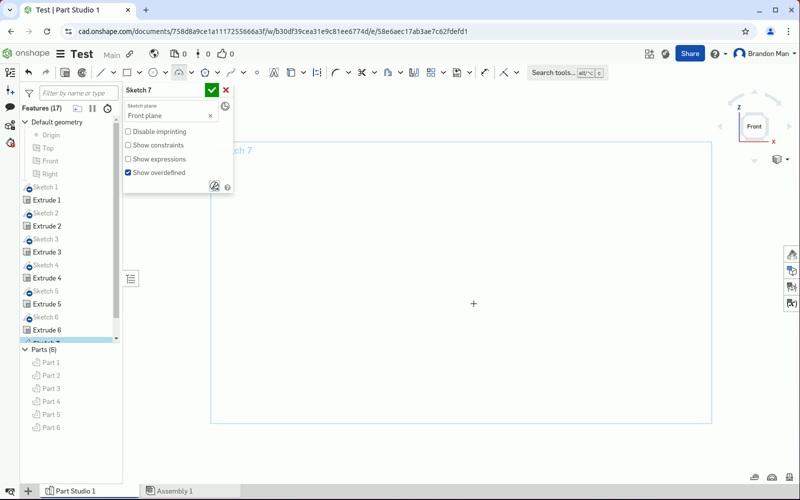
key_up(shift)
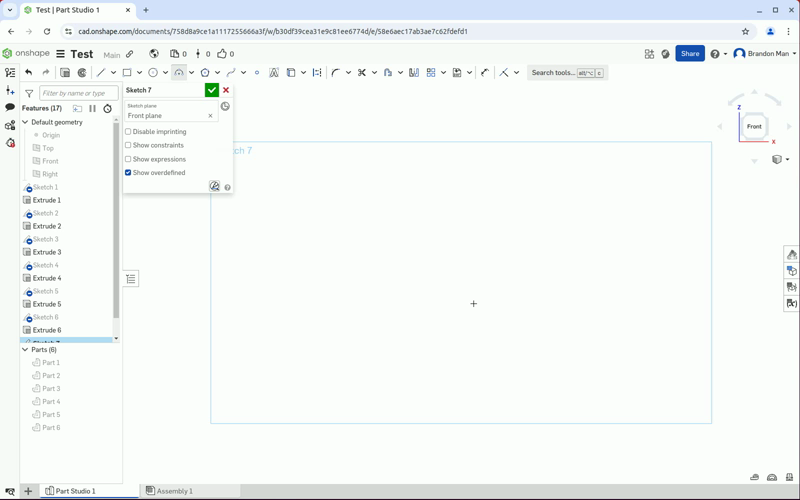
key_down(shift)
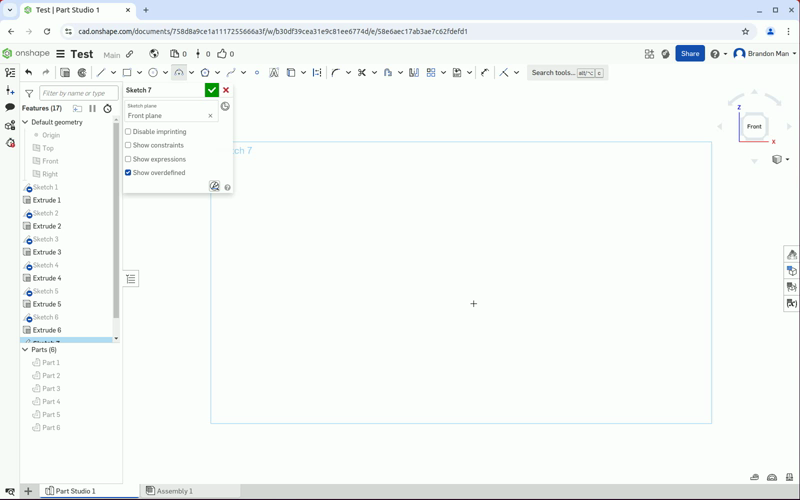
mouse_move(487, 317)
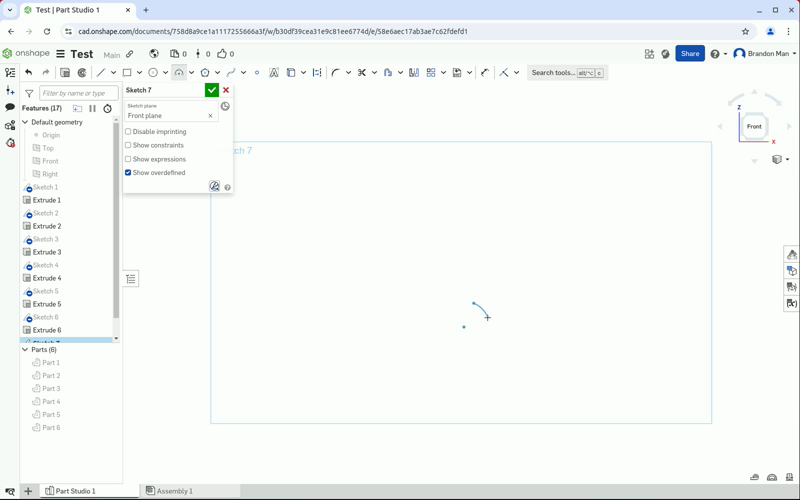
click(487, 317)
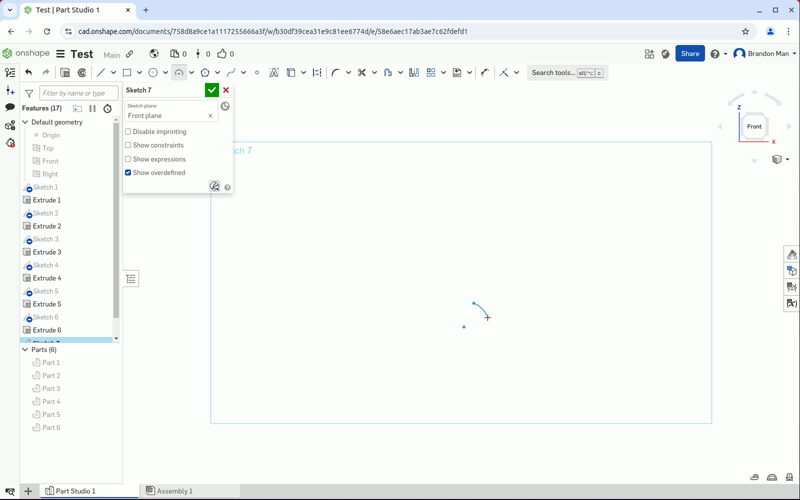
mouse_move(483, 307)
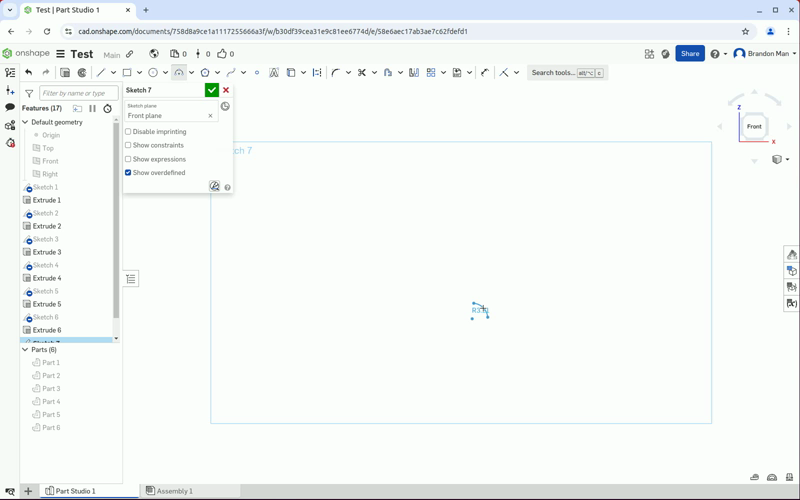
click(483, 307)
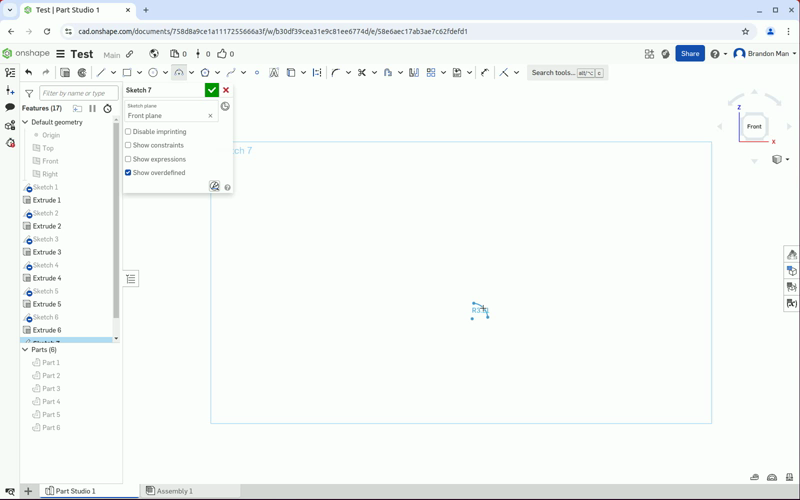
key_up(shift)
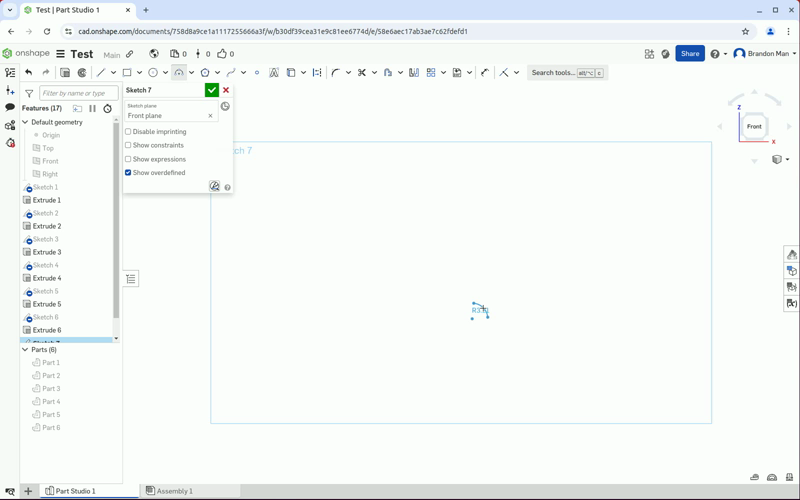
key(esc)
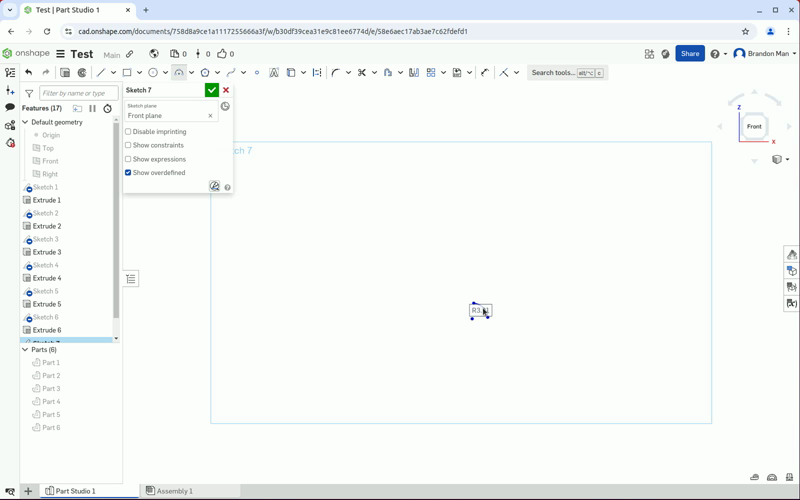
key(l)
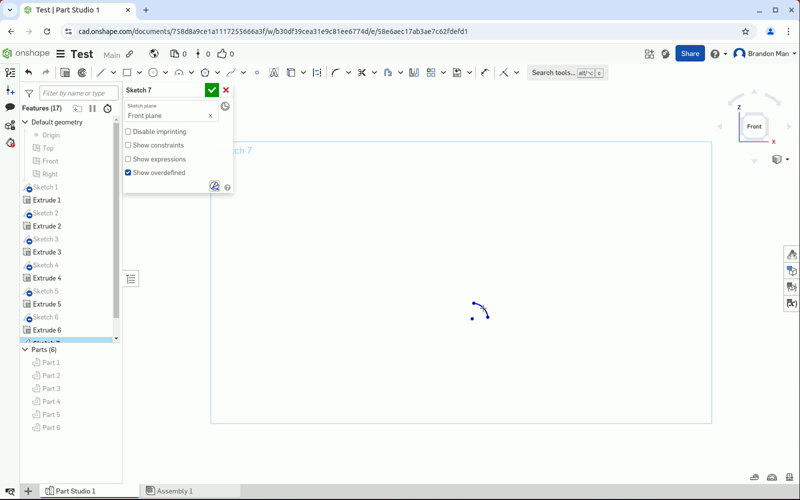
mouse_move(487, 317)
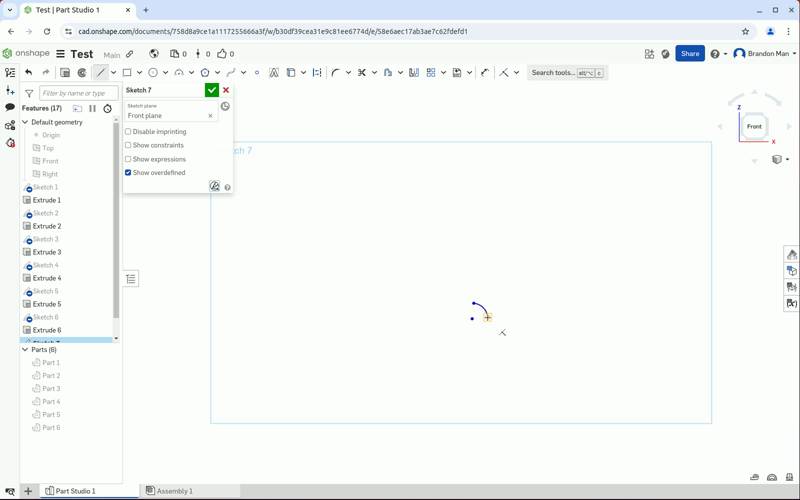
click(487, 317)
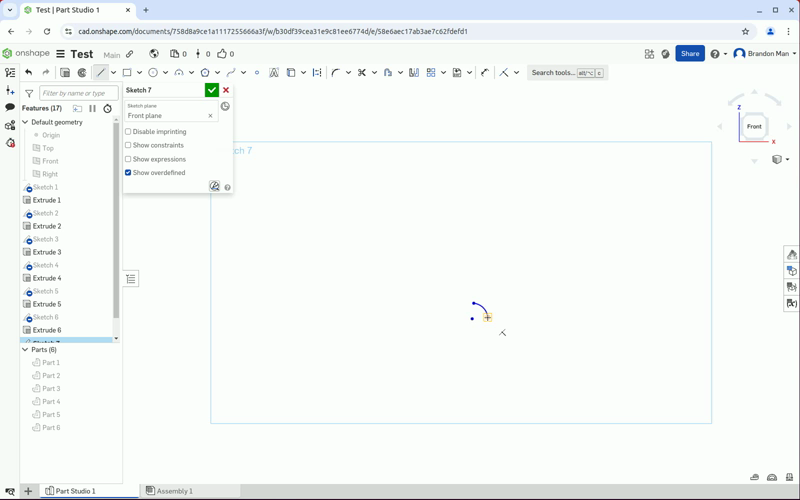
key_down(shift)
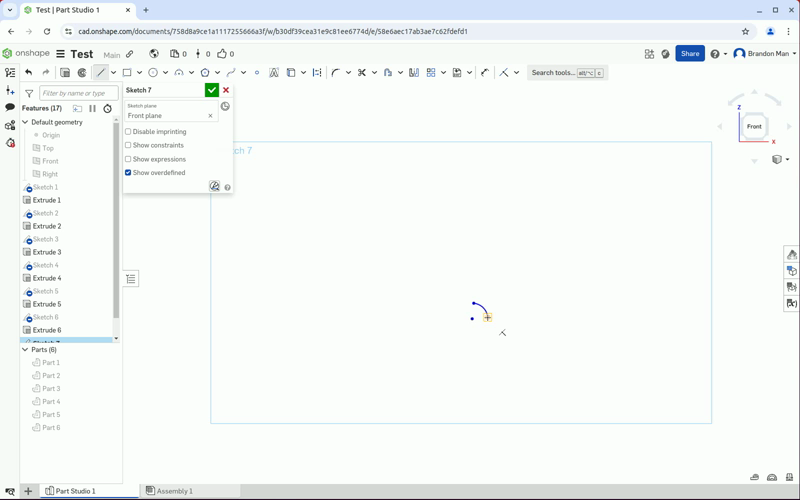
mouse_move(517, 317)
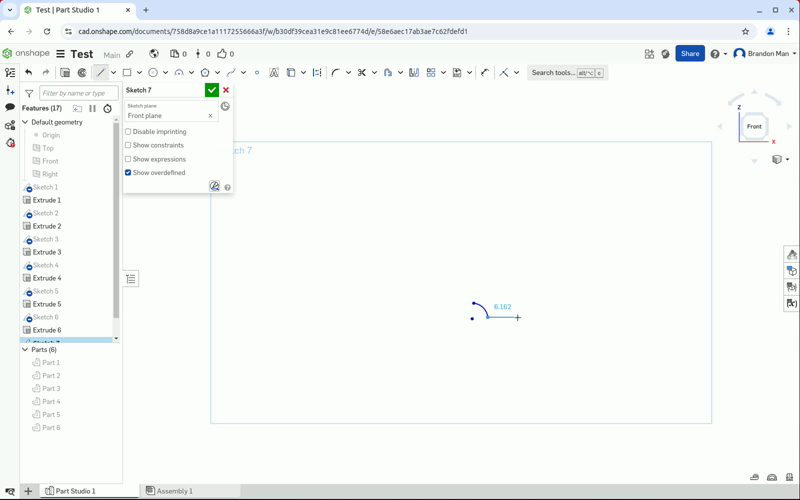
mouse_move(516, 288)
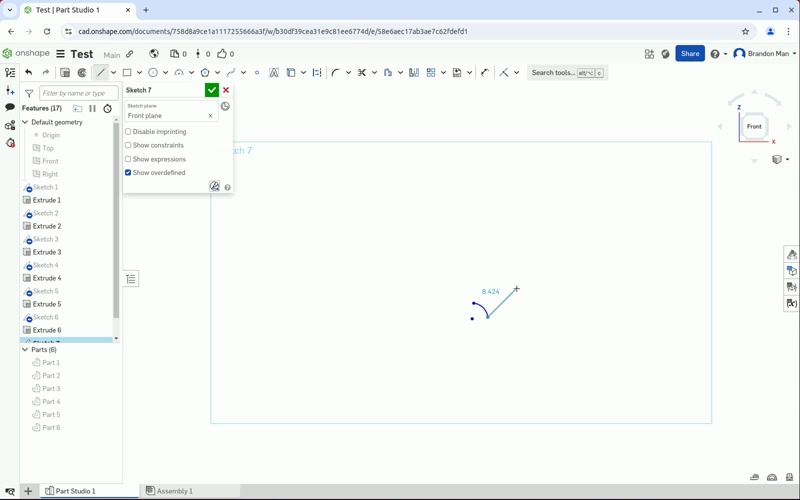
click(516, 288)
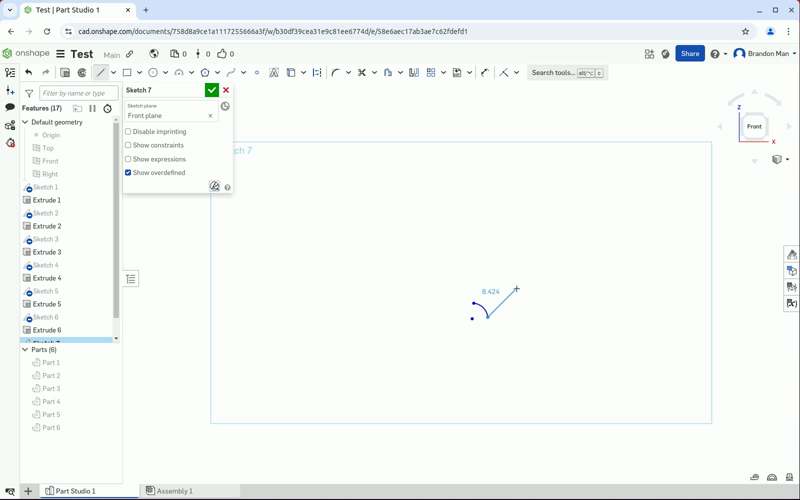
key_up(shift)
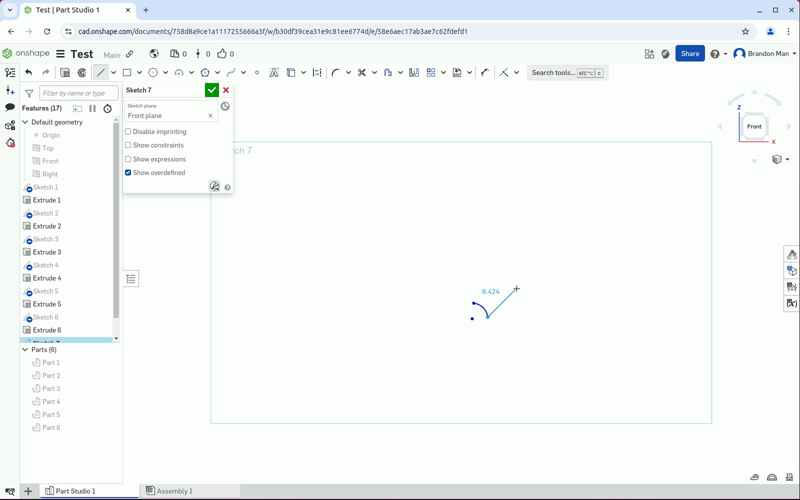
key(esc)
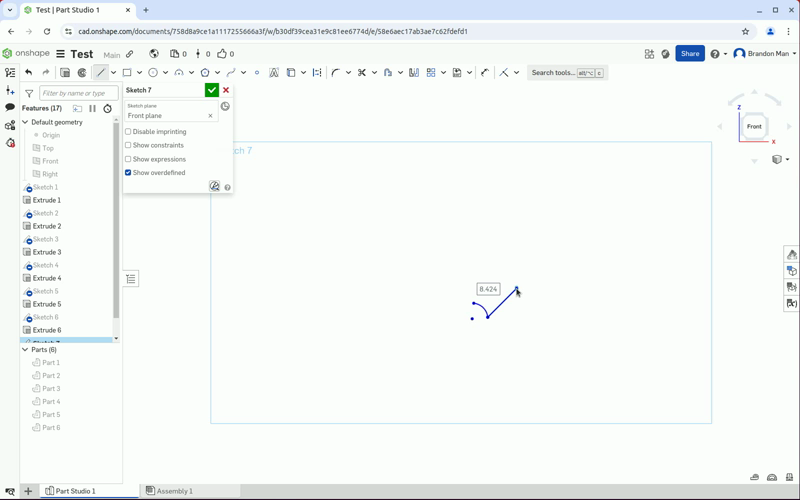
key(a)
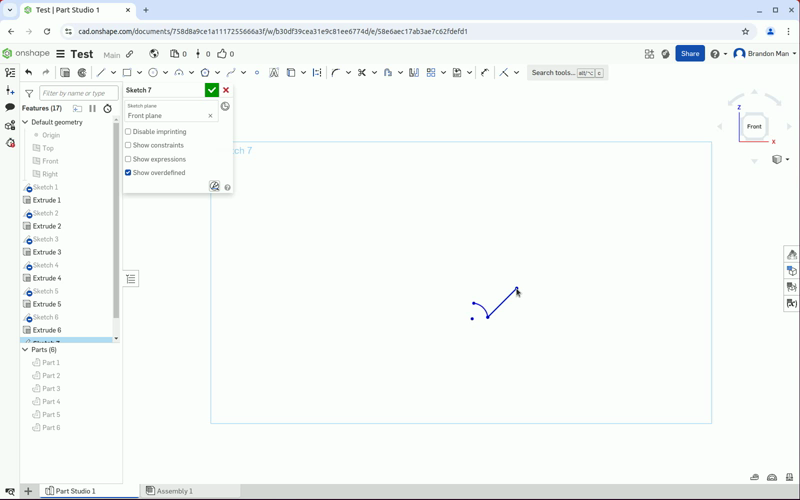
mouse_move(516, 288)
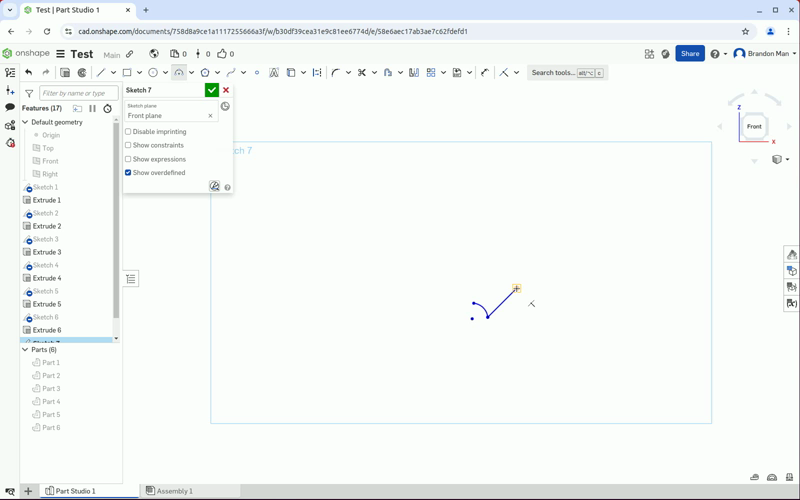
click(516, 288)
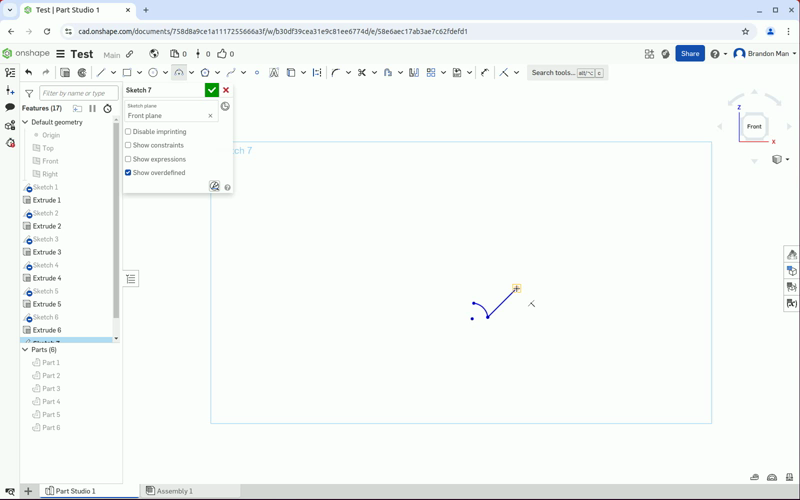
key_down(shift)
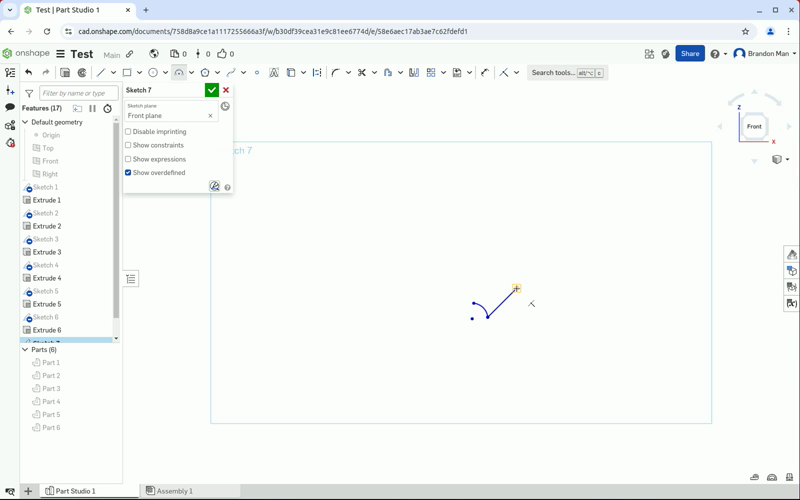
mouse_move(503, 274)
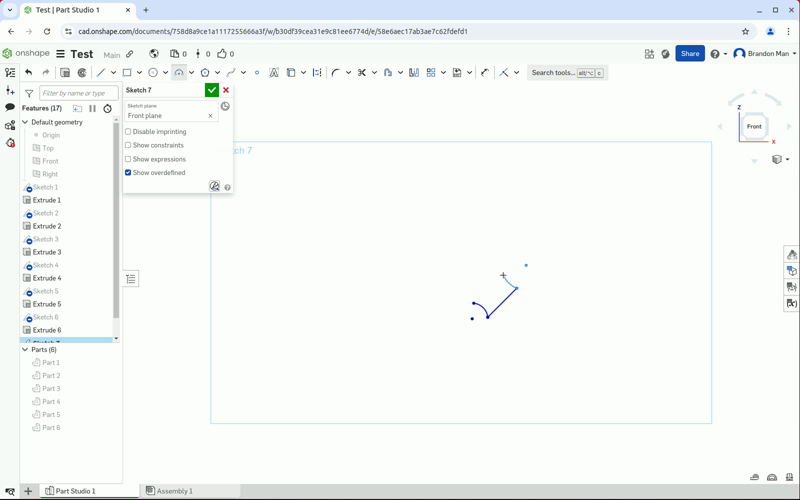
click(503, 274)
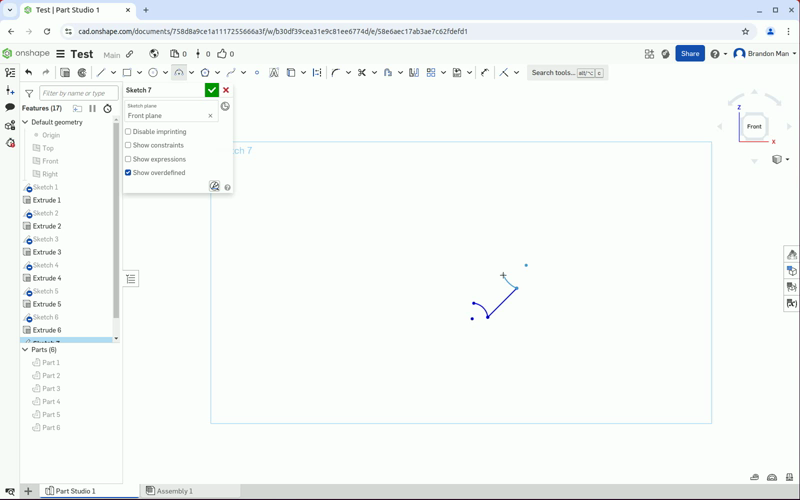
mouse_move(507, 284)
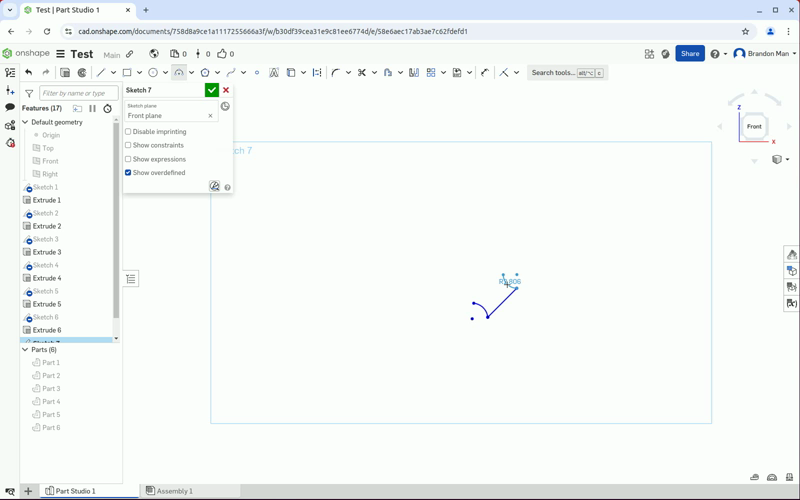
click(507, 284)
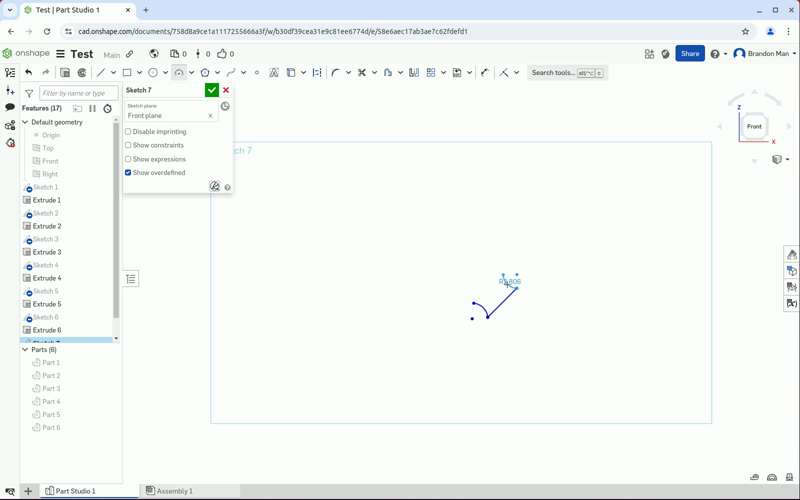
key_up(shift)
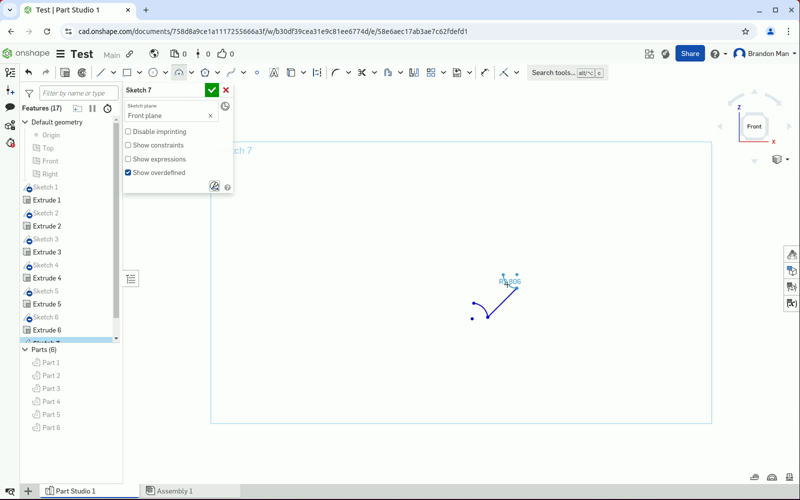
key(esc)
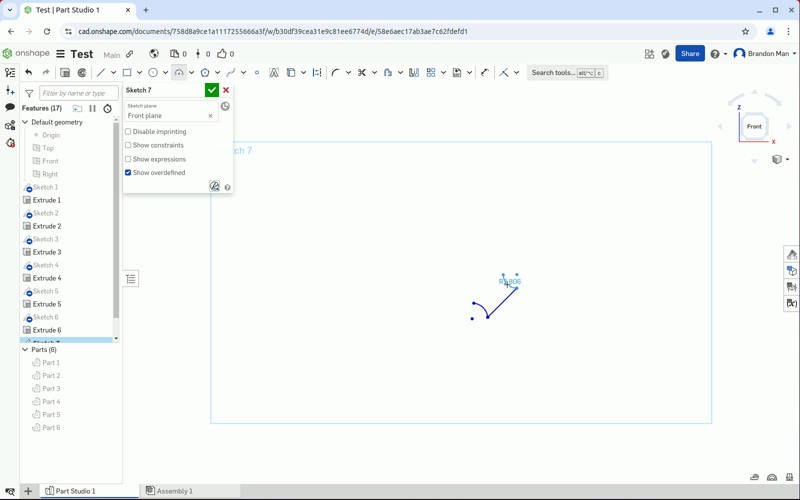
key(l)
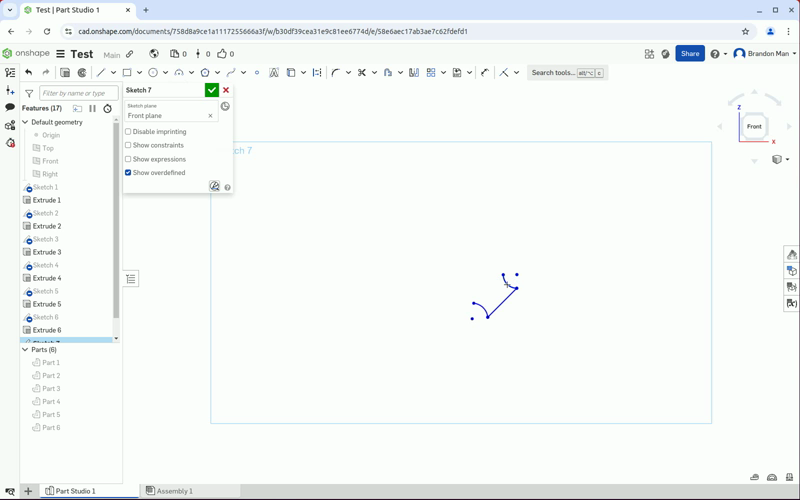
mouse_move(503, 274)
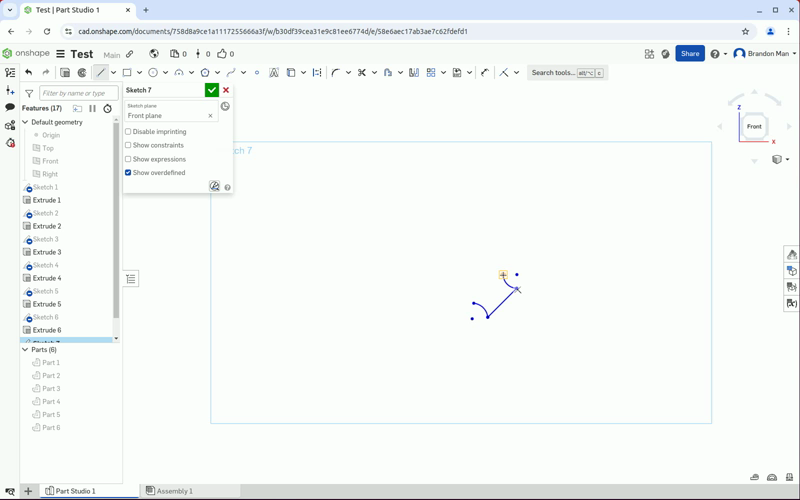
click(503, 274)
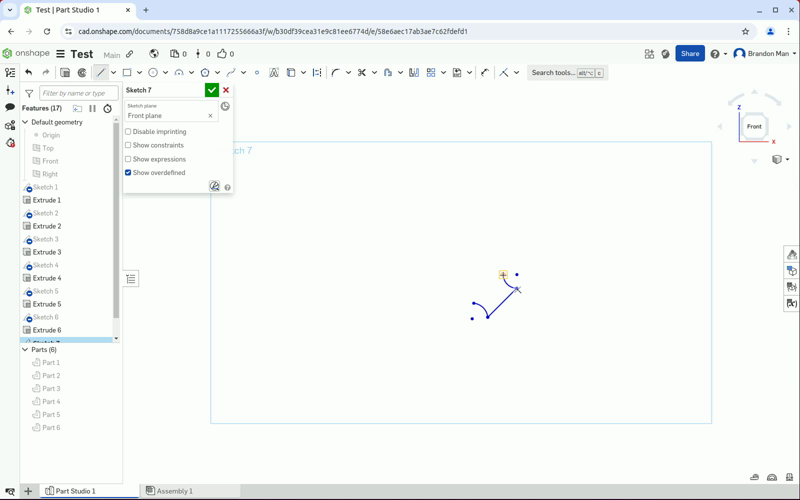
mouse_move(533, 274)
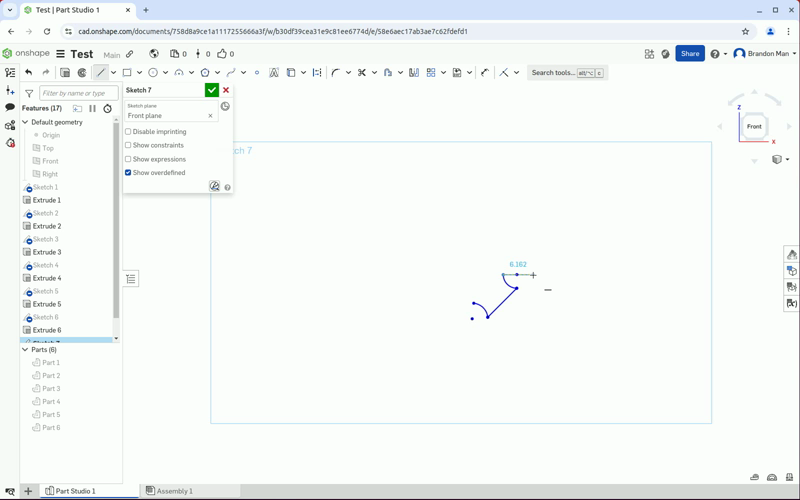
key_down(shift)
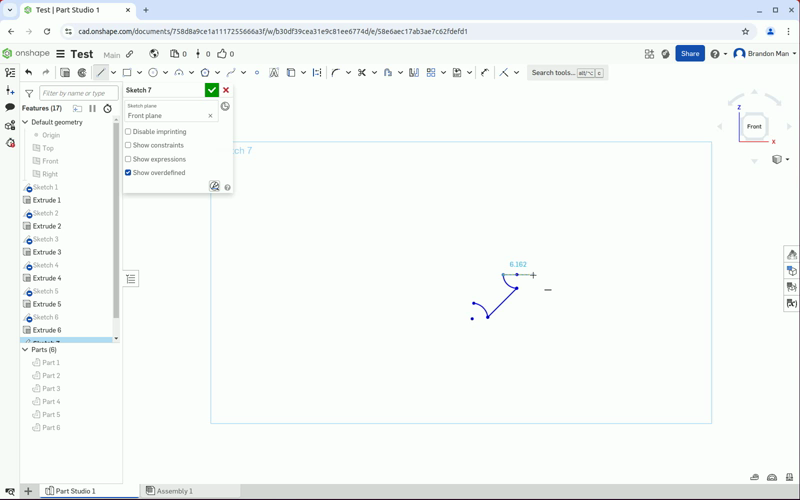
mouse_move(473, 303)
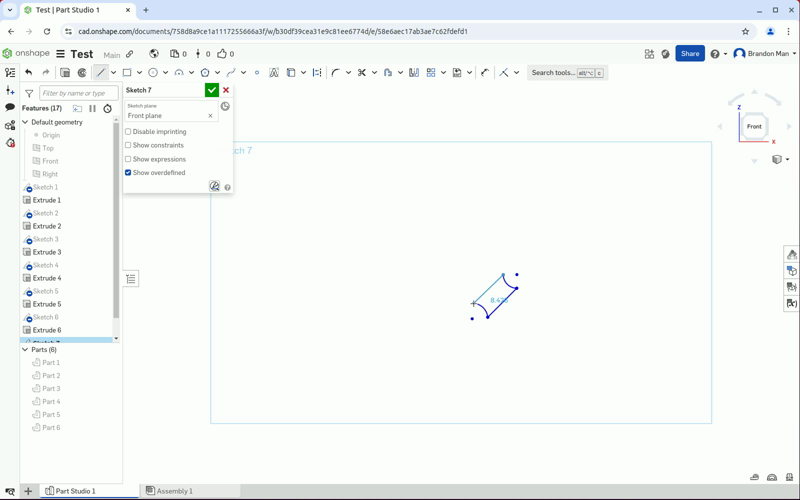
key_up(shift)
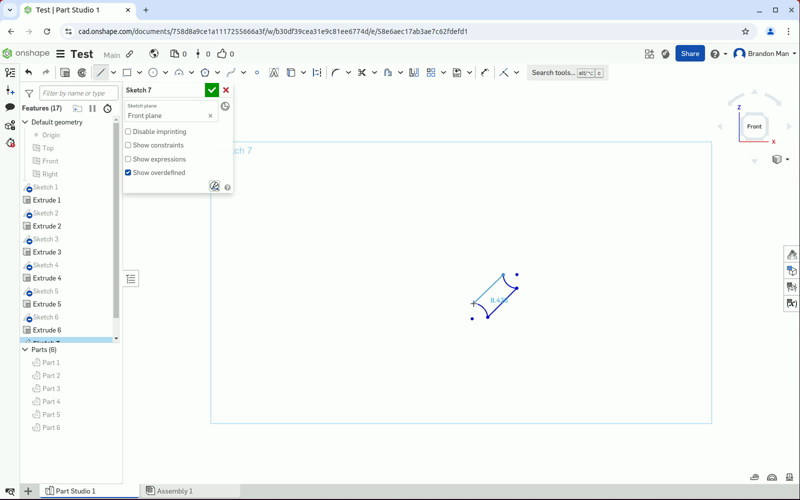
click(473, 303)
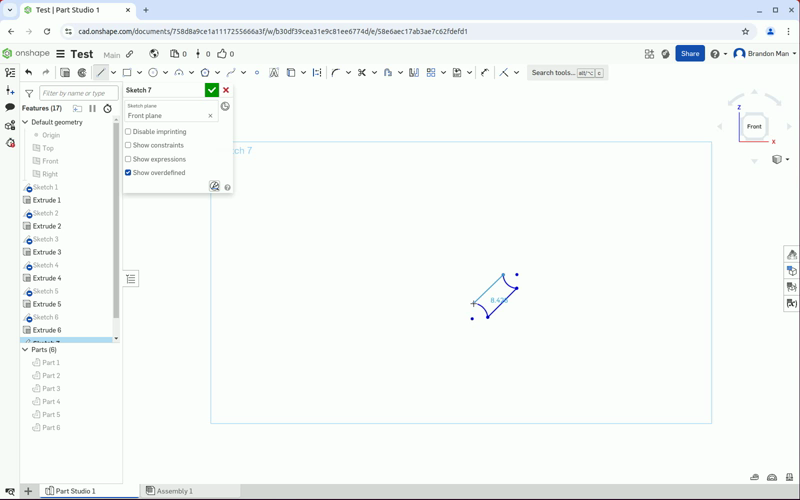
key(esc)
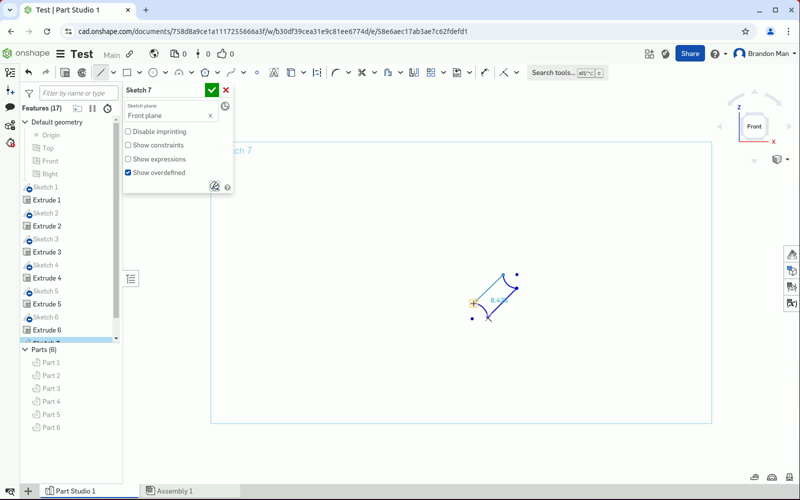
mouse_move(511, 290)
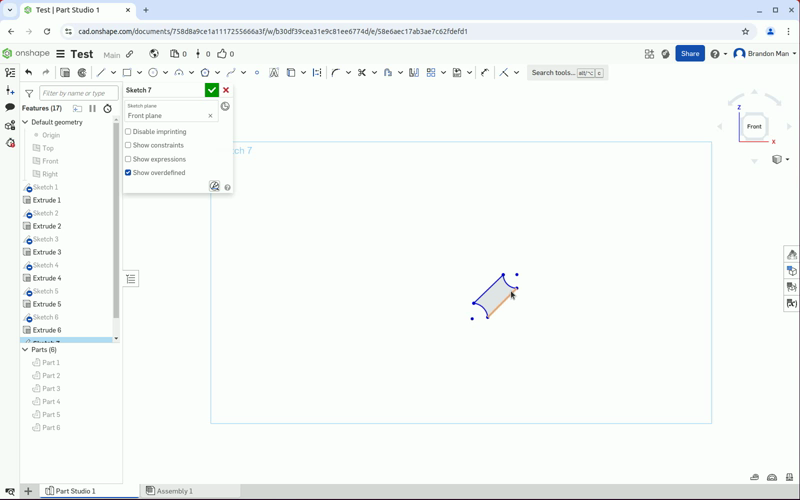
scroll(6)
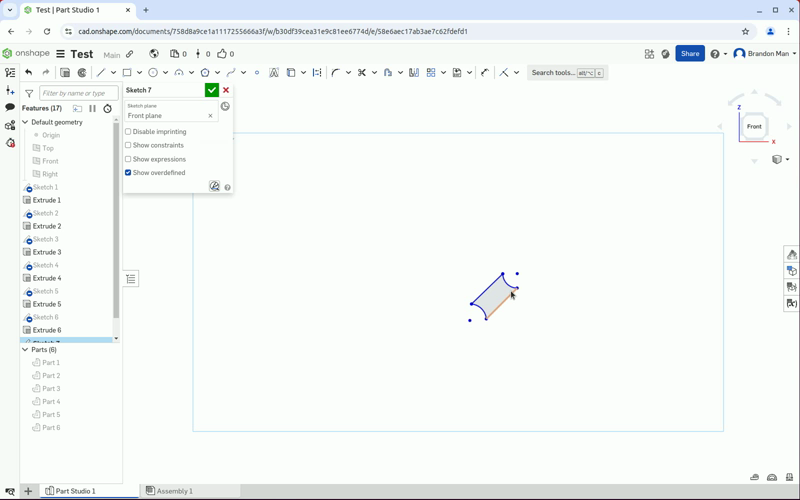
scroll(6)
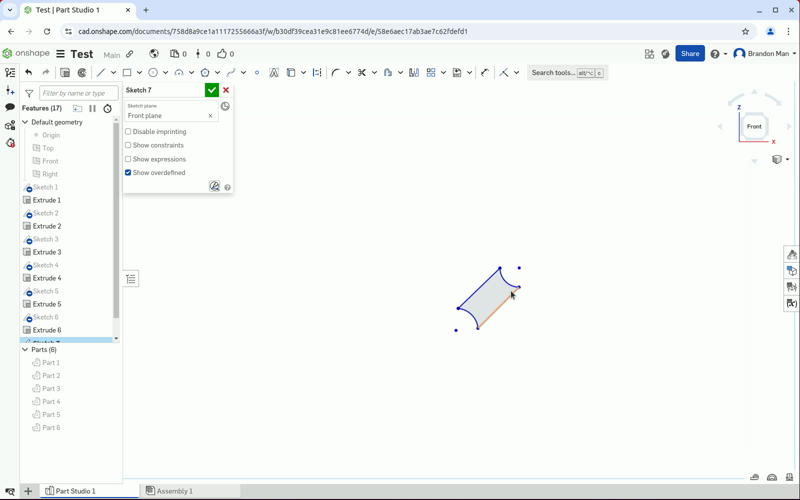
scroll(6)
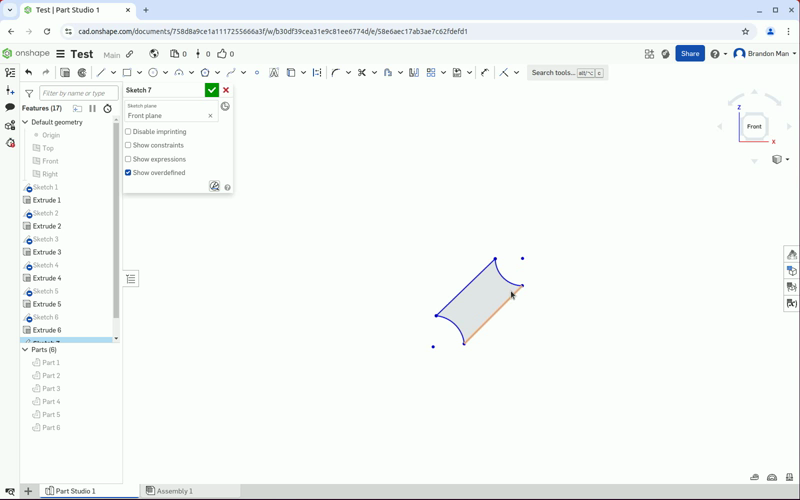
scroll(6)
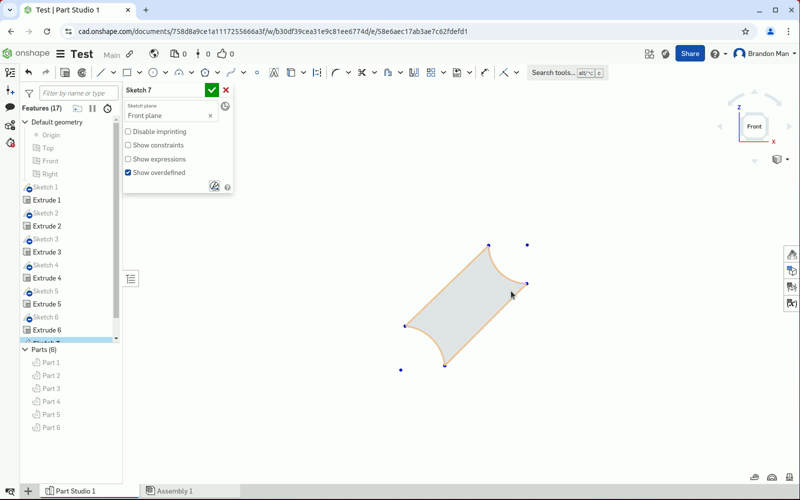
scroll(6)
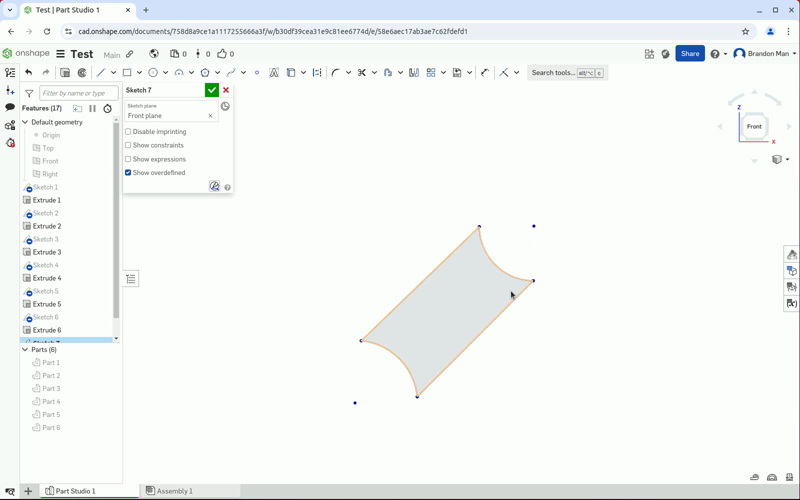
scroll(6)
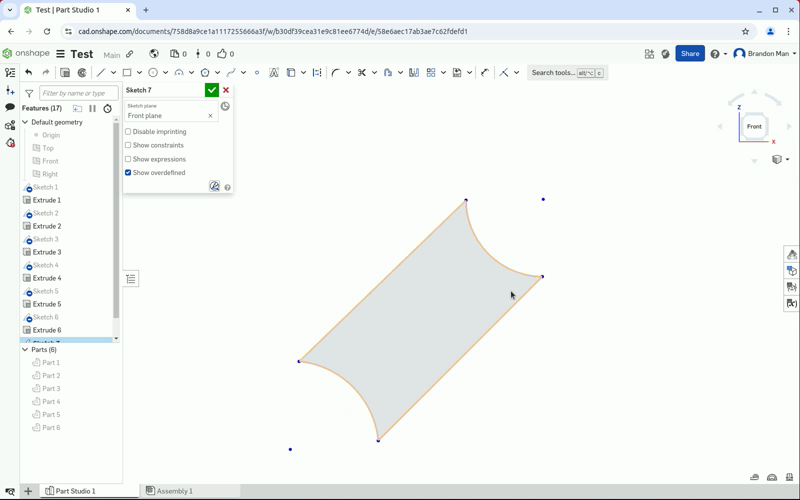
scroll(6)
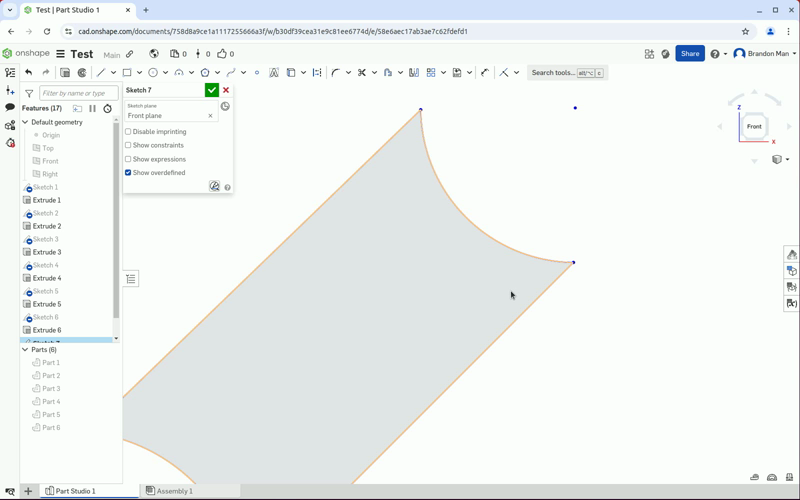
click(511, 290)
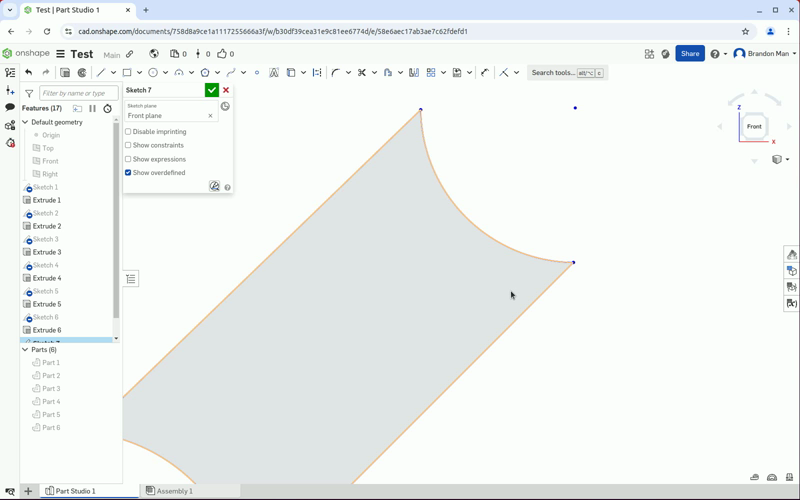
scroll(-6)
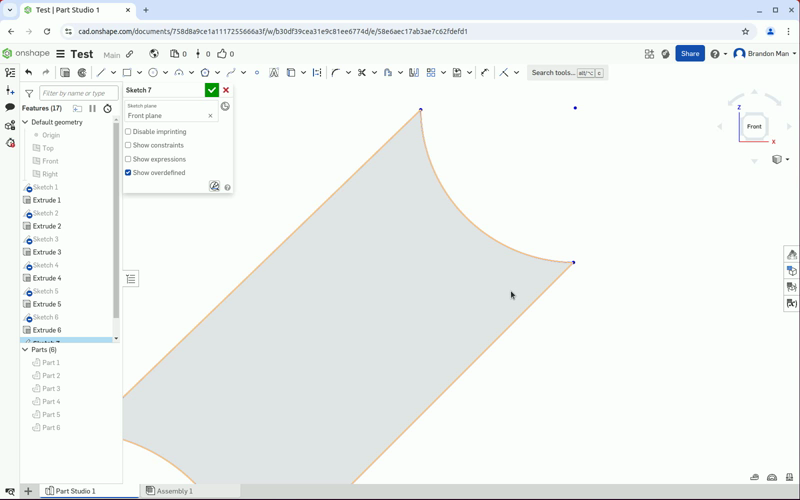
scroll(-6)
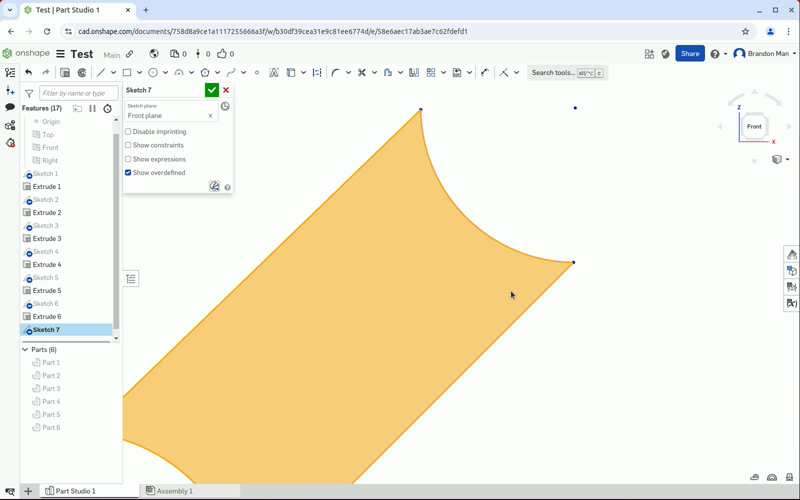
scroll(-6)
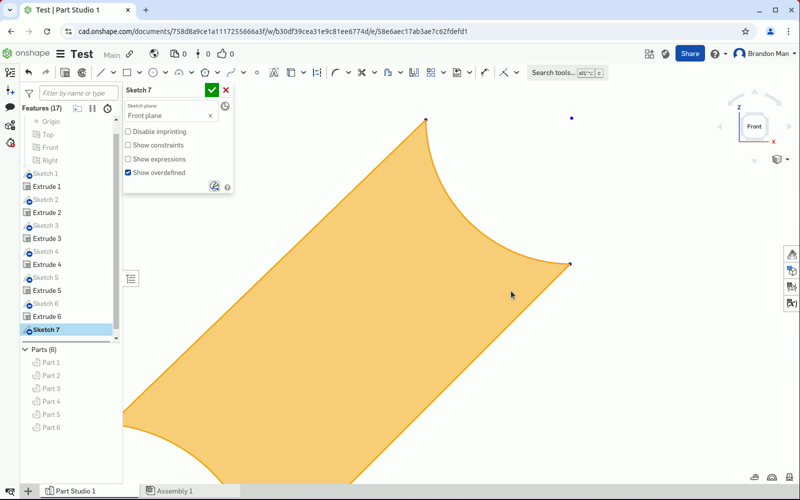
scroll(-6)
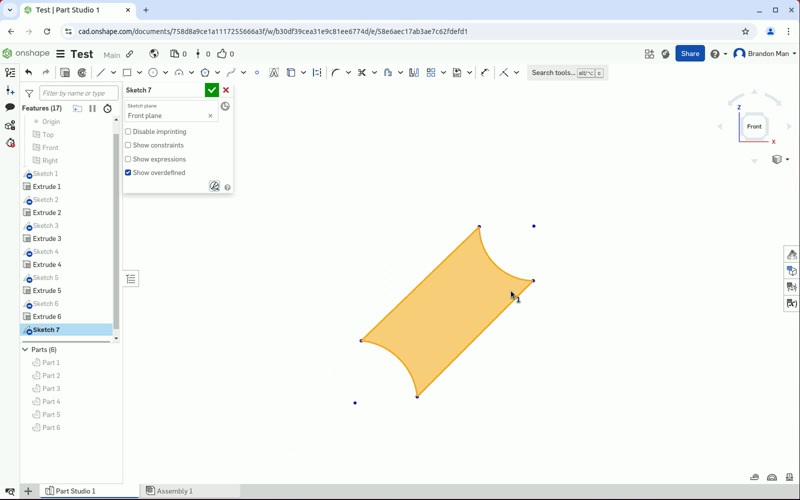
scroll(-6)
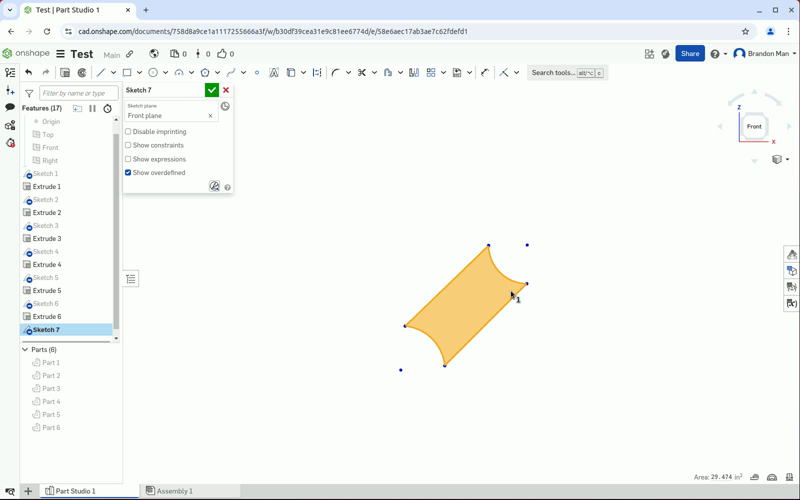
scroll(-6)
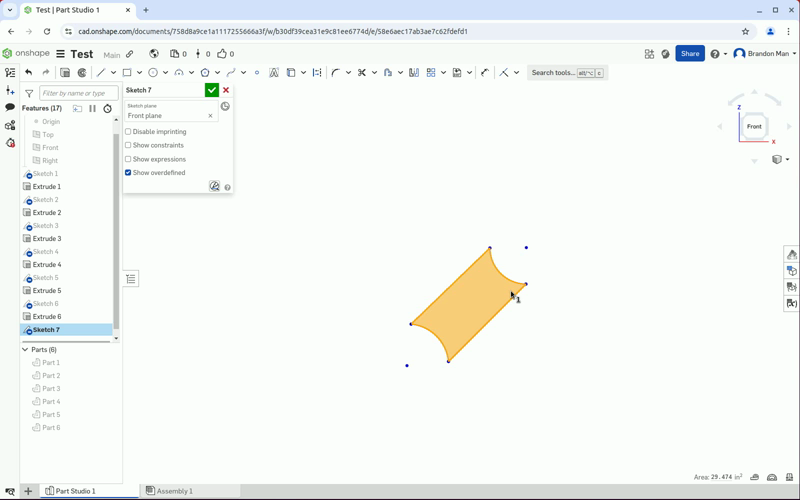
scroll(-6)
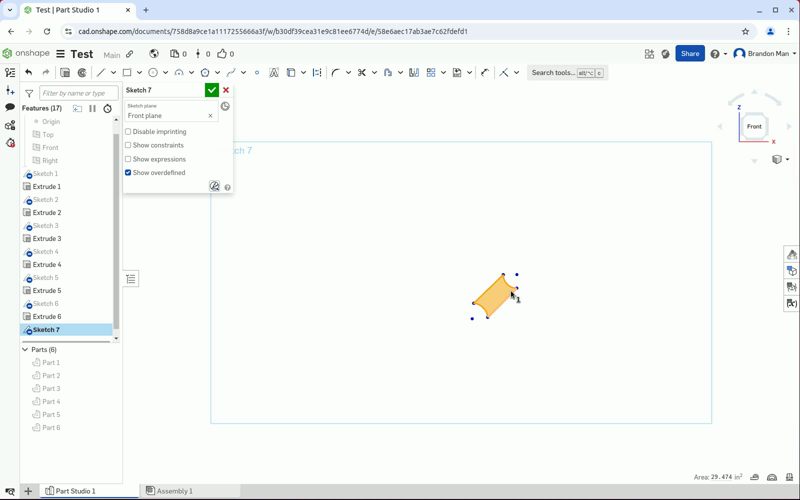
mouse_move(73, 352)
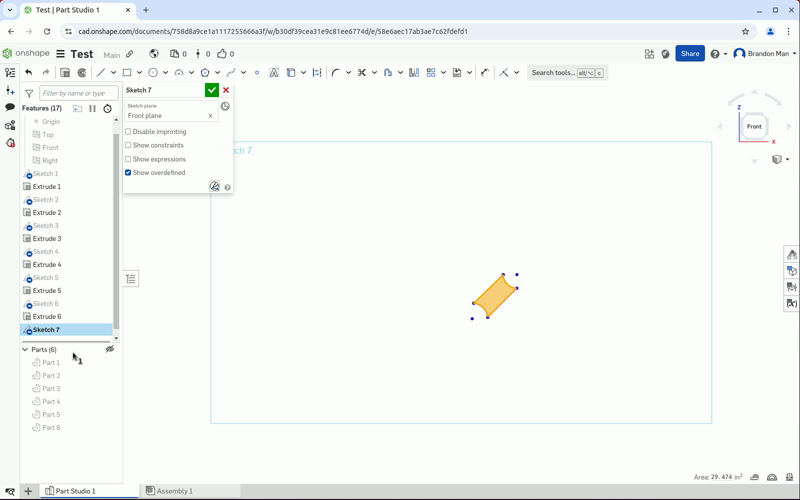
key(shift+y)
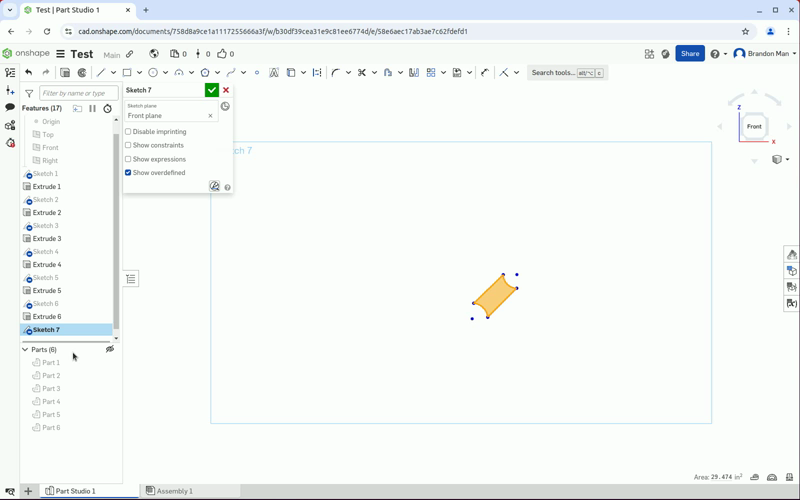
key(shift+e)
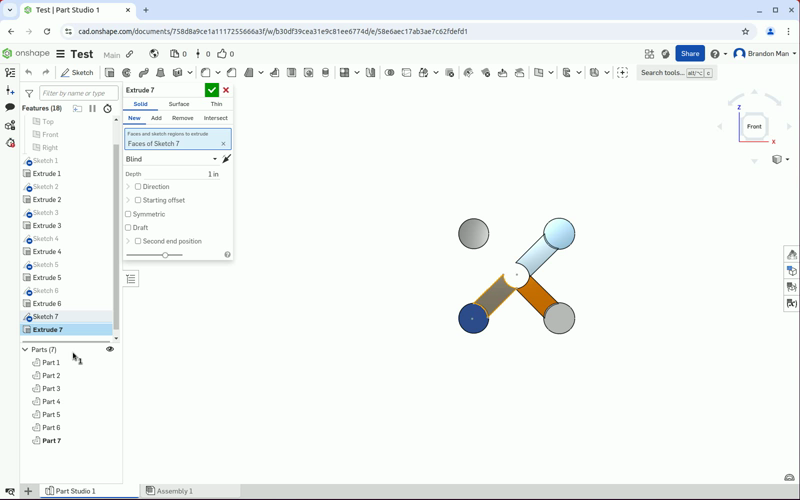
mouse_move(143, 106)
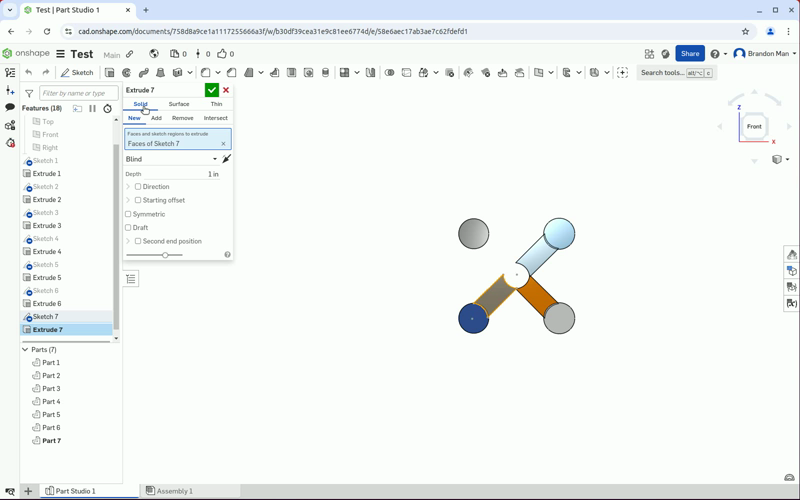
click(143, 106)
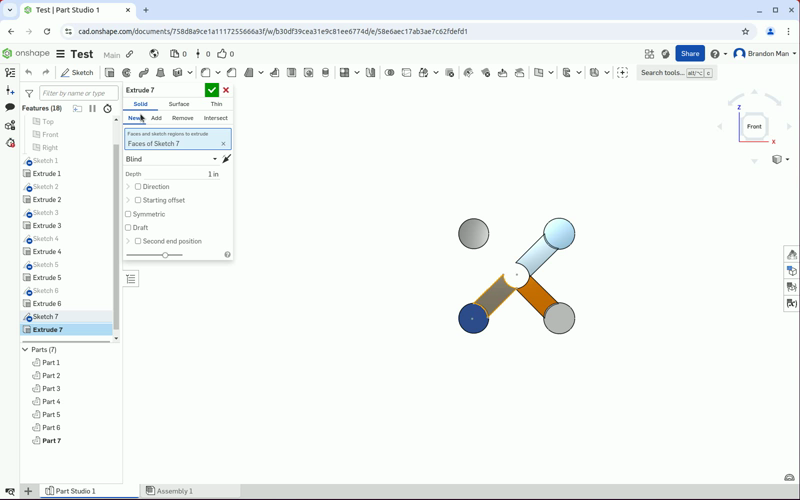
mouse_move(137, 120)
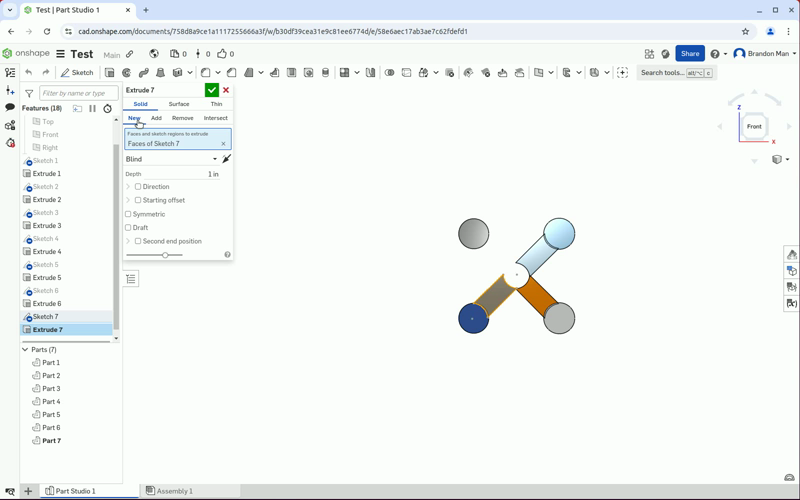
click(137, 120)
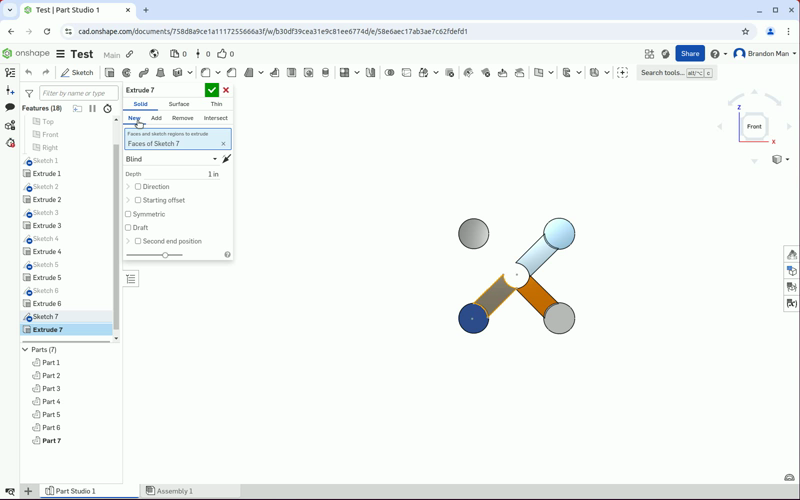
key(tab, 4)
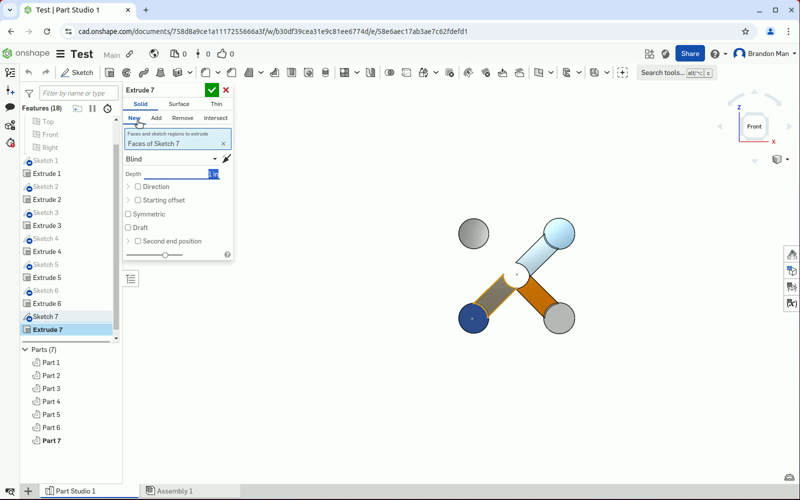
text(-11.554)
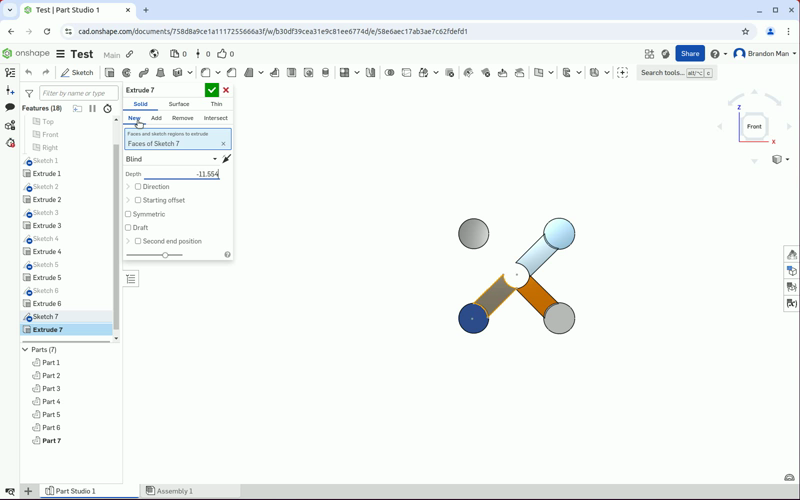
key(enter)
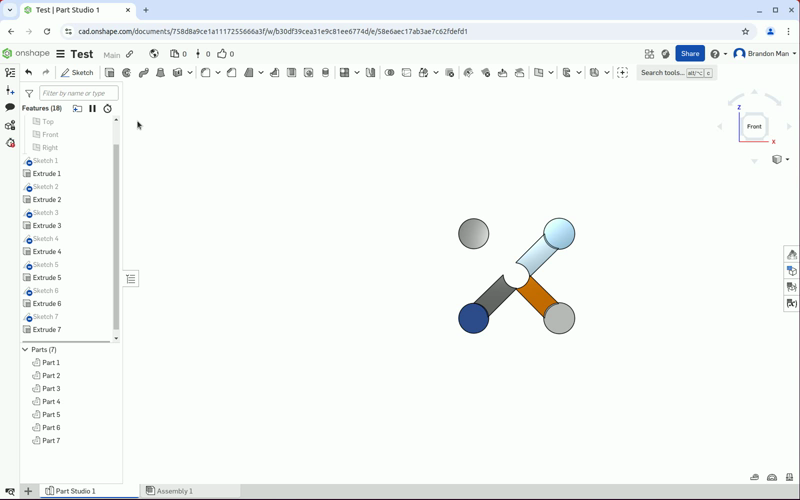
key(shift+h)
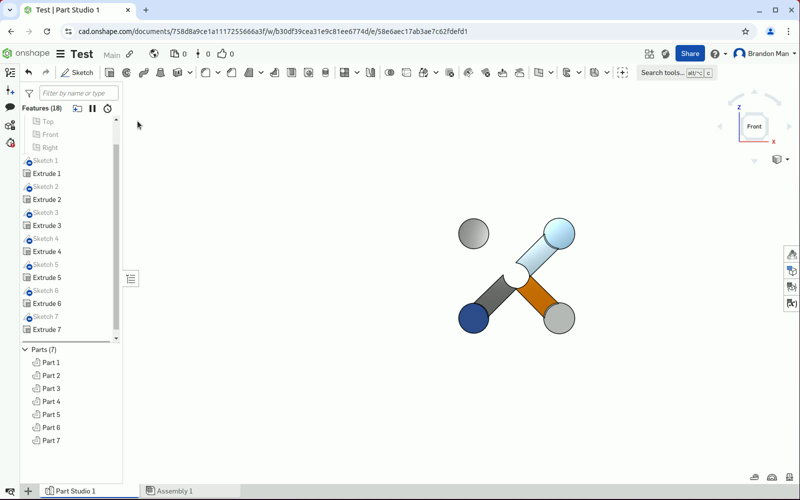
key(shift+h)
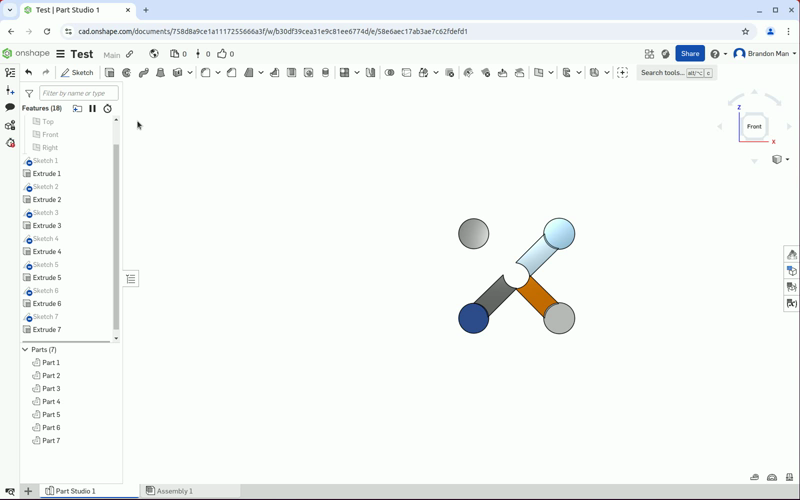
mouse_move(69, 163)
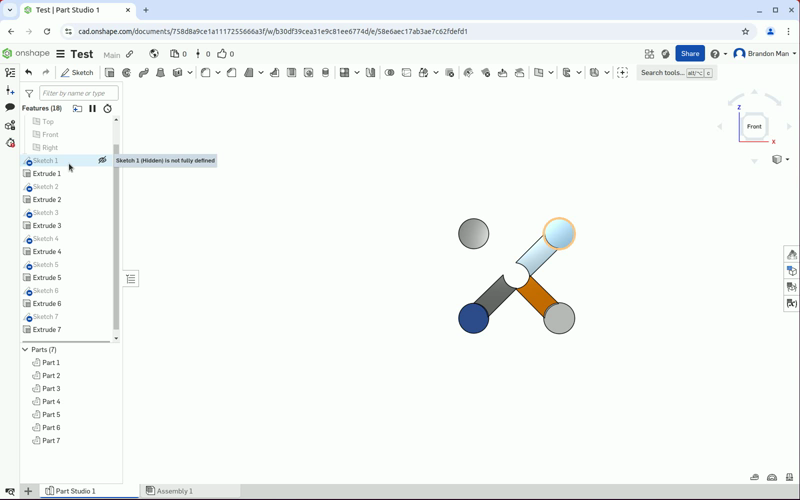
click(69, 163)
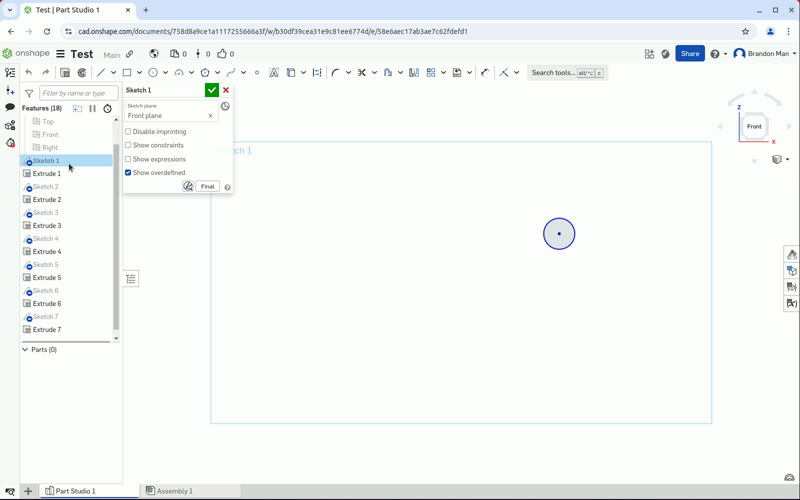
mouse_move(229, 92)
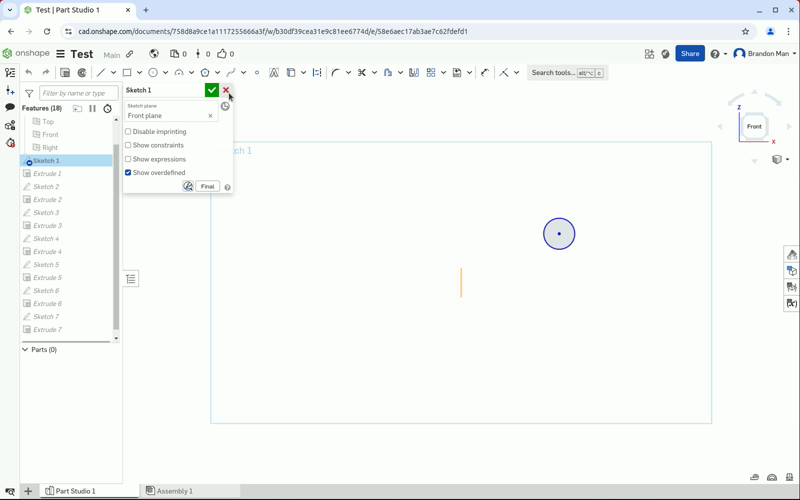
click(229, 92)
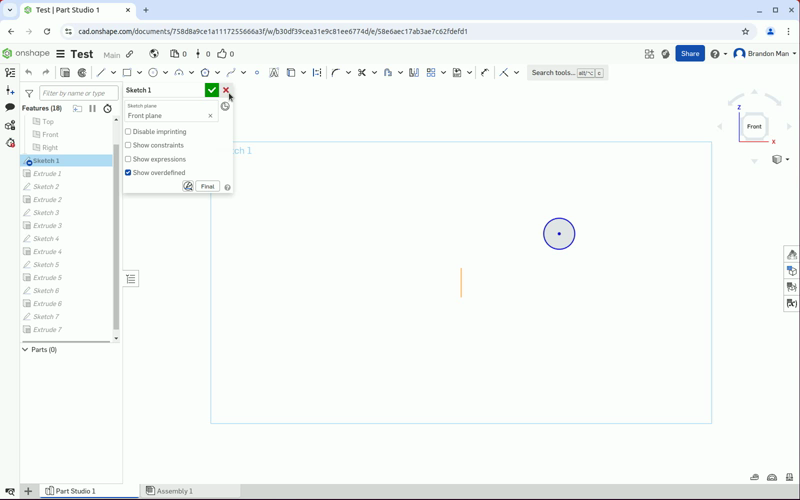
key(shift+s)
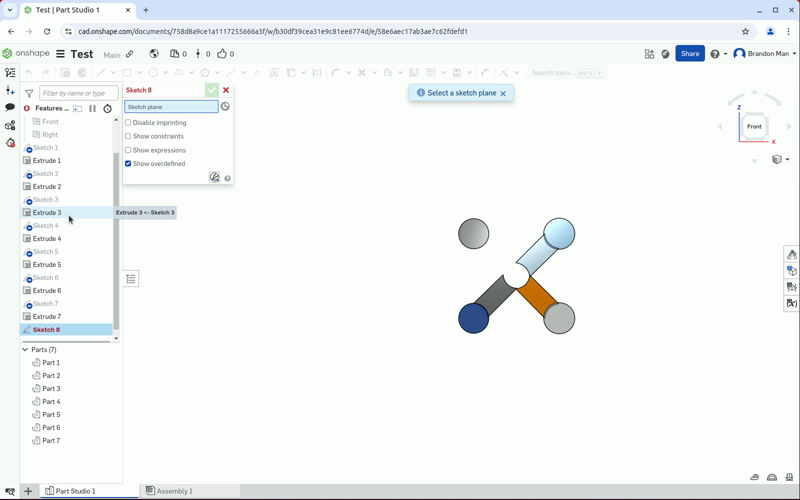
scroll(3)
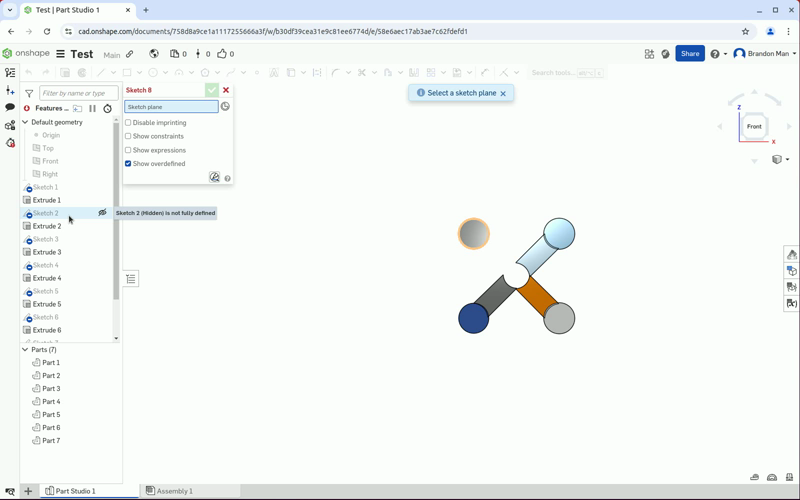
mouse_move(69, 163)
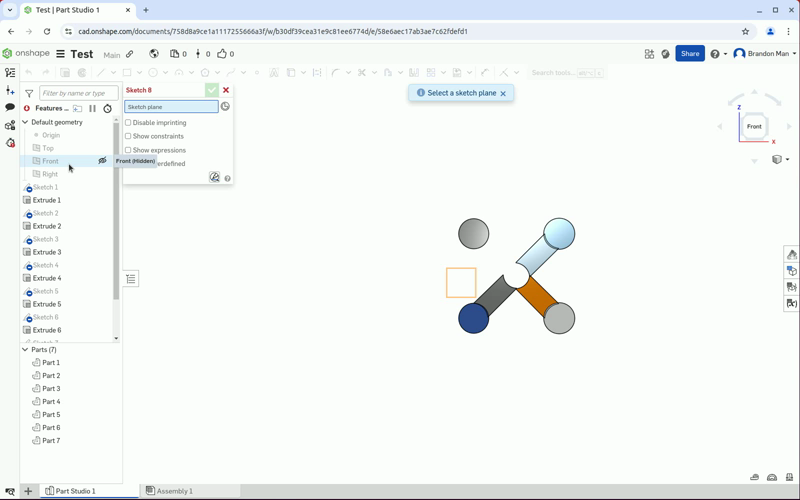
click(69, 163)
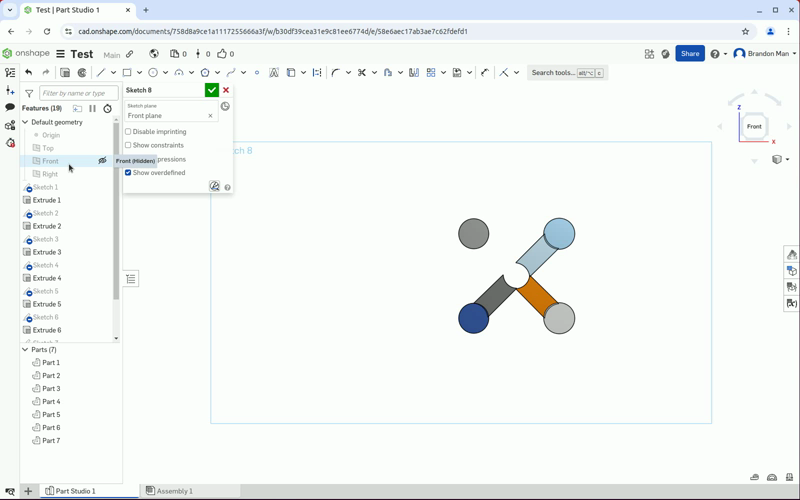
mouse_move(73, 352)
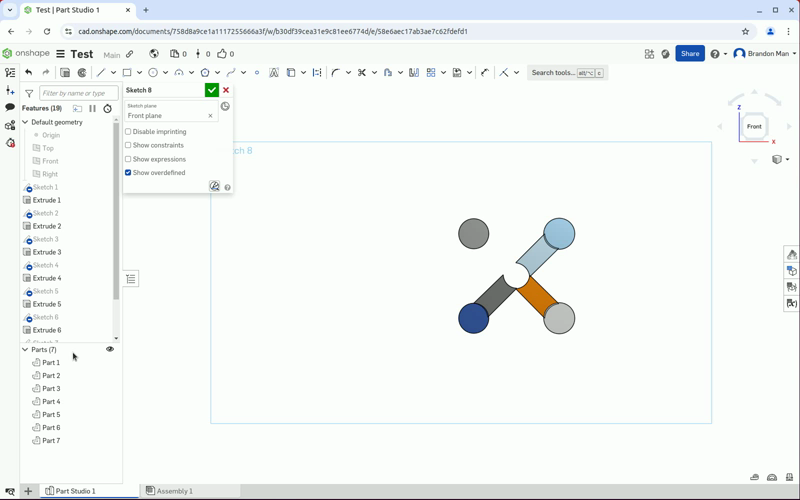
key(y)
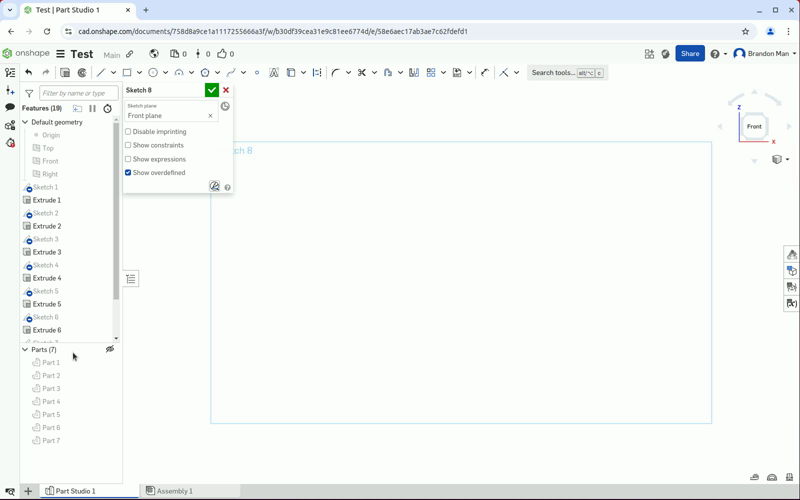
key(l)
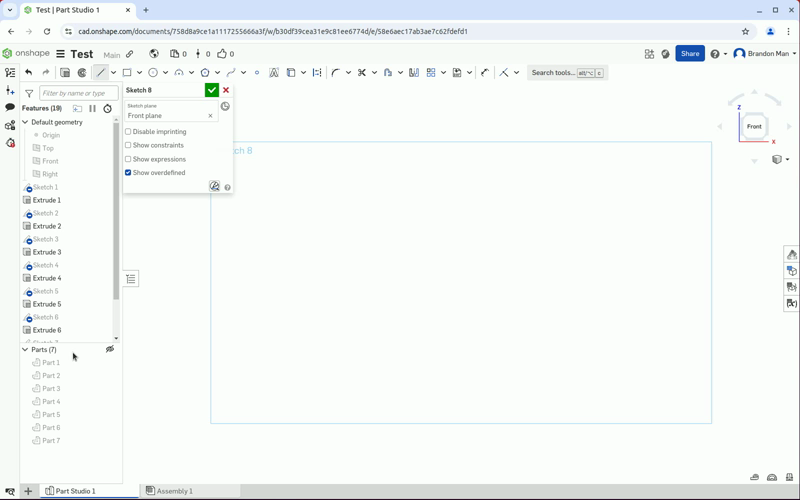
key_down(shift)
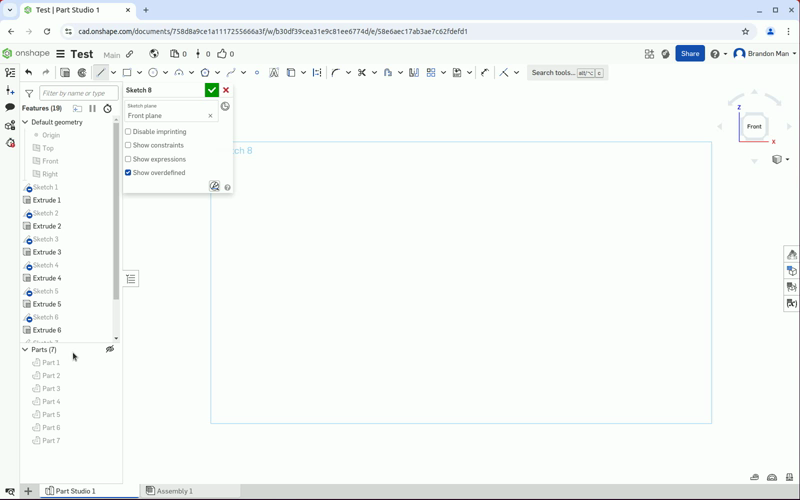
mouse_move(473, 247)
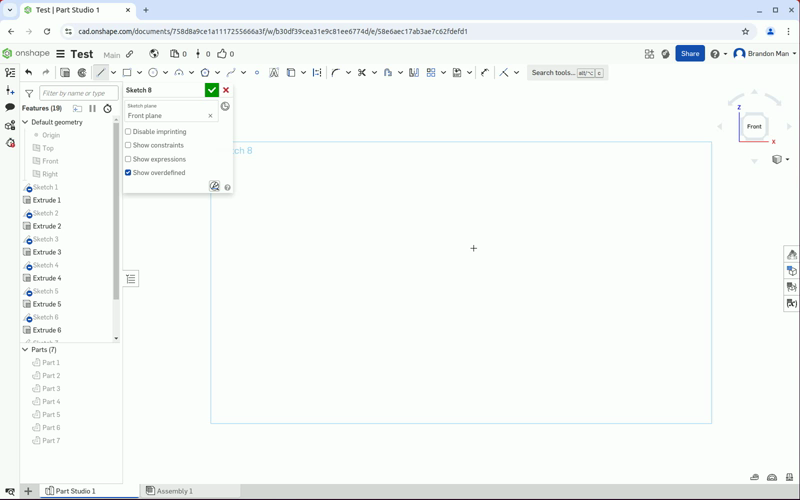
click(473, 247)
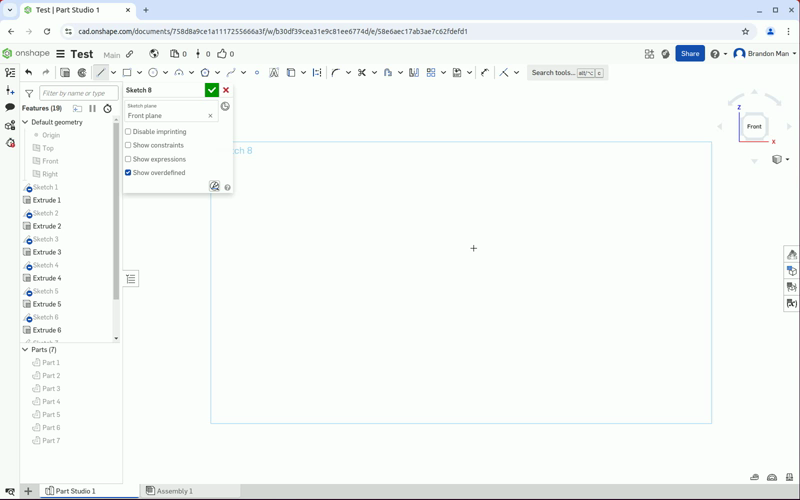
key_up(shift)
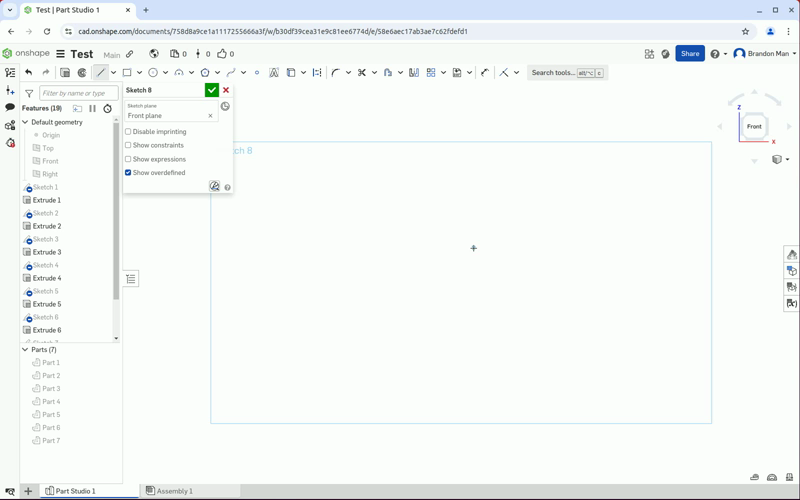
key_down(shift)
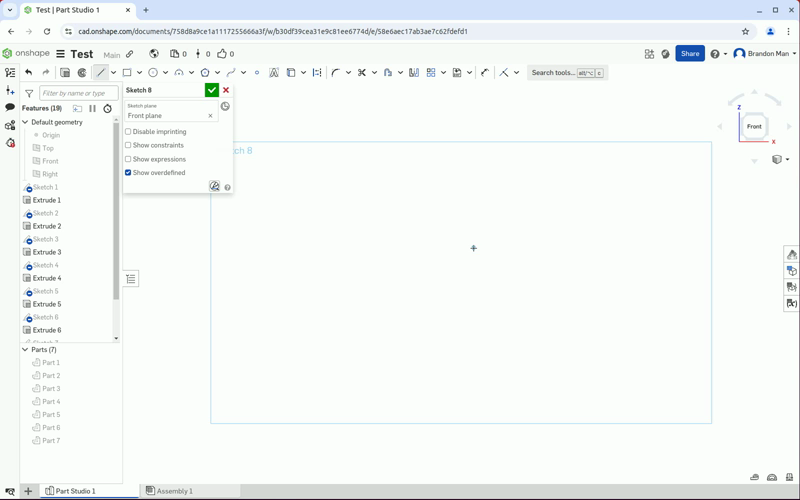
mouse_move(503, 247)
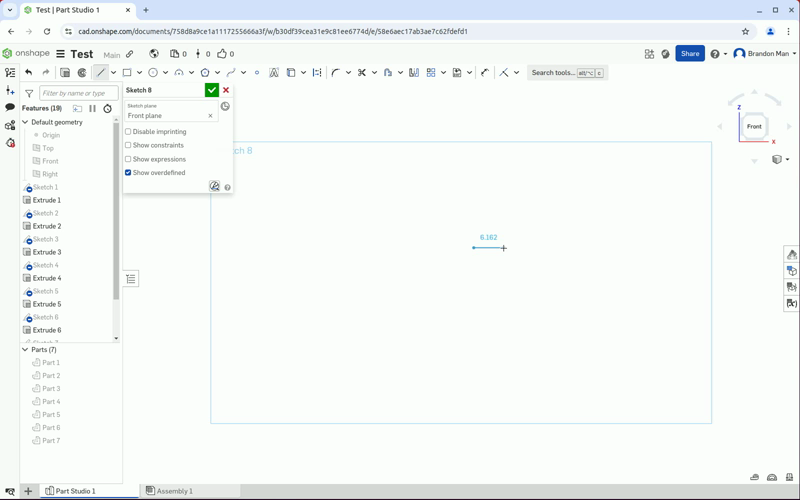
mouse_move(503, 276)
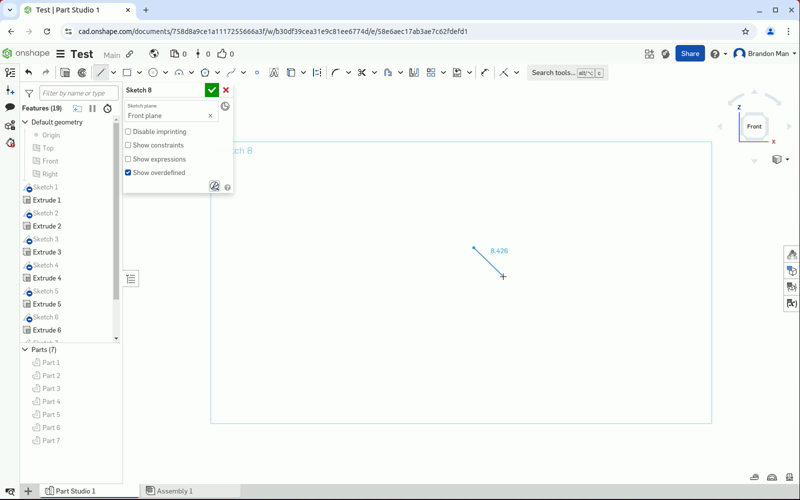
click(503, 276)
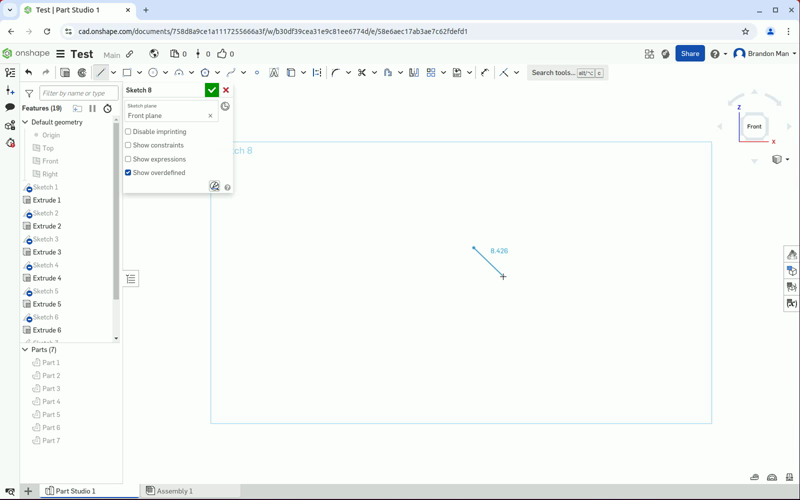
key_up(shift)
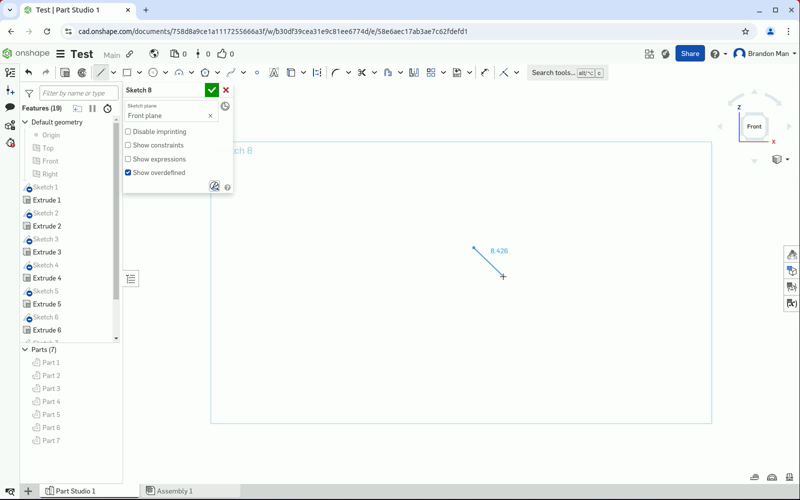
key(esc)
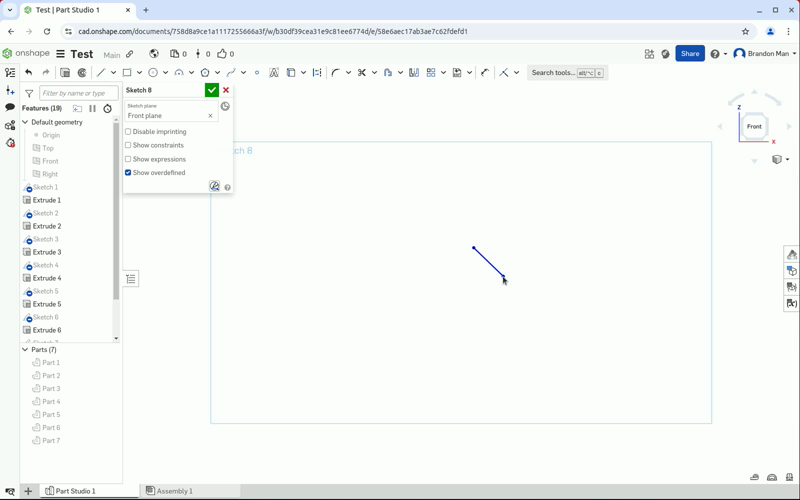
key(a)
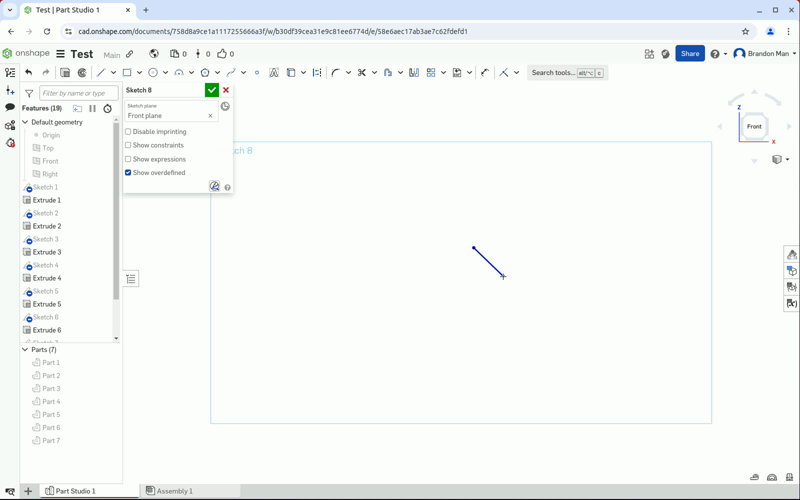
mouse_move(503, 276)
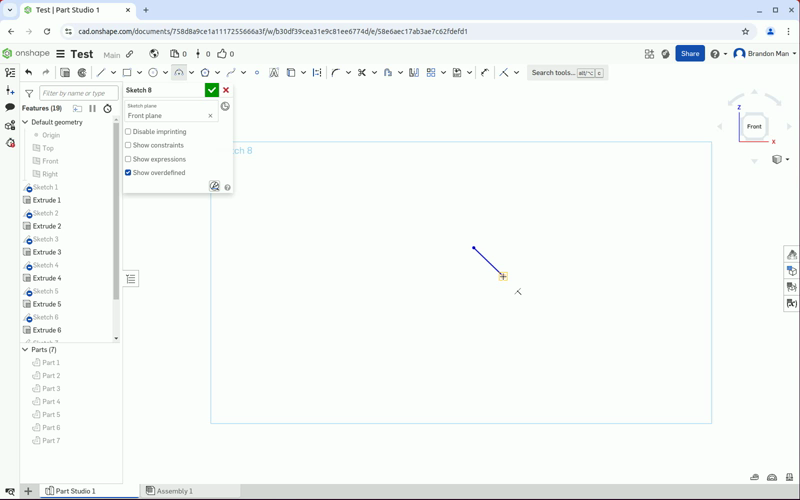
click(503, 276)
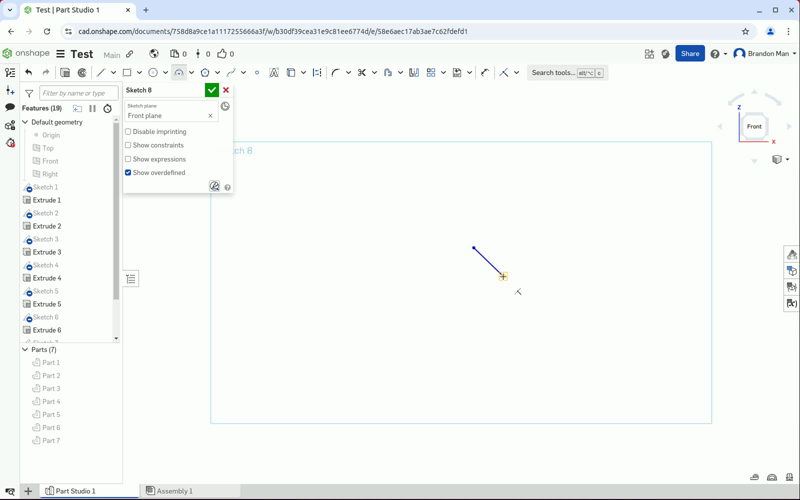
key_down(shift)
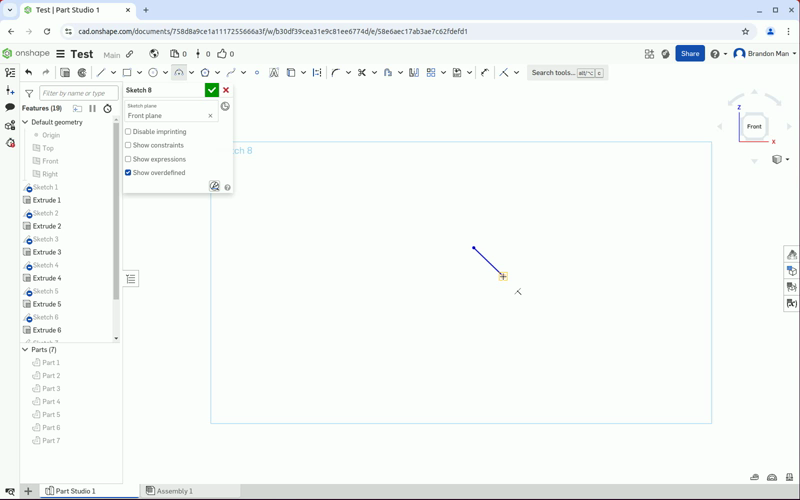
mouse_move(516, 262)
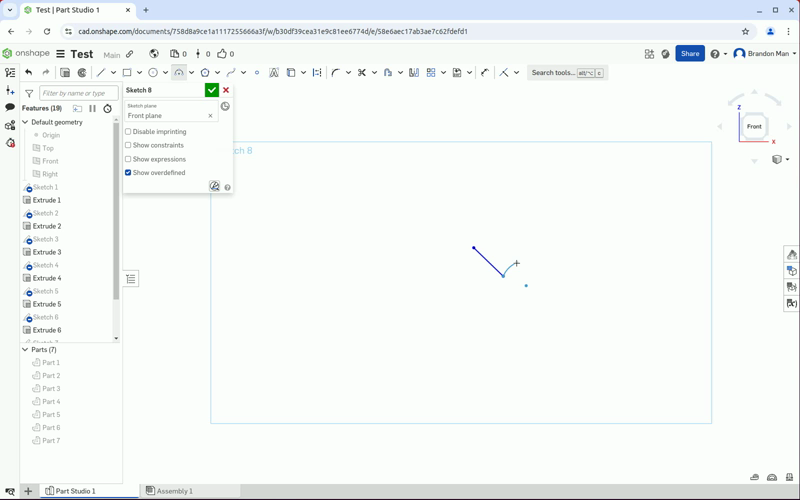
click(516, 262)
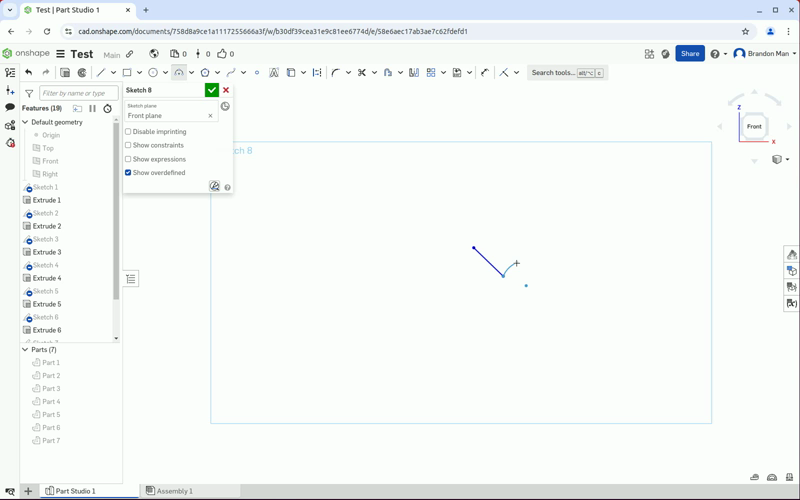
mouse_move(507, 266)
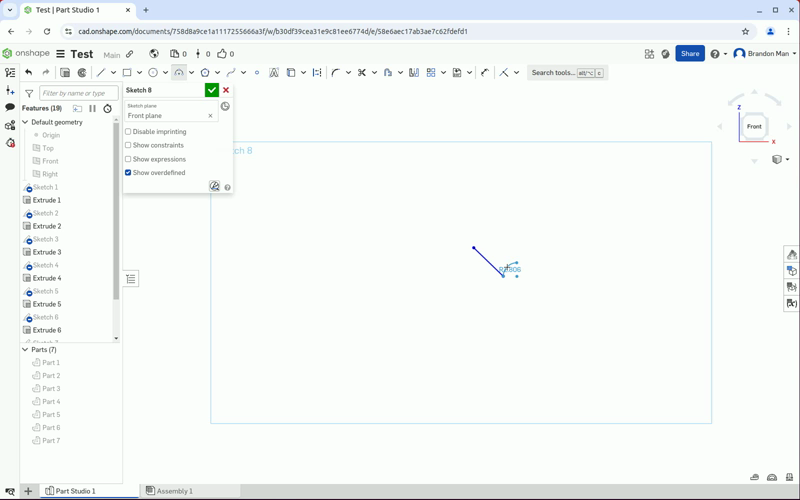
click(507, 266)
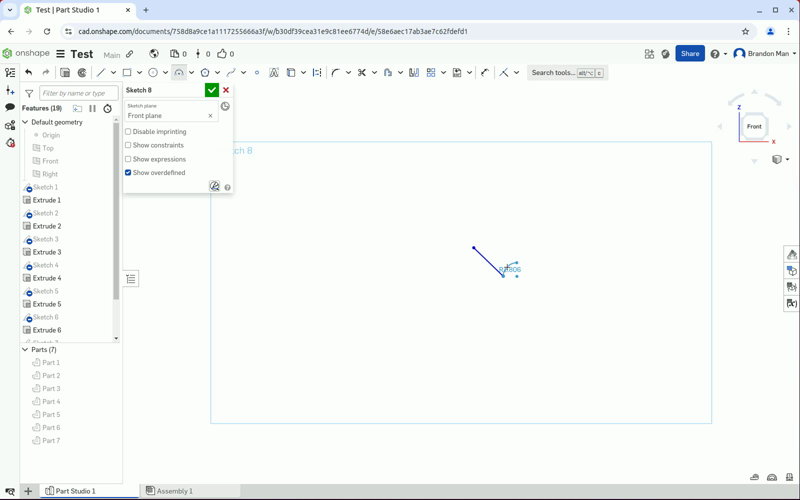
key_up(shift)
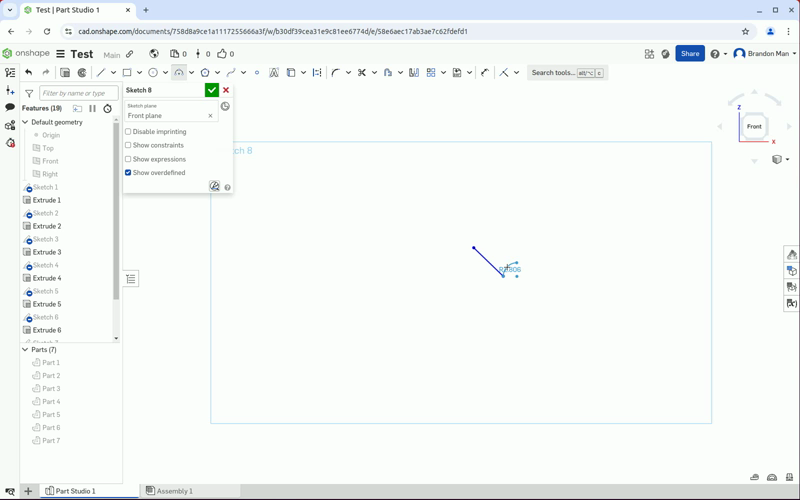
key(esc)
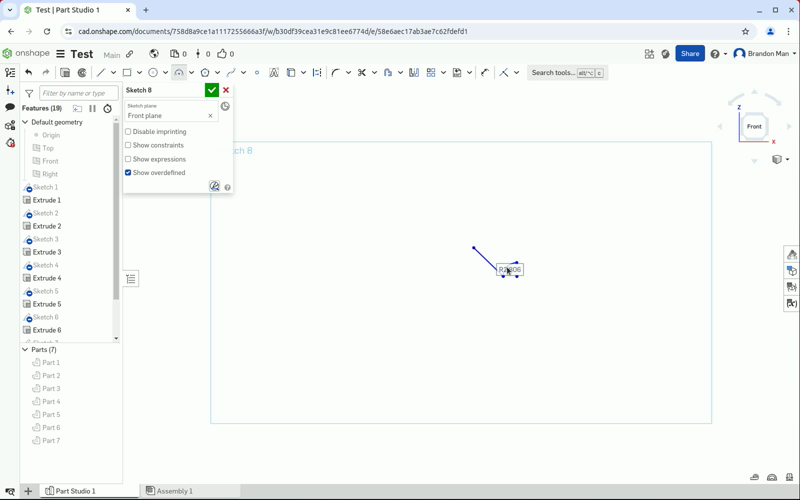
key(l)
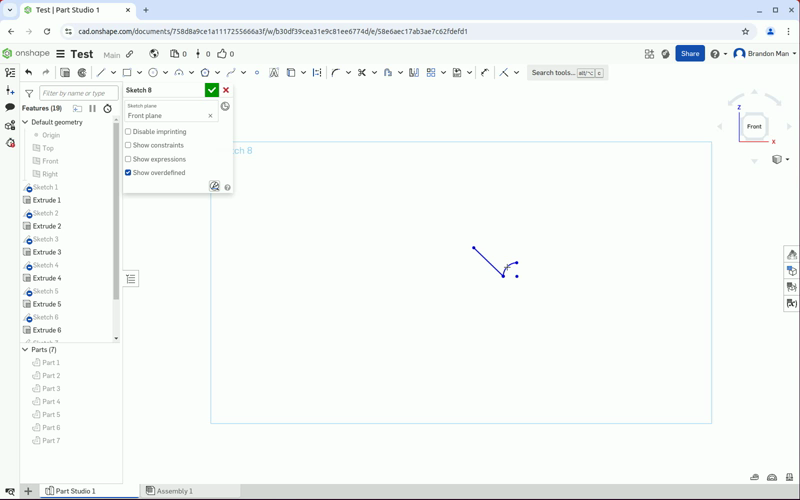
mouse_move(516, 262)
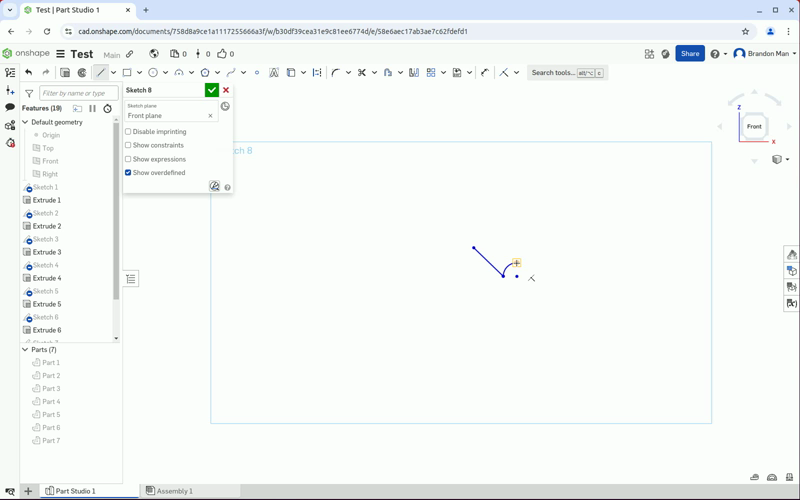
click(516, 262)
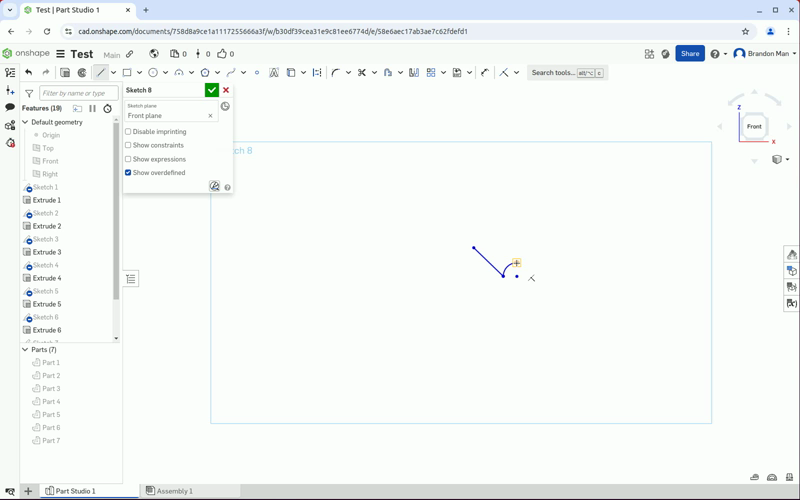
key_down(shift)
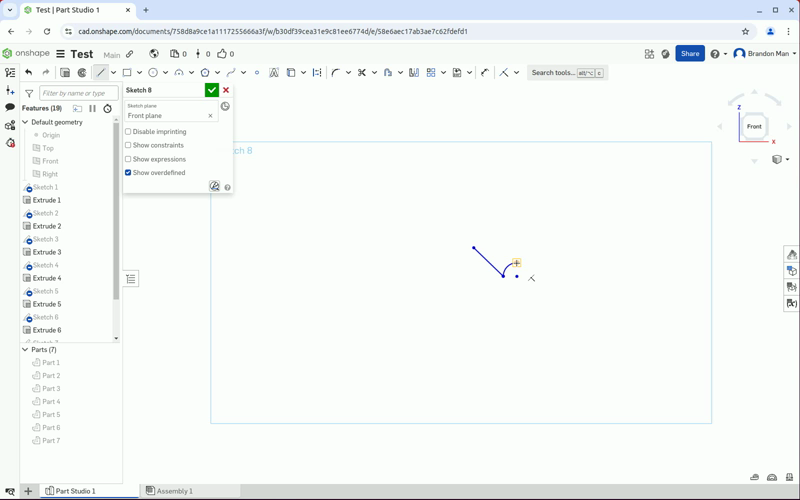
mouse_move(546, 262)
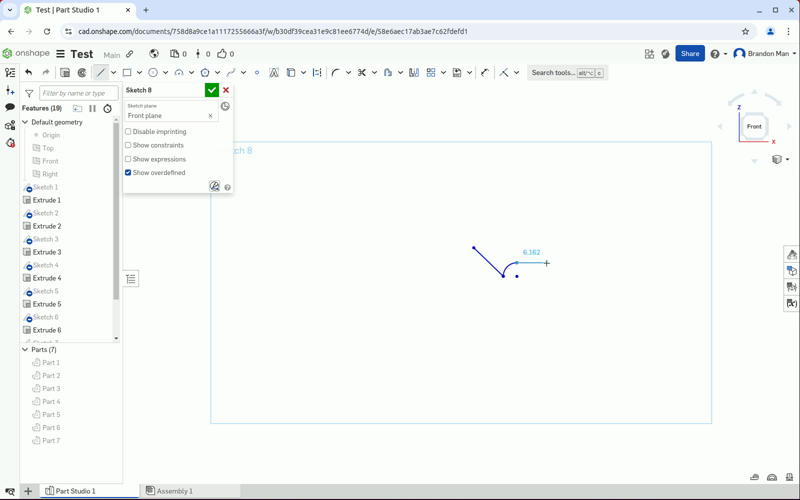
mouse_move(487, 233)
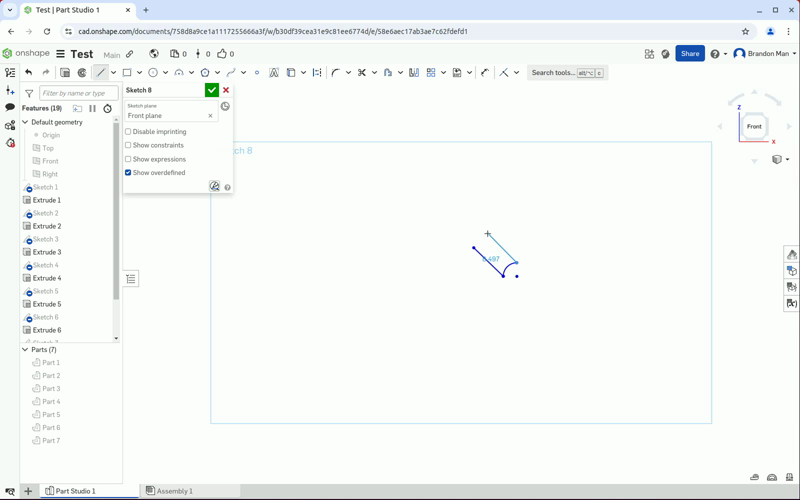
click(487, 233)
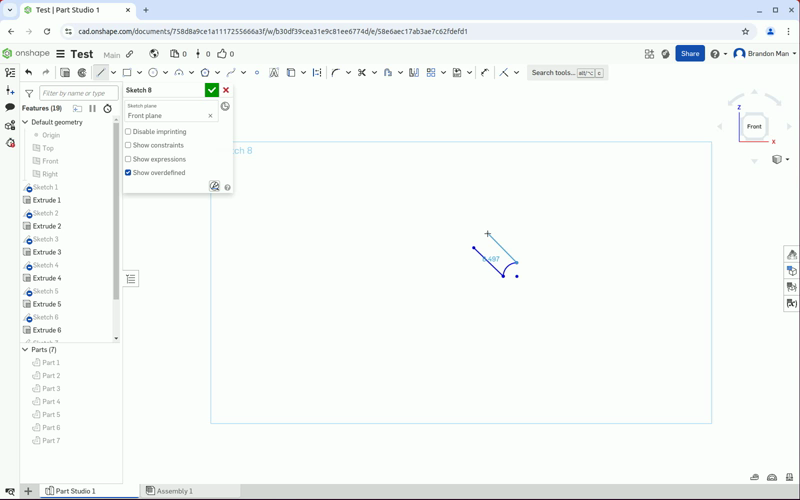
key_up(shift)
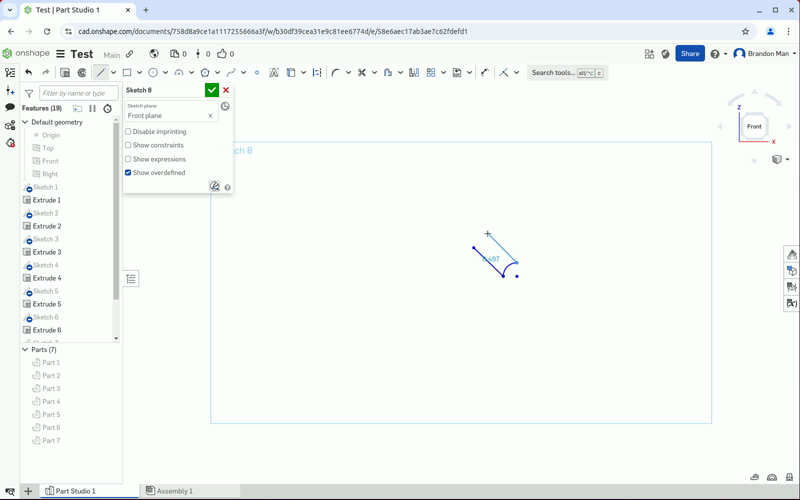
key(esc)
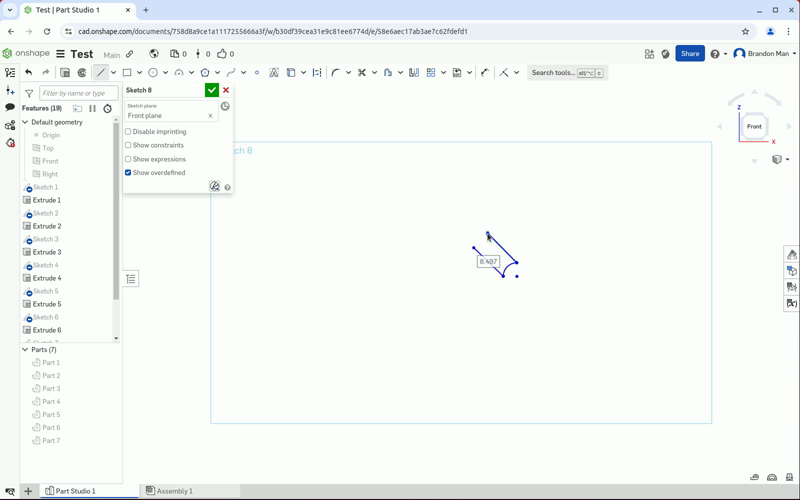
key(a)
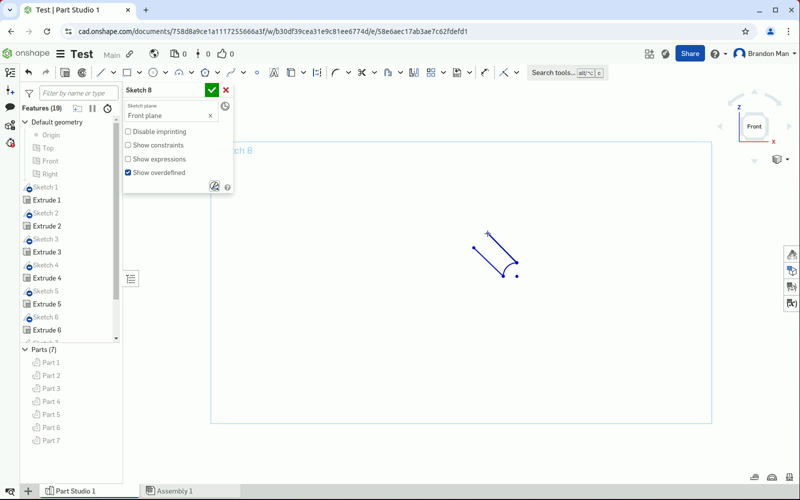
mouse_move(487, 233)
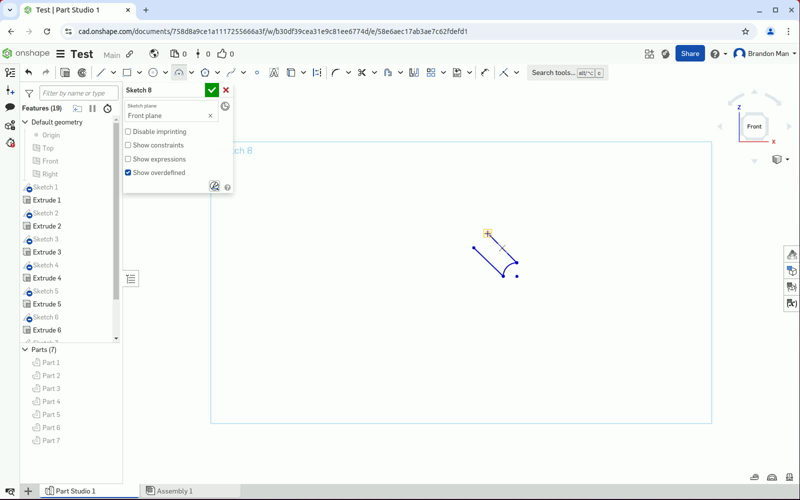
click(487, 233)
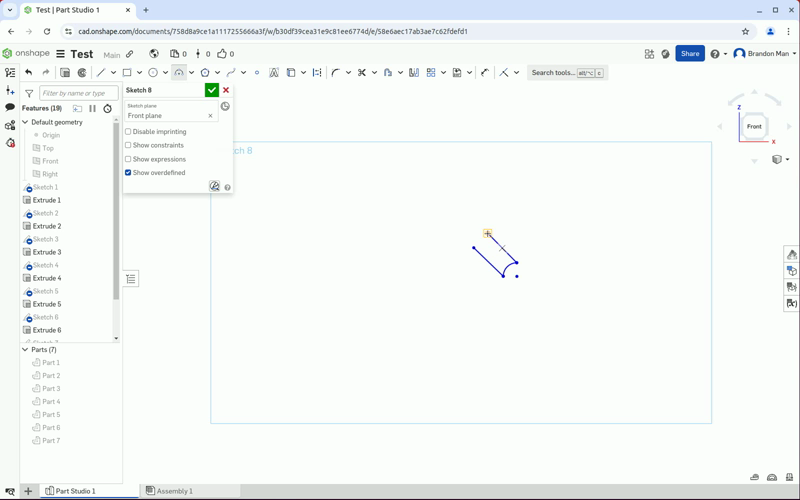
mouse_move(473, 247)
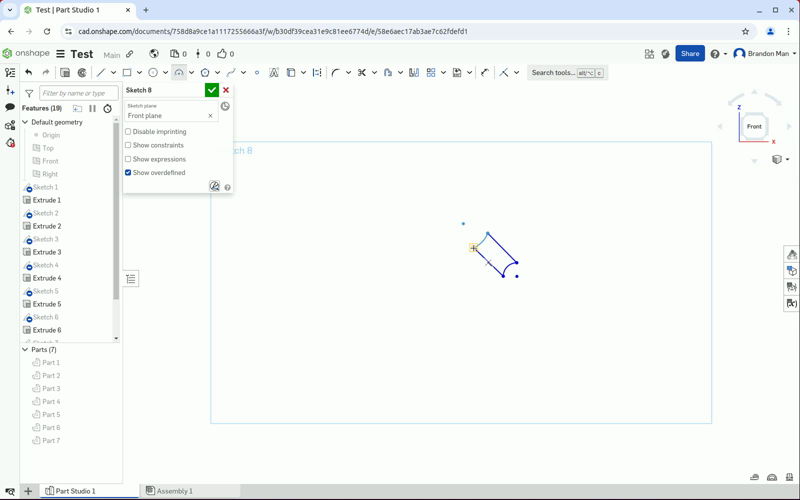
click(473, 247)
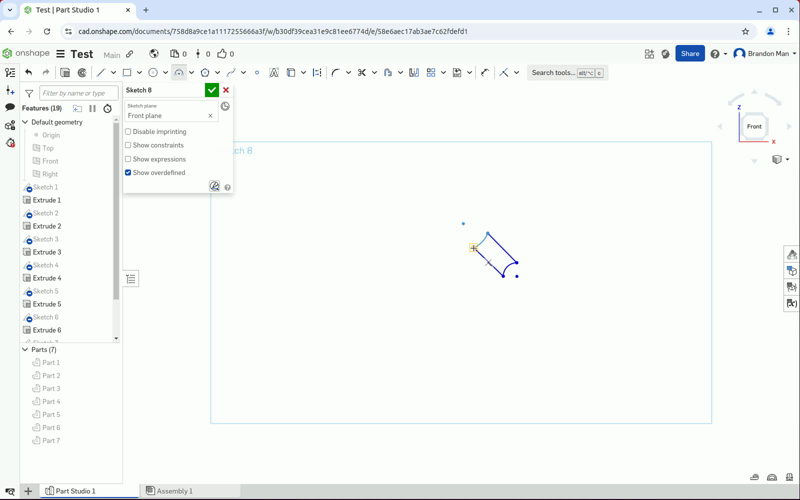
key_down(shift)
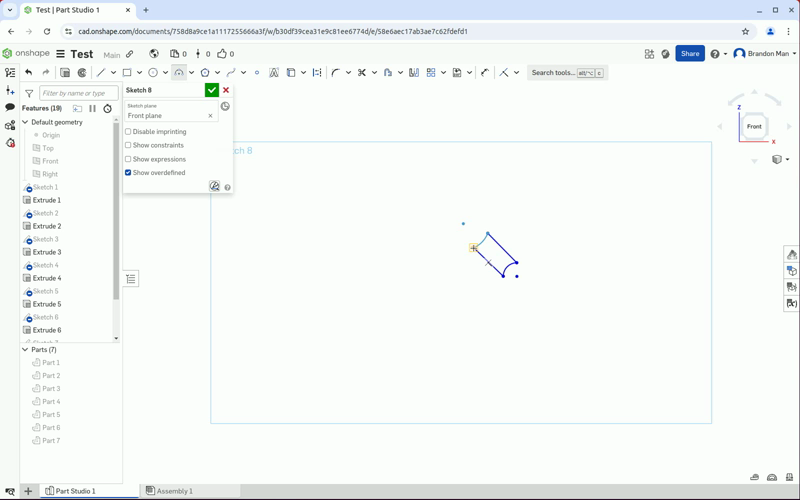
mouse_move(483, 243)
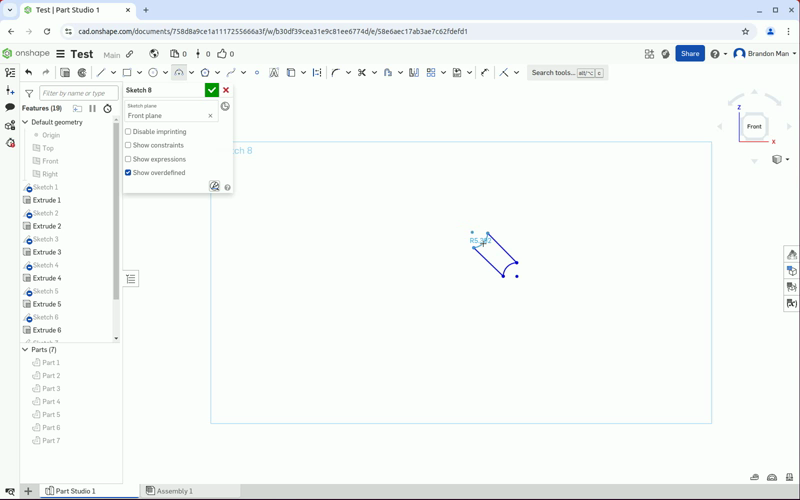
click(483, 243)
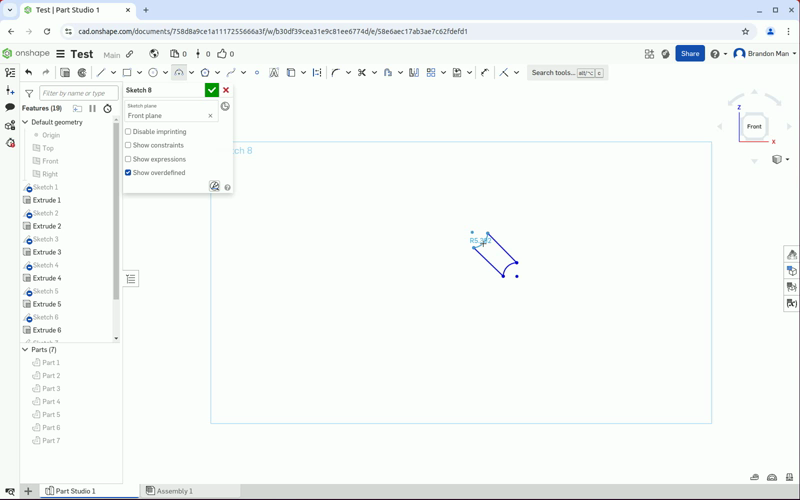
key_up(shift)
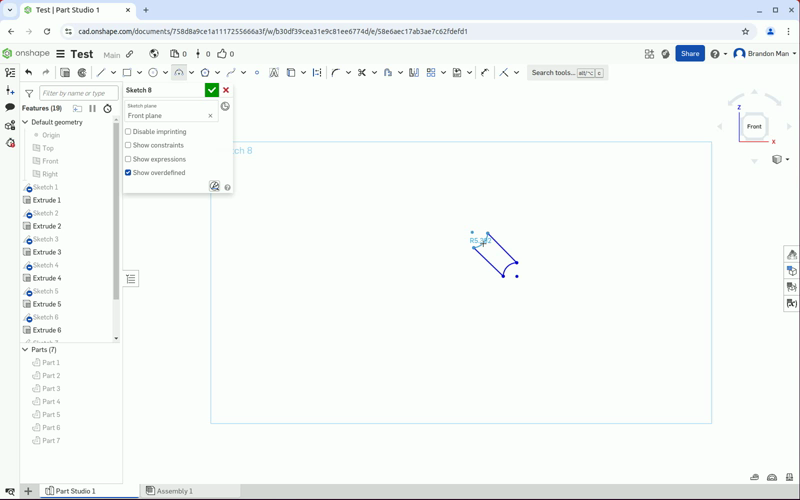
key(esc)
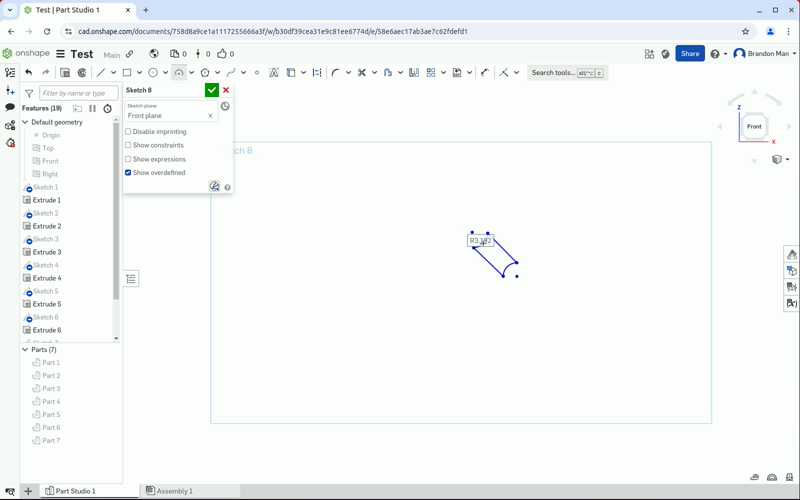
mouse_move(492, 259)
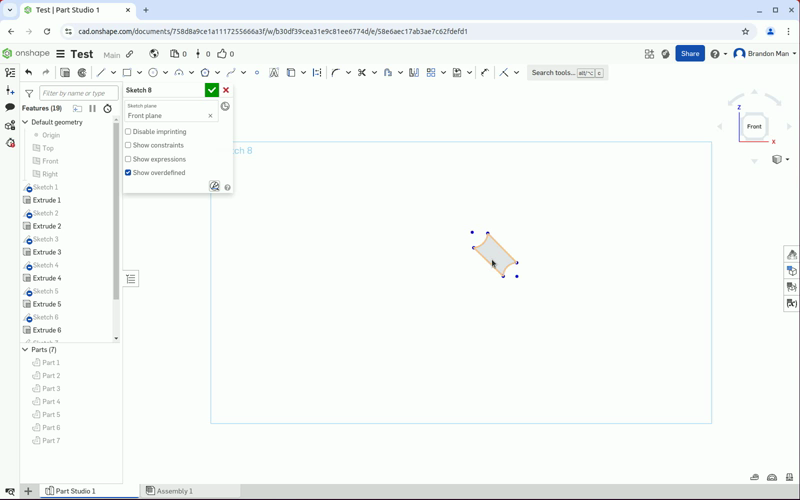
scroll(6)
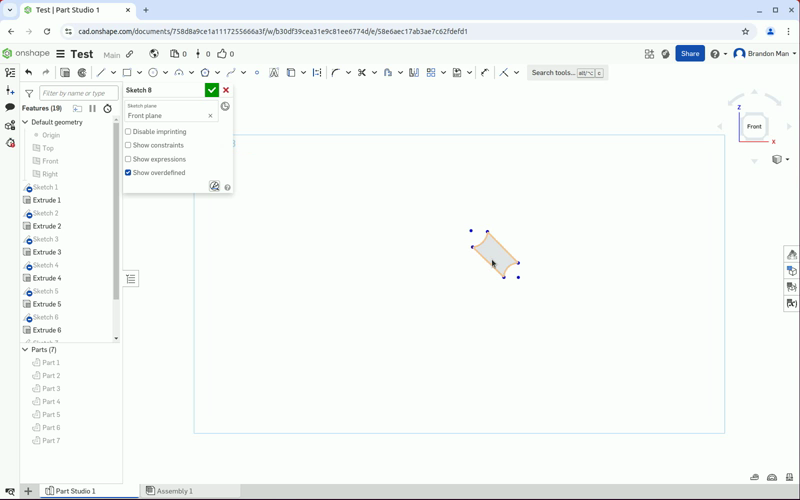
scroll(6)
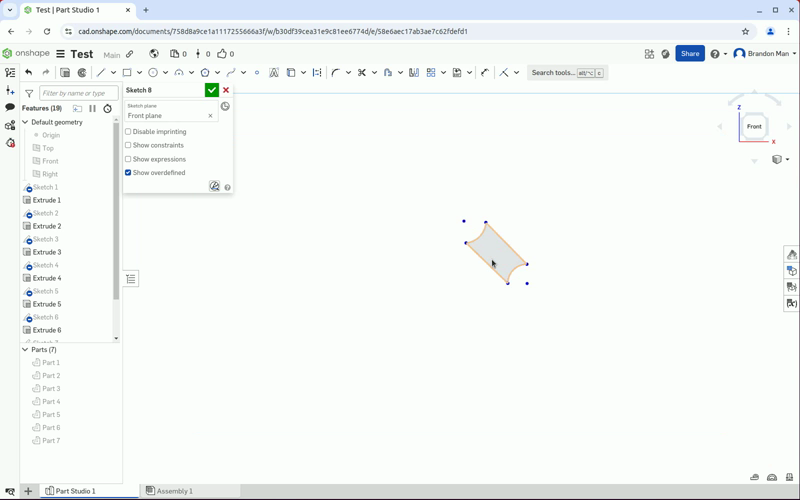
scroll(6)
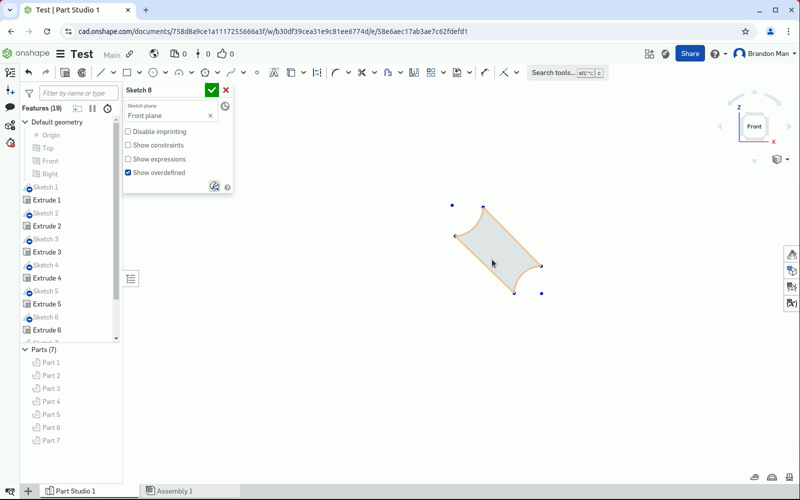
scroll(6)
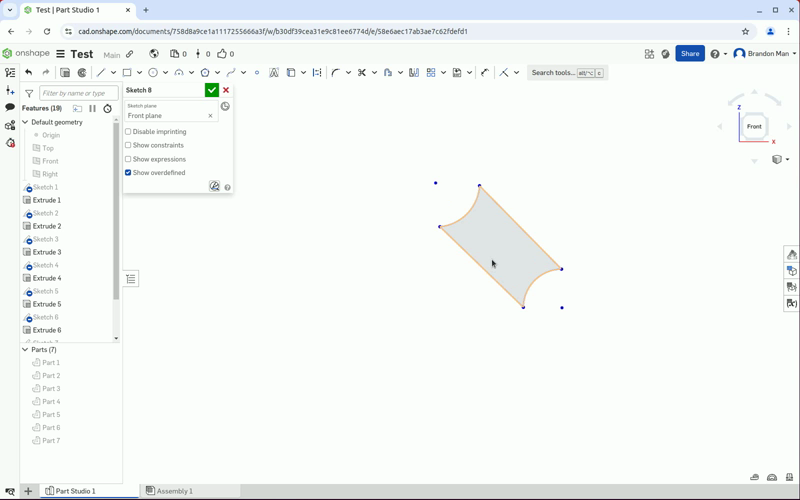
scroll(6)
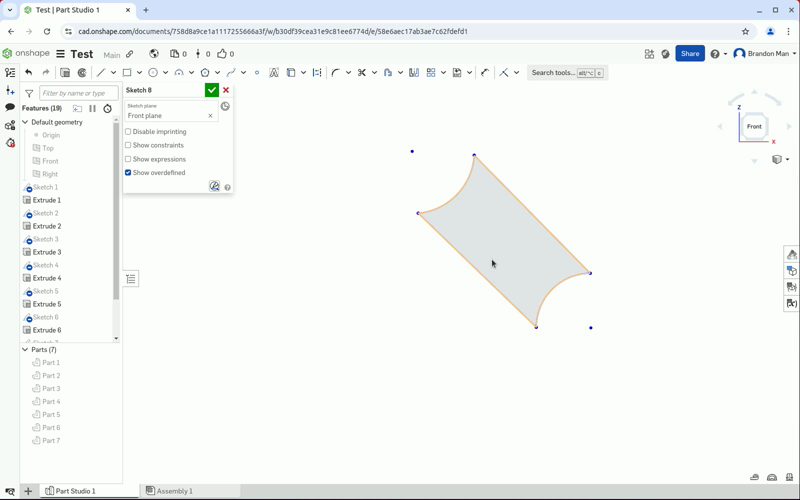
scroll(6)
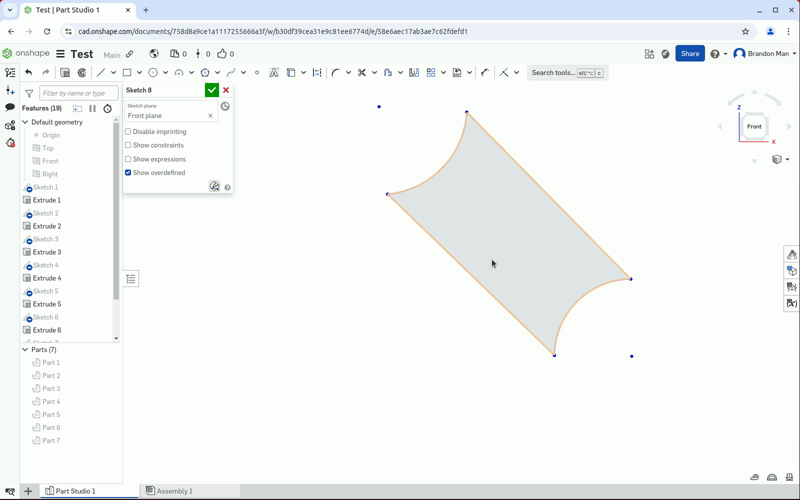
scroll(6)
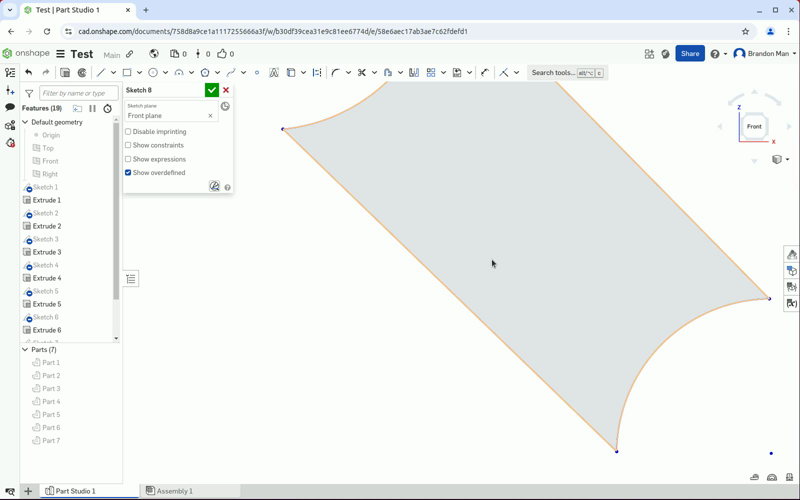
click(492, 259)
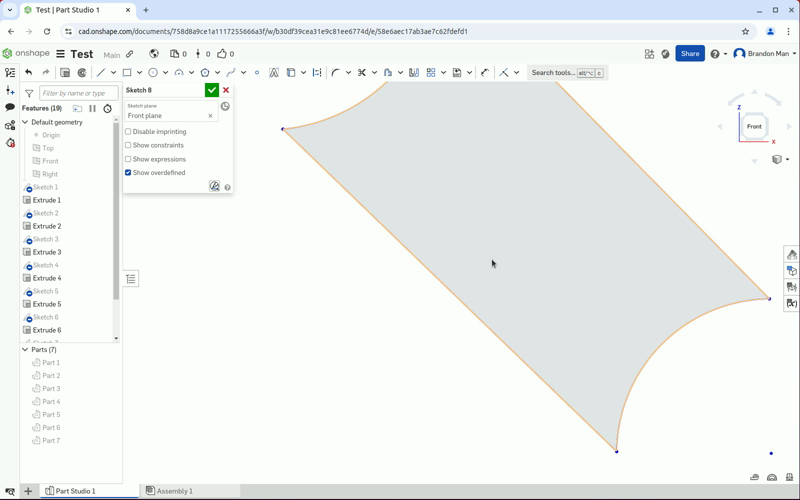
scroll(-6)
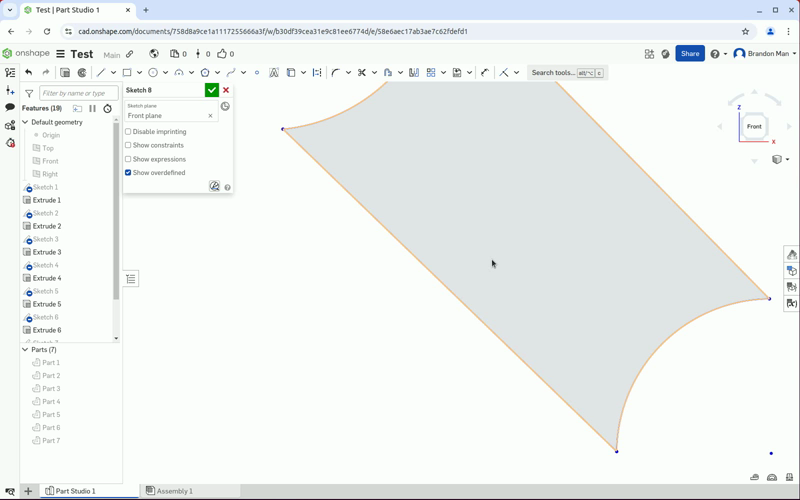
scroll(-6)
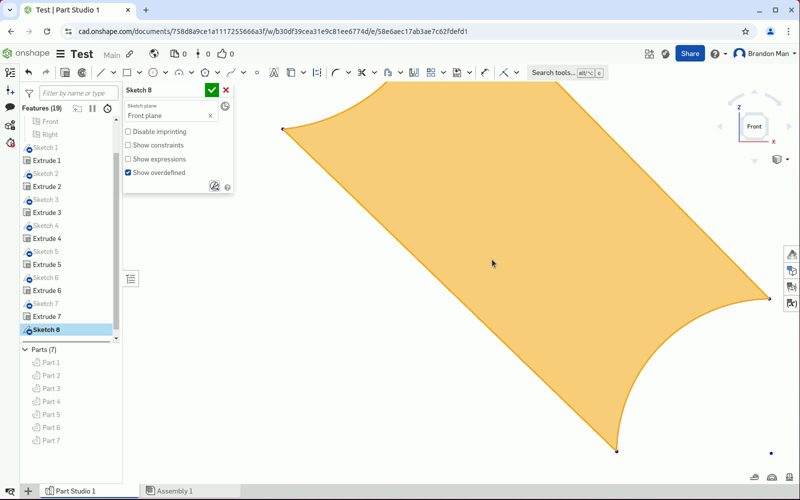
scroll(-6)
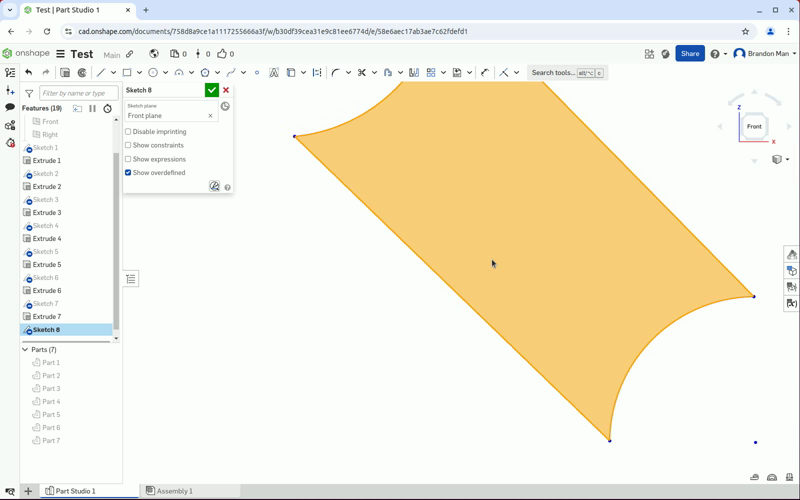
scroll(-6)
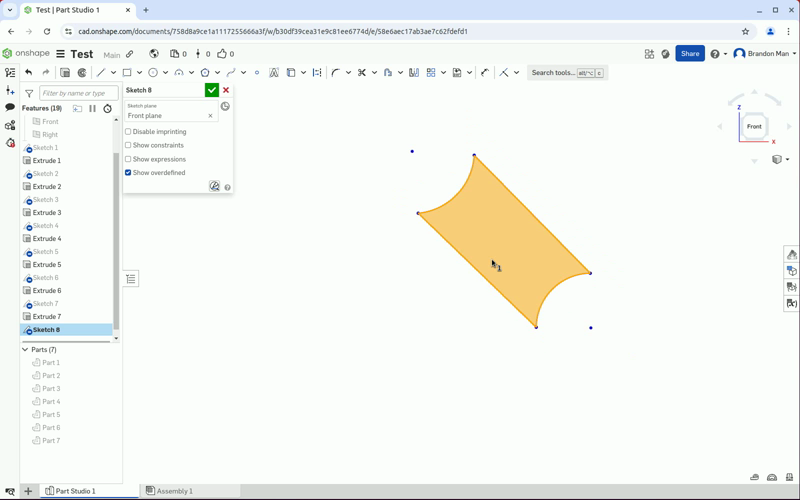
scroll(-6)
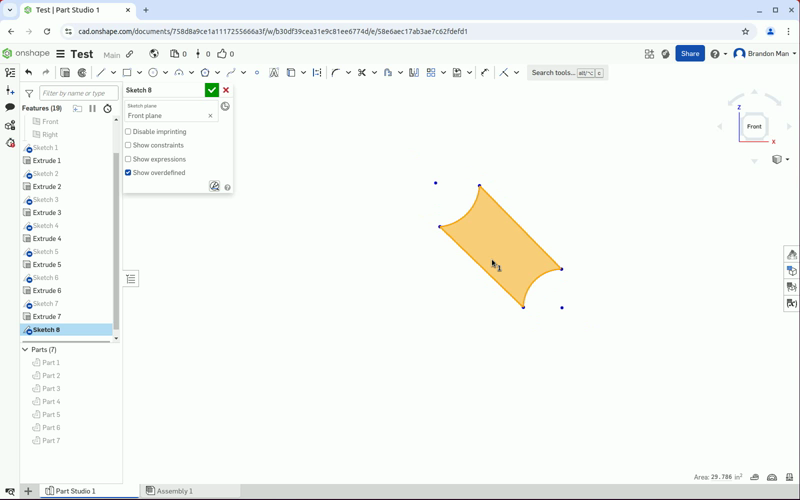
scroll(-6)
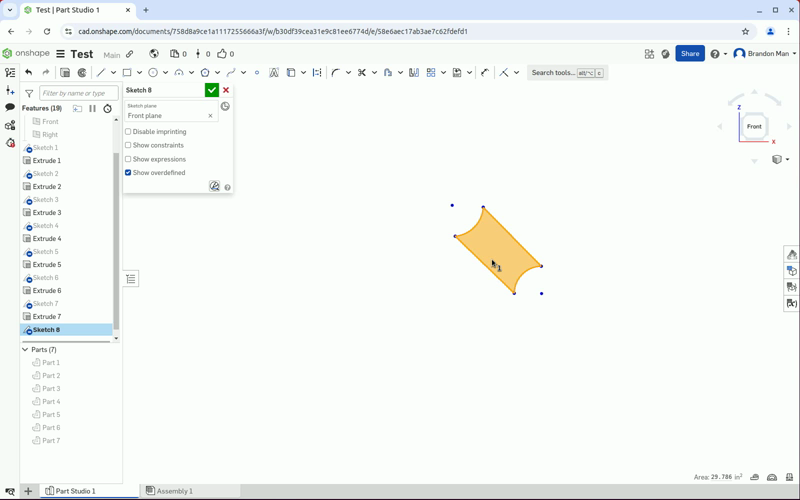
scroll(-6)
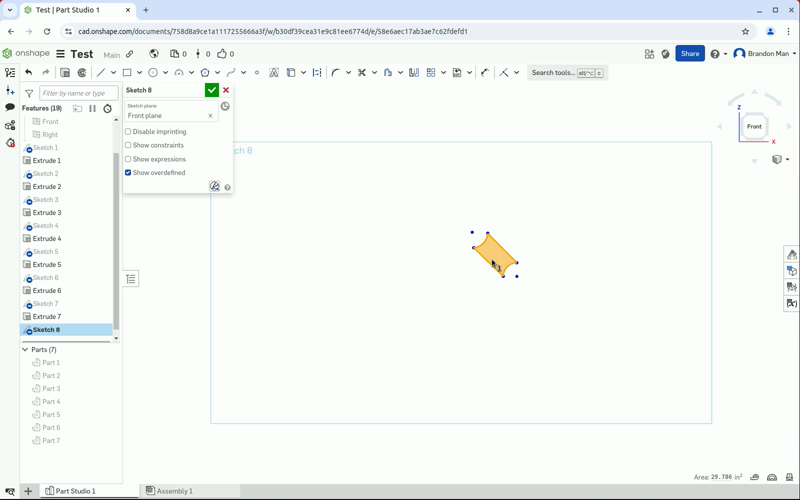
mouse_move(73, 352)
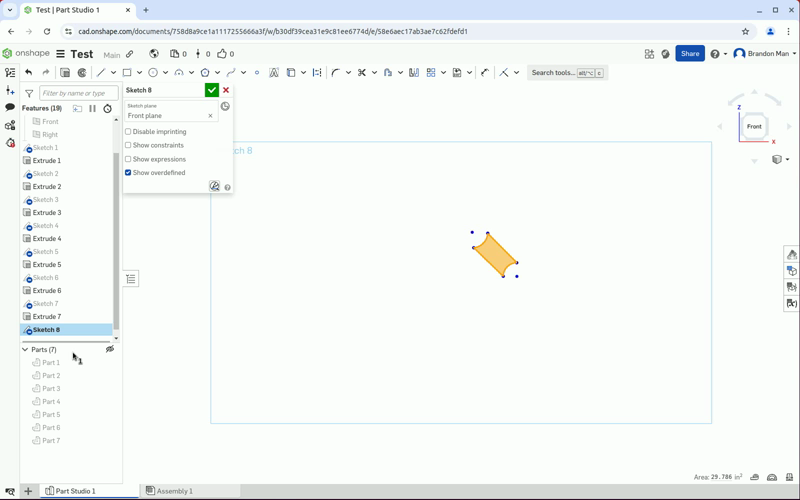
key(shift+y)
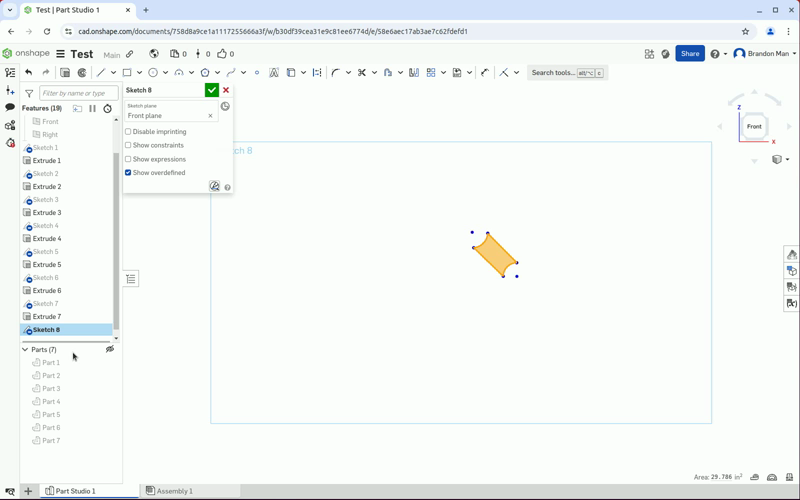
key(shift+e)
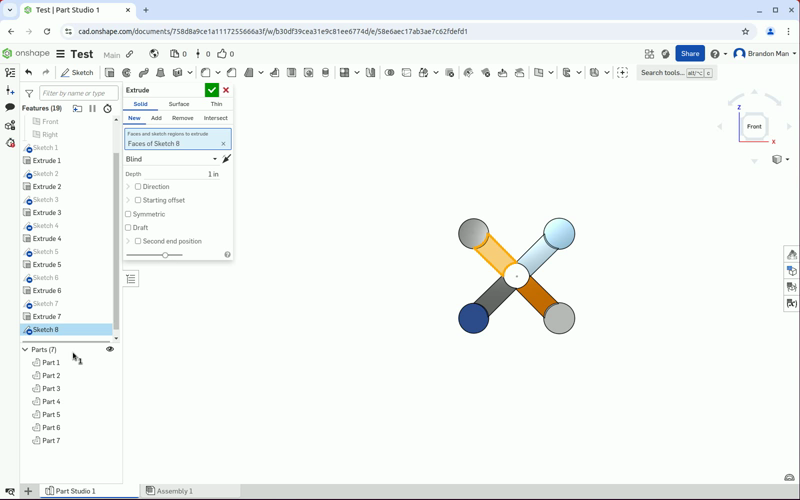
mouse_move(143, 106)
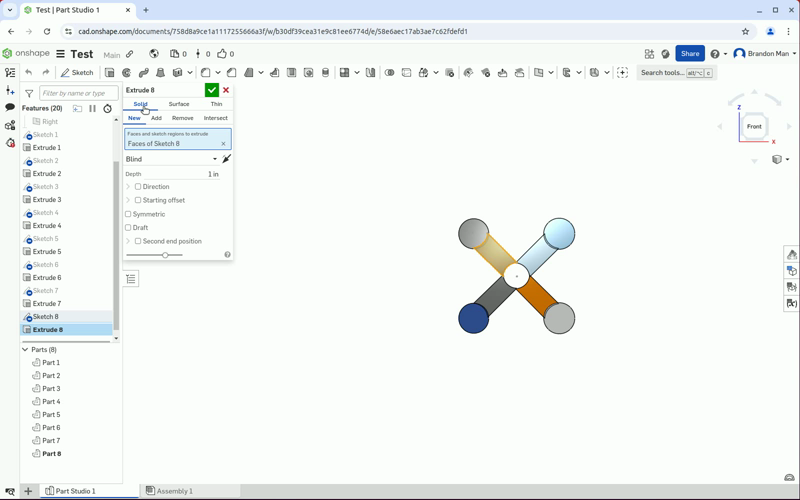
click(143, 106)
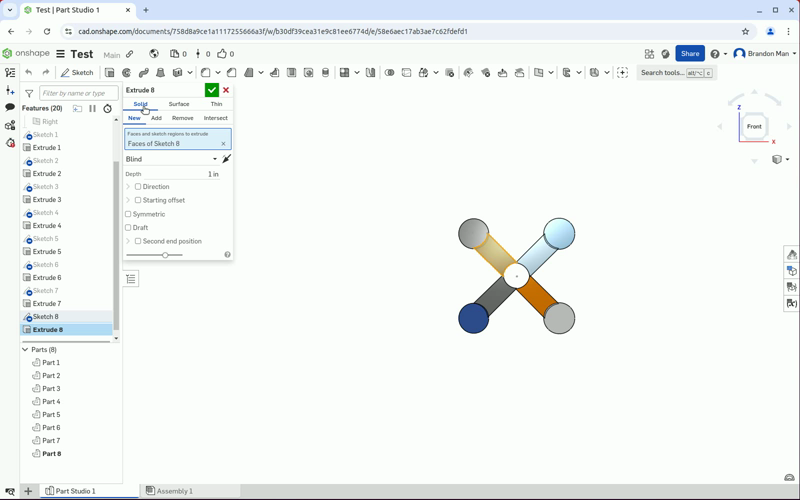
mouse_move(137, 120)
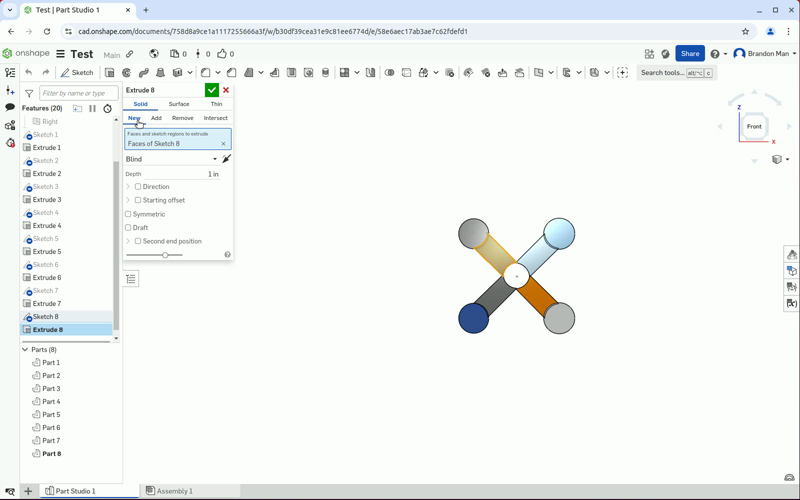
click(137, 120)
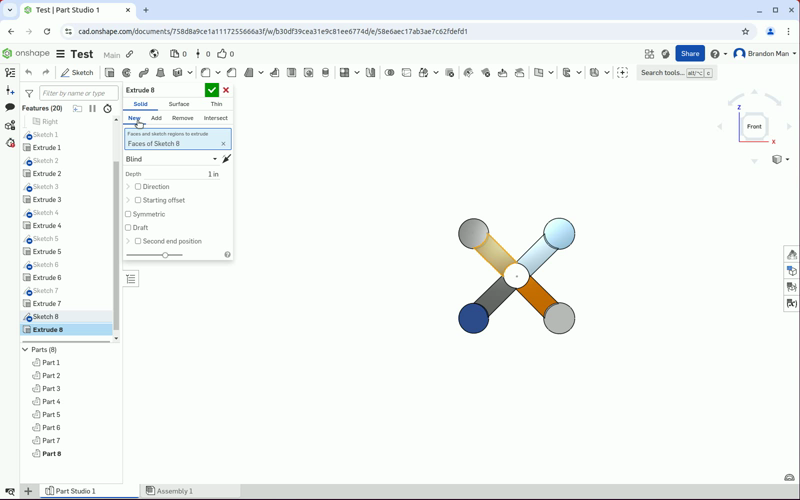
key(tab, 4)
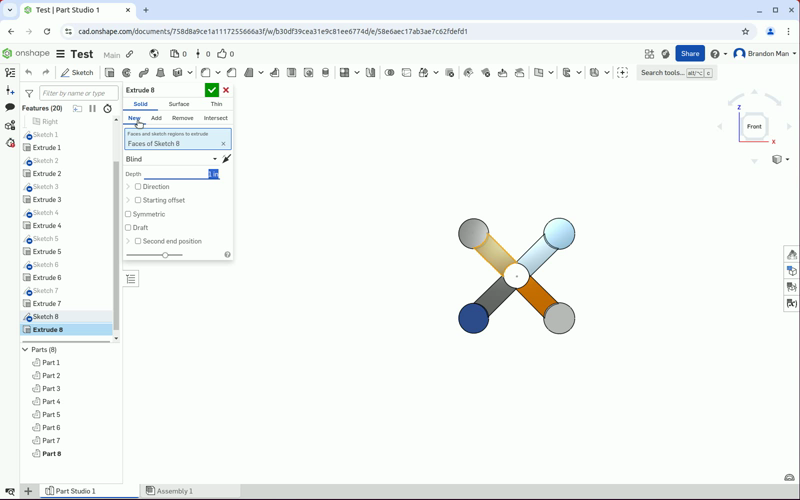
text(-11.554)
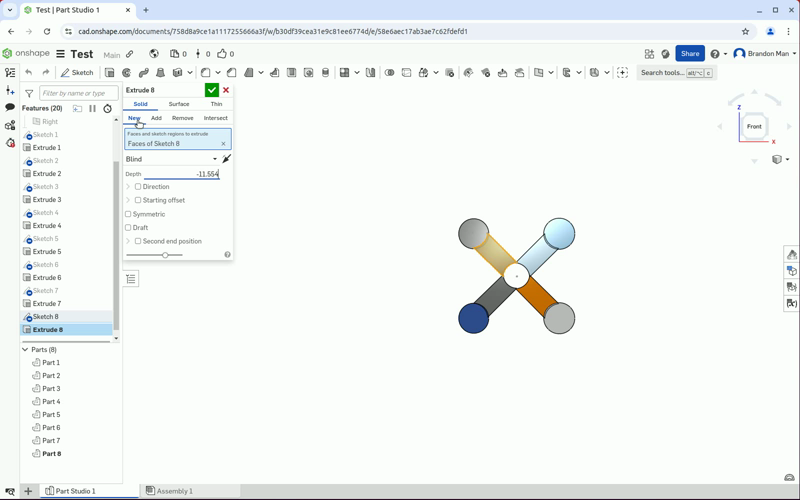
key(enter)
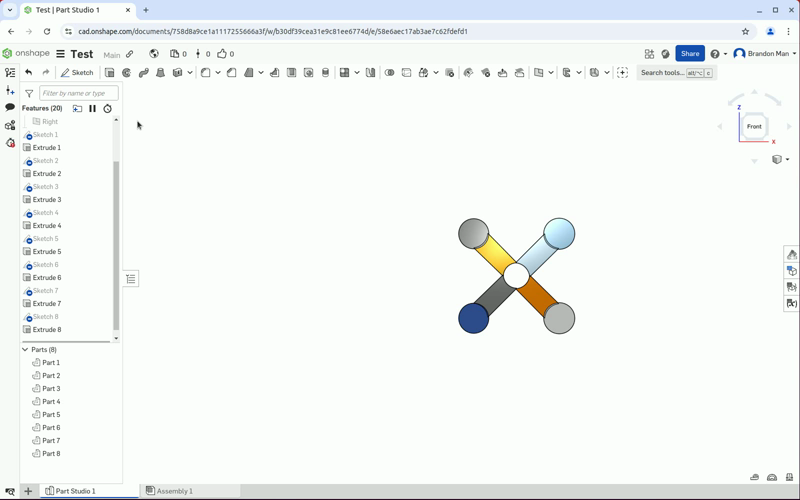
key(shift+h)
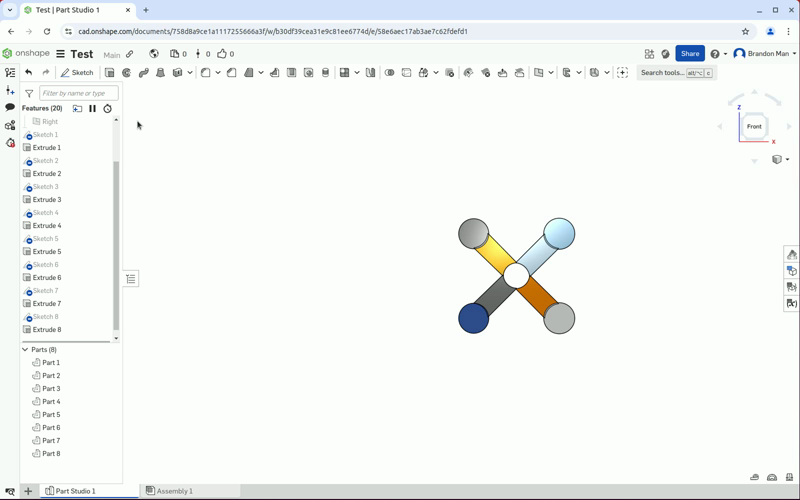
key(shift+h)
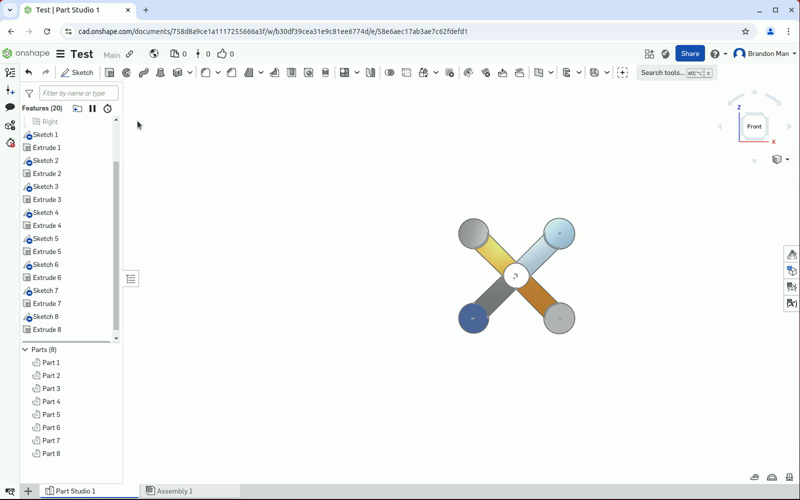
key(shift+7)
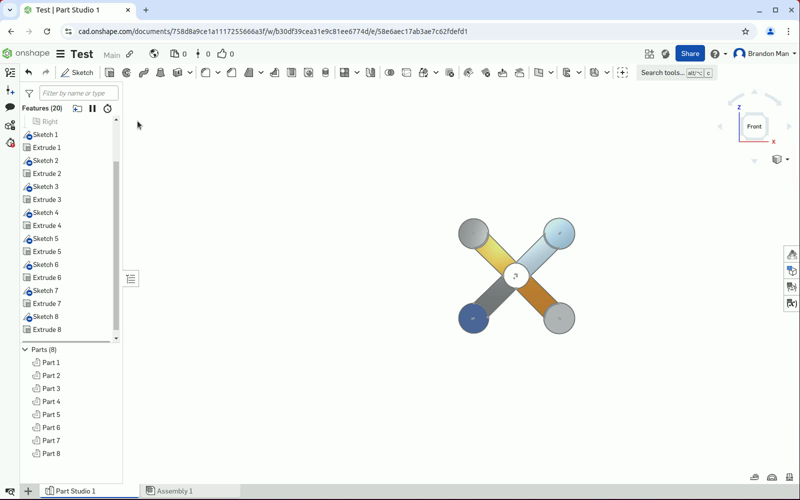
key(left, 2)
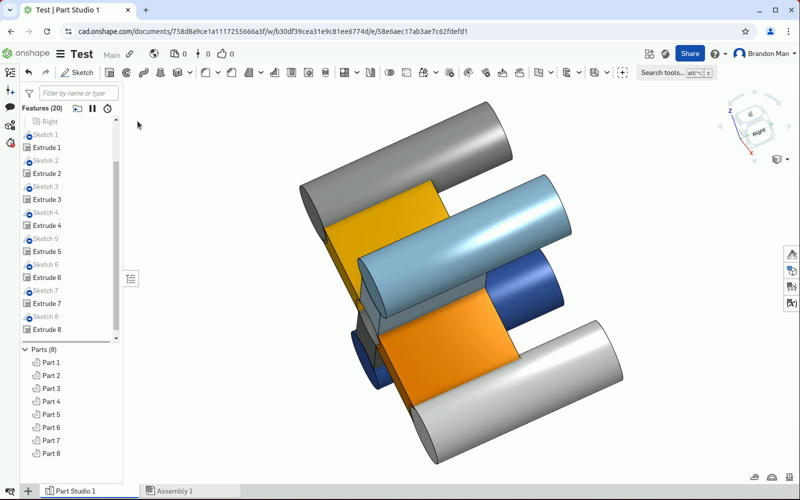
key(down, 2)
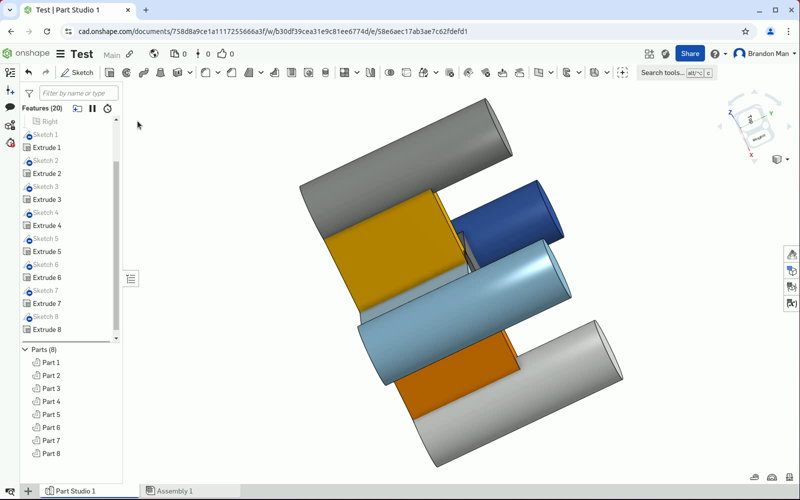
key(up, 2)
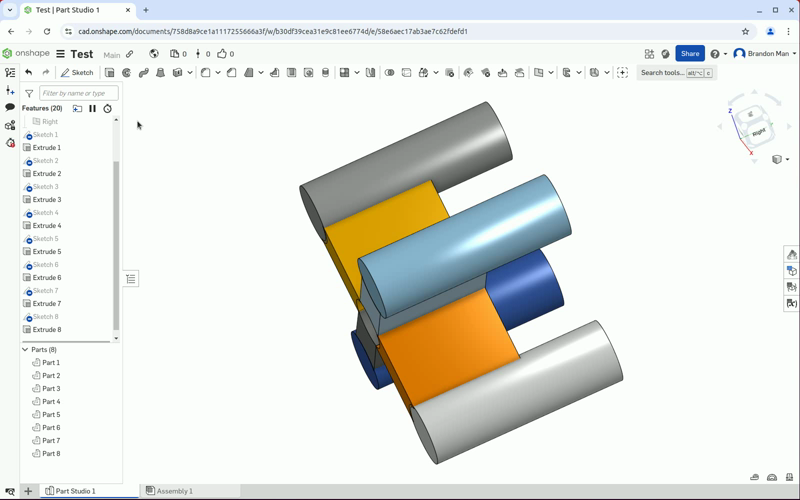
key(right, 2)
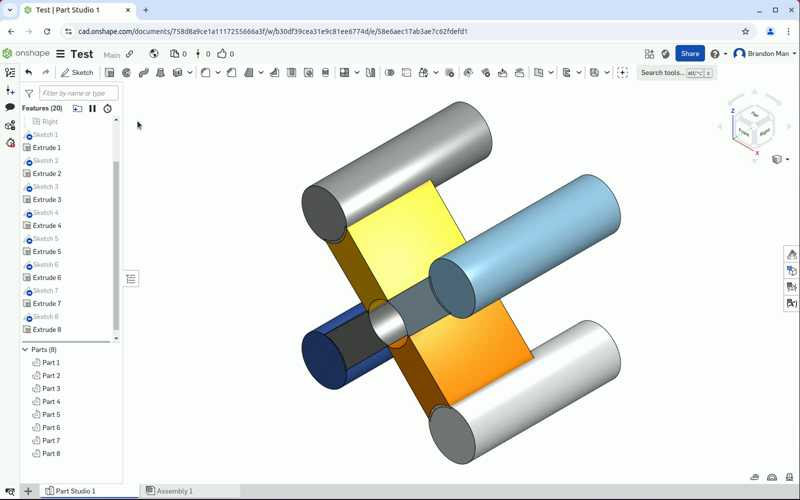
mouse_move(69, 137)
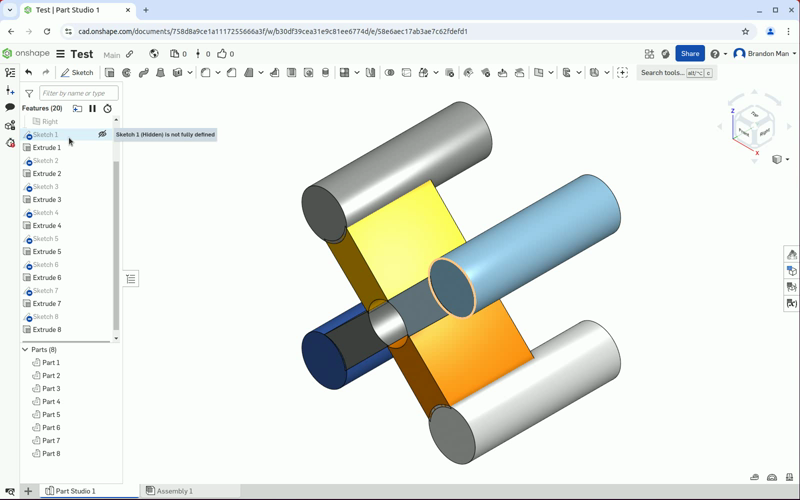
click(69, 137)